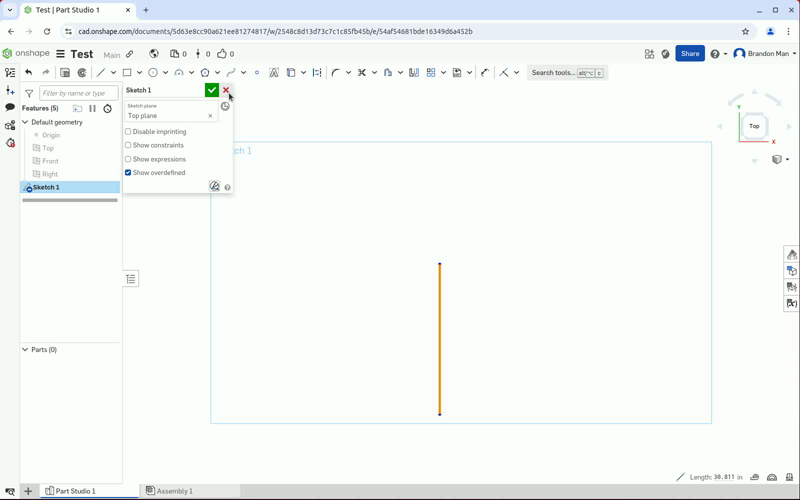
key(shift+h)
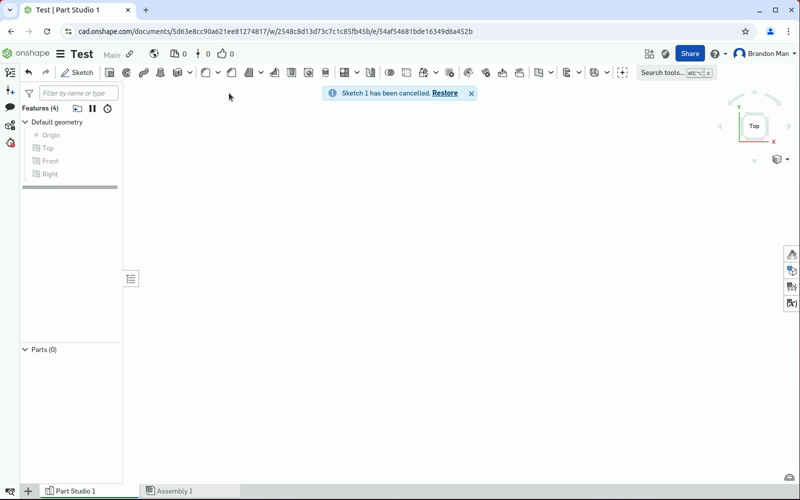
mouse_move(73, 352)
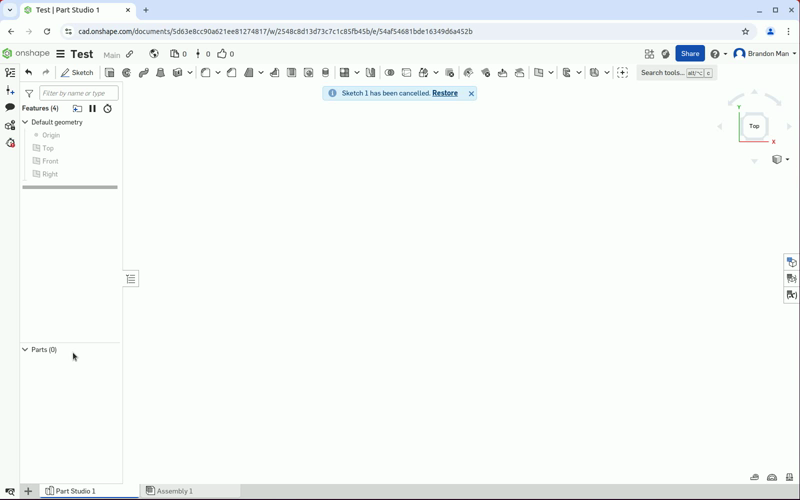
key(y)
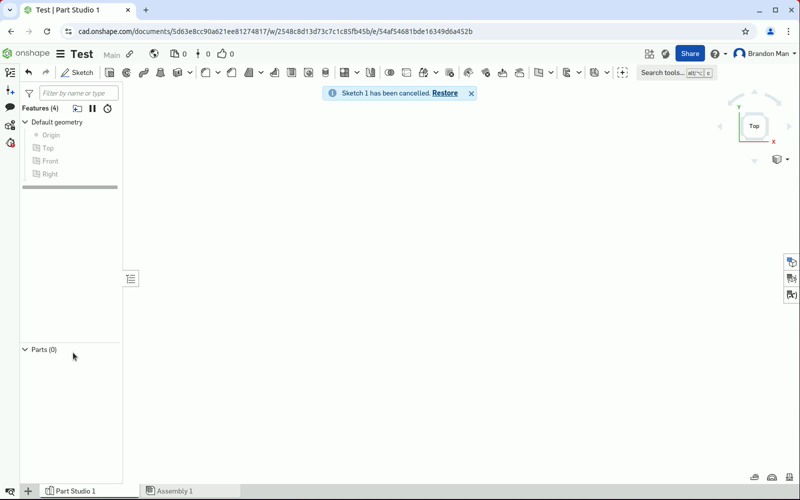
key(shift+p)
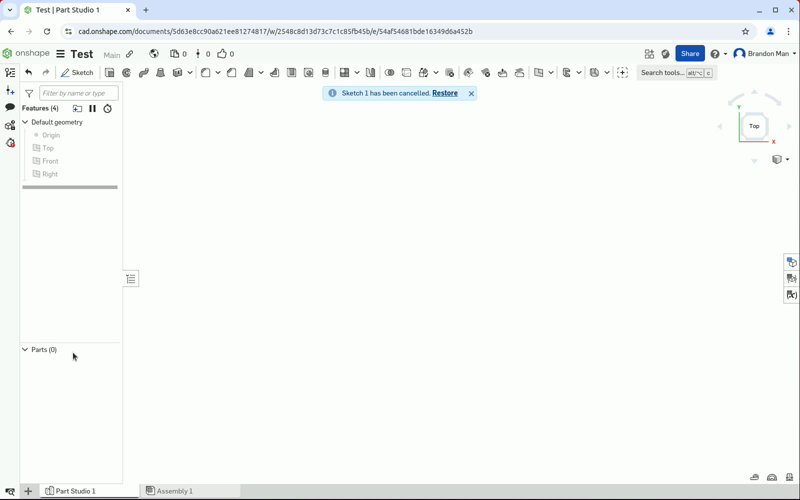
key(space)
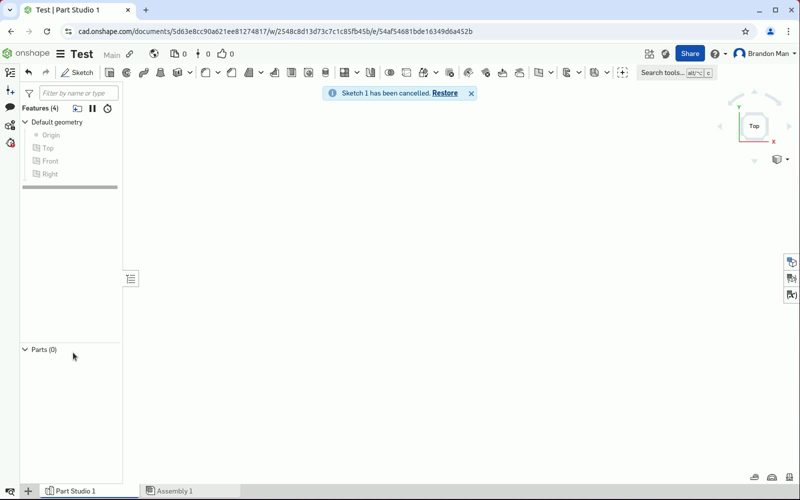
key_down(shift)
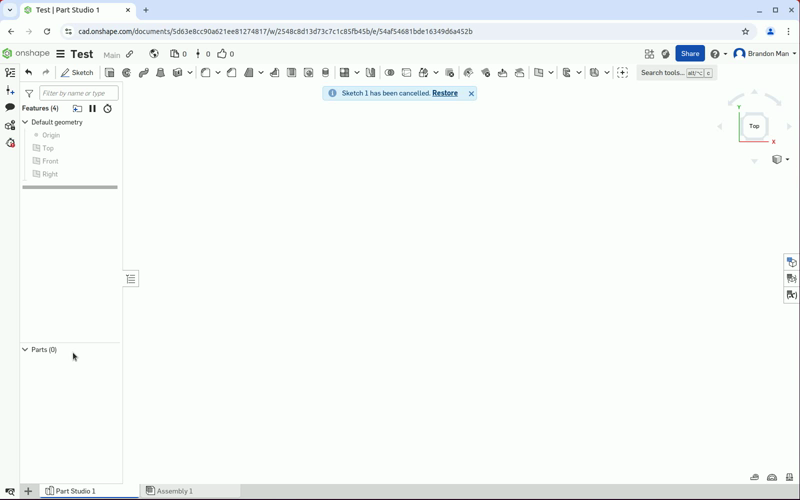
key(up)
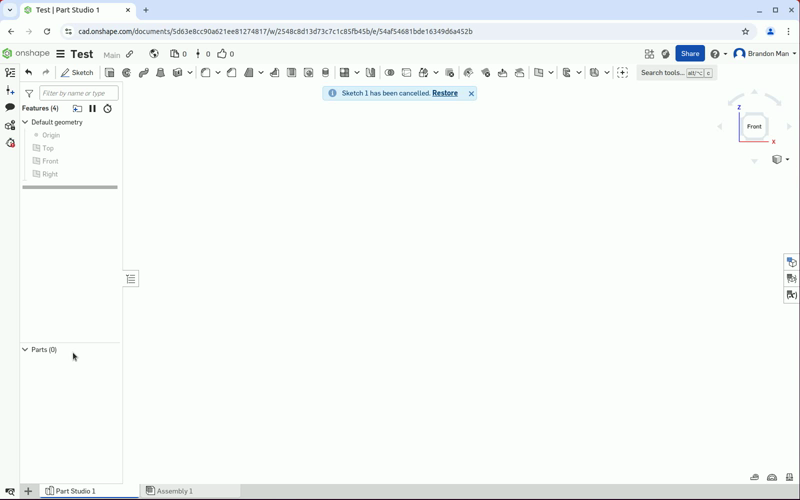
key_up(shift)
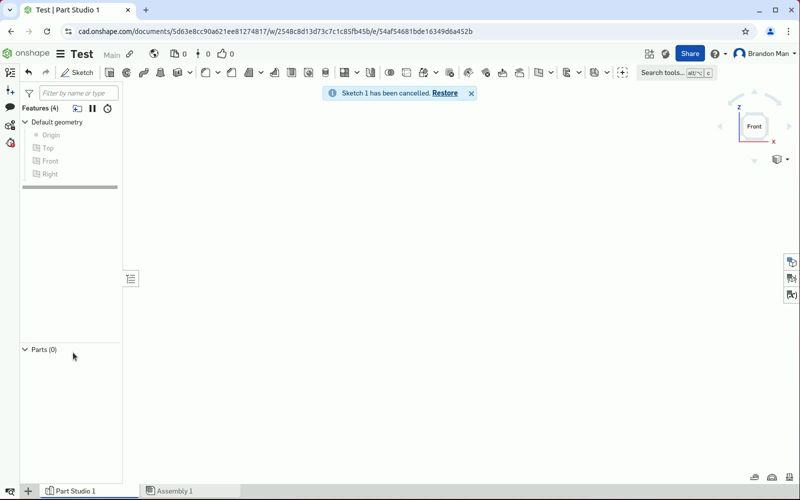
mouse_move(73, 352)
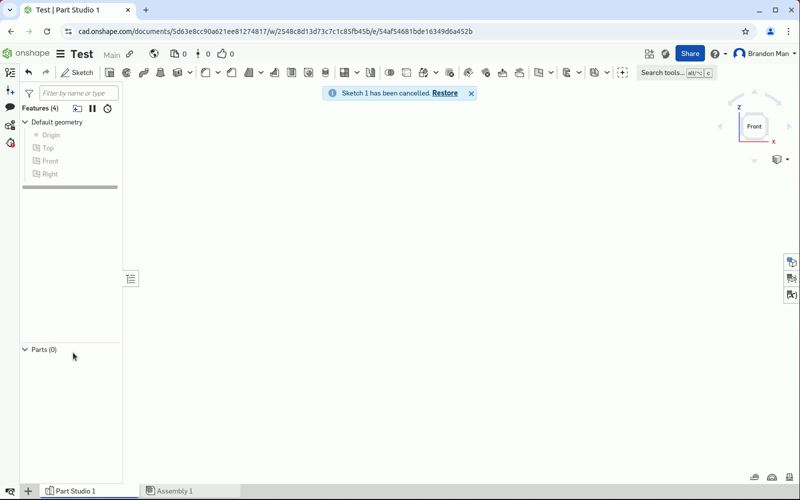
key(shift+y)
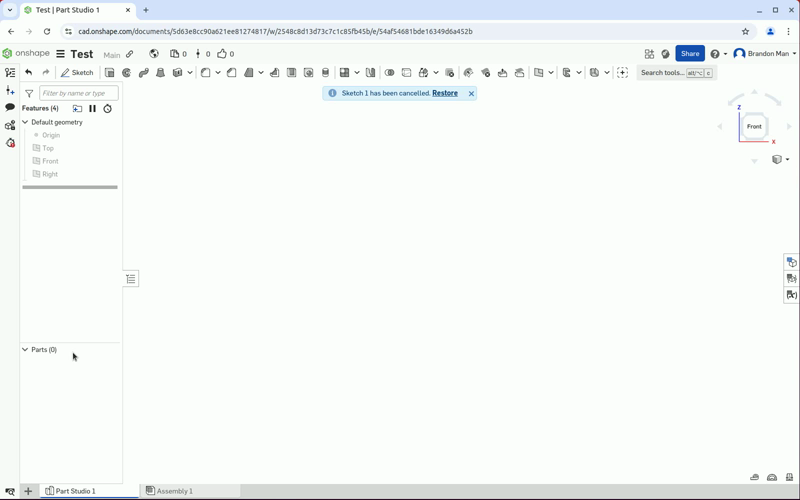
key(shift+s)
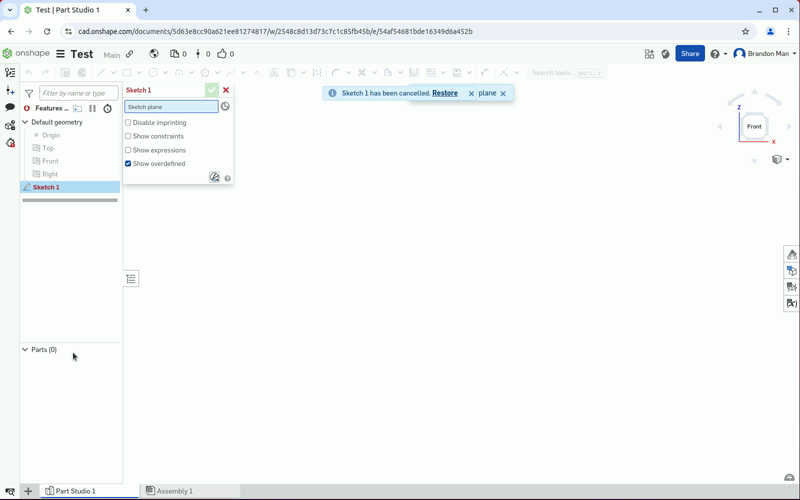
mouse_move(73, 163)
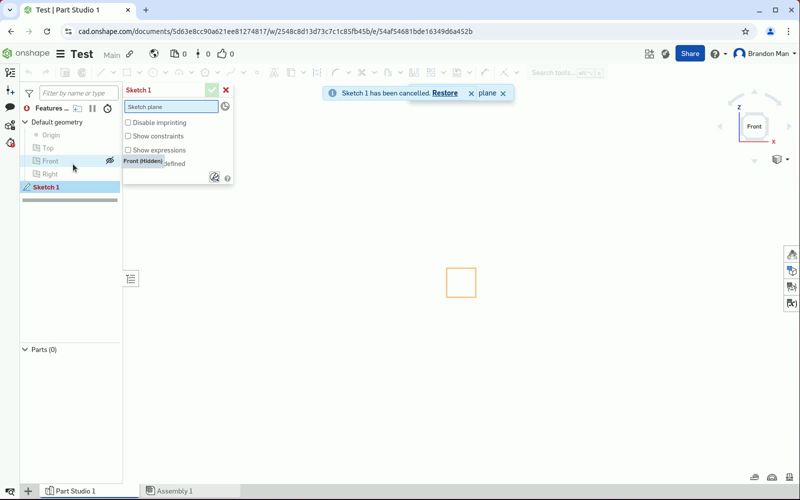
click(73, 163)
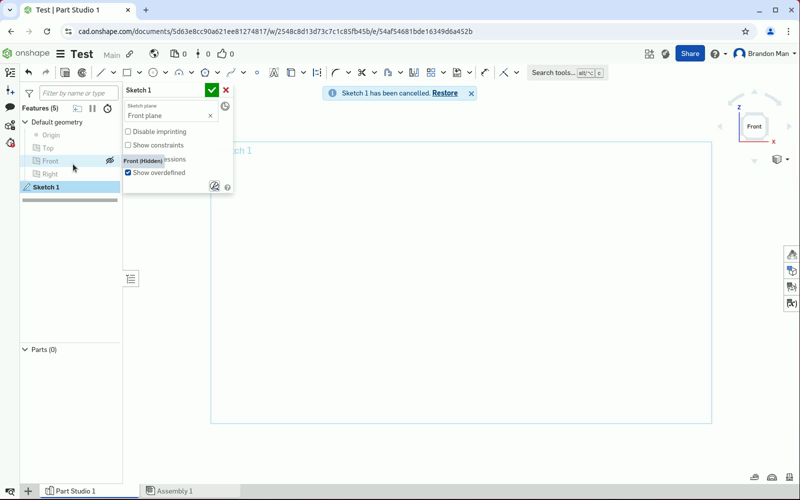
mouse_move(73, 352)
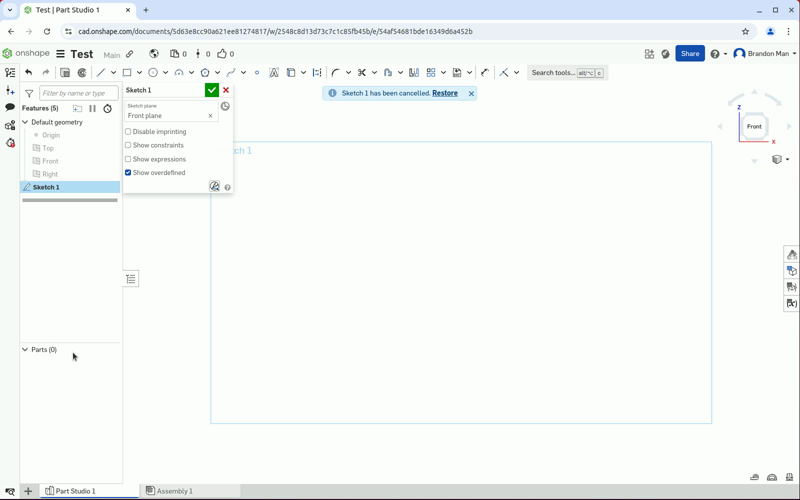
key(y)
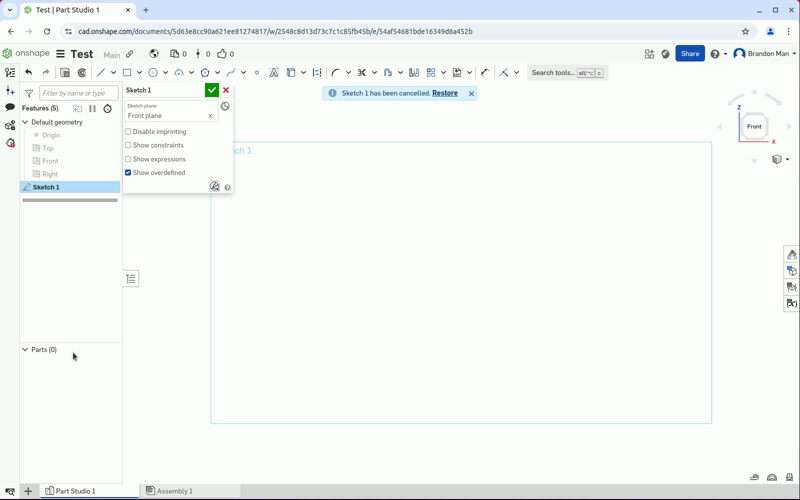
key(c)
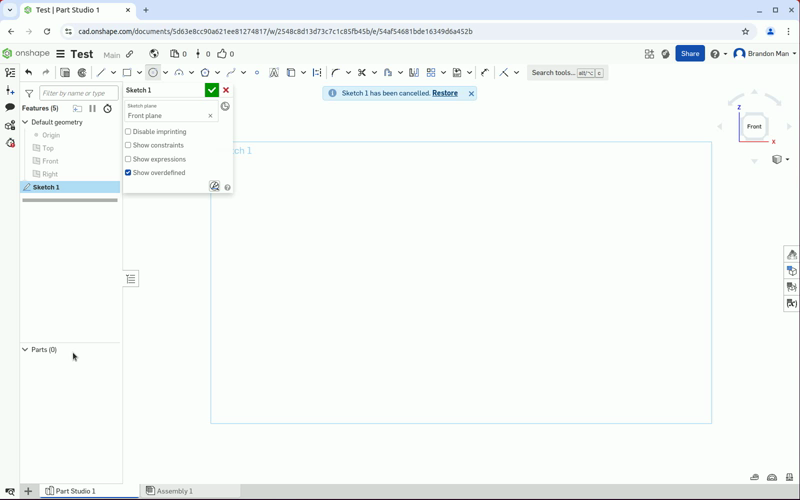
key_down(shift)
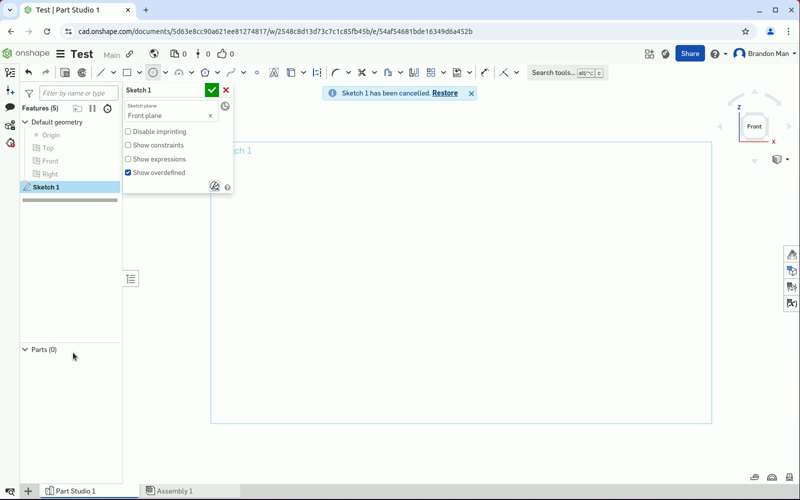
mouse_move(461, 282)
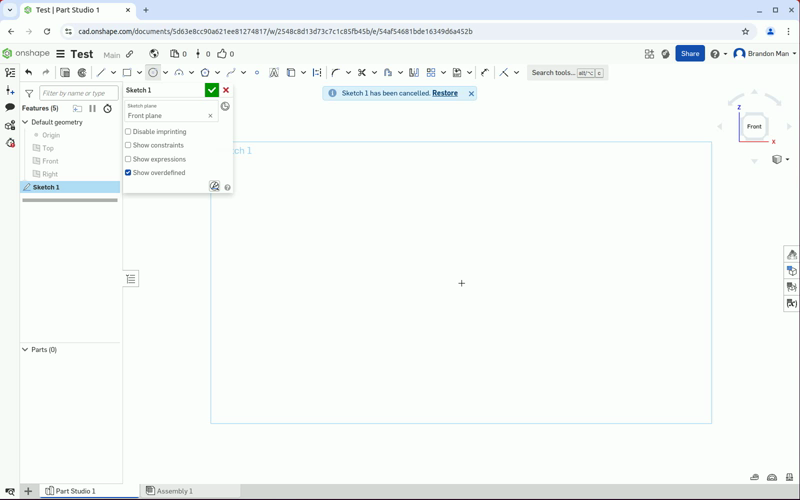
click(461, 282)
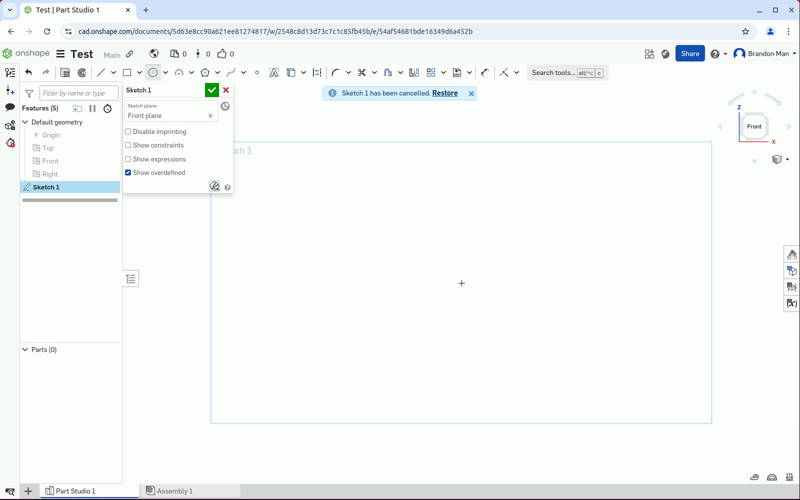
key_up(shift)
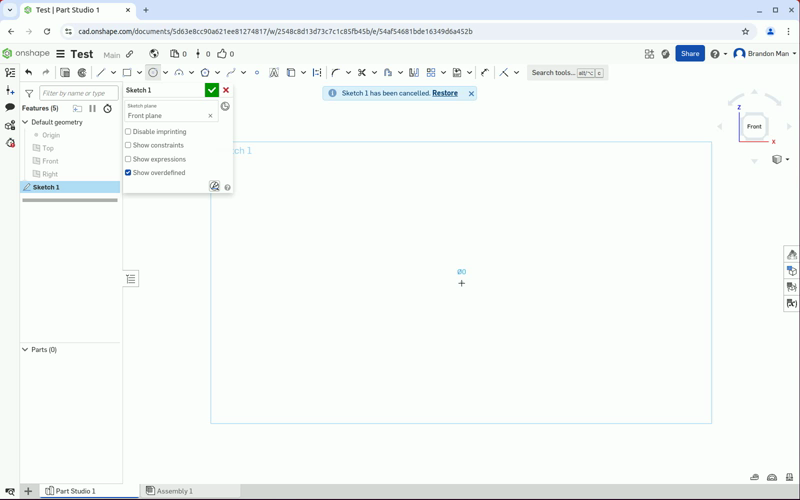
mouse_move(471, 282)
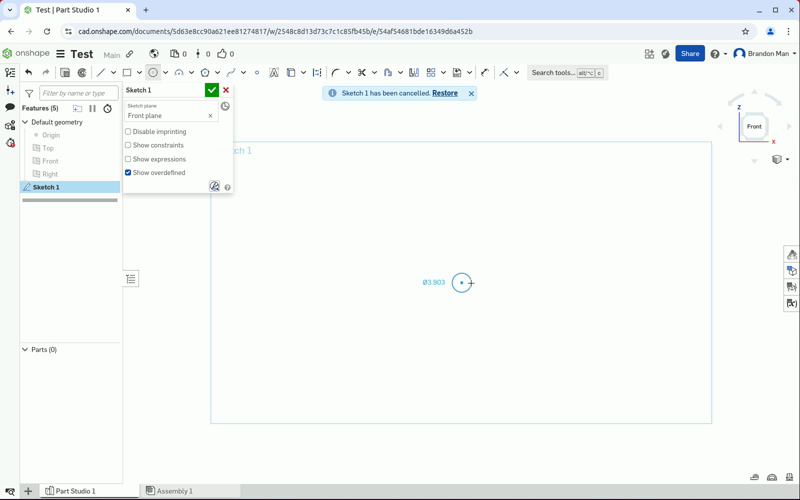
click(471, 282)
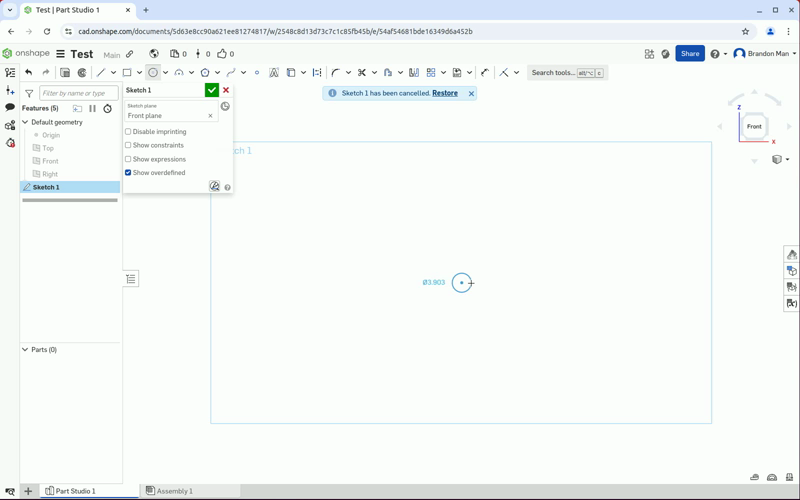
key(esc)
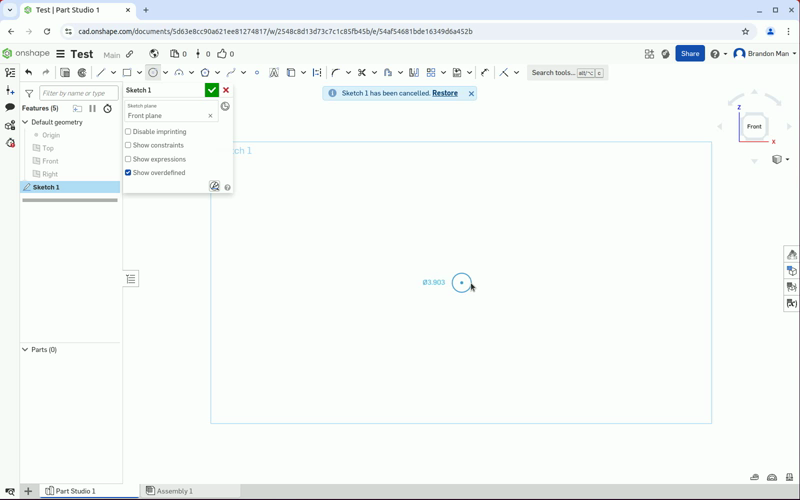
key(c)
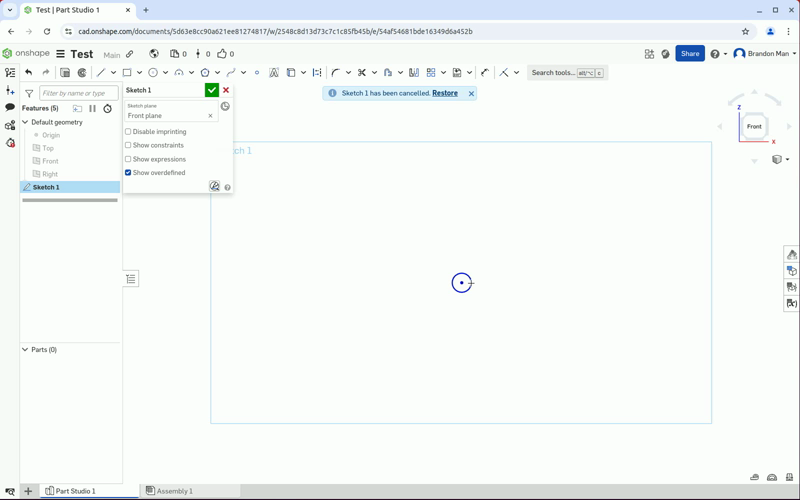
key_down(shift)
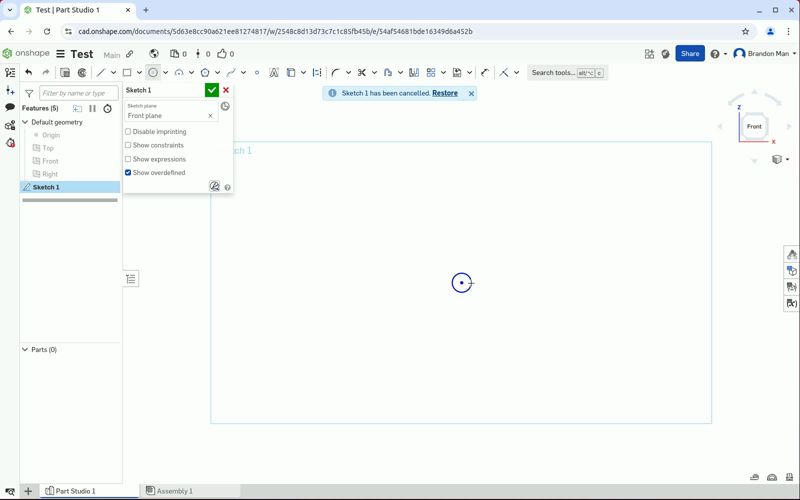
mouse_move(461, 282)
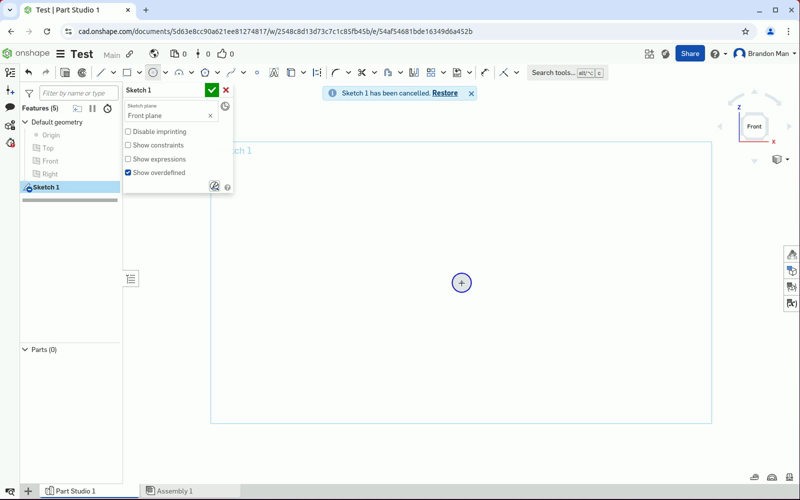
click(461, 282)
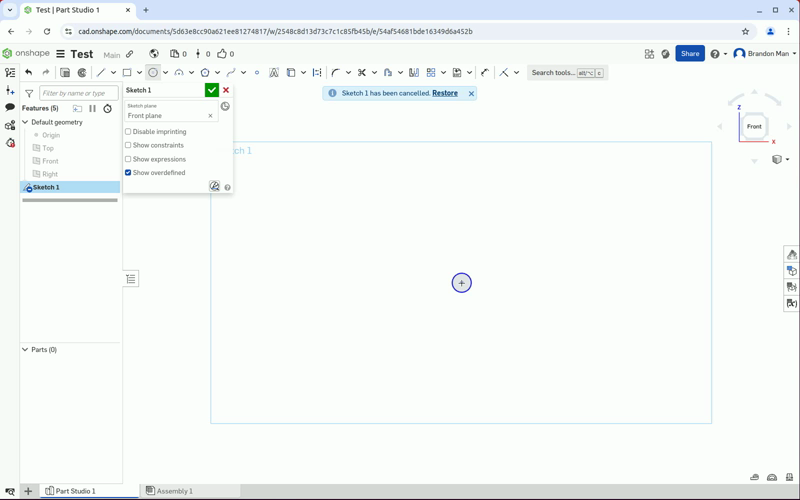
key_up(shift)
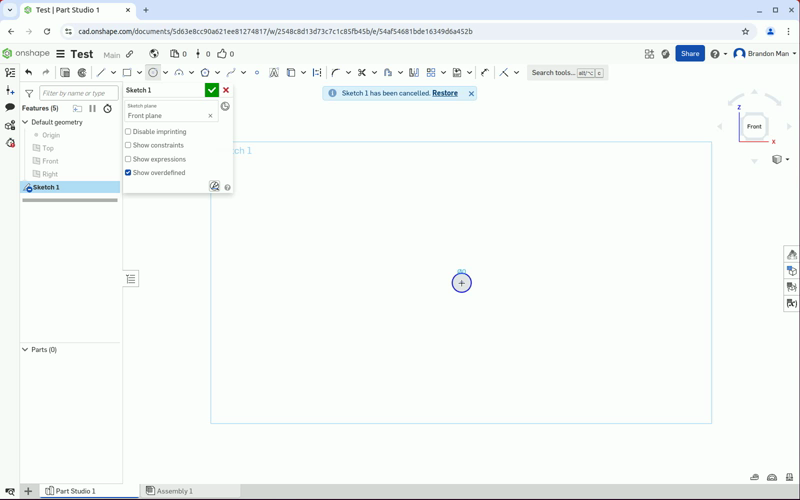
mouse_move(464, 282)
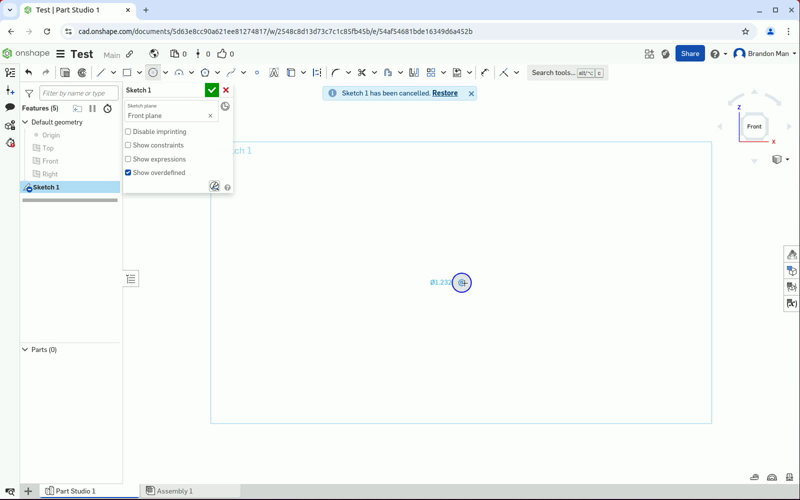
scroll(6)
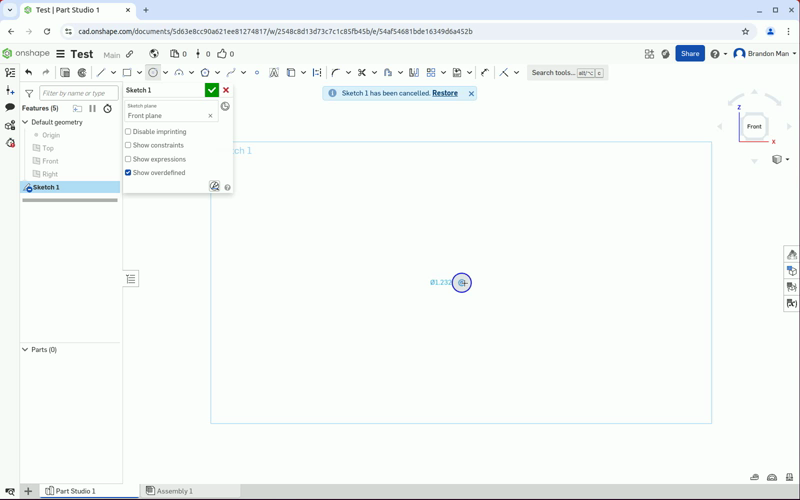
scroll(6)
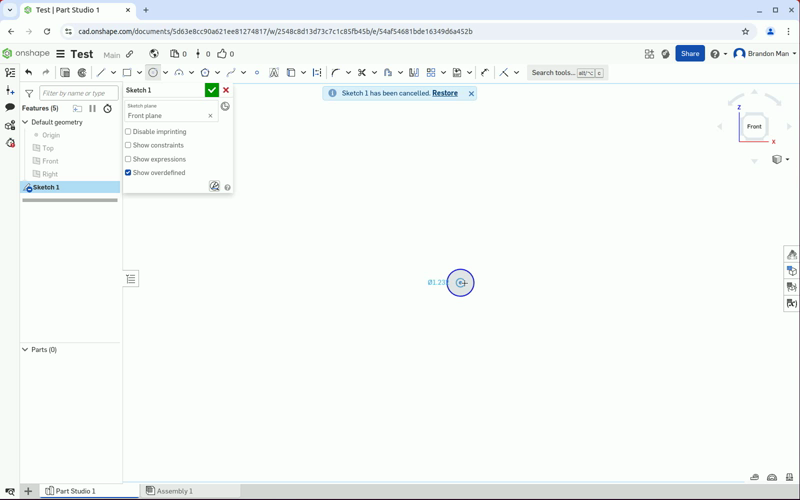
scroll(6)
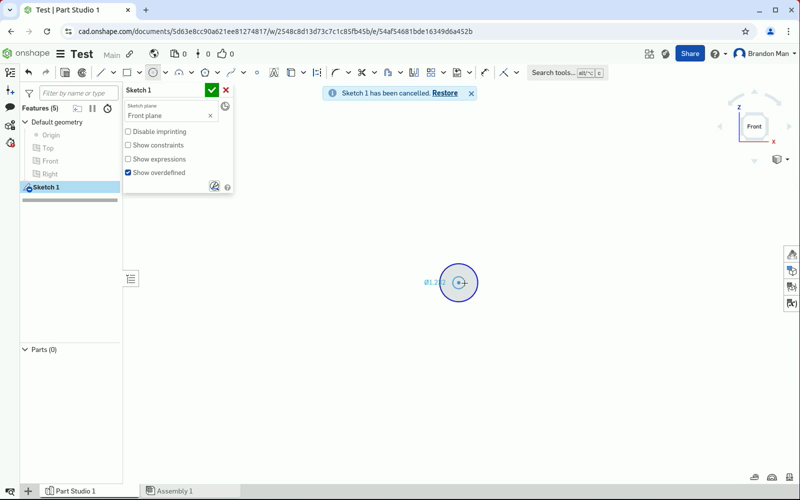
scroll(6)
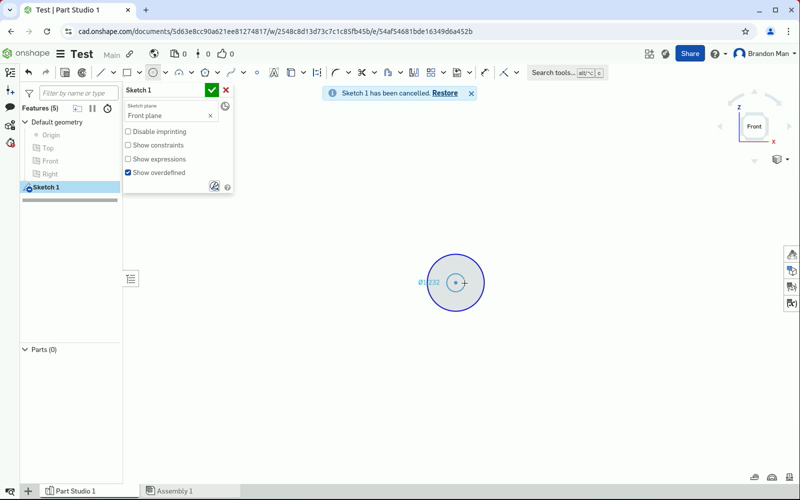
scroll(6)
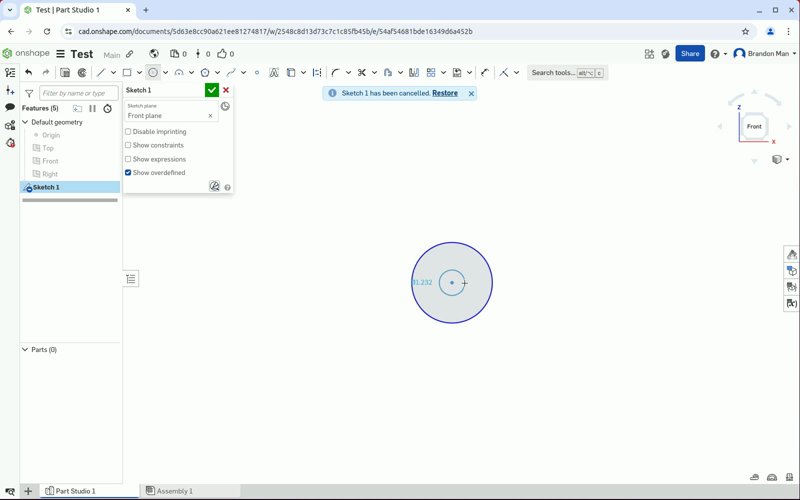
scroll(6)
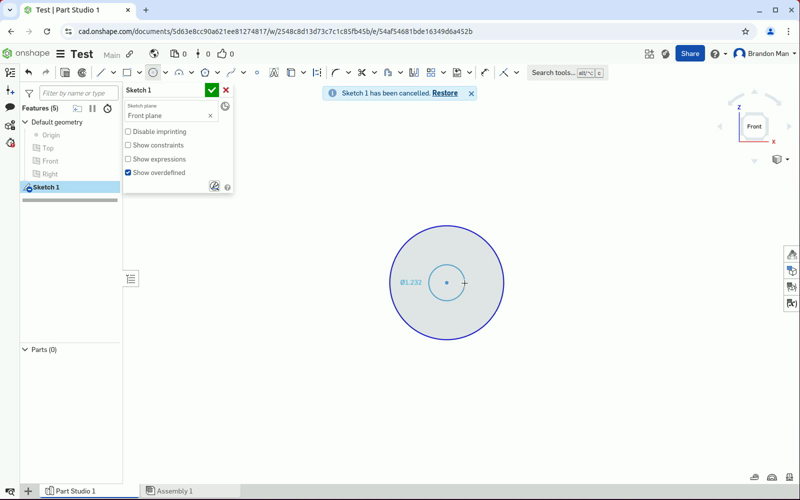
scroll(6)
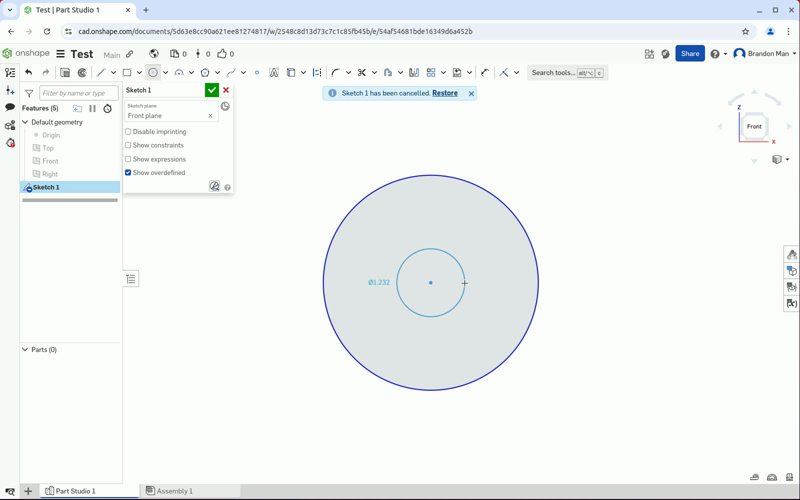
click(464, 282)
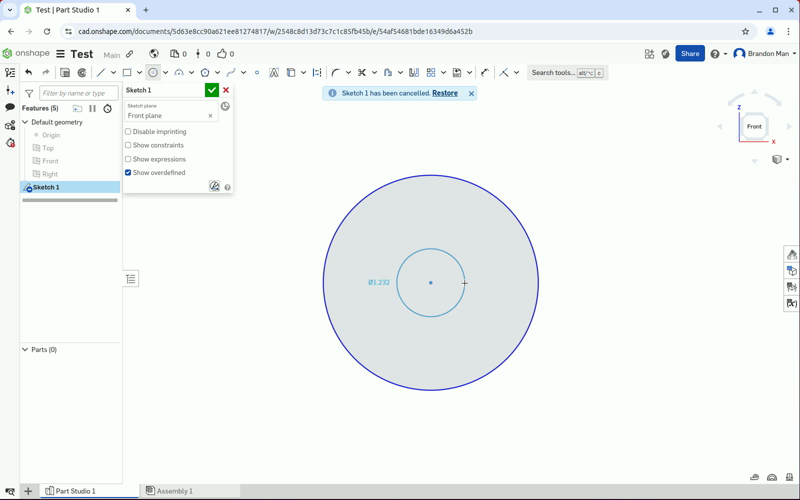
scroll(-6)
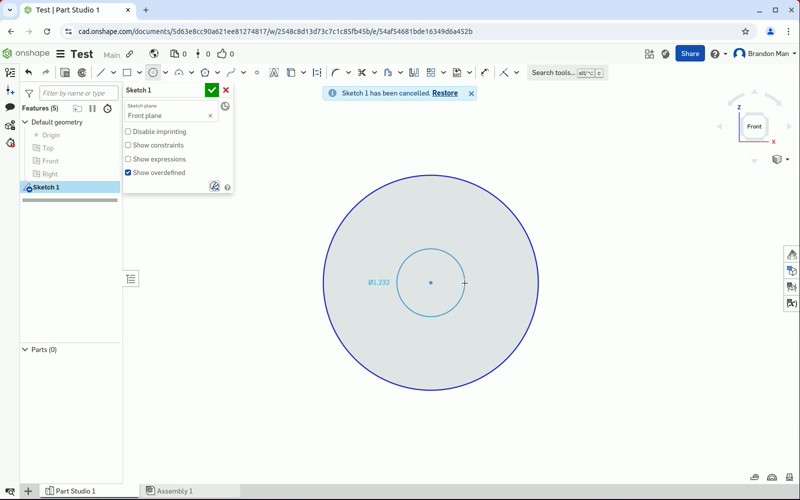
scroll(-6)
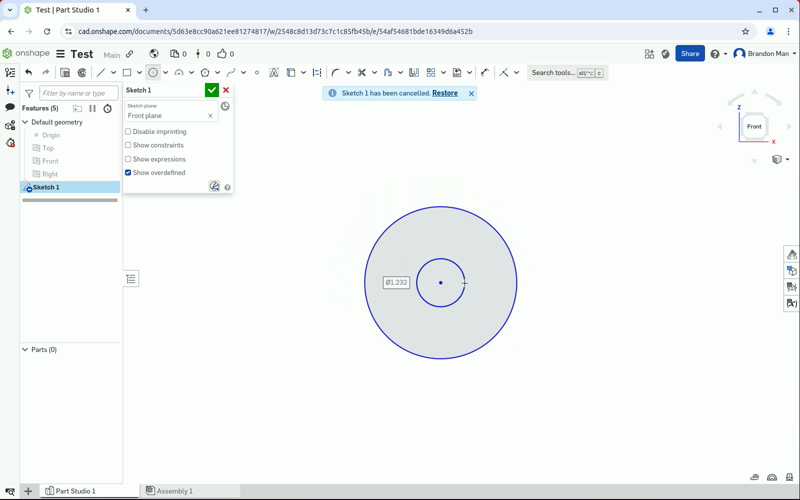
scroll(-6)
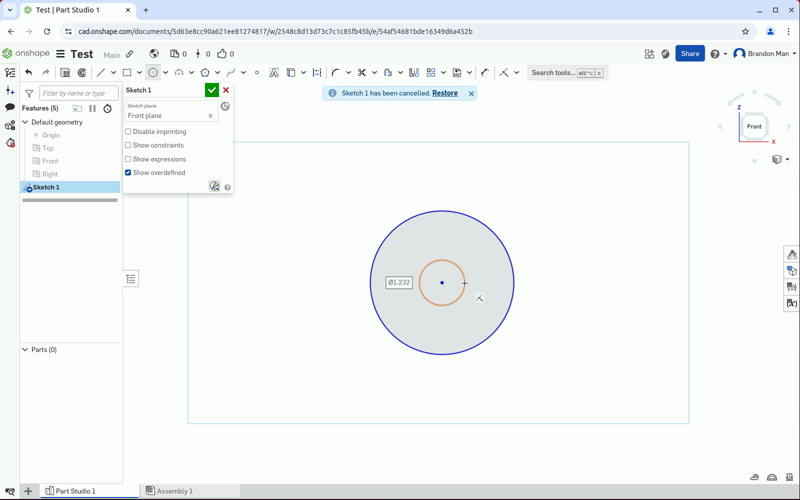
scroll(-6)
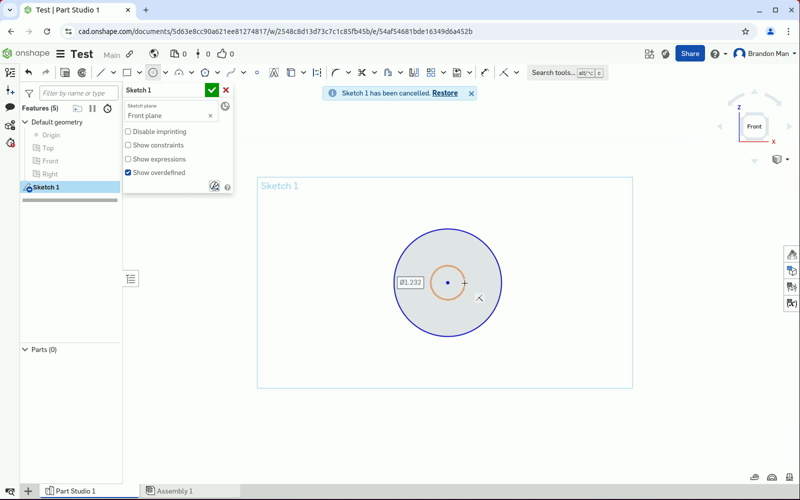
scroll(-6)
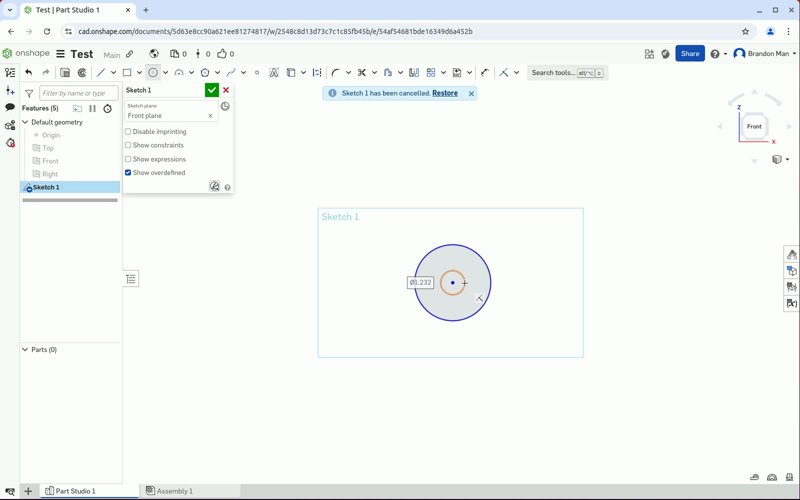
scroll(-6)
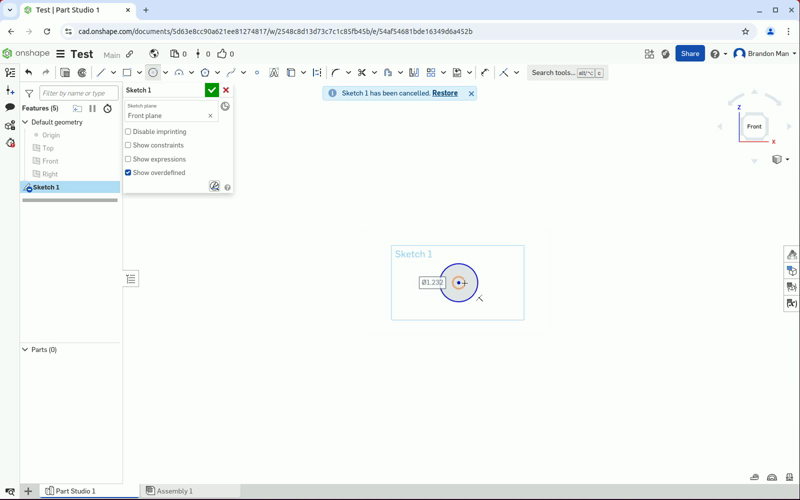
scroll(-6)
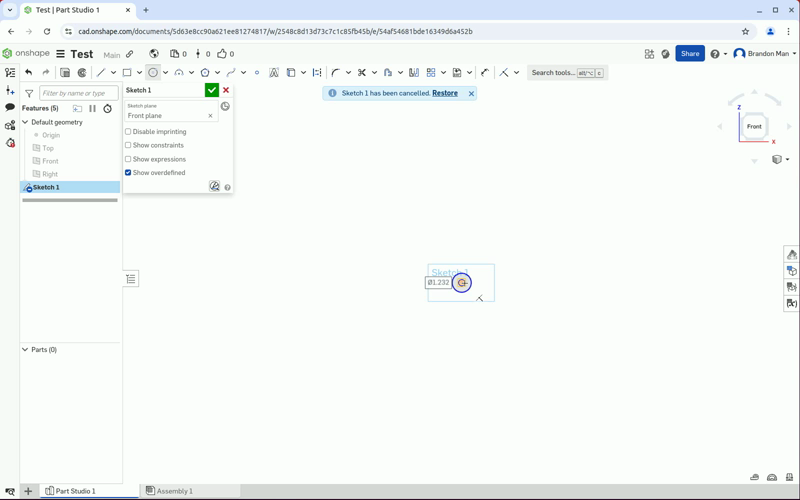
key(esc)
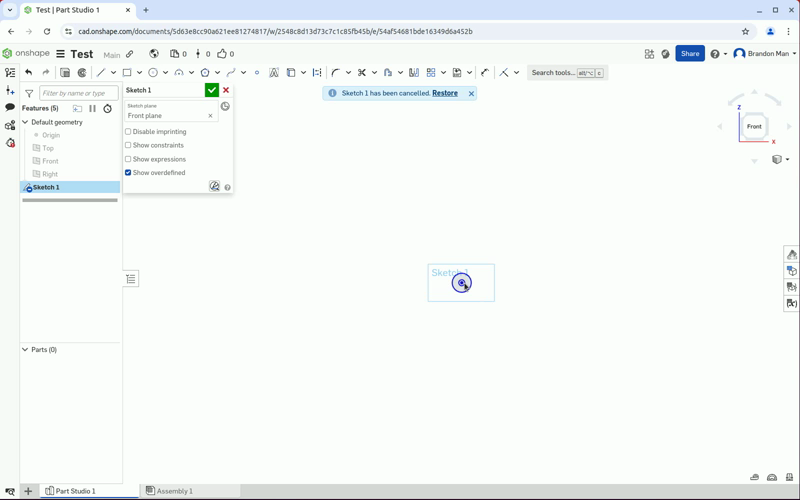
mouse_move(463, 291)
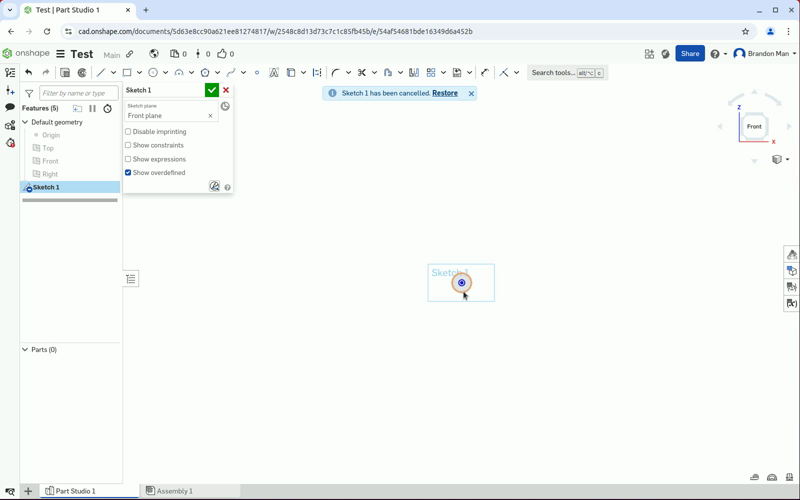
scroll(6)
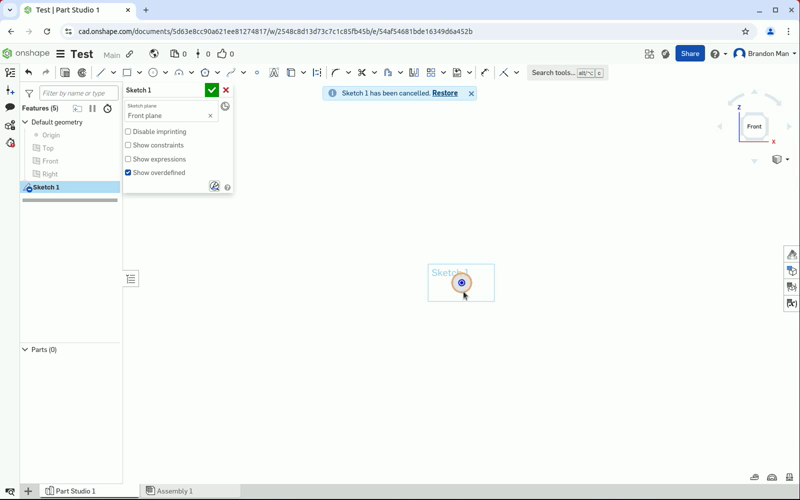
scroll(6)
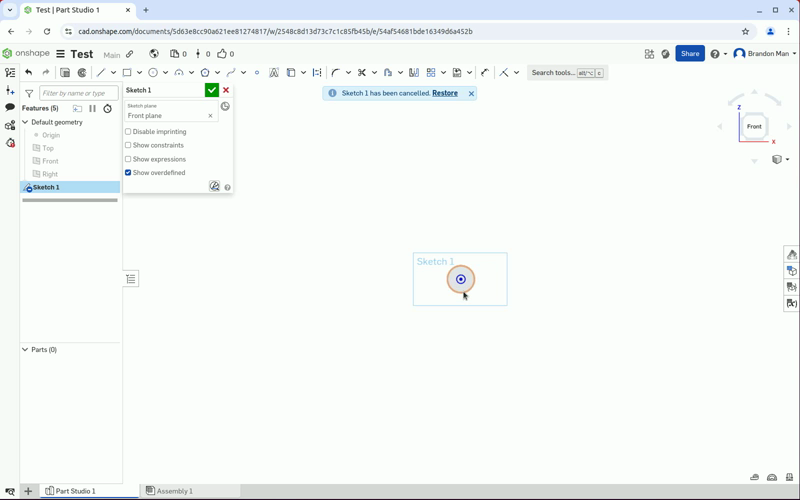
scroll(6)
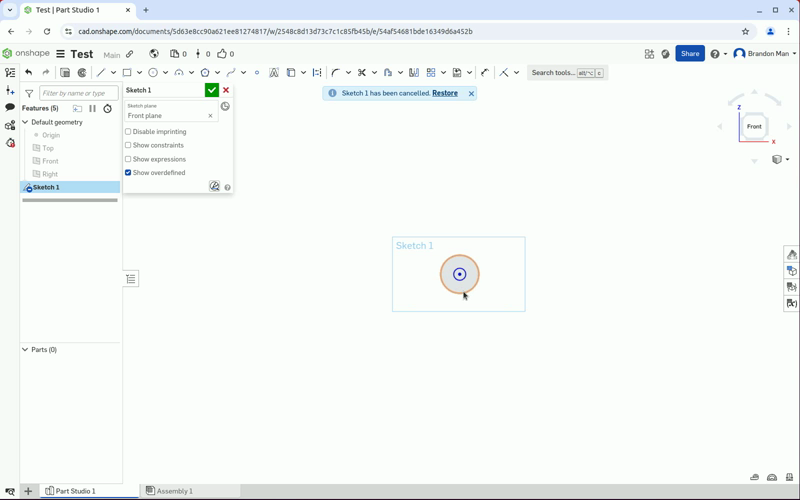
scroll(6)
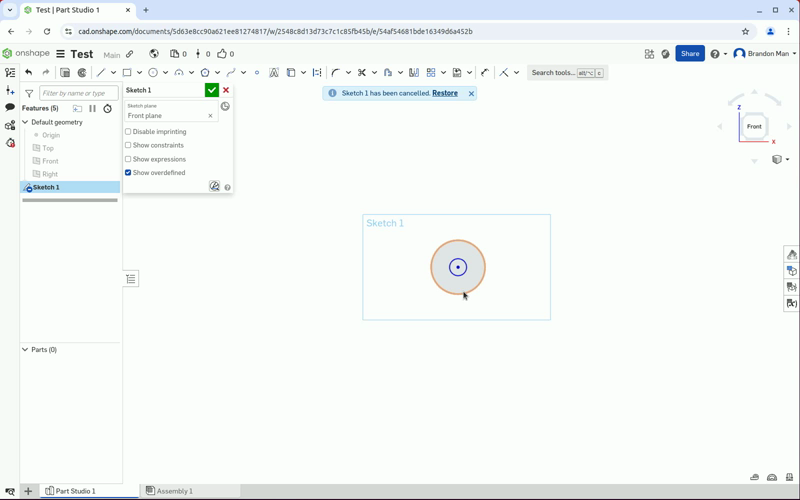
scroll(6)
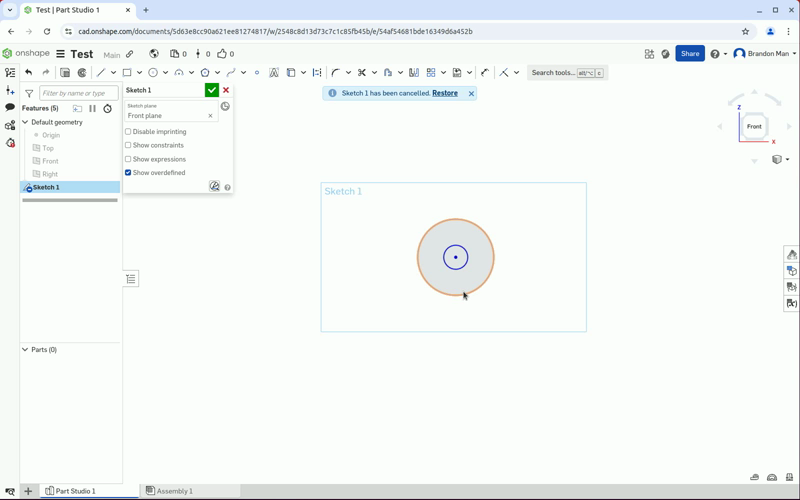
scroll(6)
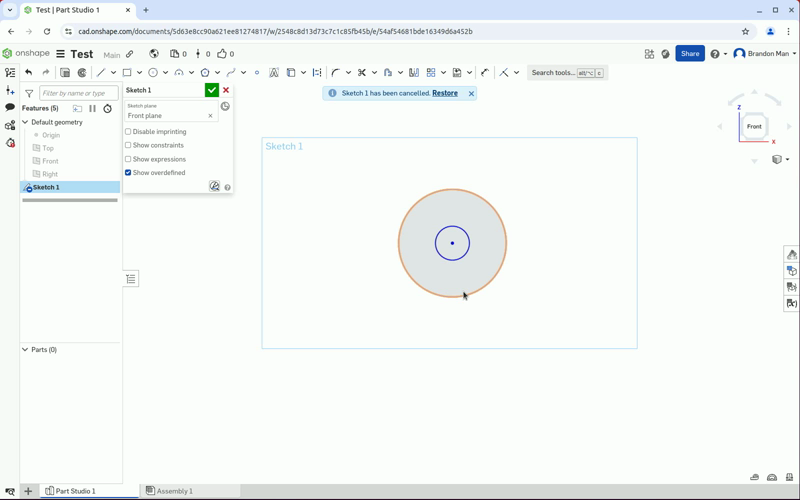
scroll(6)
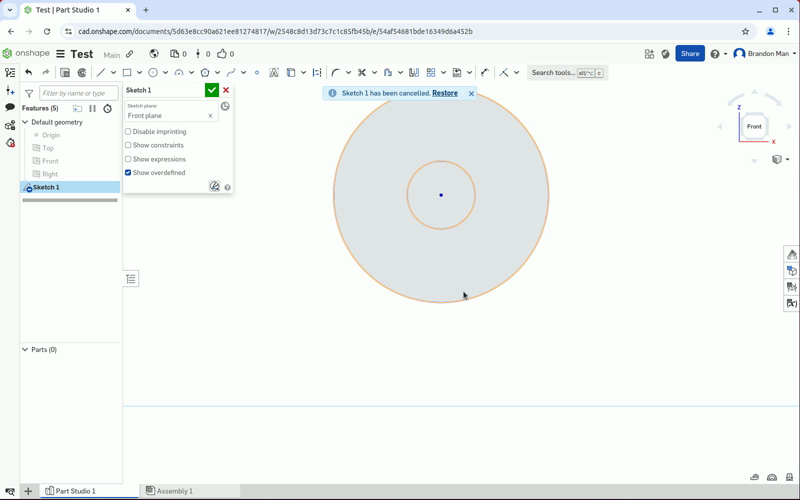
click(463, 291)
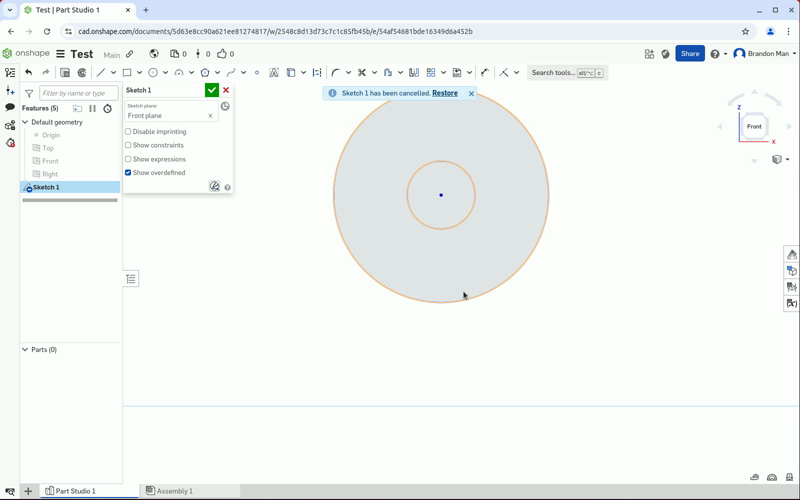
scroll(-6)
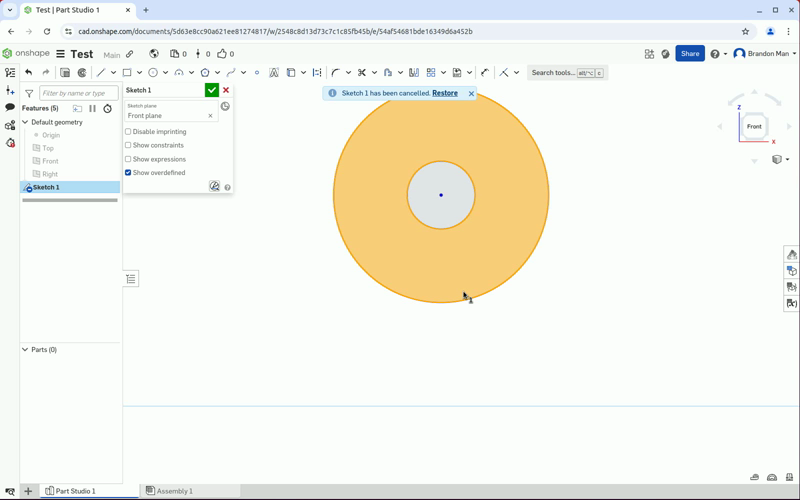
scroll(-6)
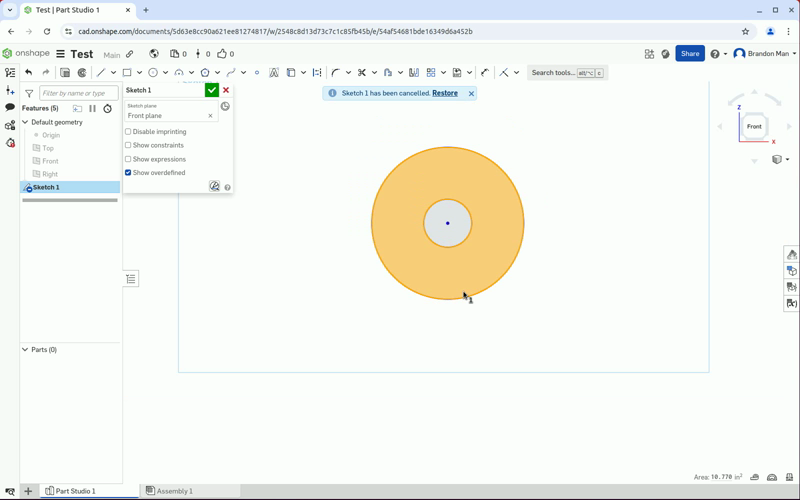
scroll(-6)
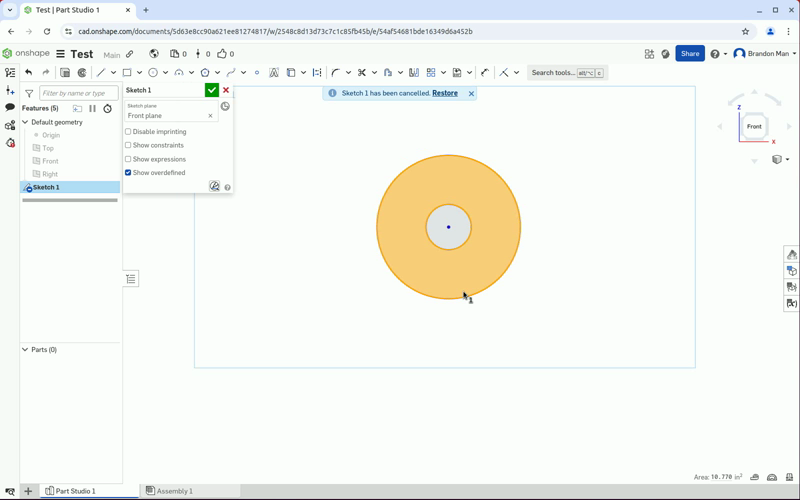
scroll(-6)
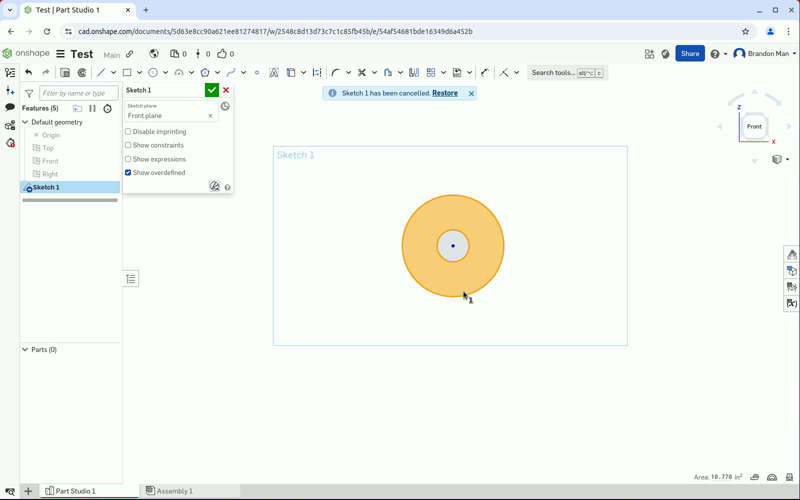
scroll(-6)
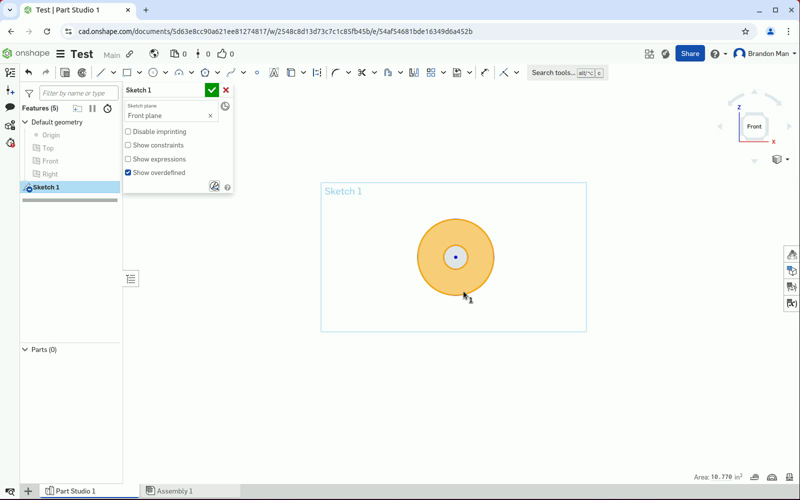
scroll(-6)
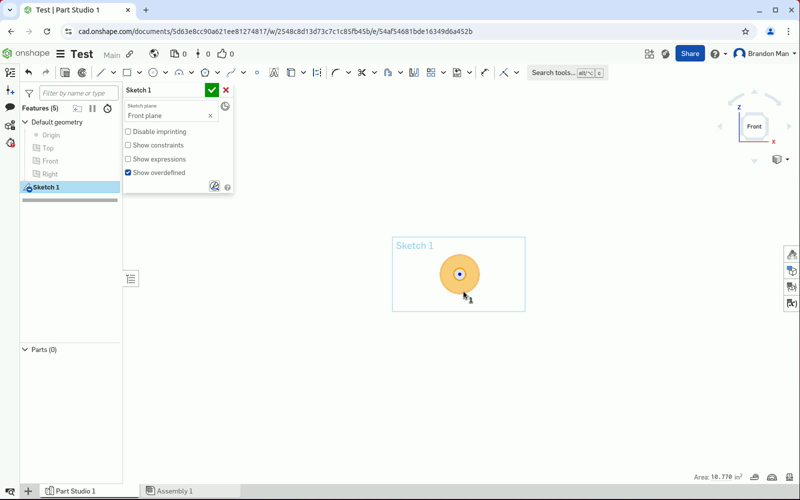
scroll(-6)
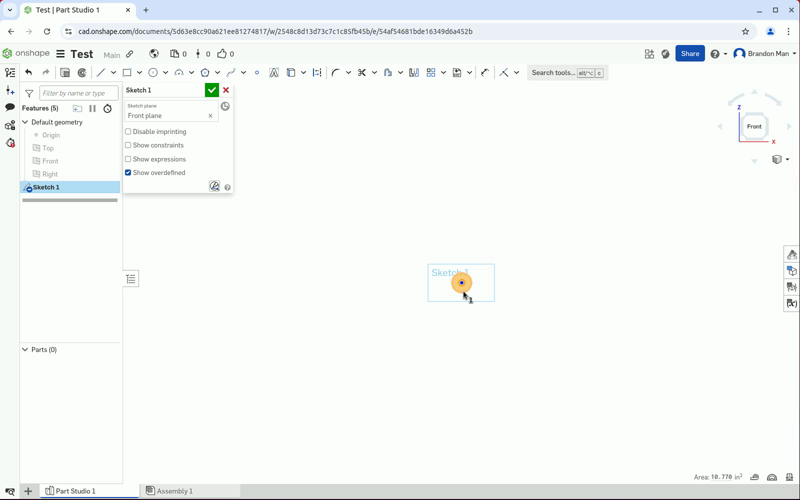
mouse_move(73, 352)
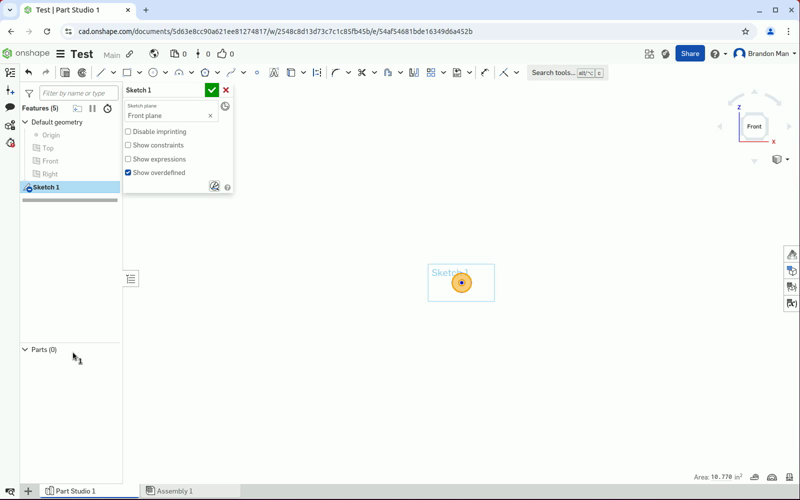
key(shift+y)
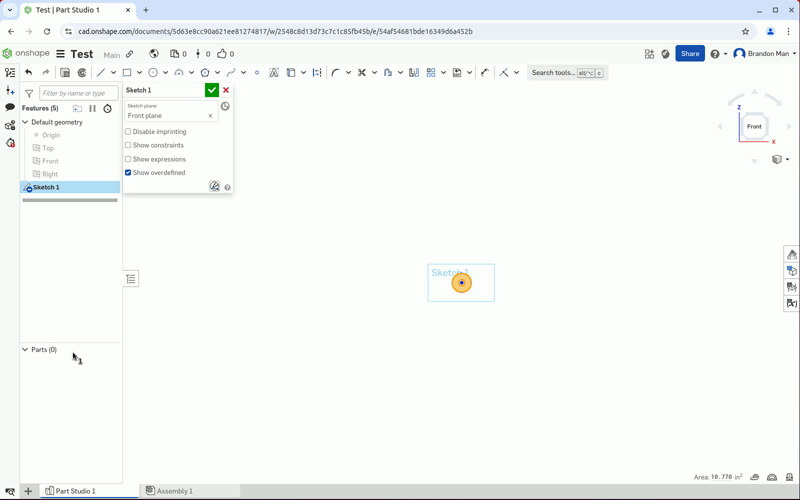
key(shift+e)
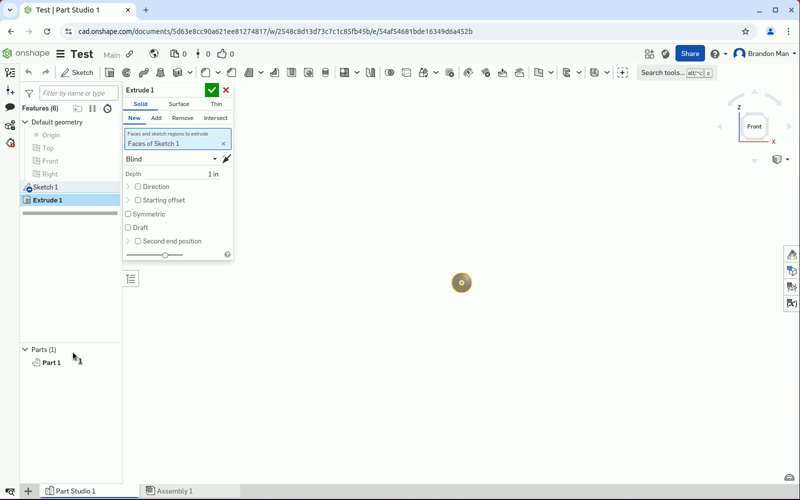
mouse_move(143, 106)
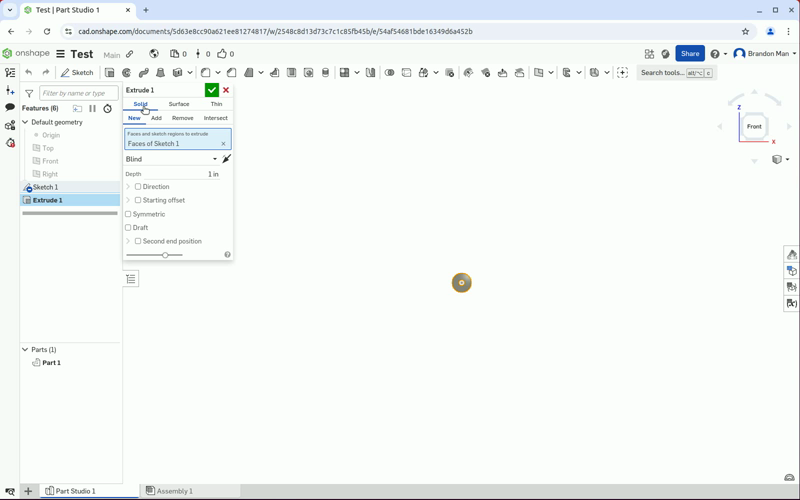
click(143, 106)
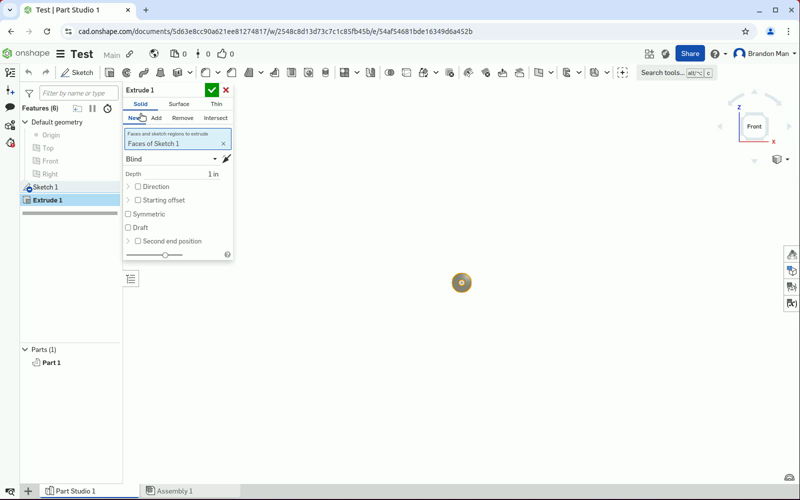
mouse_move(137, 120)
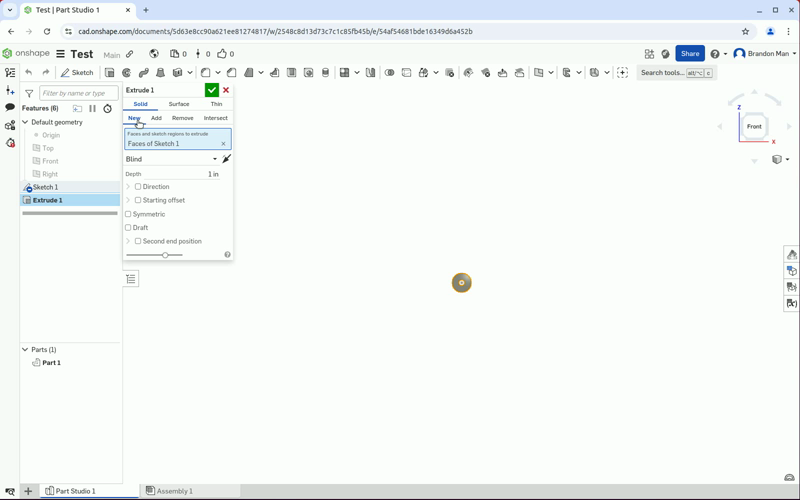
click(137, 120)
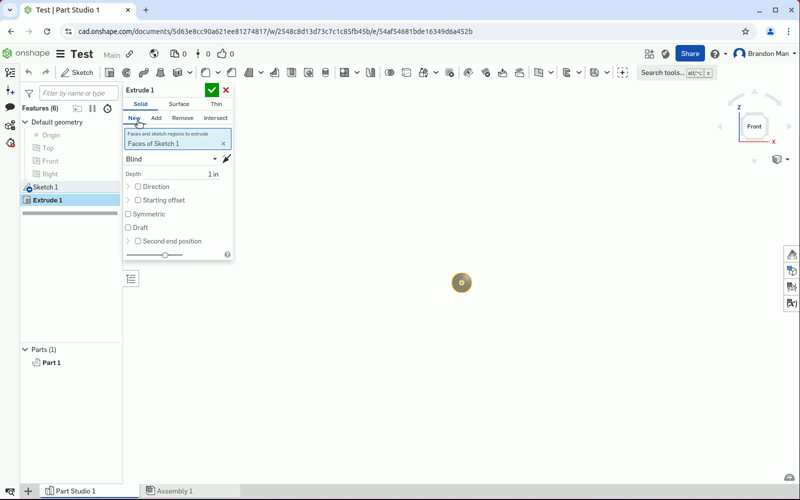
key(tab, 4)
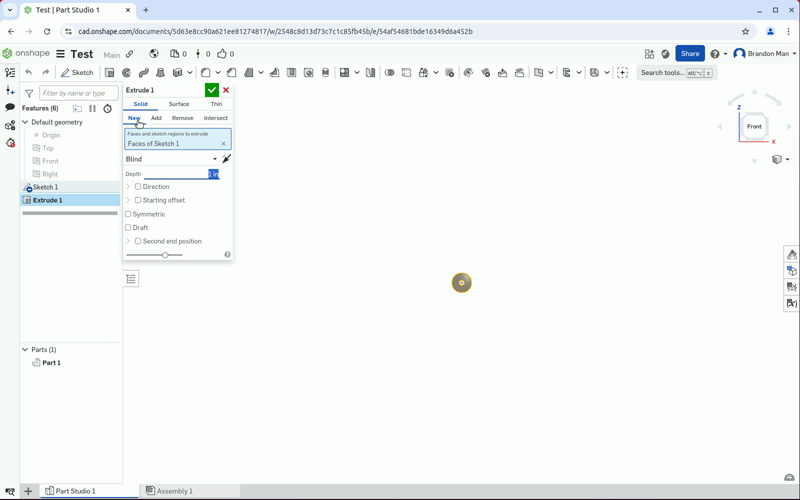
text(0.481)
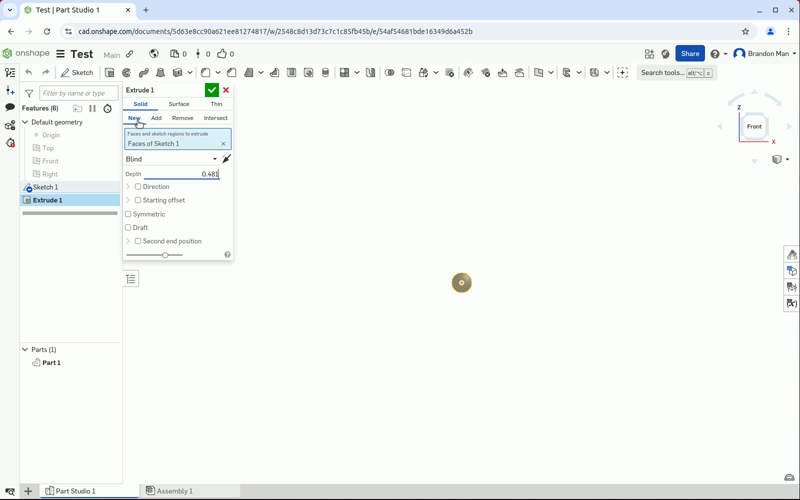
key(enter)
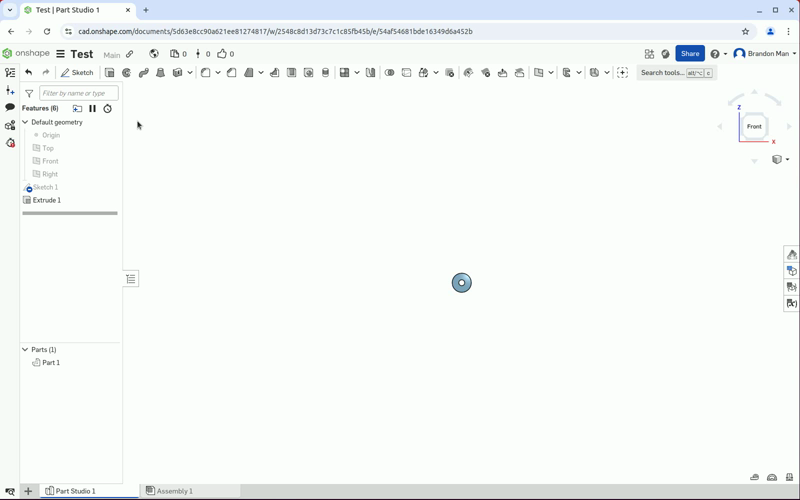
key(shift+h)
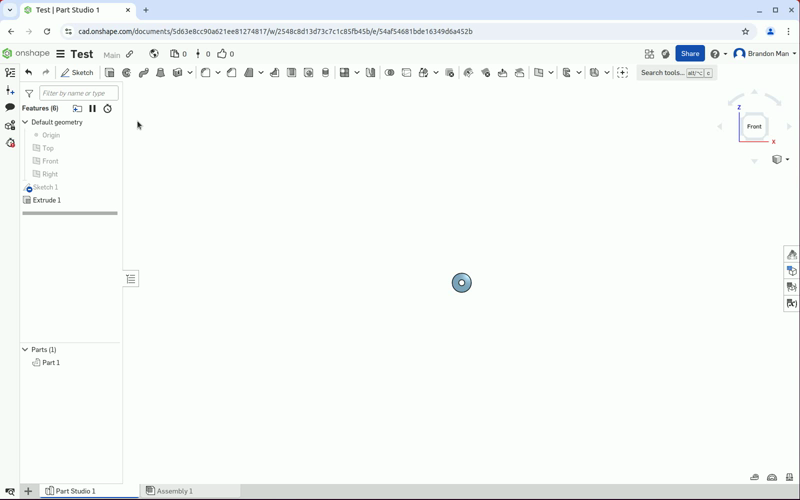
key(shift+h)
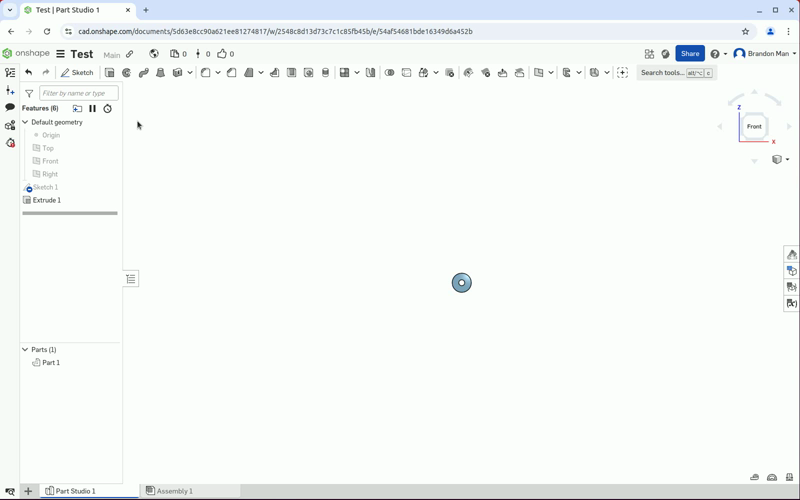
mouse_move(73, 189)
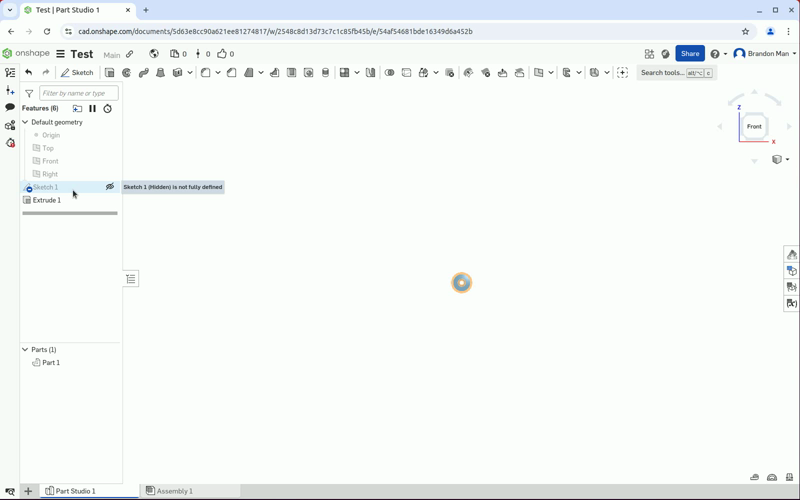
click(73, 189)
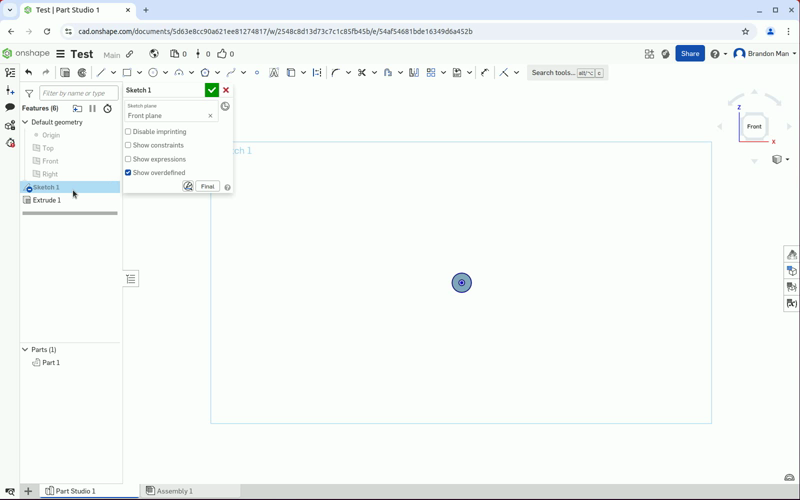
mouse_move(229, 92)
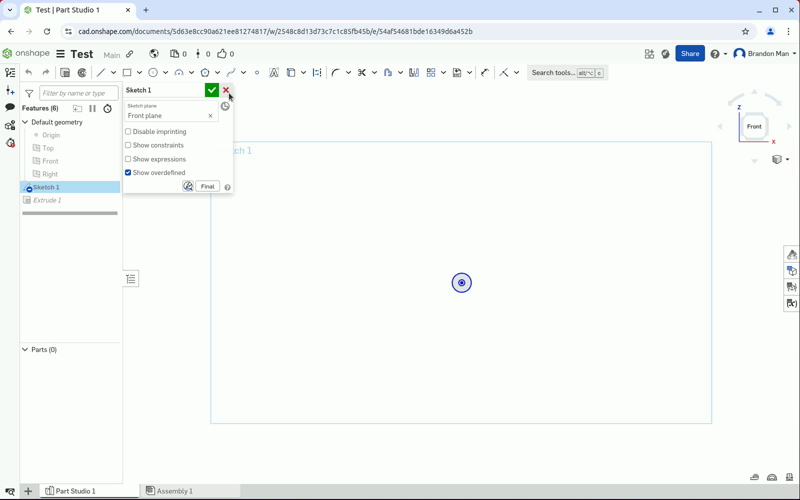
click(229, 92)
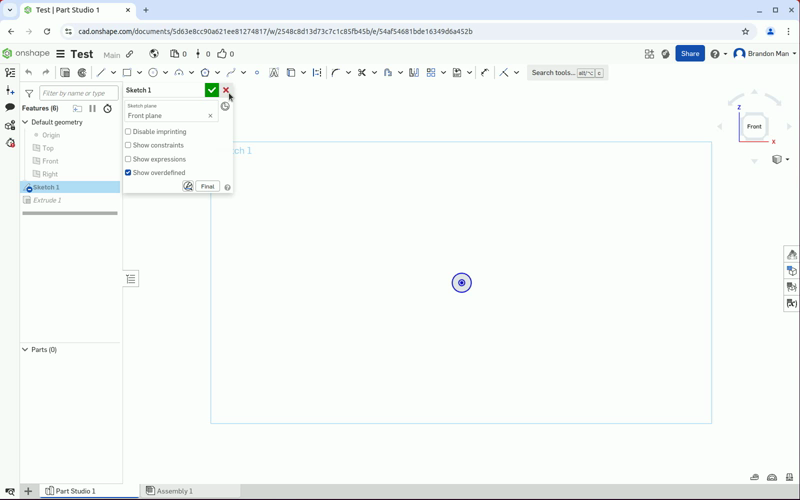
key(shift+s)
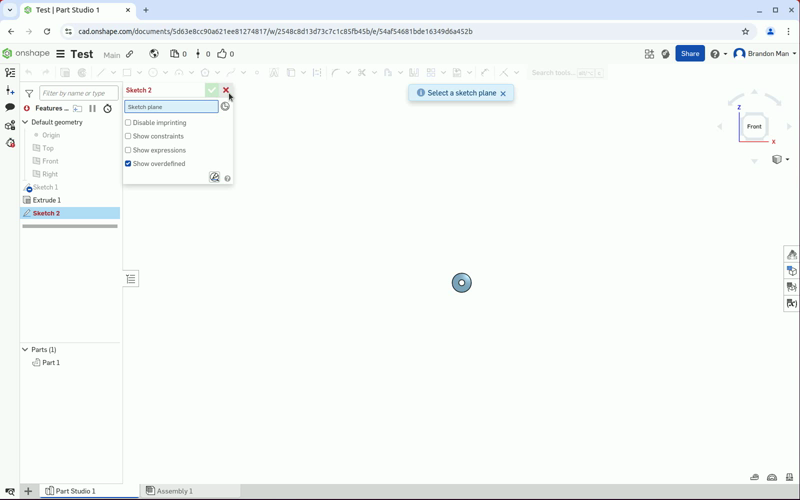
mouse_move(73, 163)
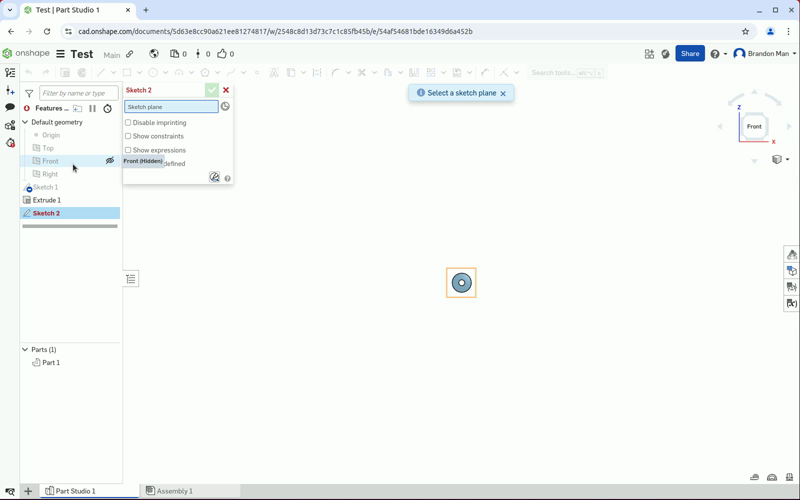
click(73, 163)
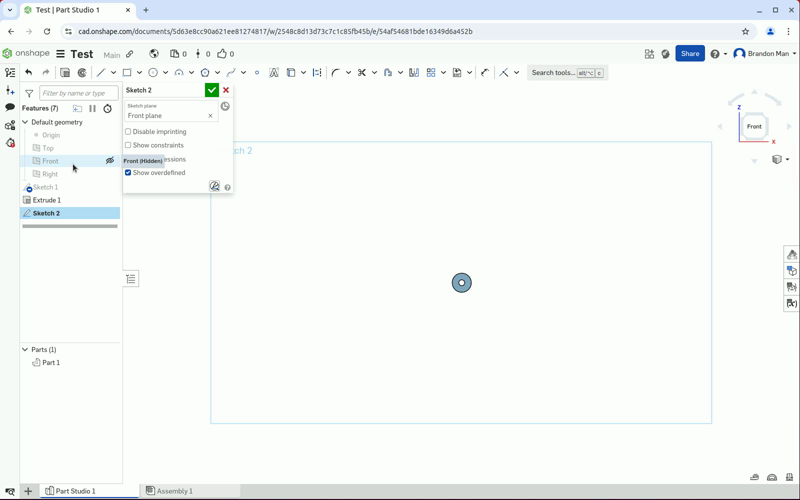
mouse_move(73, 352)
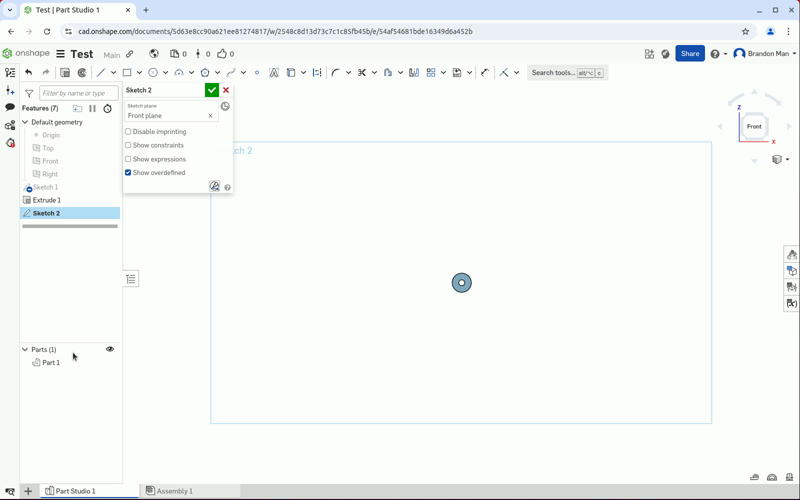
key(y)
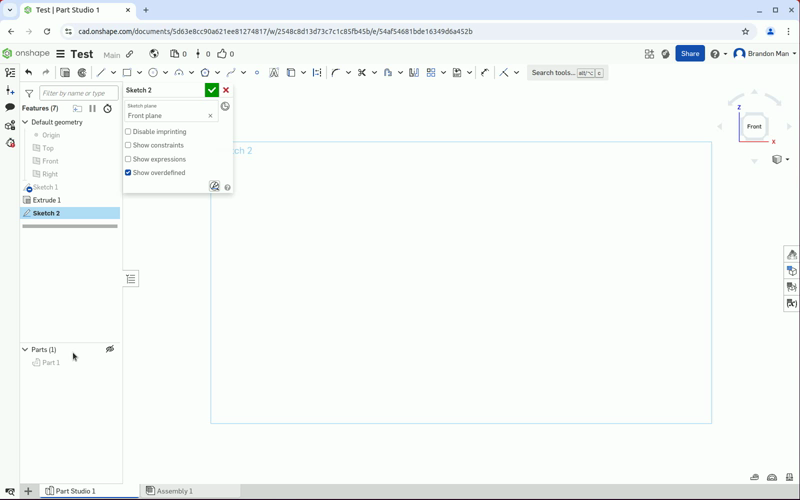
key(c)
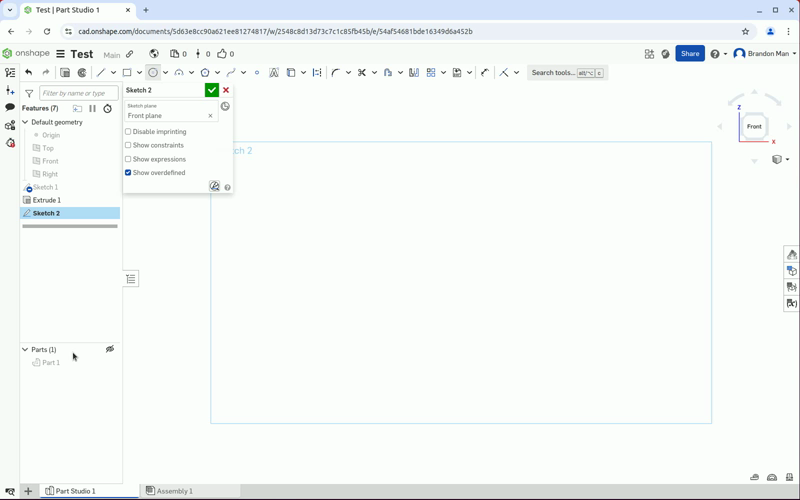
key_down(shift)
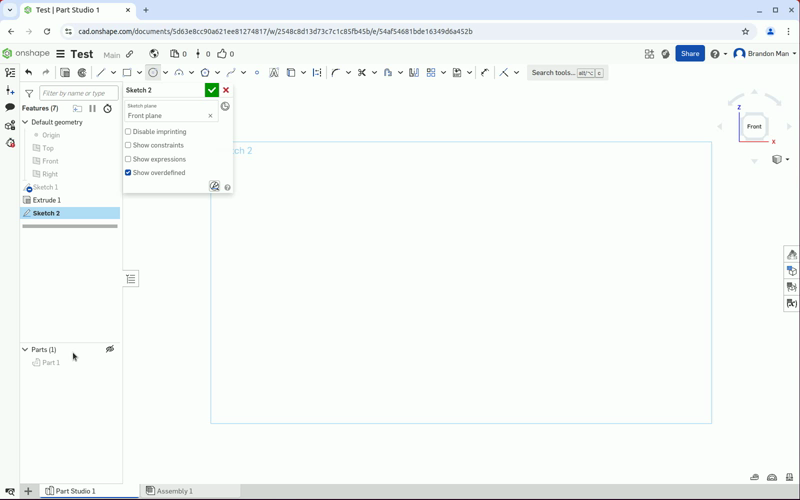
mouse_move(501, 282)
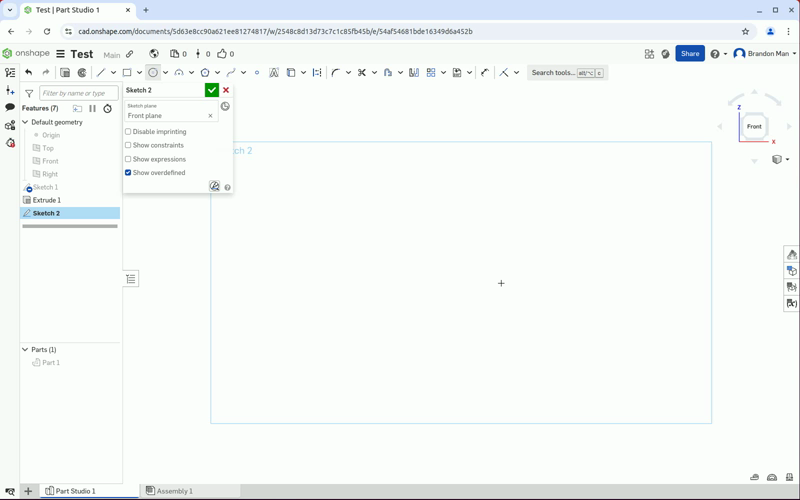
click(501, 282)
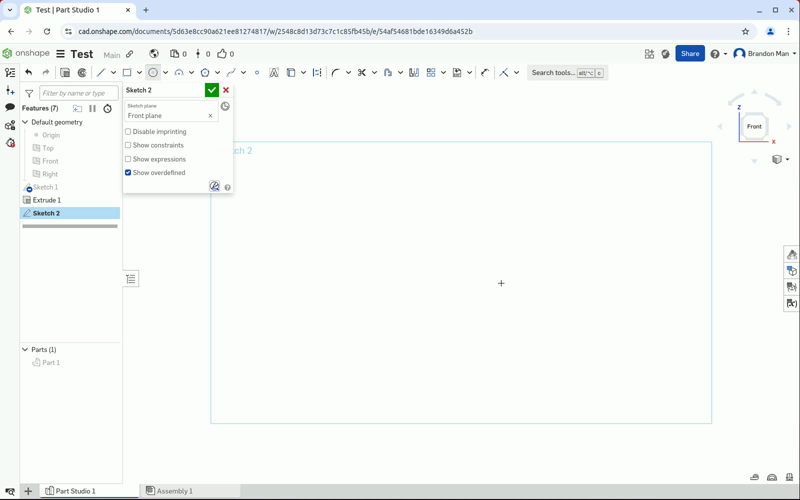
key_up(shift)
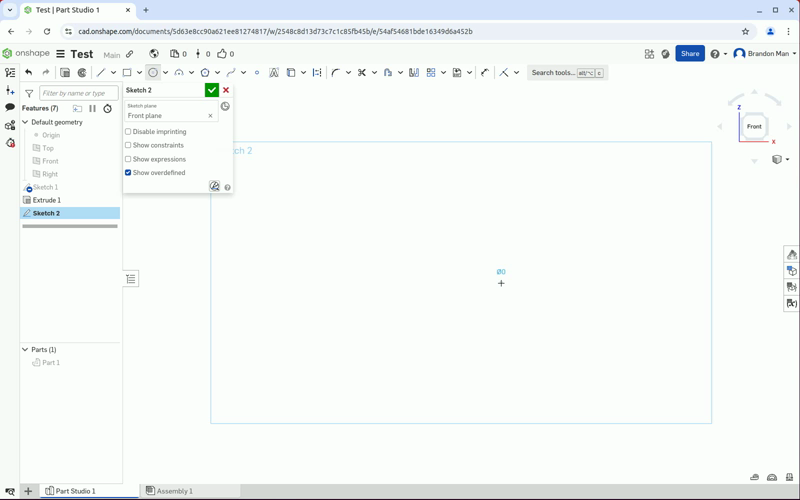
mouse_move(508, 282)
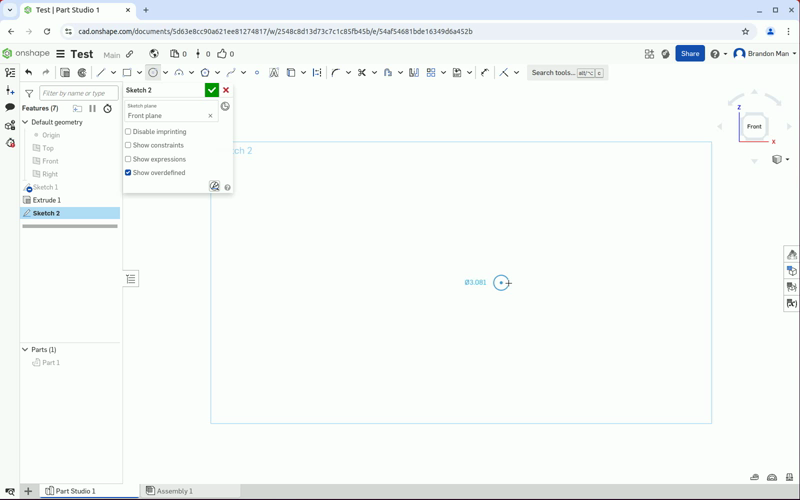
click(508, 282)
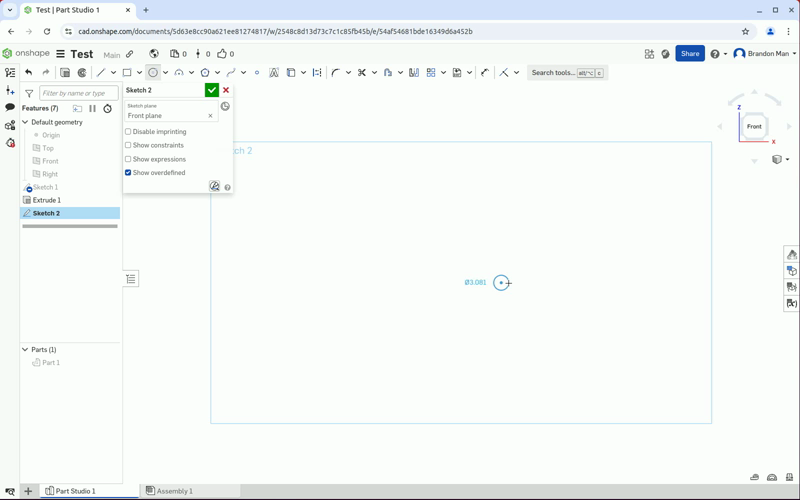
key(esc)
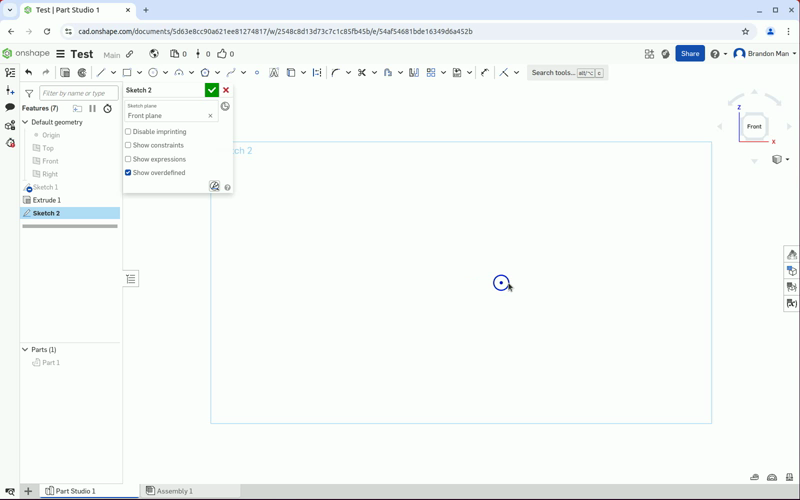
key(c)
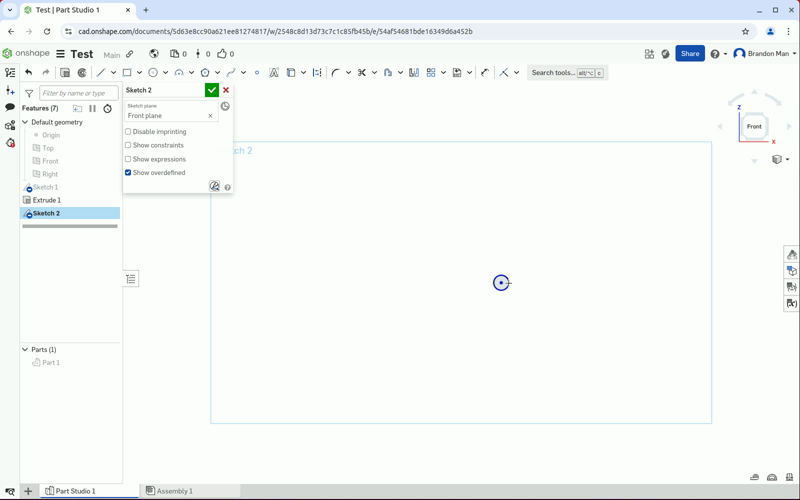
key_down(shift)
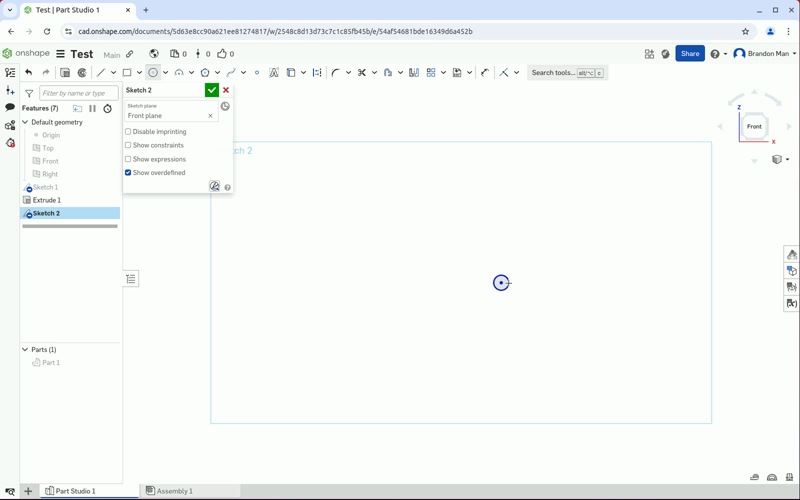
mouse_move(501, 282)
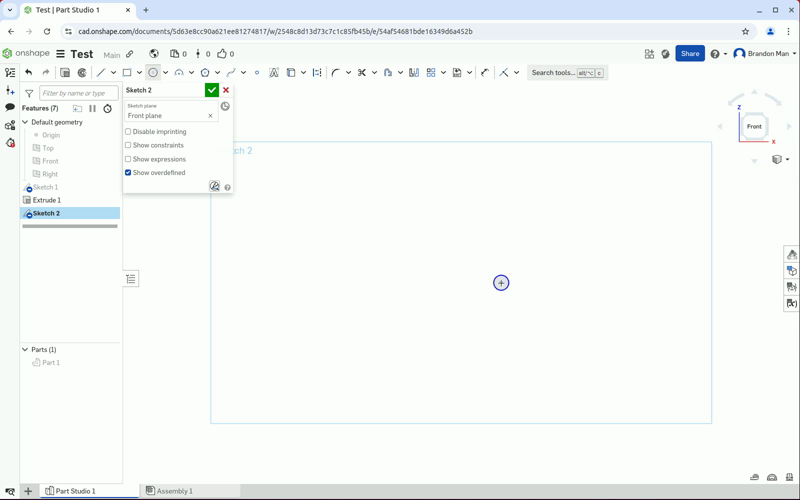
click(501, 282)
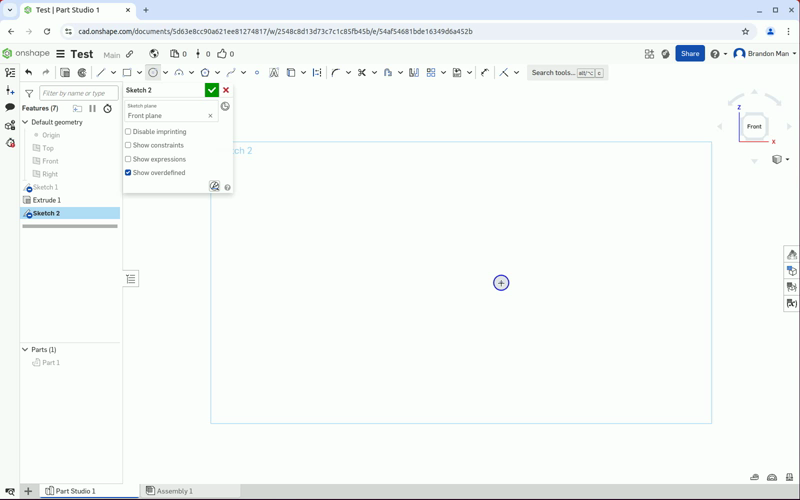
key_up(shift)
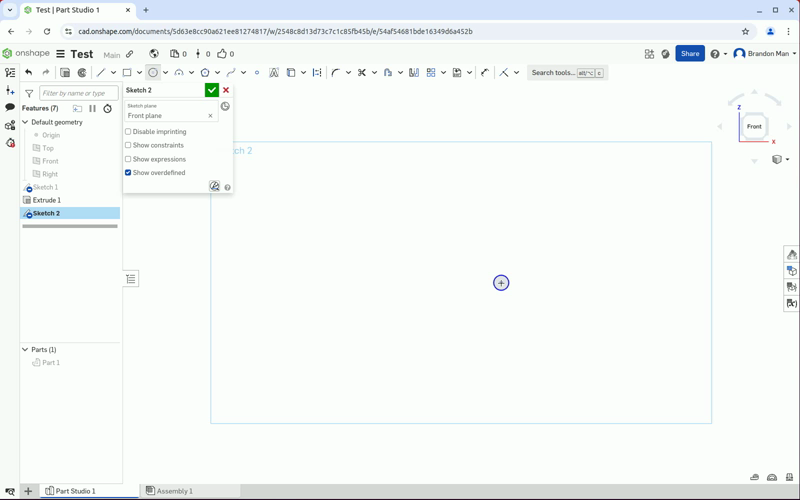
mouse_move(504, 282)
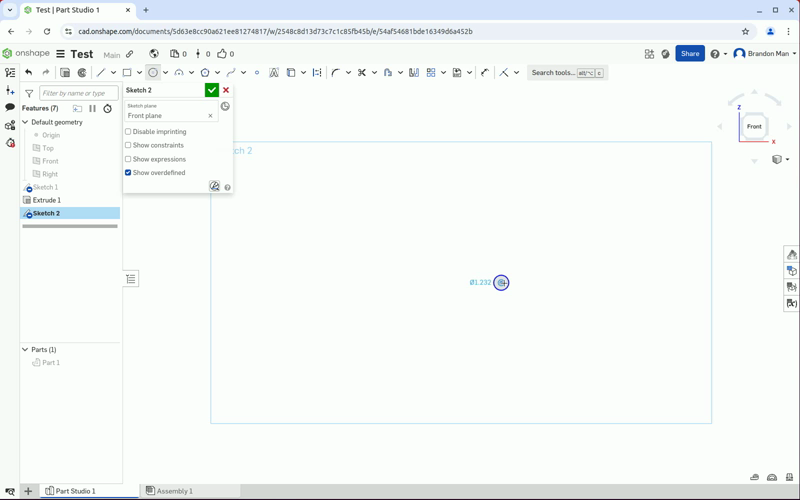
scroll(6)
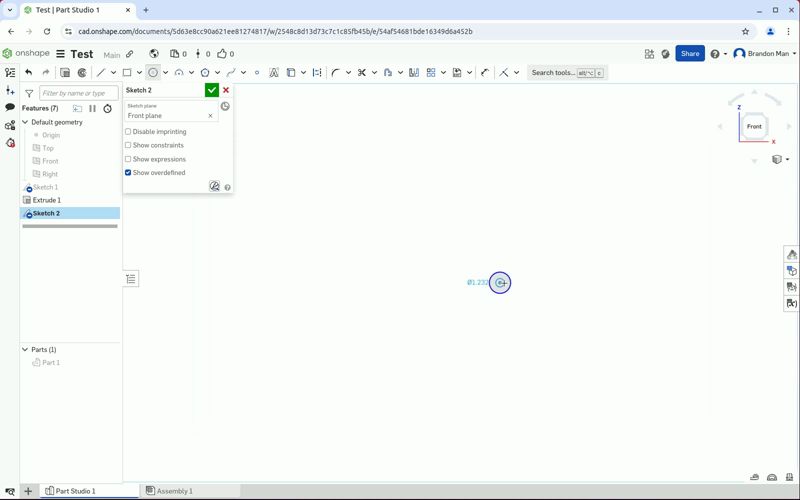
scroll(6)
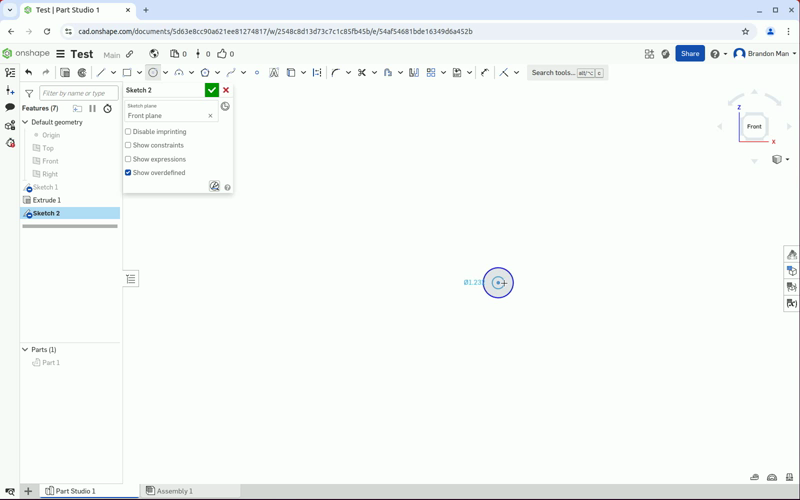
scroll(6)
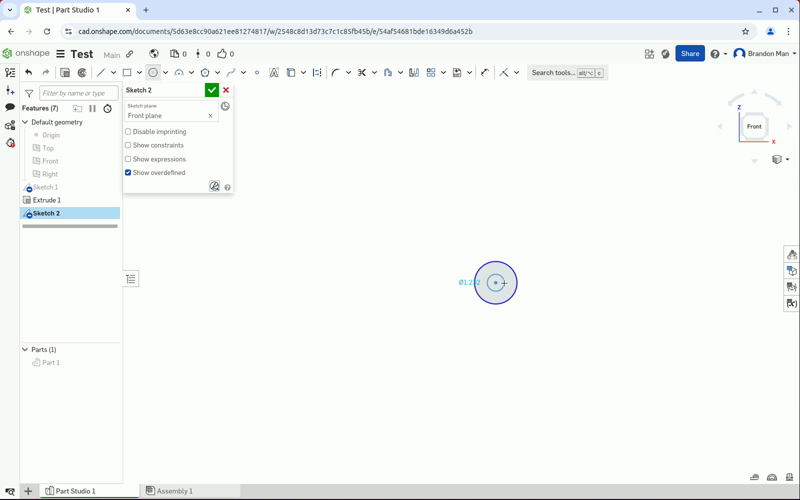
scroll(6)
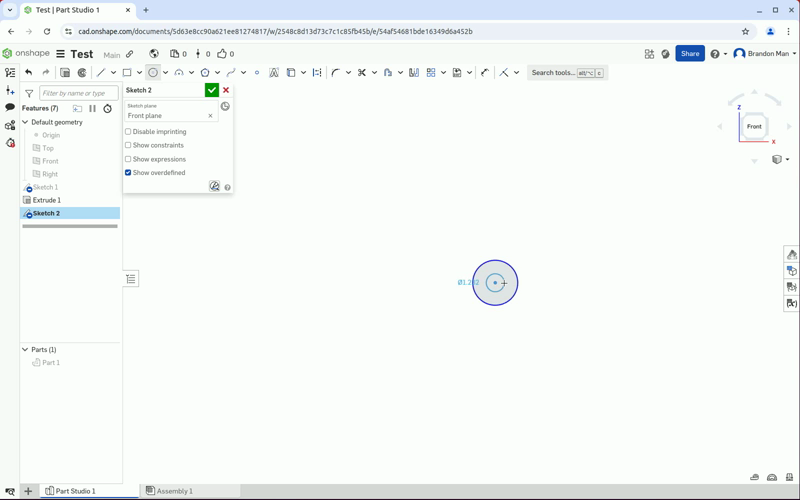
scroll(6)
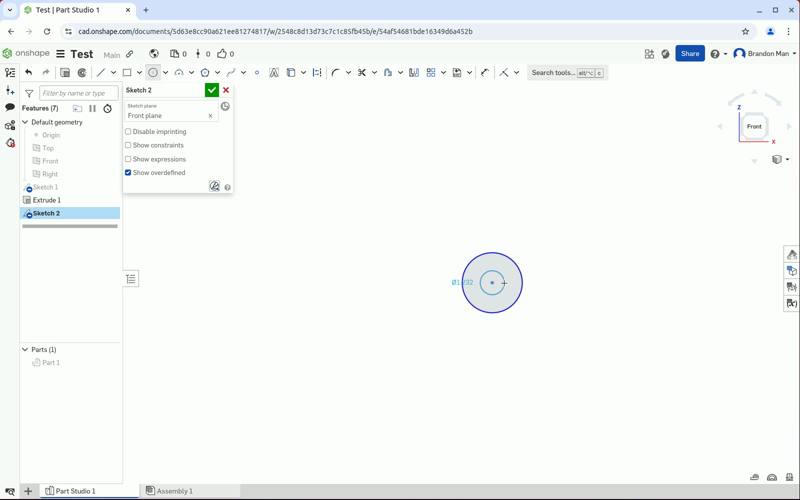
scroll(6)
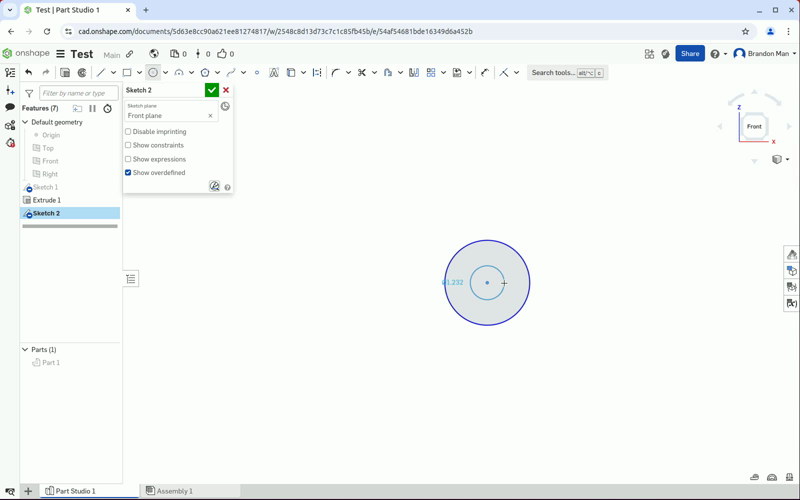
scroll(6)
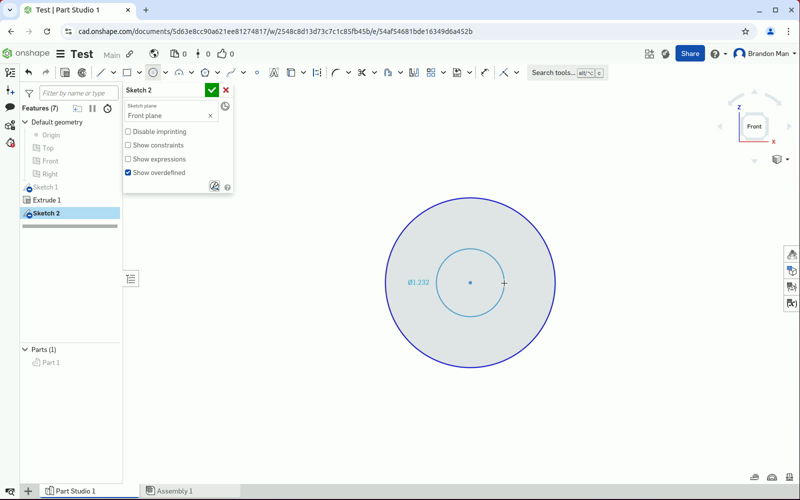
click(504, 282)
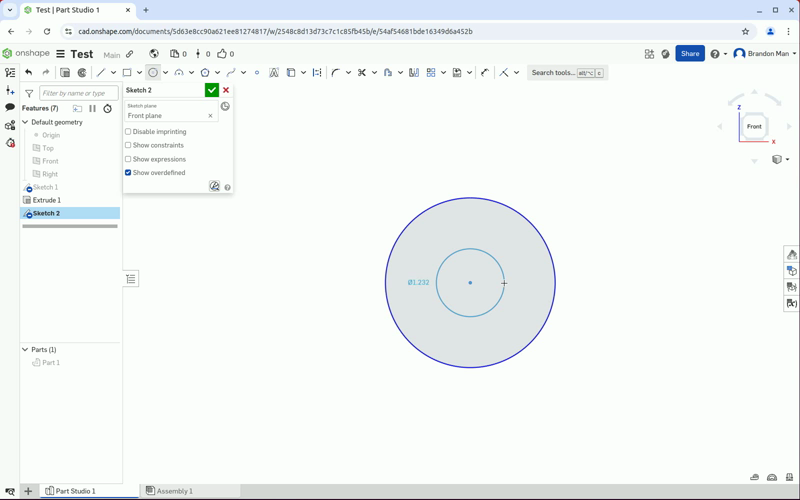
scroll(-6)
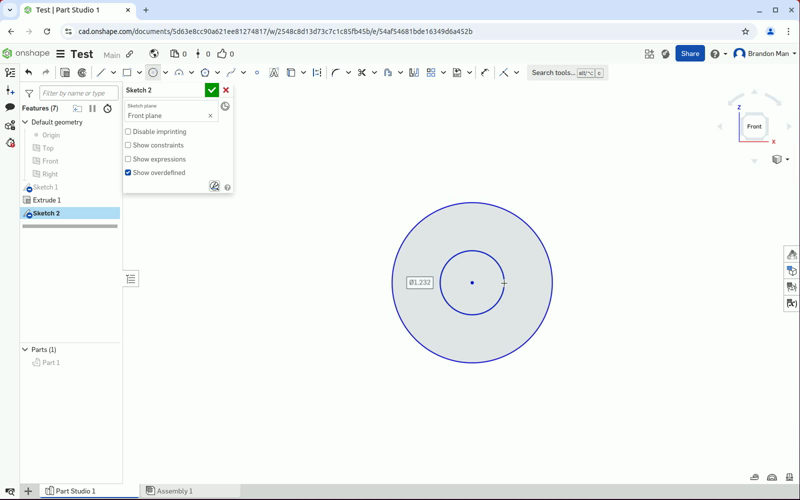
scroll(-6)
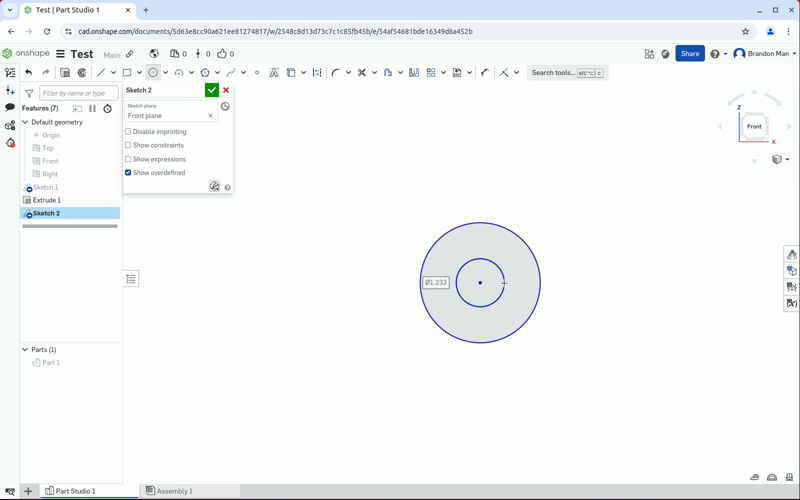
scroll(-6)
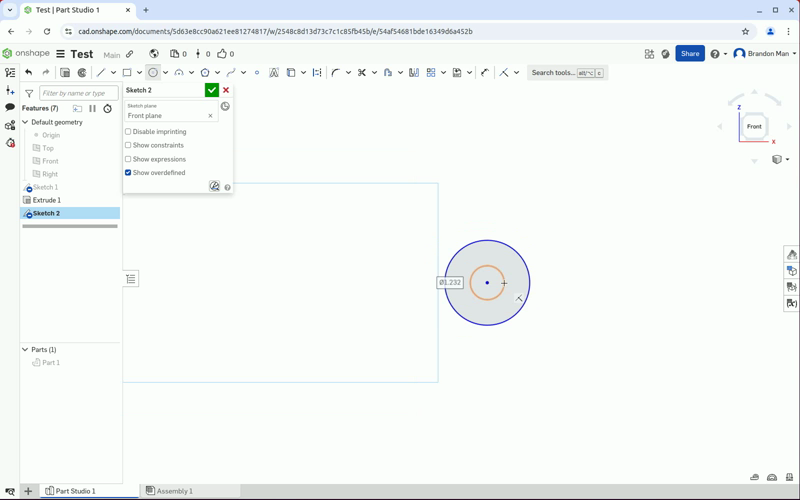
scroll(-6)
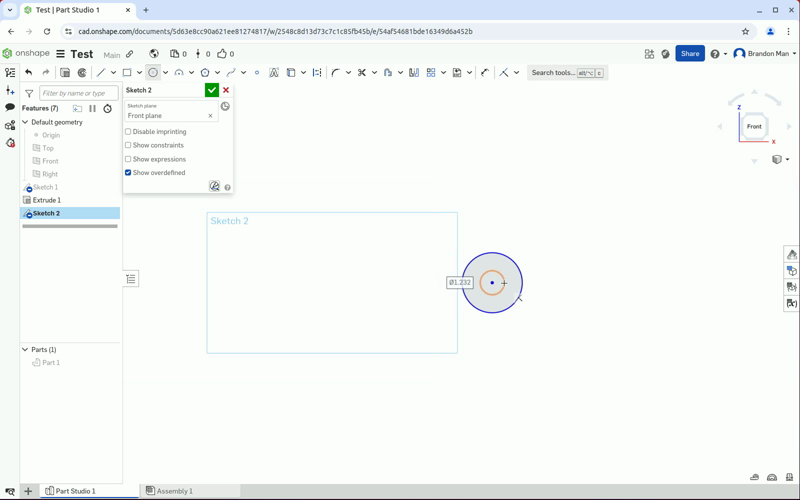
scroll(-6)
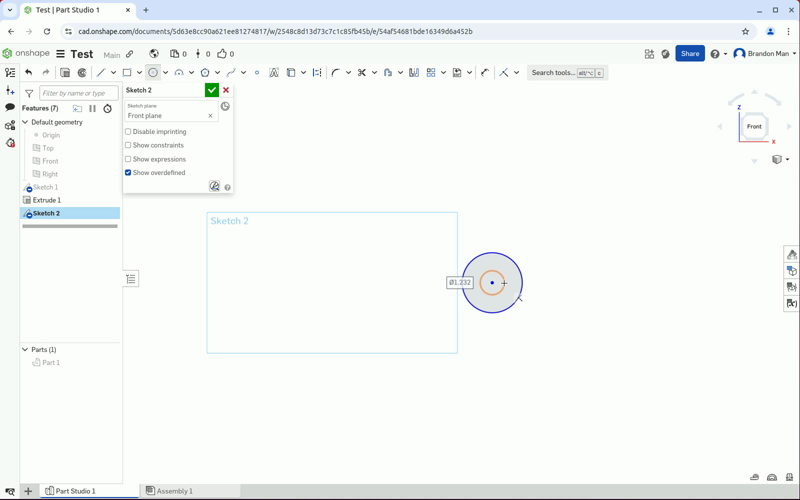
scroll(-6)
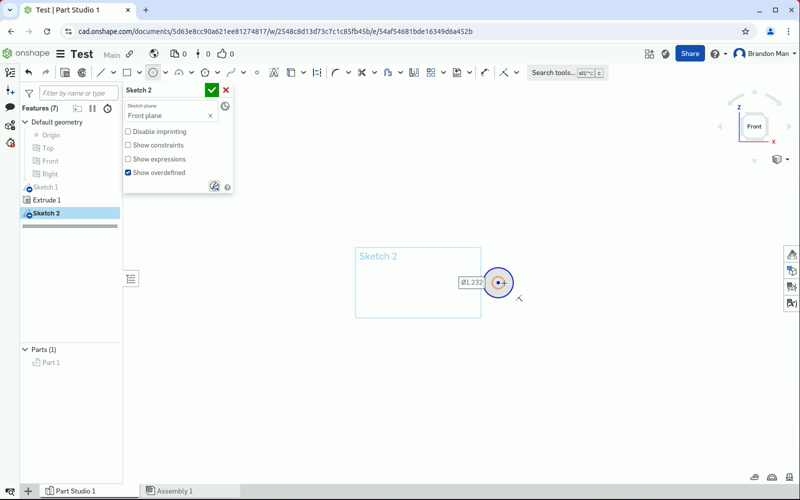
scroll(-6)
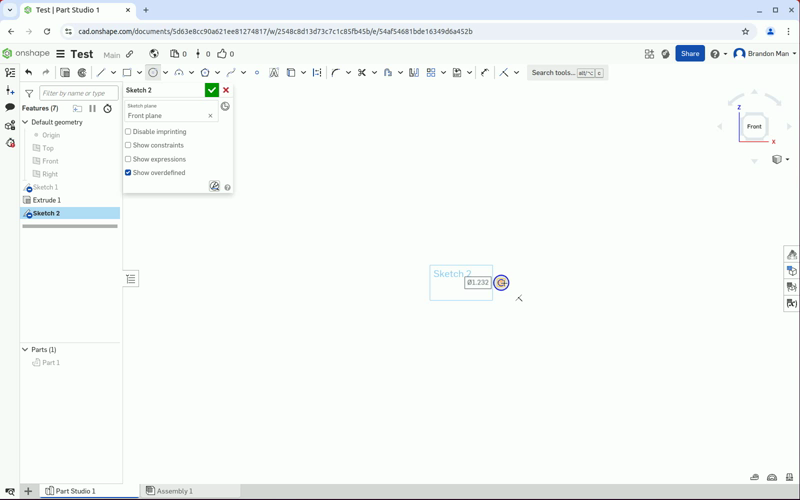
key(esc)
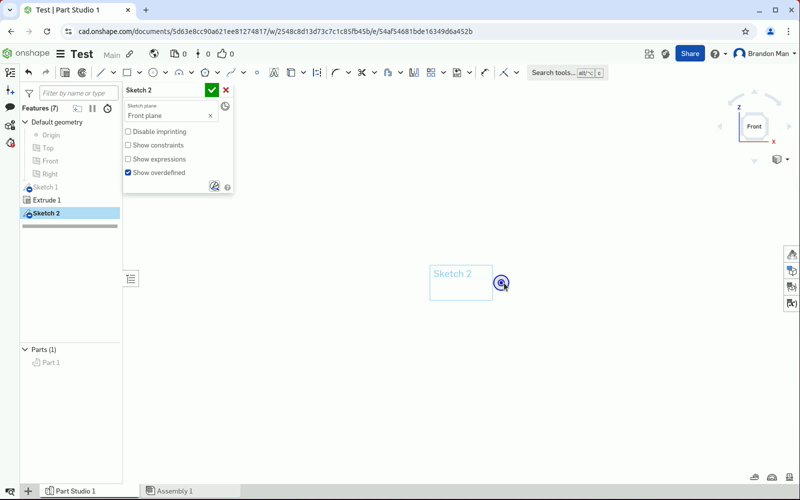
mouse_move(499, 285)
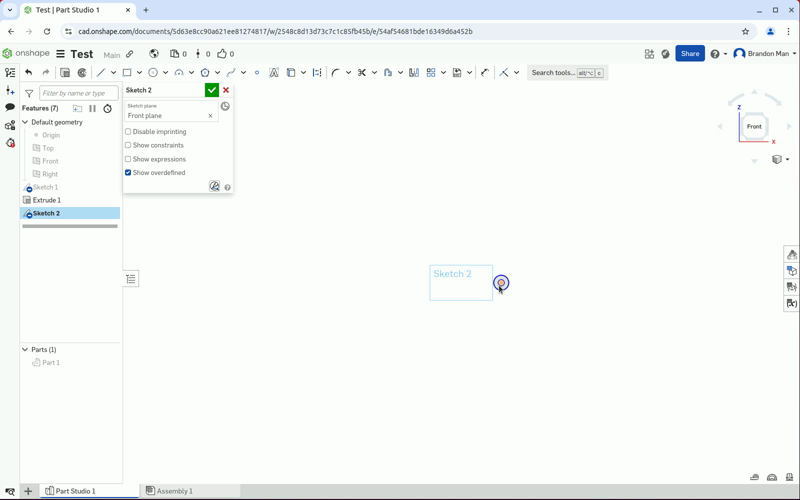
scroll(6)
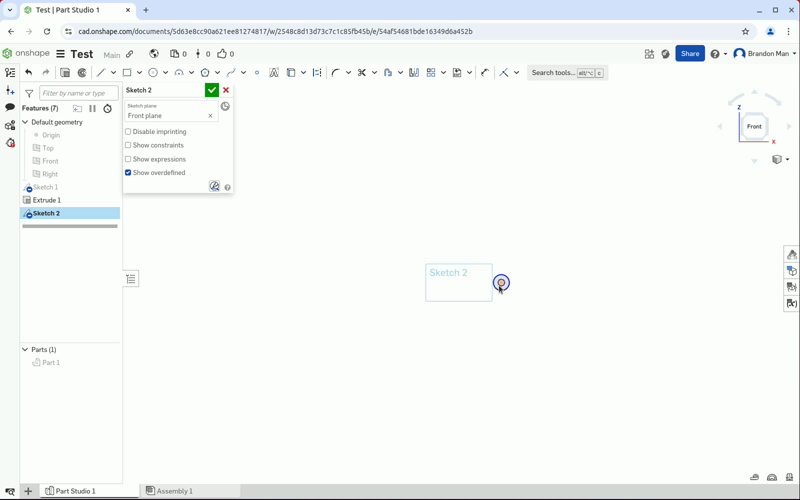
scroll(6)
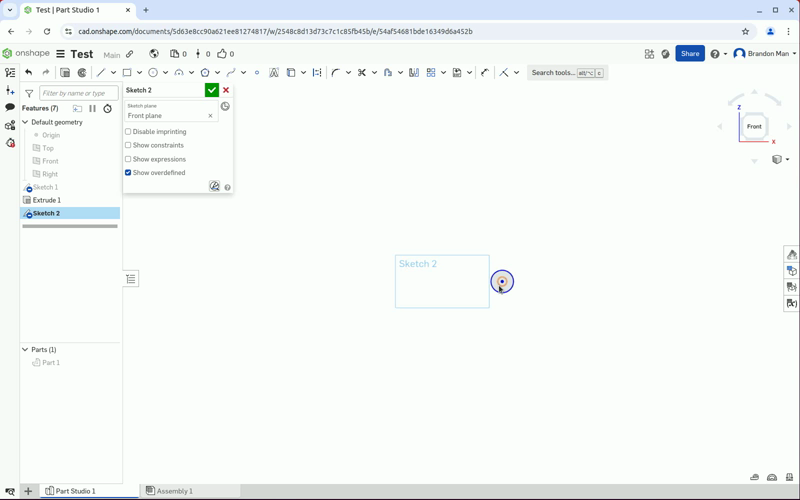
scroll(6)
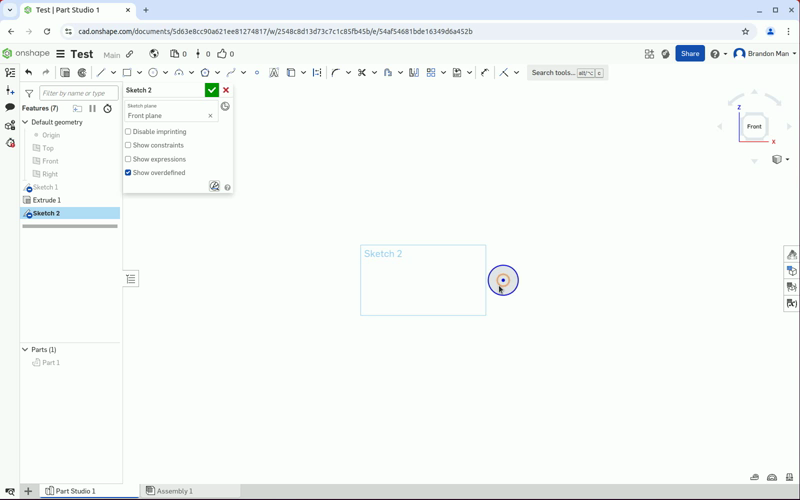
scroll(6)
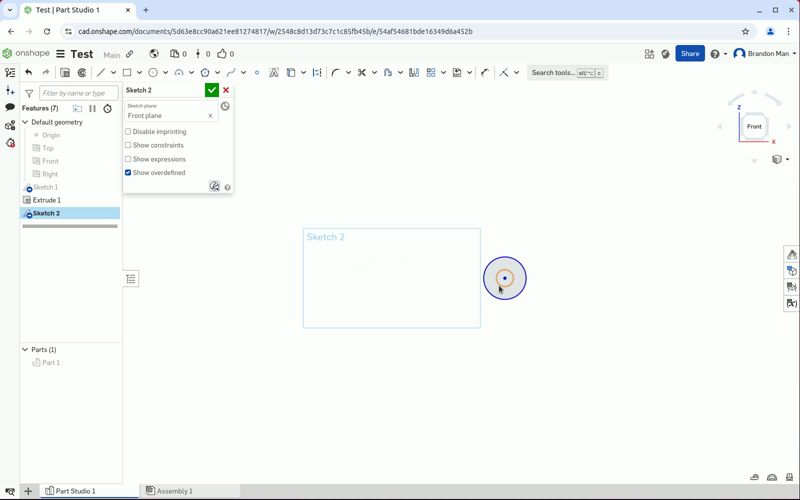
scroll(6)
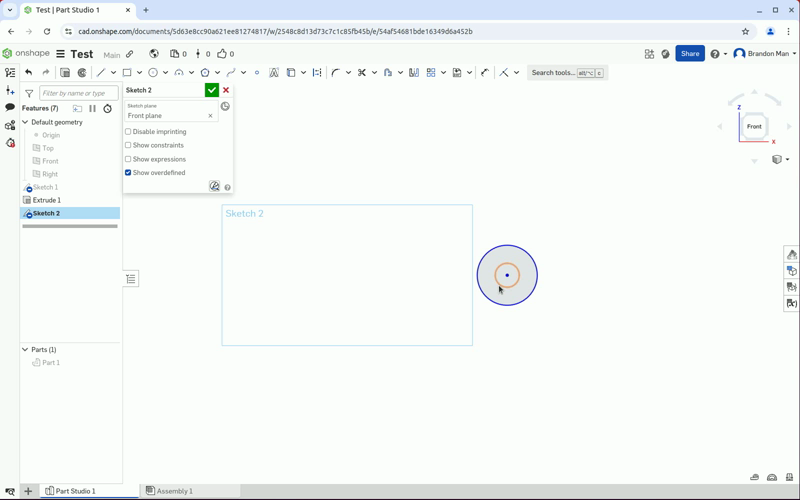
scroll(6)
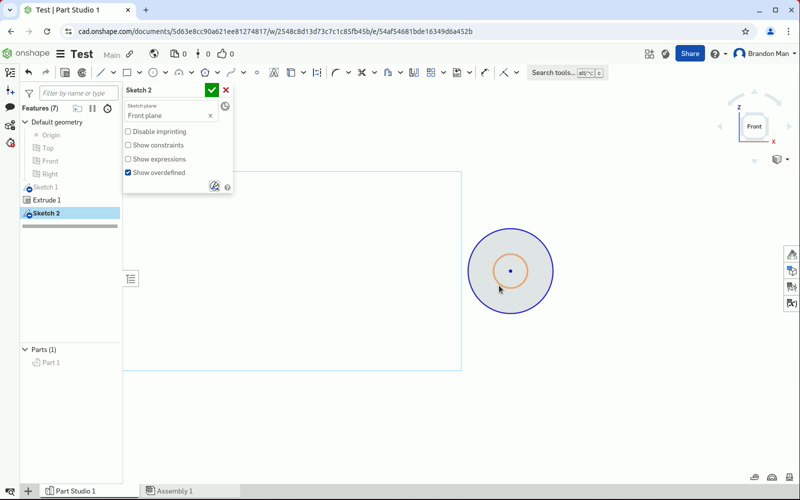
scroll(6)
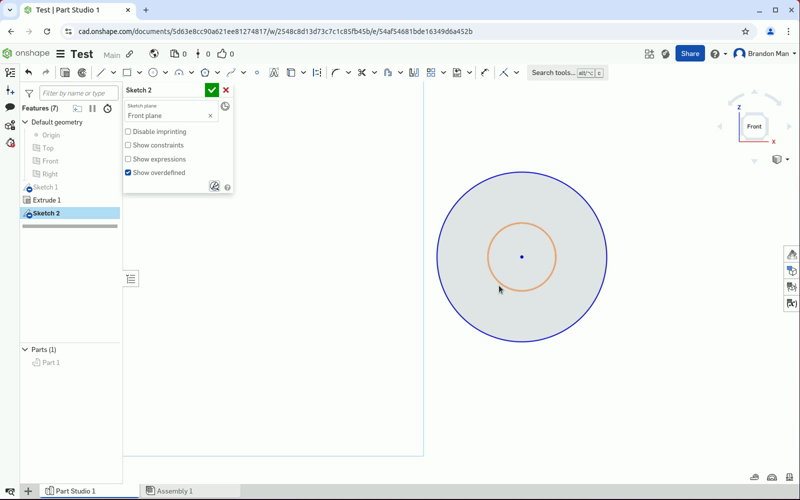
click(499, 285)
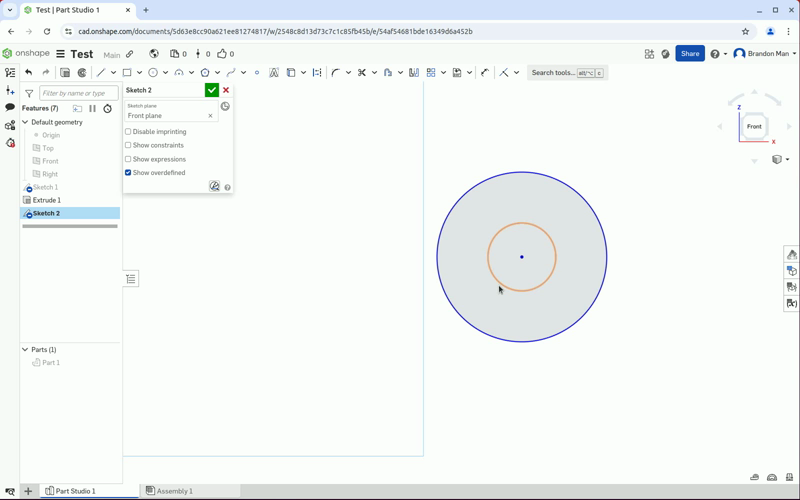
scroll(-6)
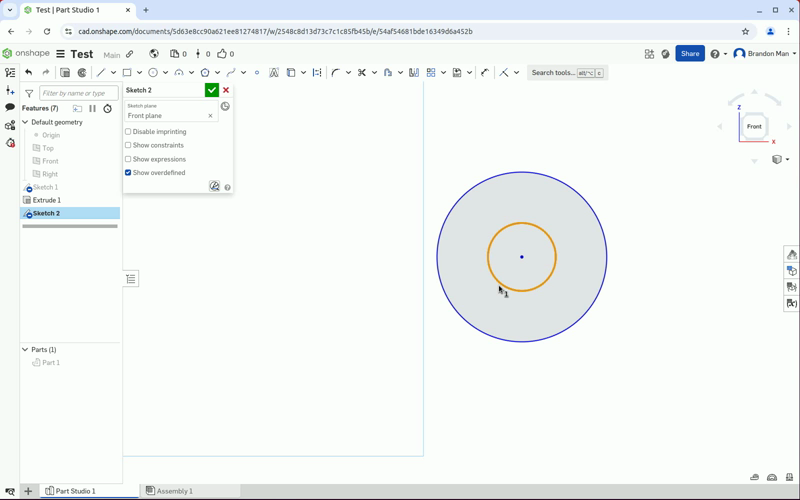
scroll(-6)
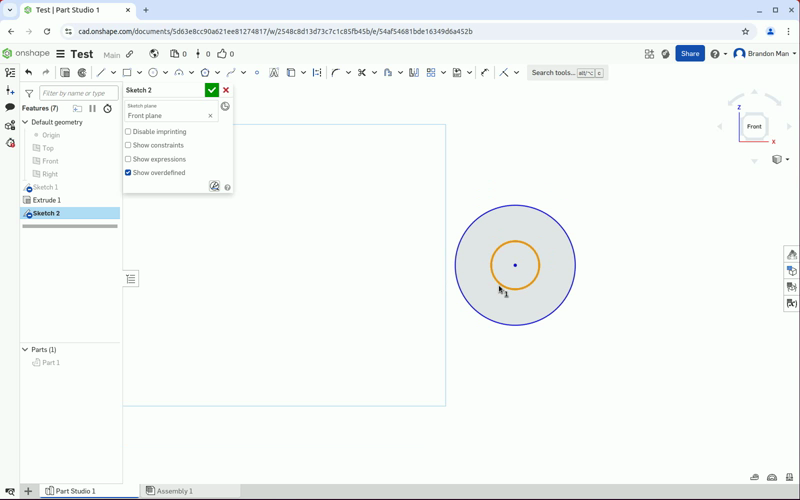
scroll(-6)
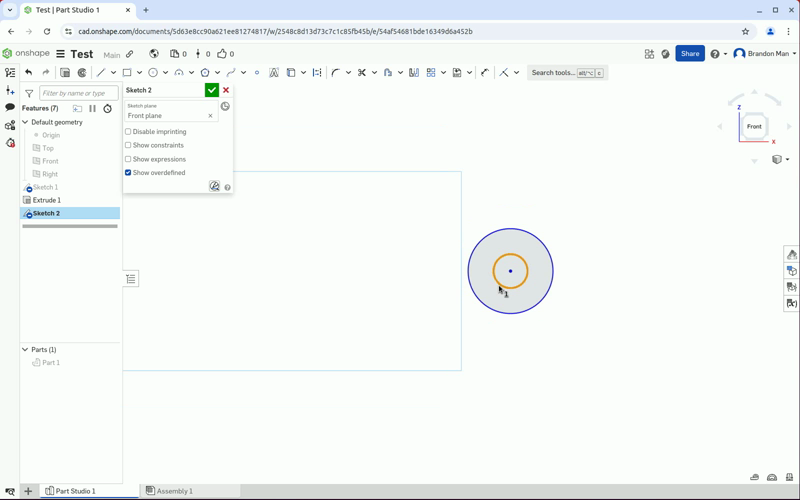
scroll(-6)
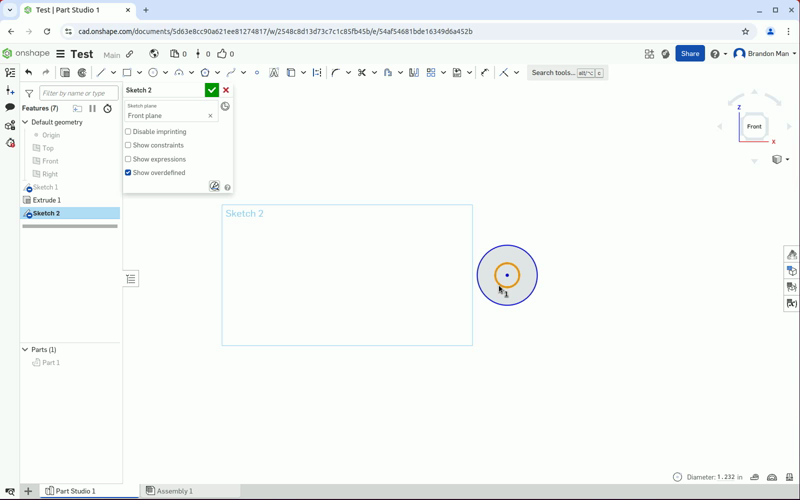
scroll(-6)
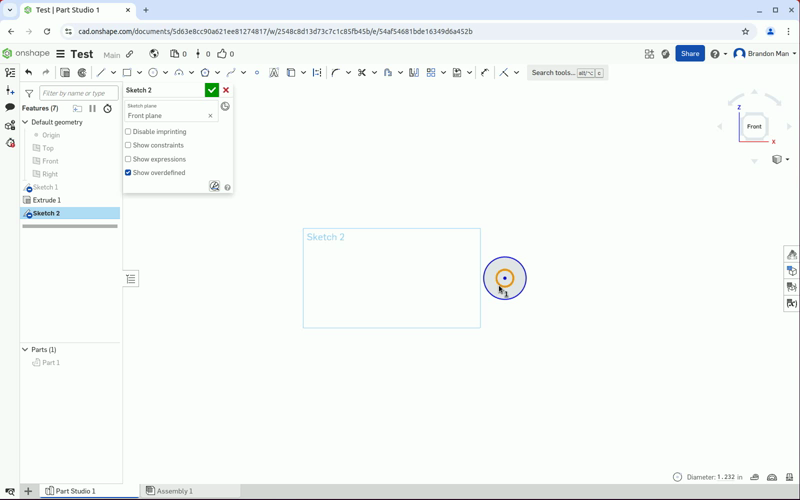
scroll(-6)
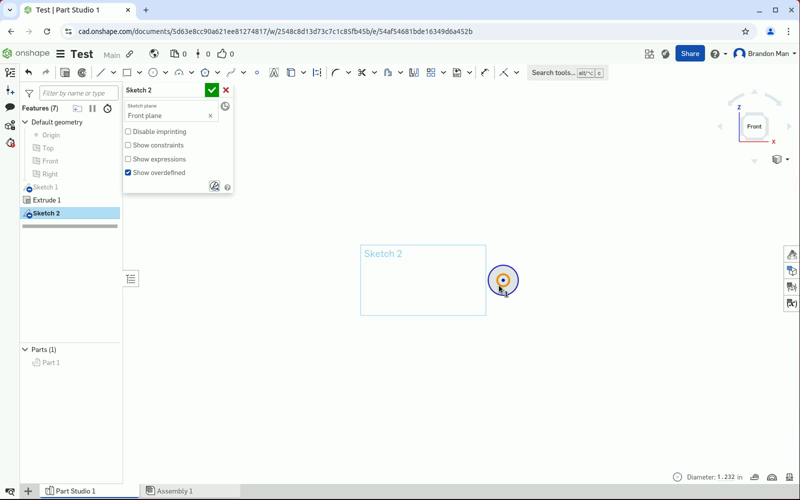
scroll(-6)
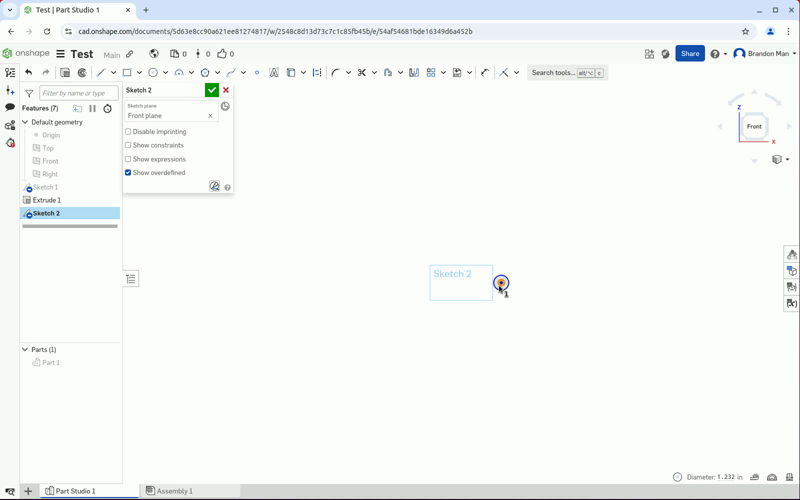
mouse_move(73, 352)
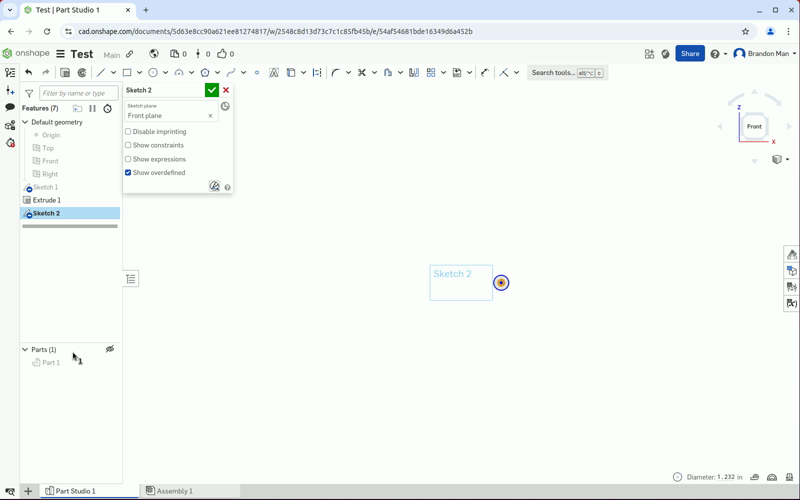
key(shift+y)
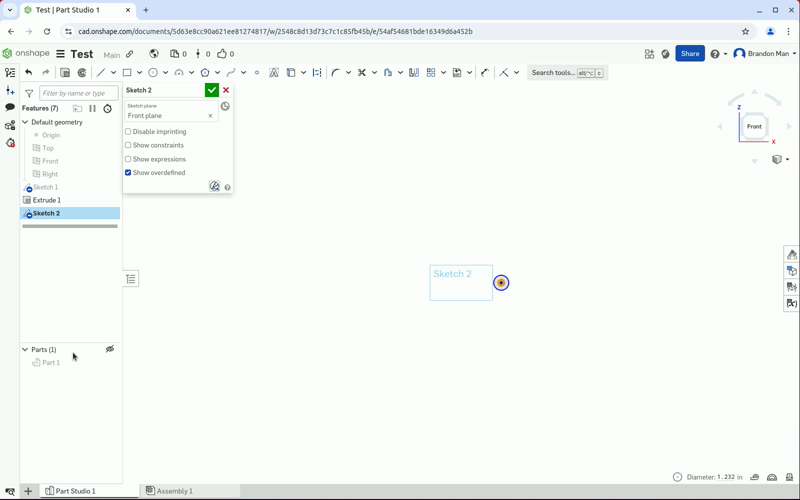
key(shift+e)
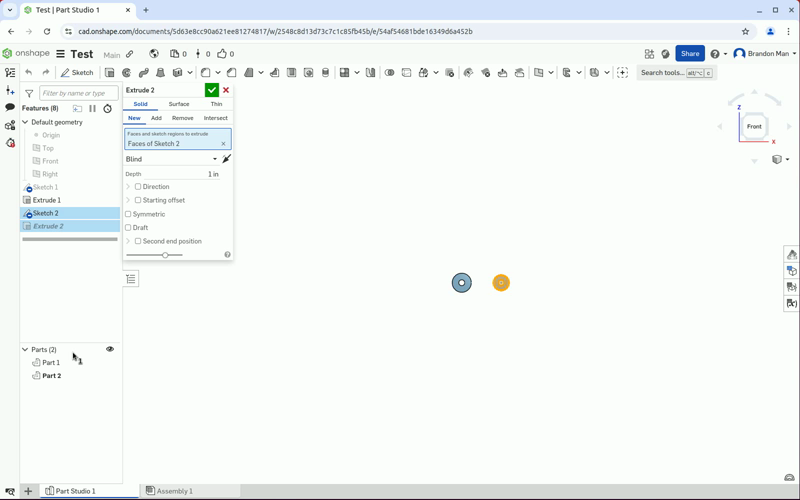
mouse_move(143, 106)
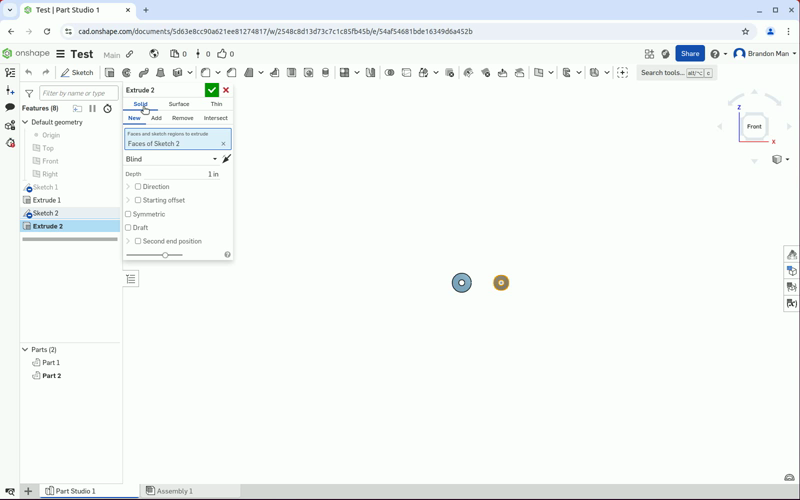
click(143, 106)
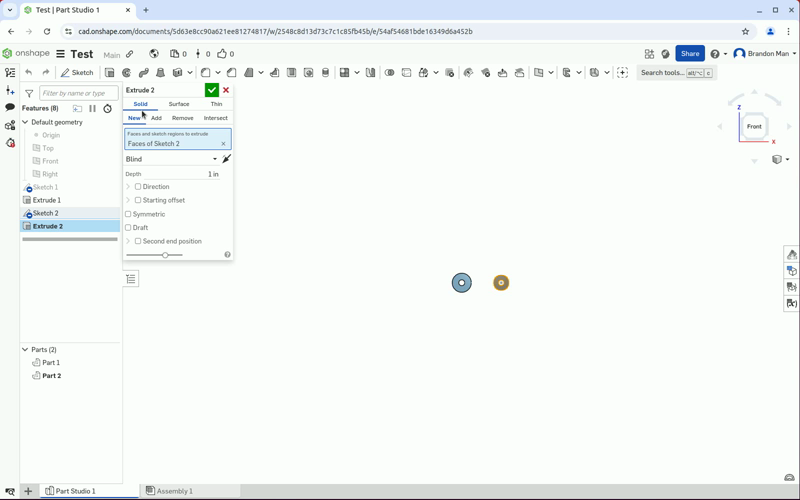
mouse_move(137, 120)
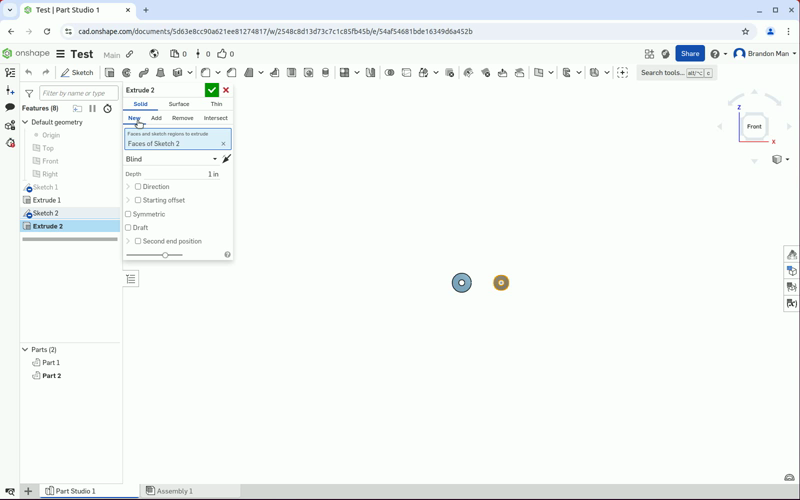
click(137, 120)
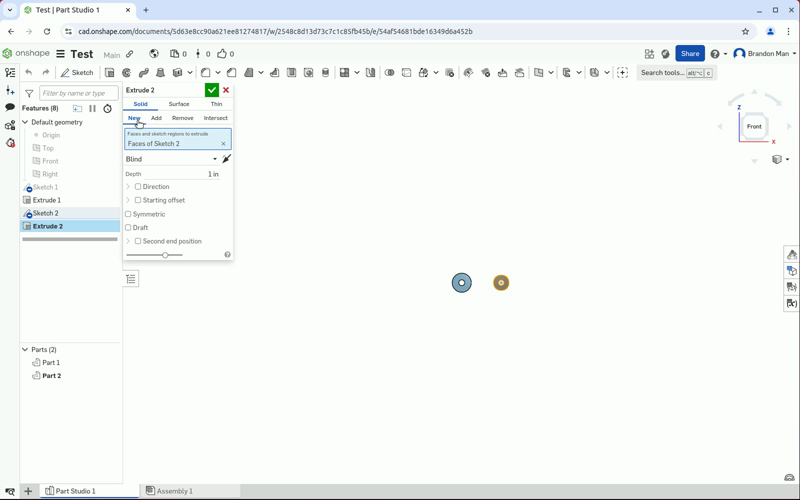
key(tab, 4)
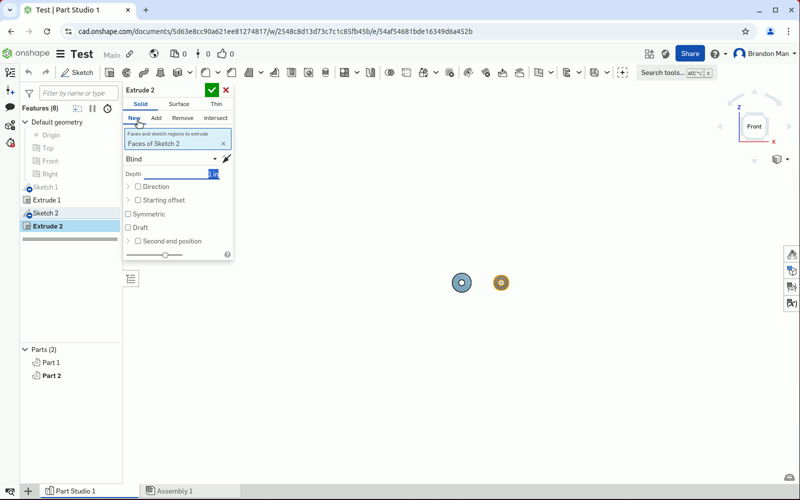
text(0.481)
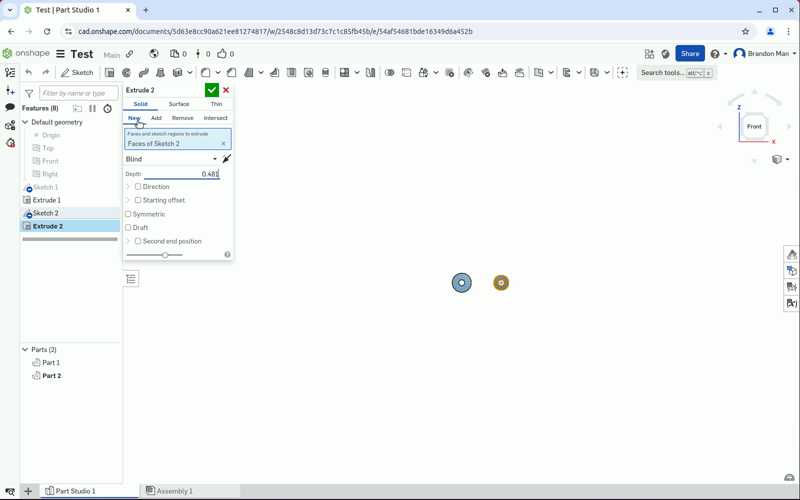
key(enter)
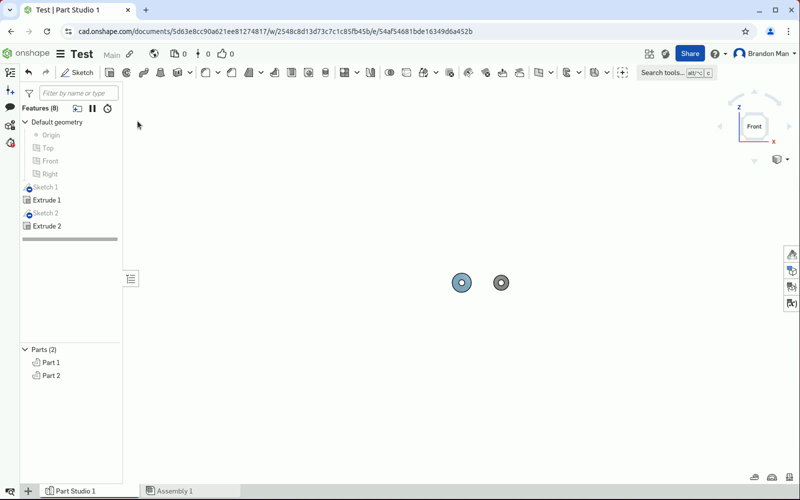
key(shift+h)
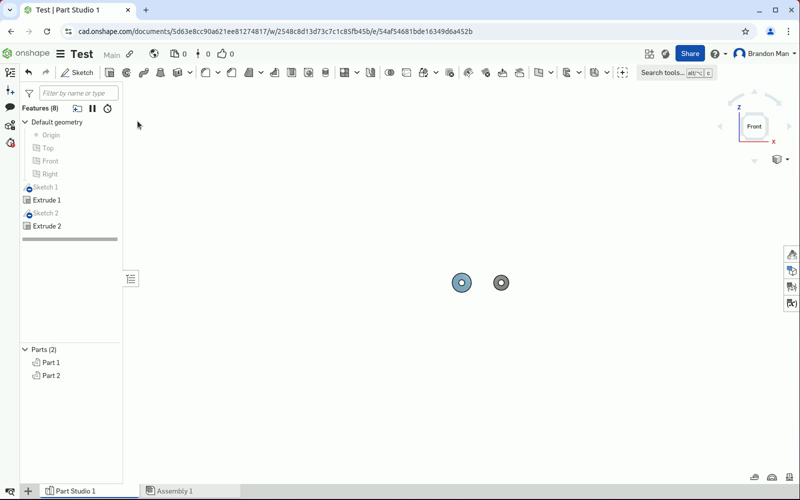
key(shift+h)
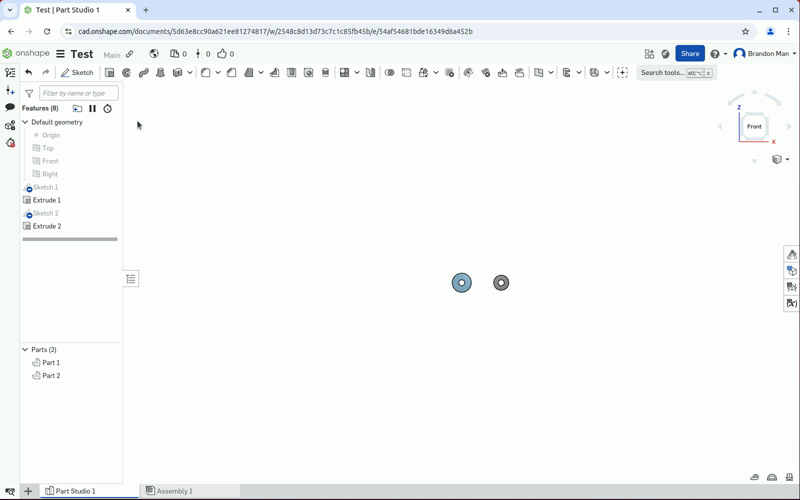
mouse_move(73, 189)
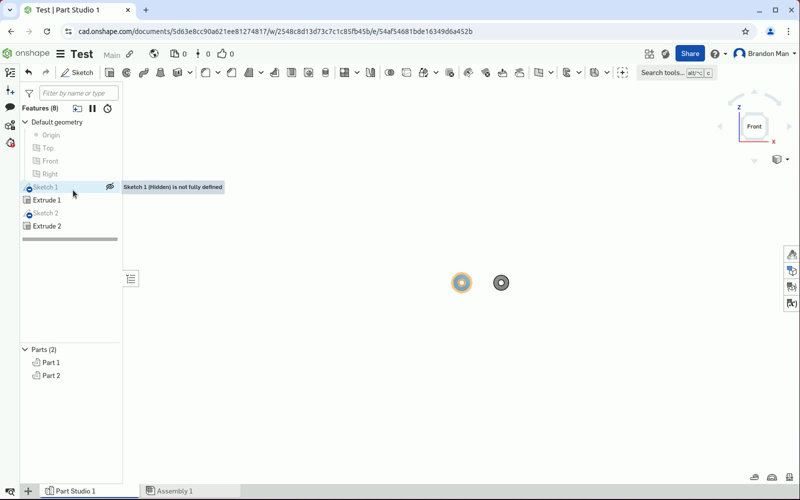
click(73, 189)
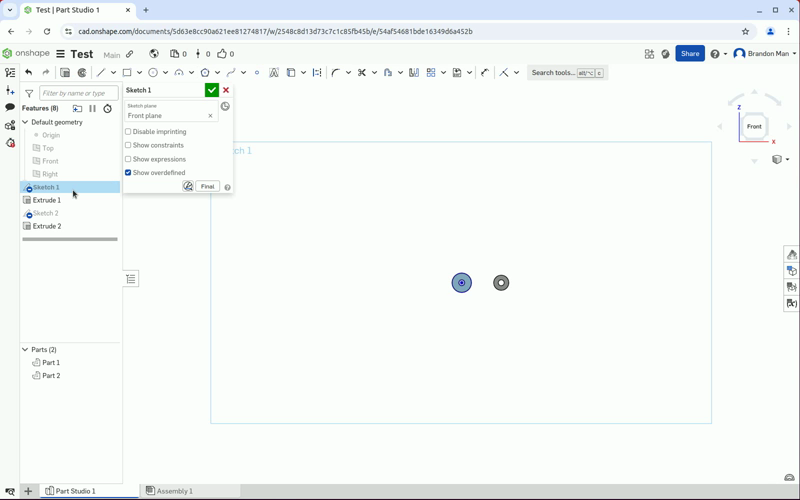
mouse_move(229, 92)
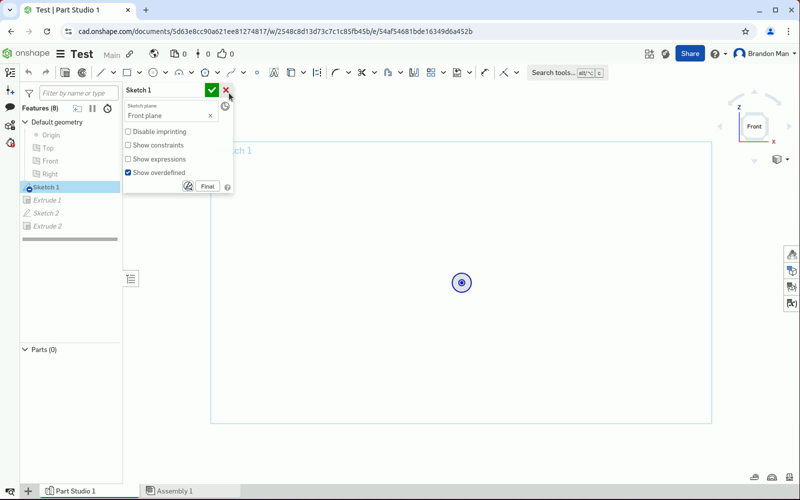
click(229, 92)
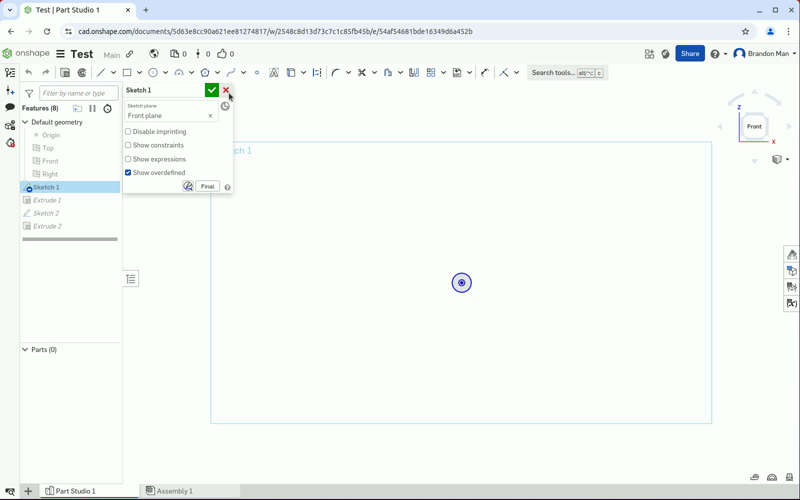
key(shift+s)
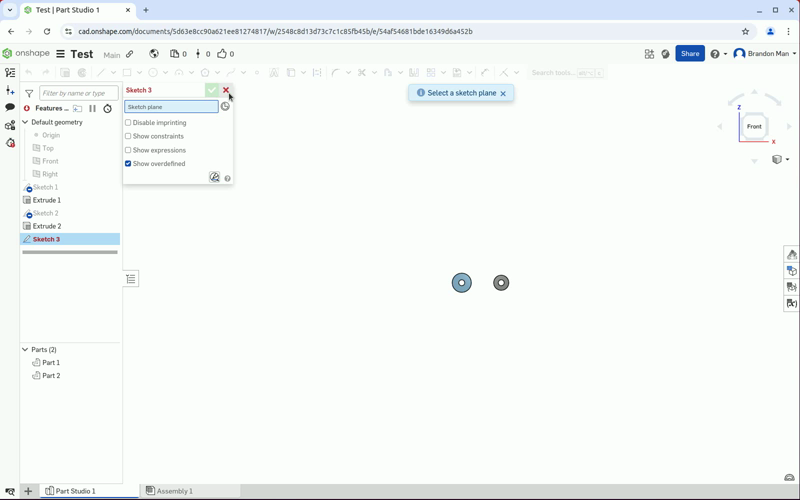
mouse_move(73, 163)
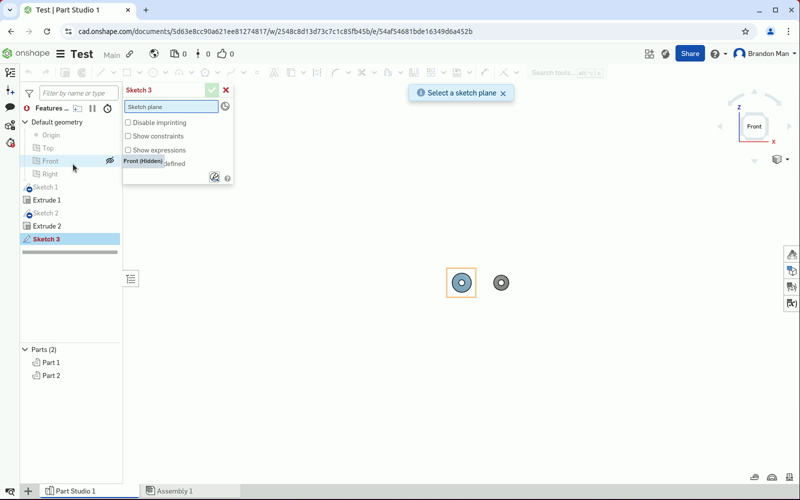
click(73, 163)
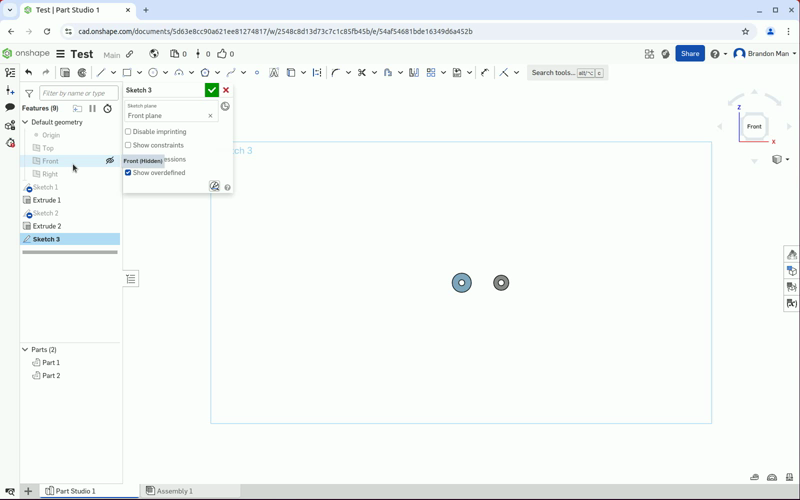
mouse_move(73, 352)
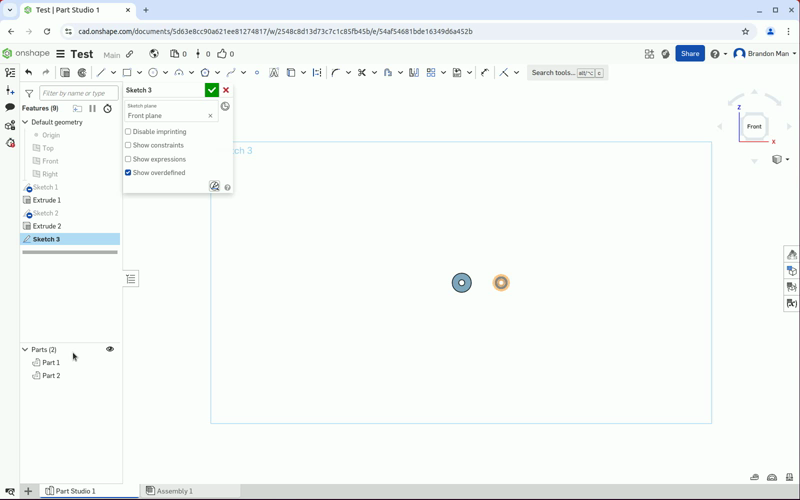
key(y)
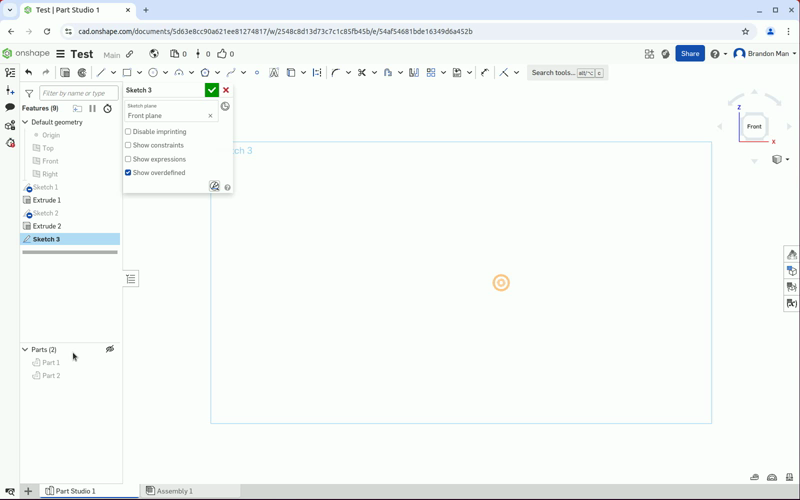
key(c)
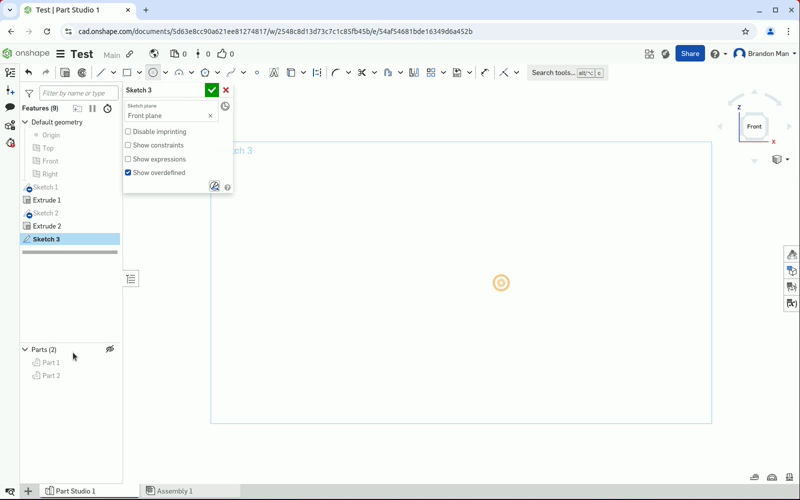
key_down(shift)
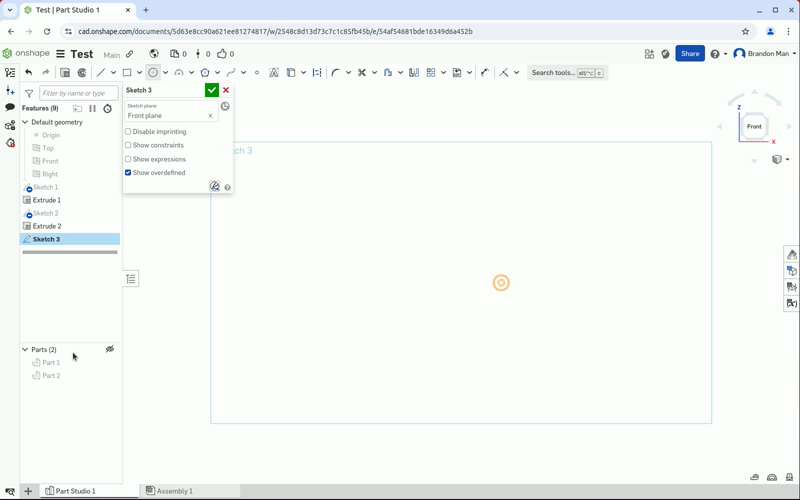
mouse_move(461, 178)
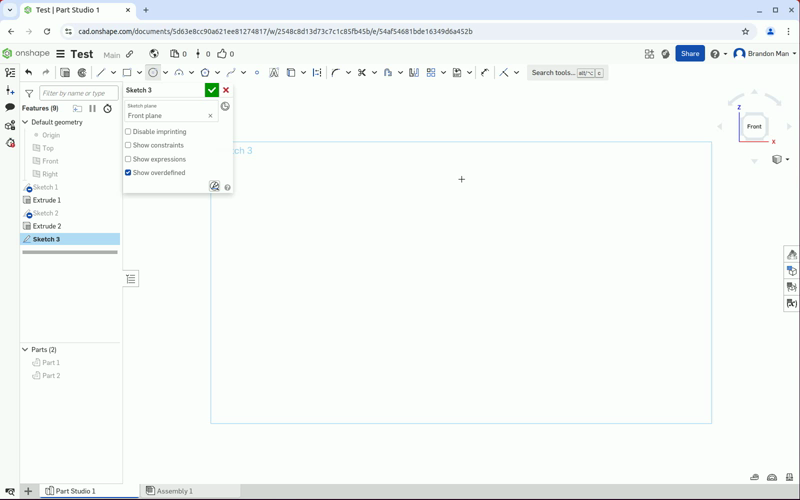
click(461, 178)
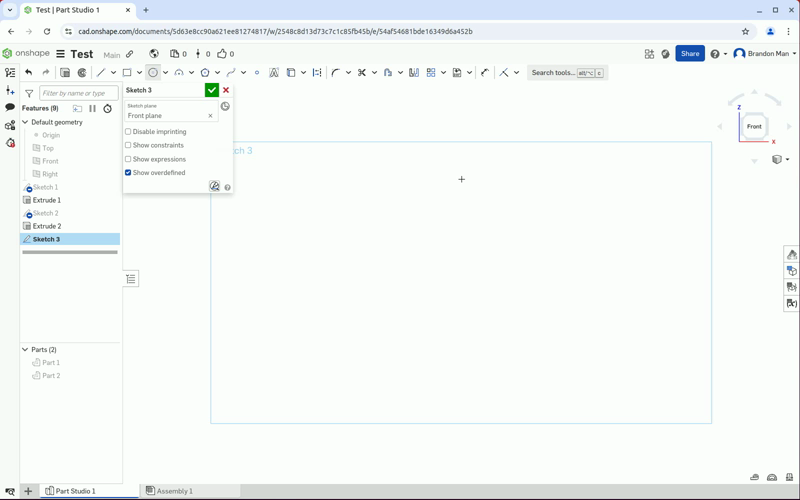
key_up(shift)
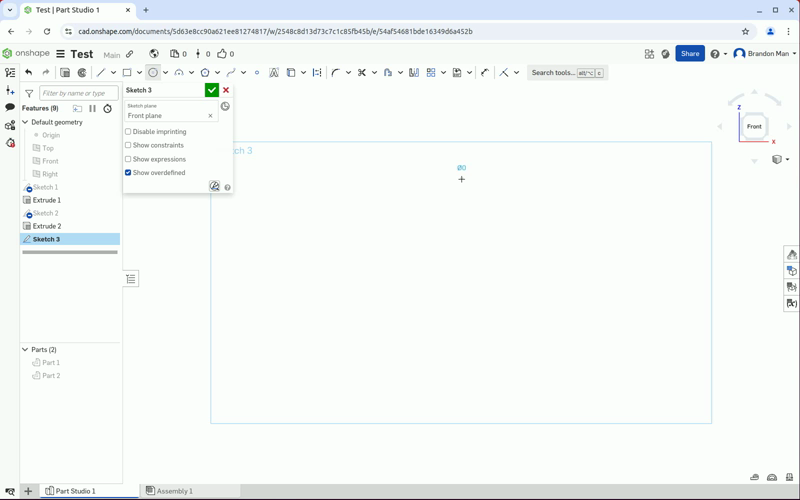
mouse_move(471, 178)
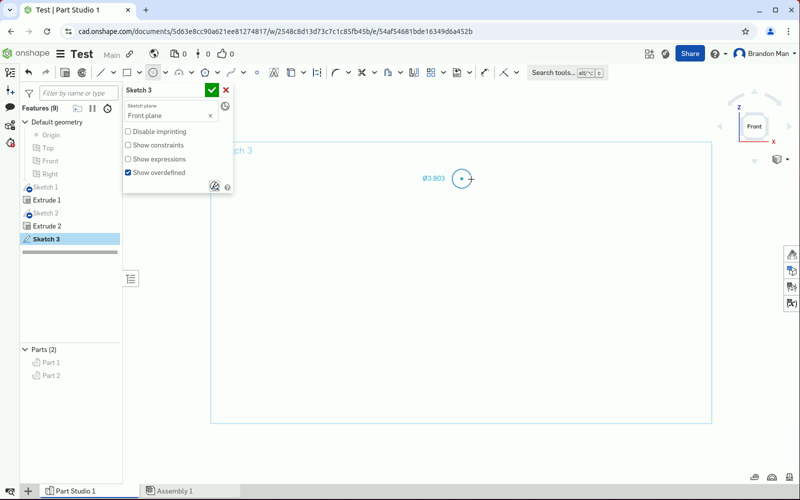
click(471, 178)
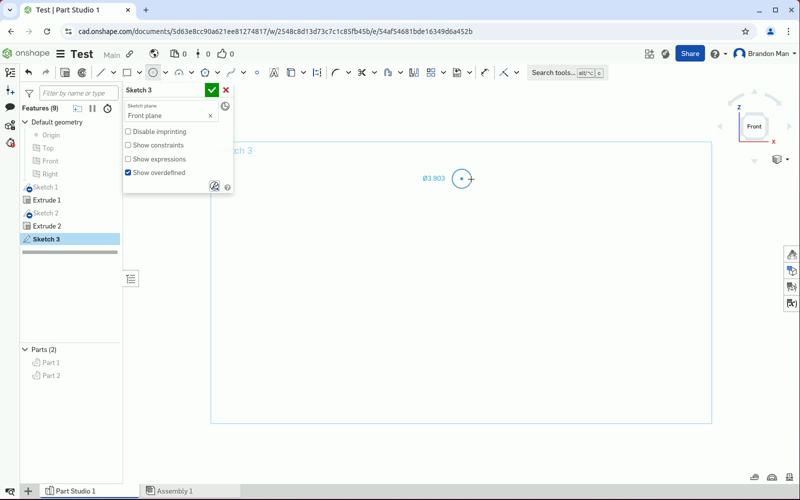
key(esc)
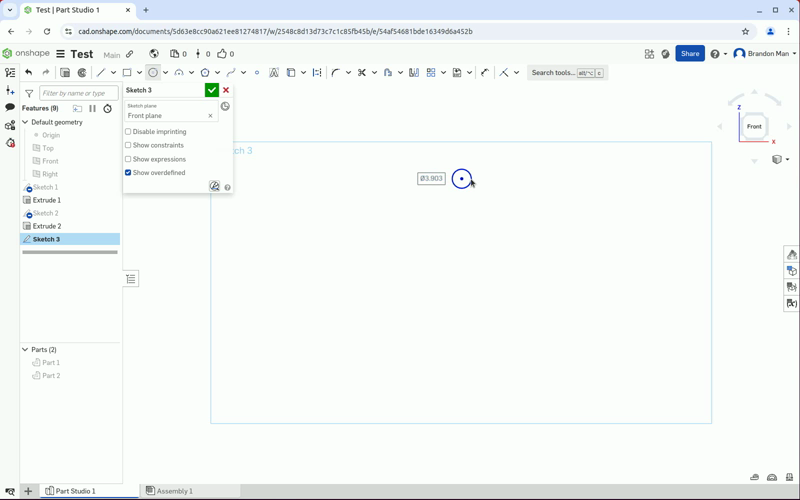
key(c)
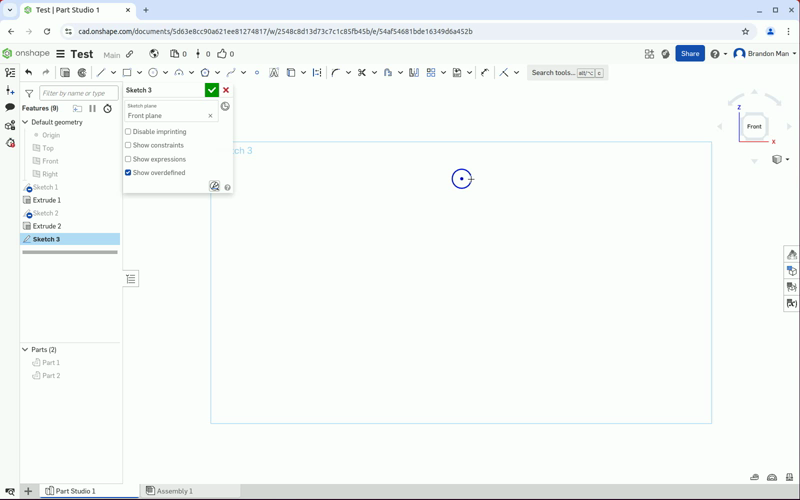
key_down(shift)
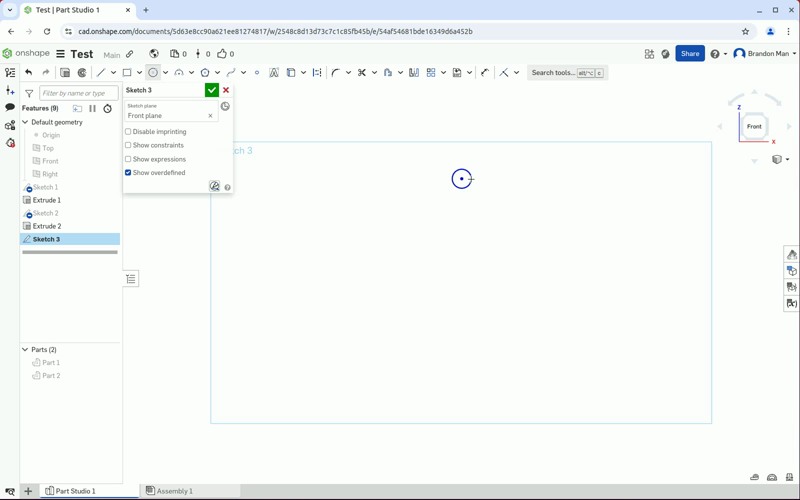
mouse_move(461, 178)
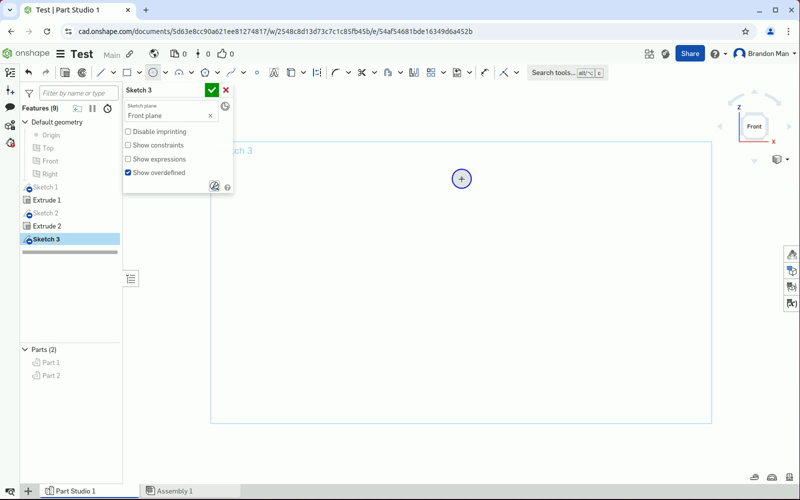
click(461, 178)
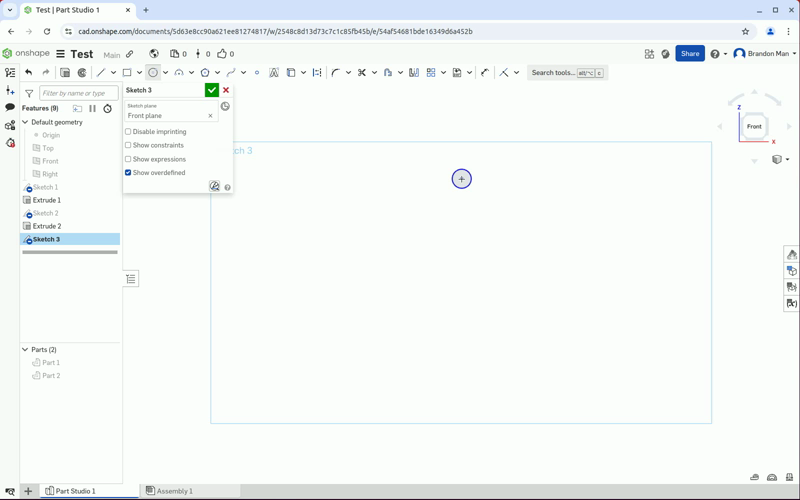
key_up(shift)
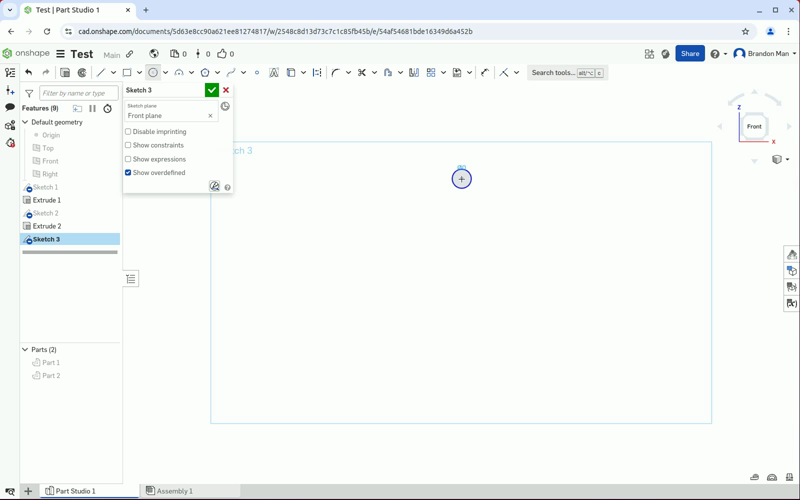
mouse_move(464, 178)
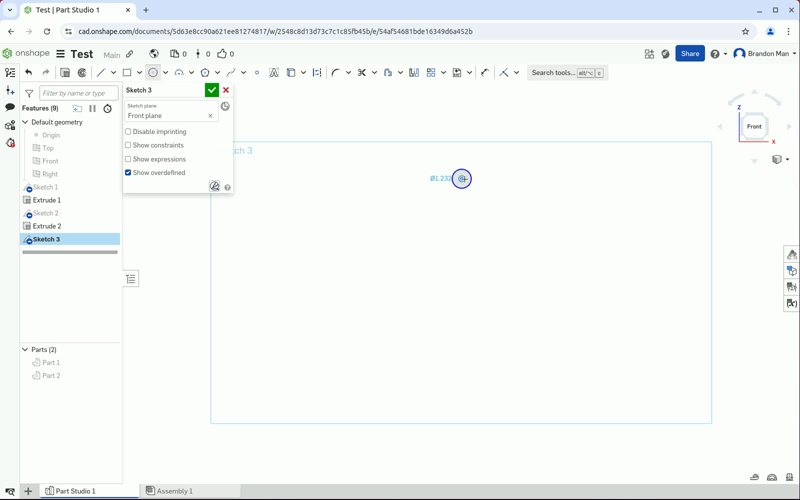
scroll(6)
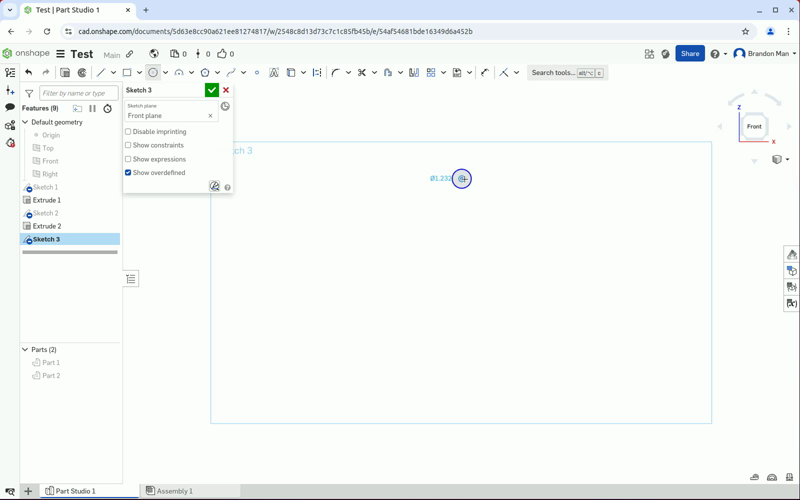
scroll(6)
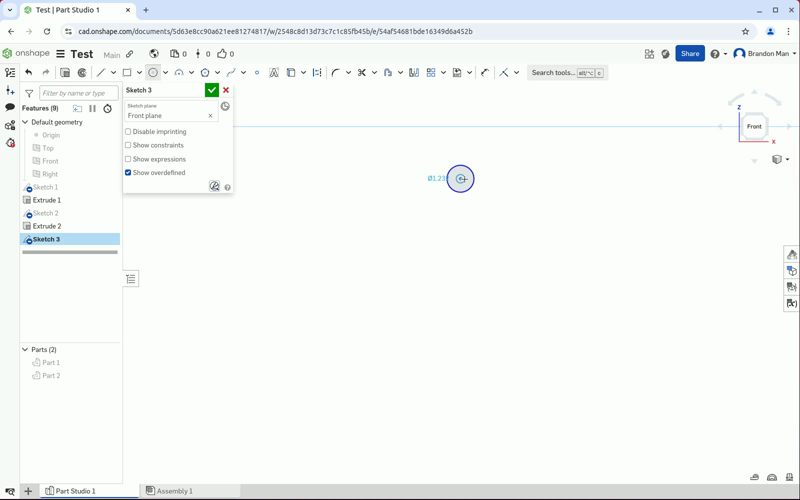
scroll(6)
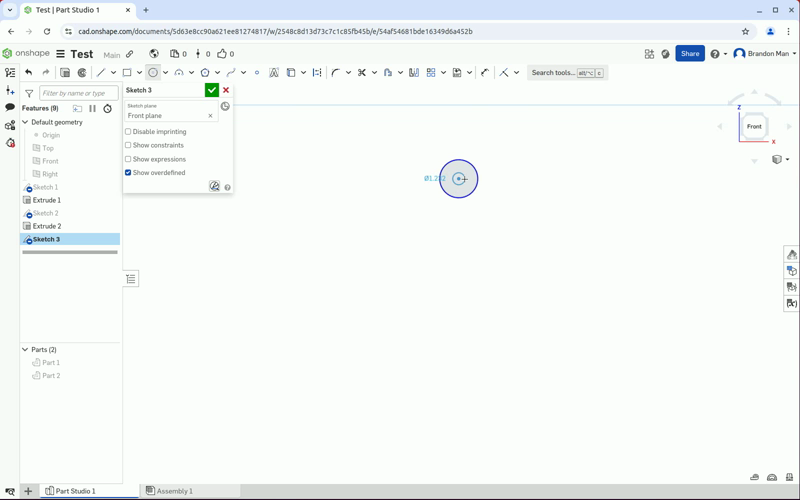
scroll(6)
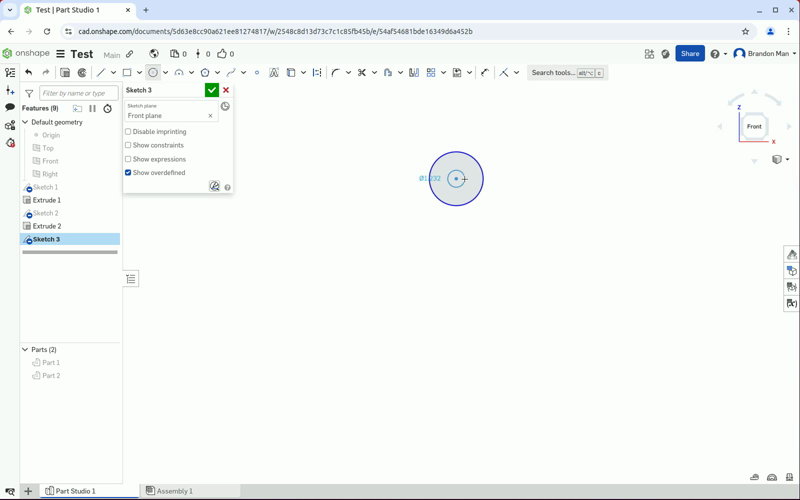
scroll(6)
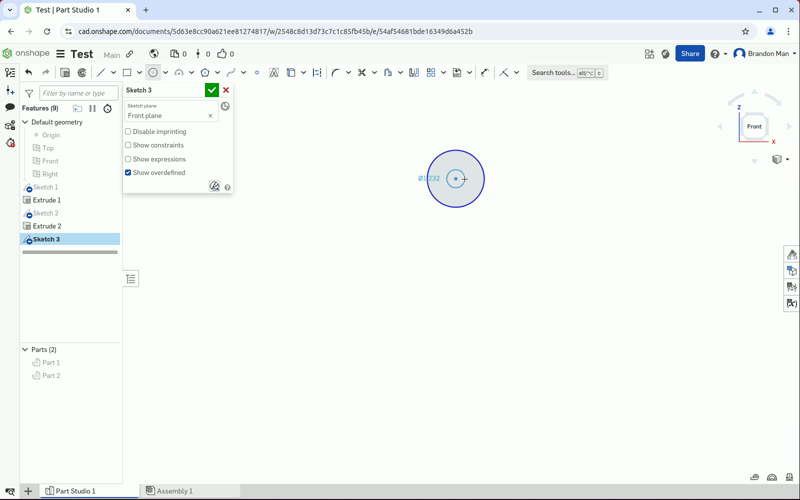
scroll(6)
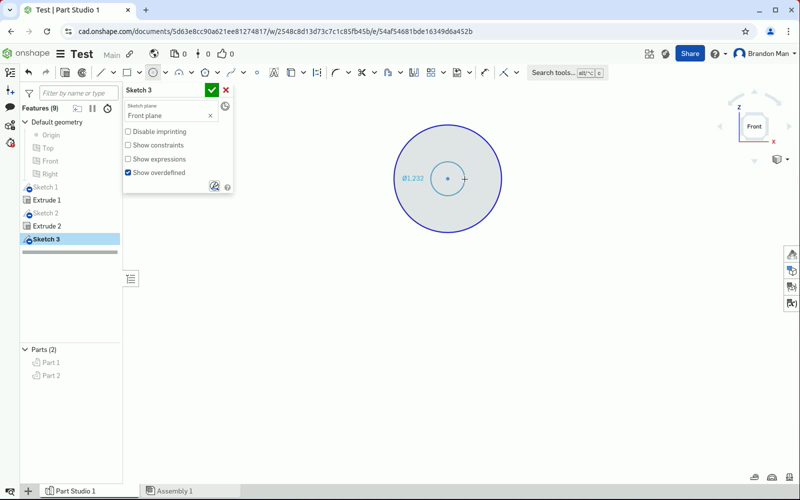
scroll(6)
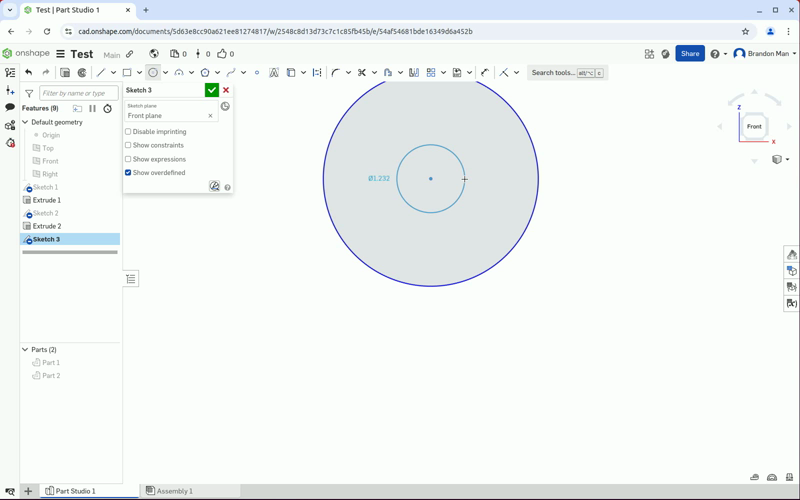
click(464, 178)
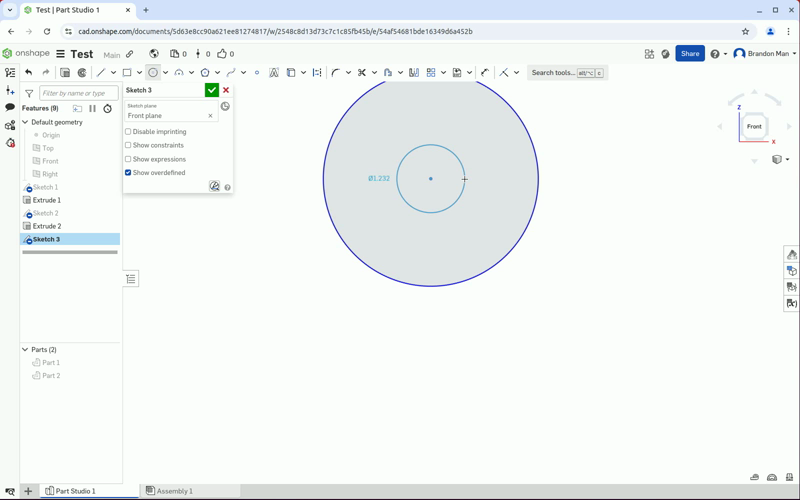
scroll(-6)
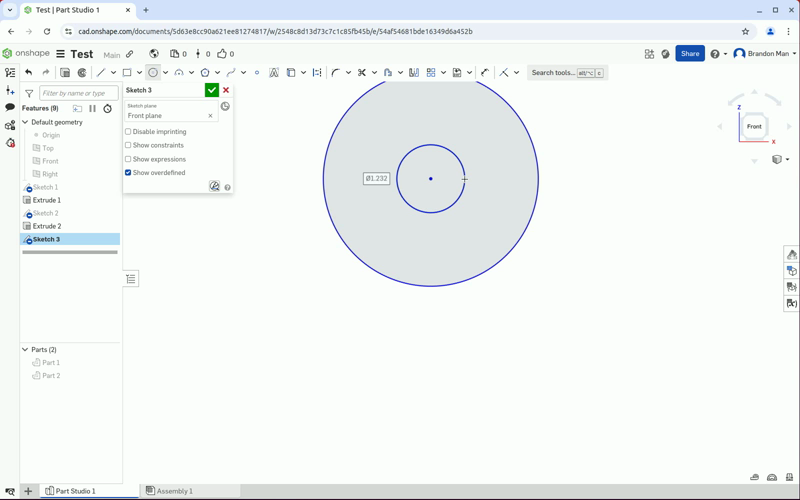
scroll(-6)
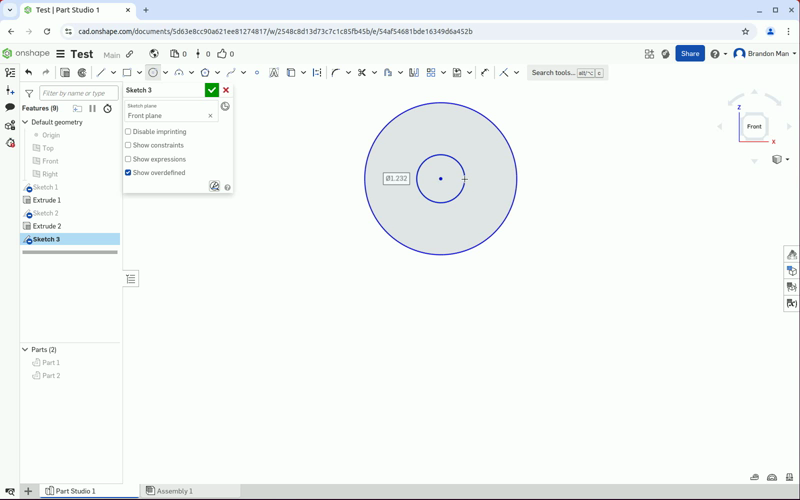
scroll(-6)
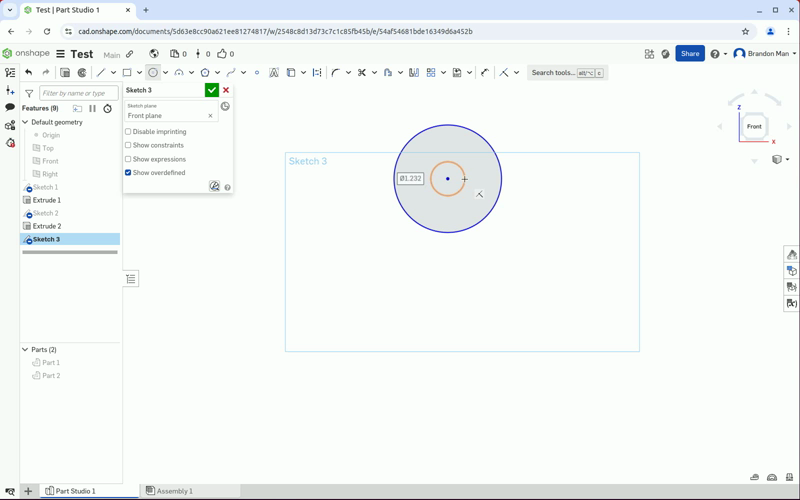
scroll(-6)
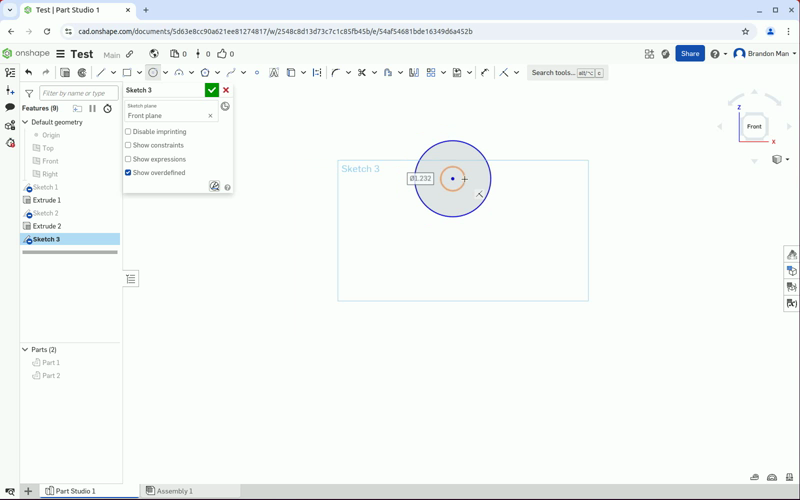
scroll(-6)
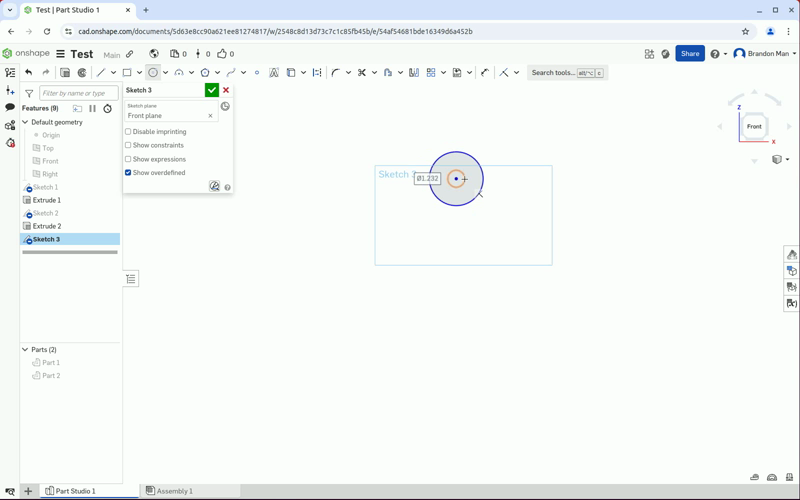
scroll(-6)
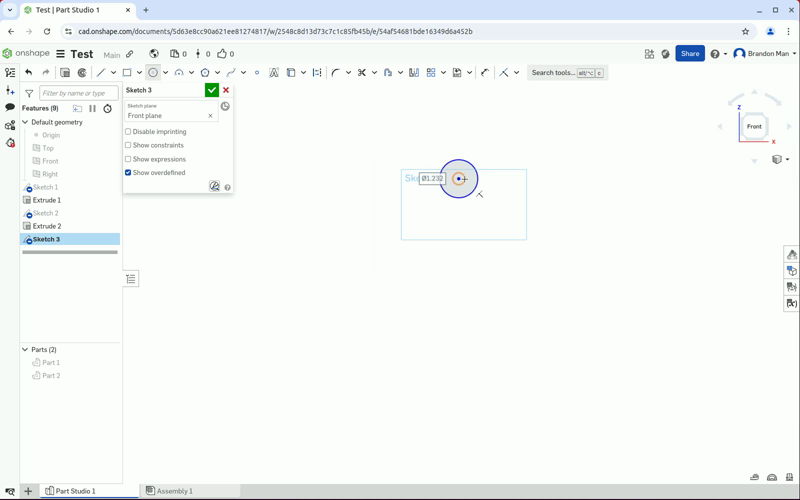
scroll(-6)
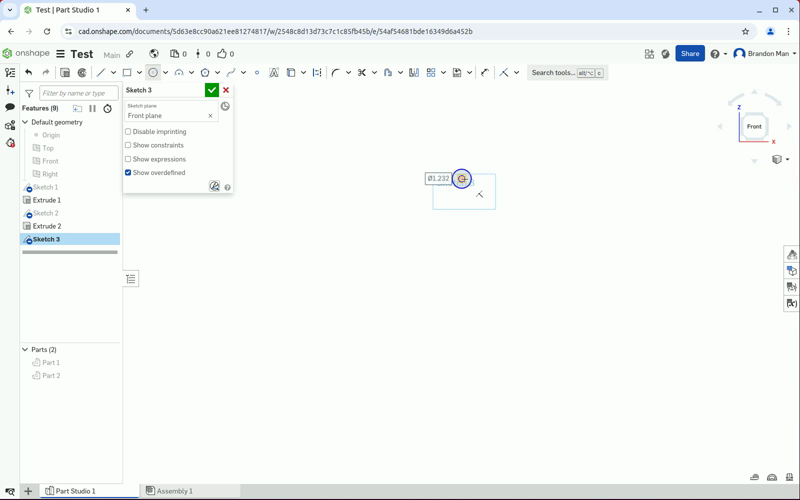
key(esc)
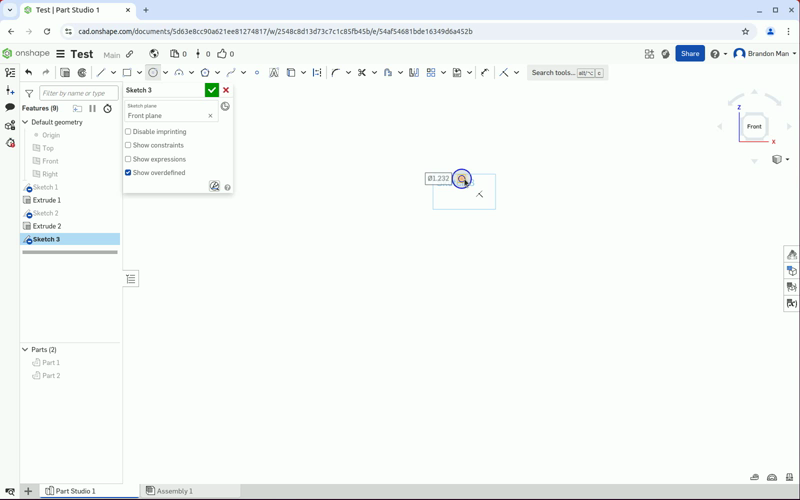
mouse_move(462, 174)
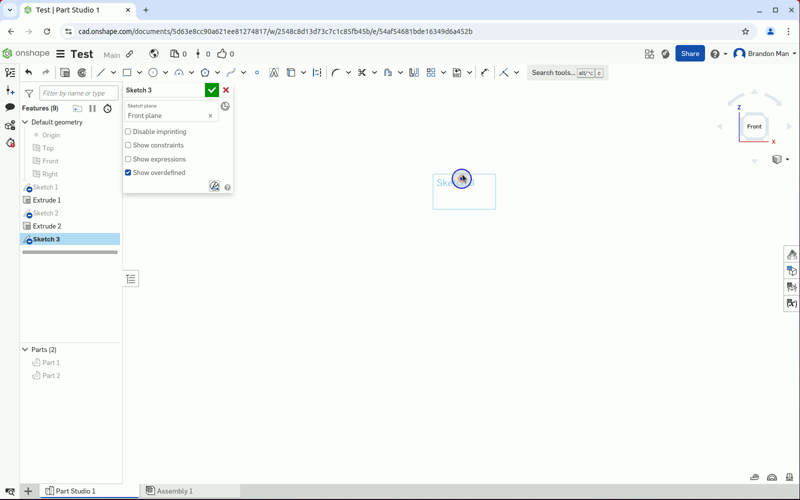
scroll(6)
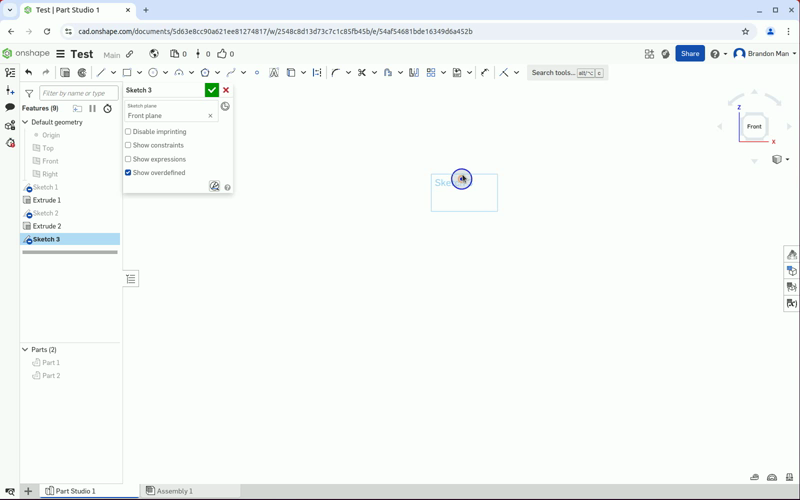
scroll(6)
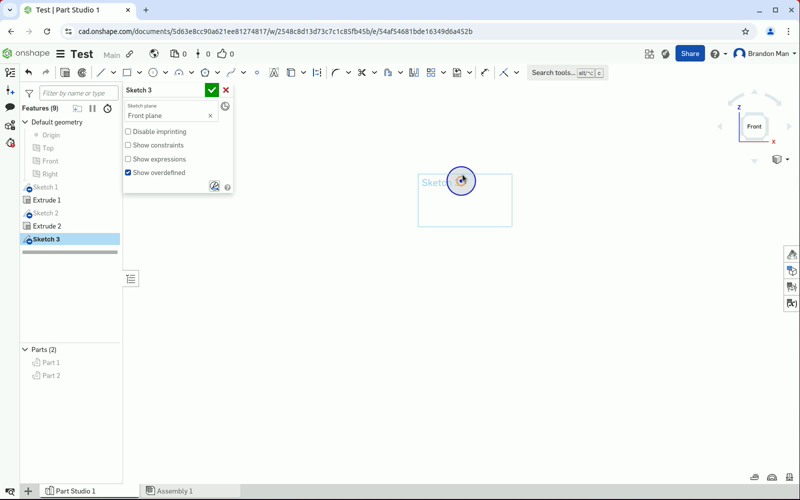
scroll(6)
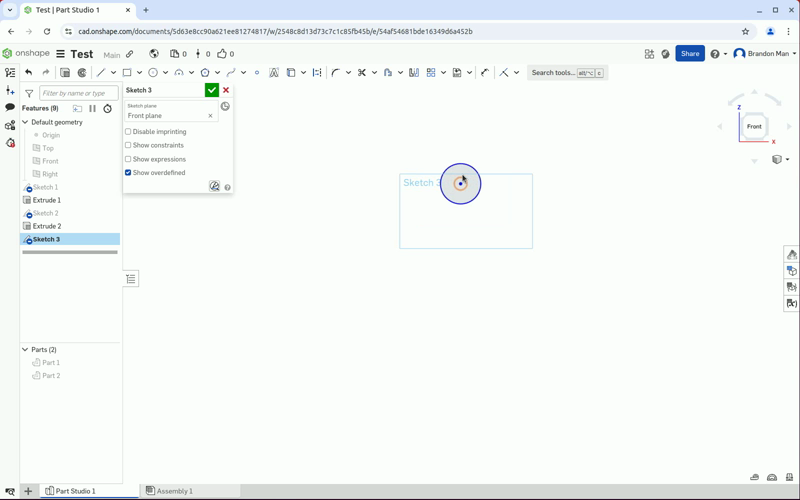
scroll(6)
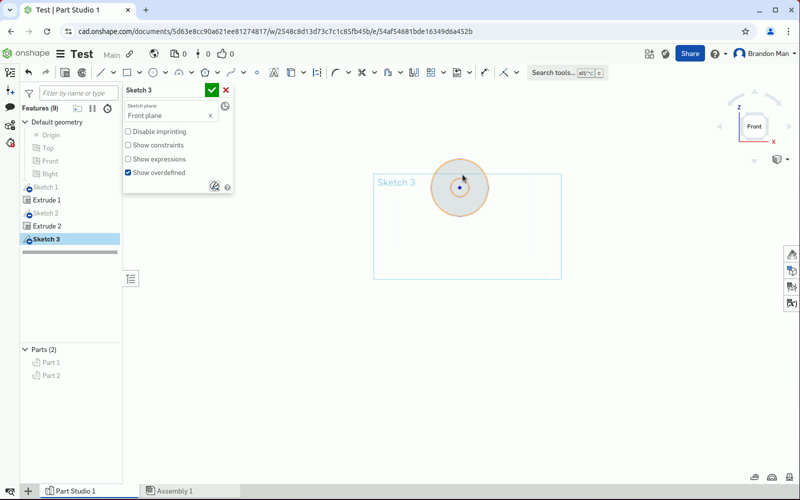
scroll(6)
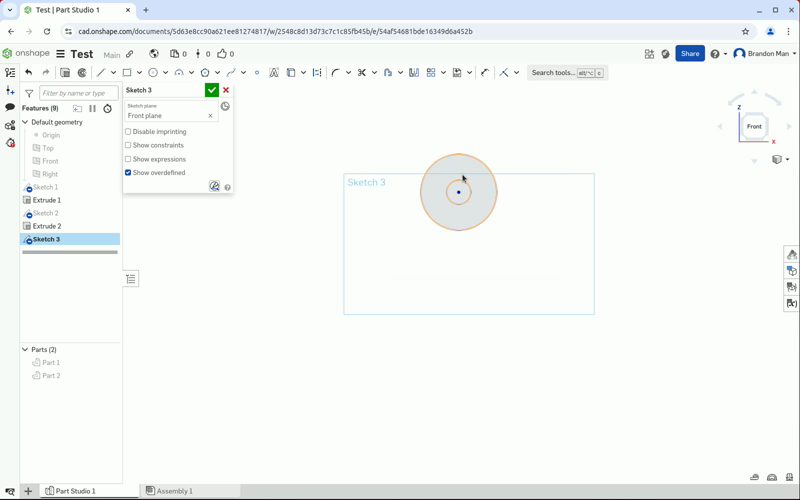
scroll(6)
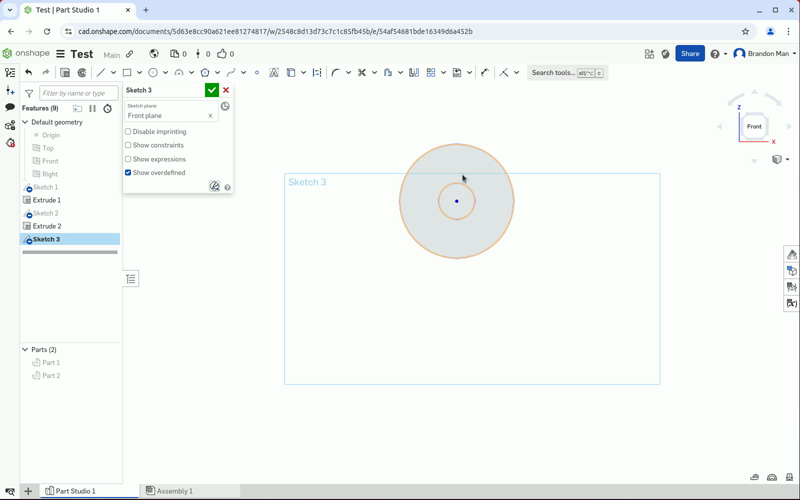
scroll(6)
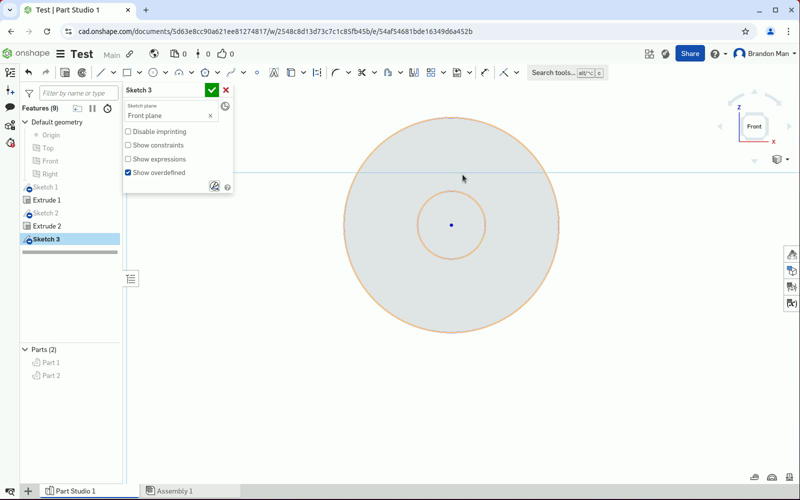
click(462, 174)
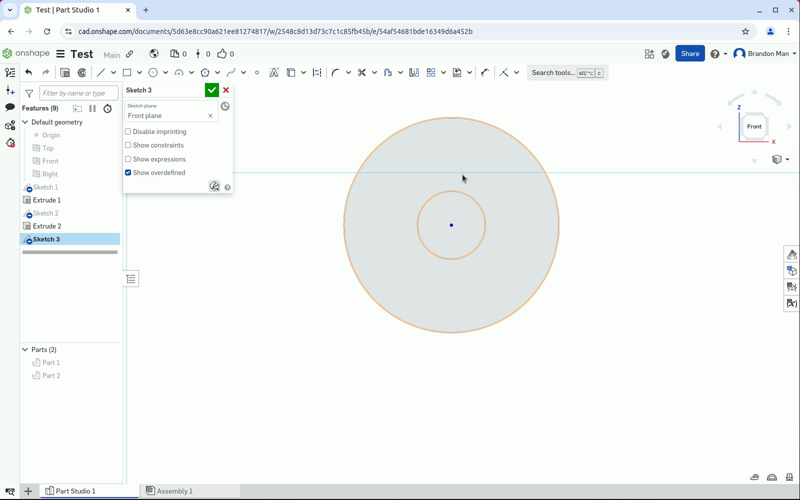
scroll(-6)
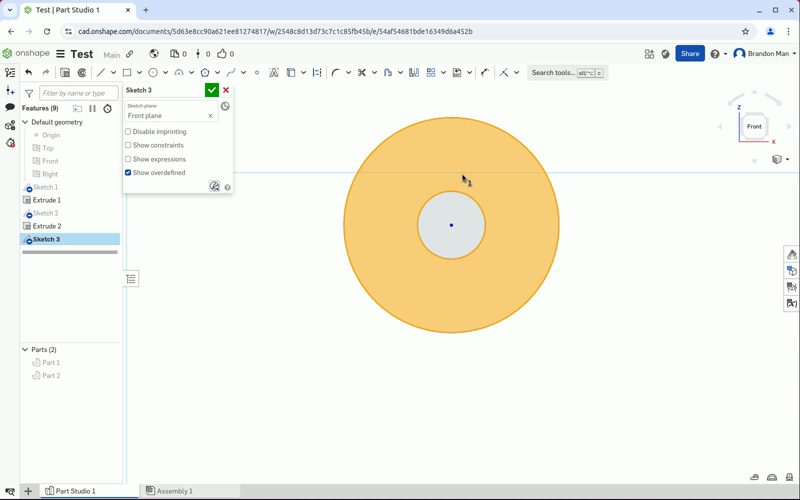
scroll(-6)
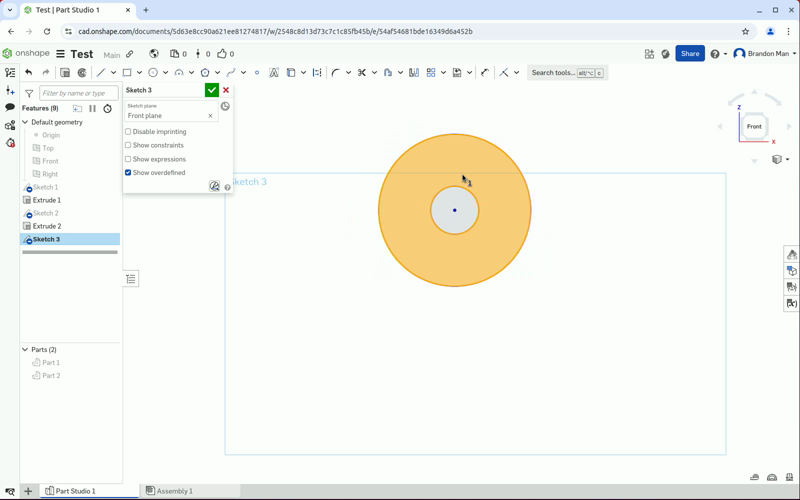
scroll(-6)
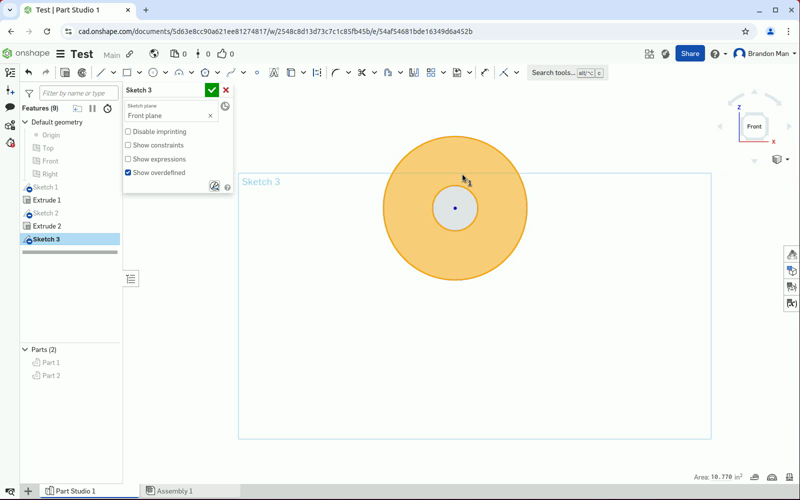
scroll(-6)
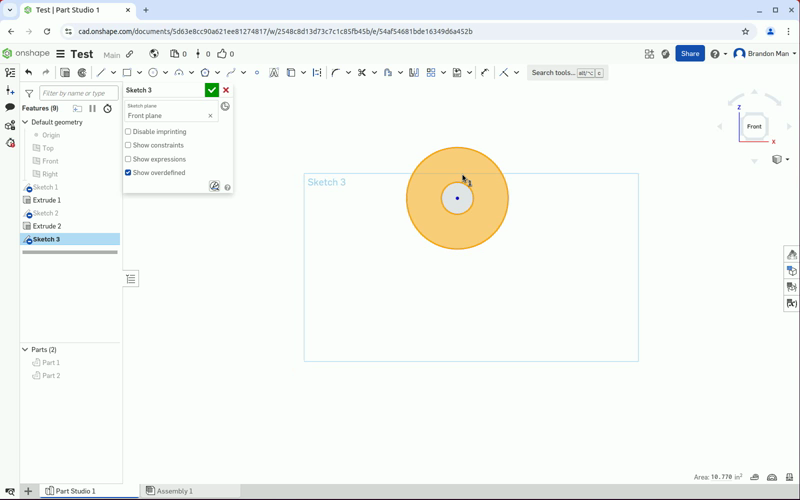
scroll(-6)
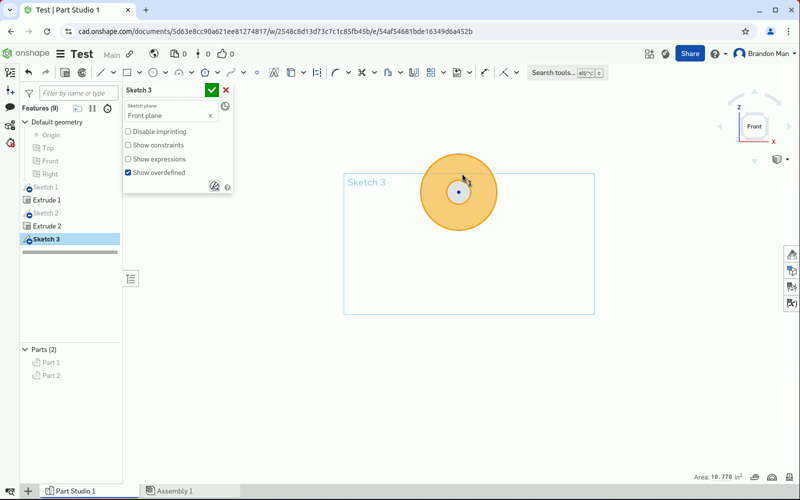
scroll(-6)
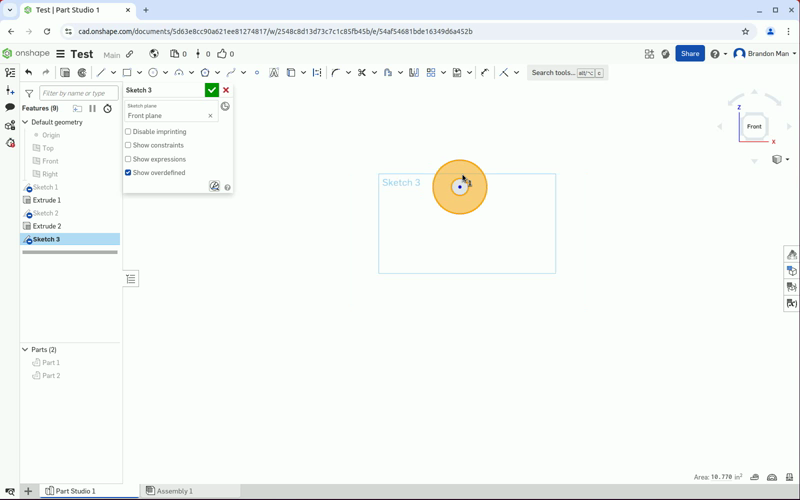
scroll(-6)
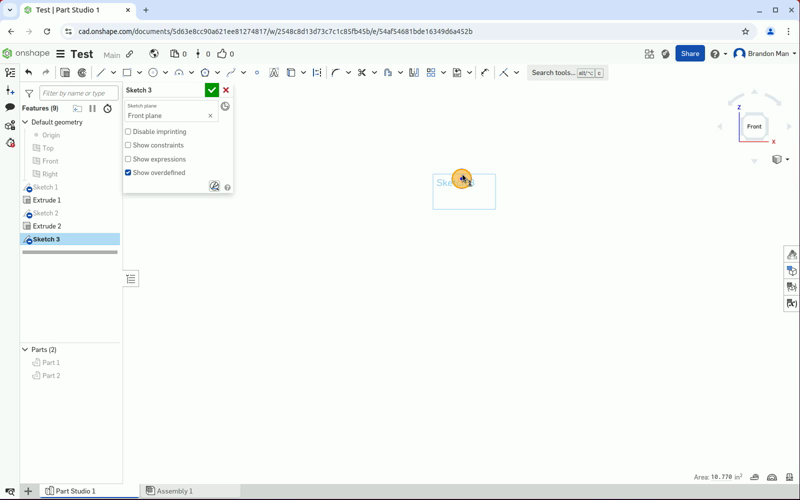
mouse_move(73, 352)
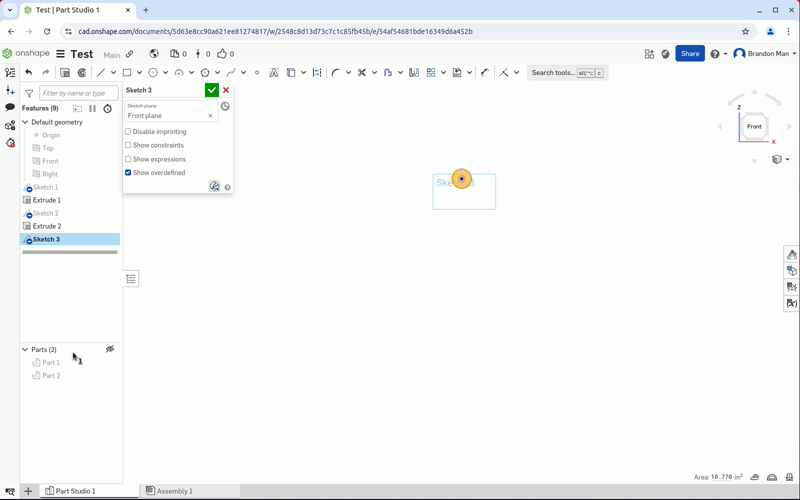
key(shift+y)
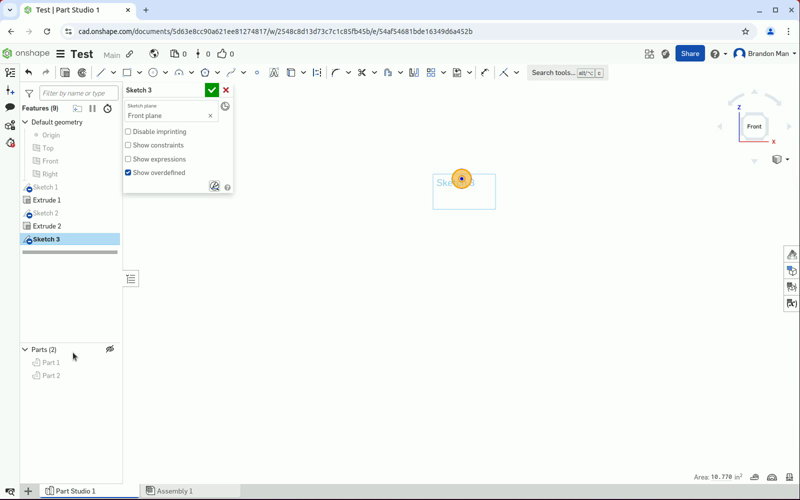
key(shift+e)
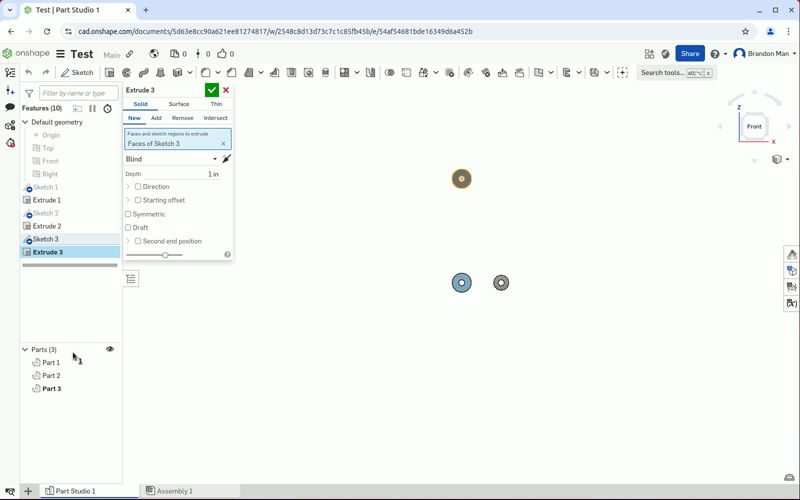
mouse_move(143, 106)
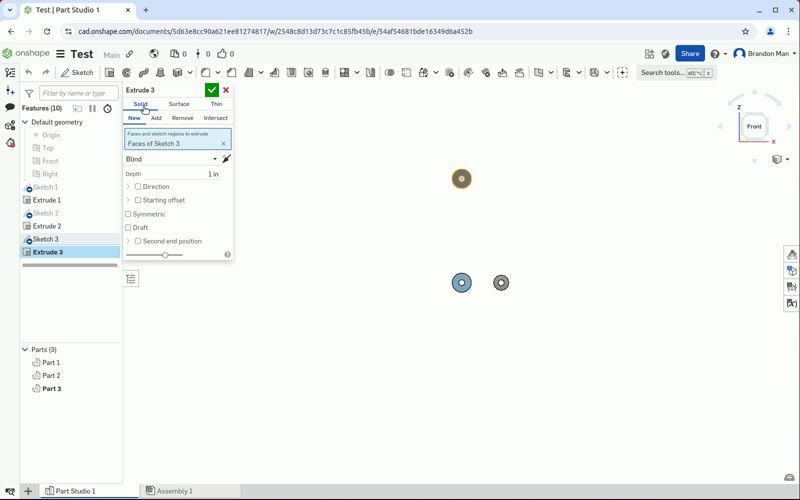
click(143, 106)
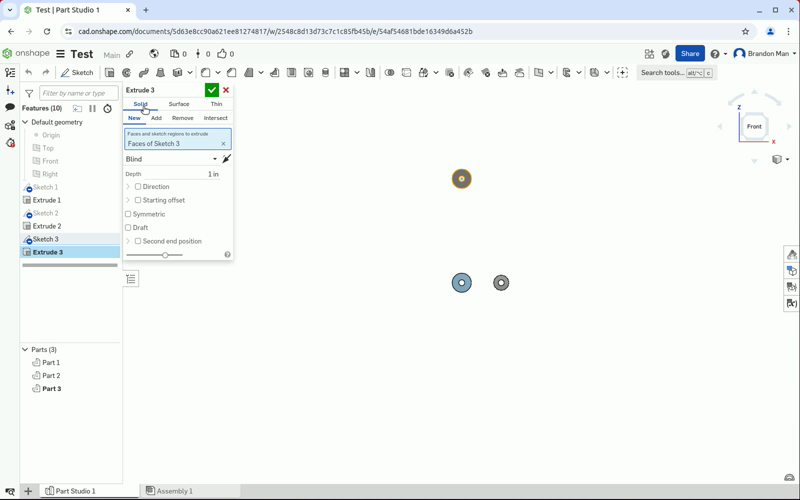
mouse_move(137, 120)
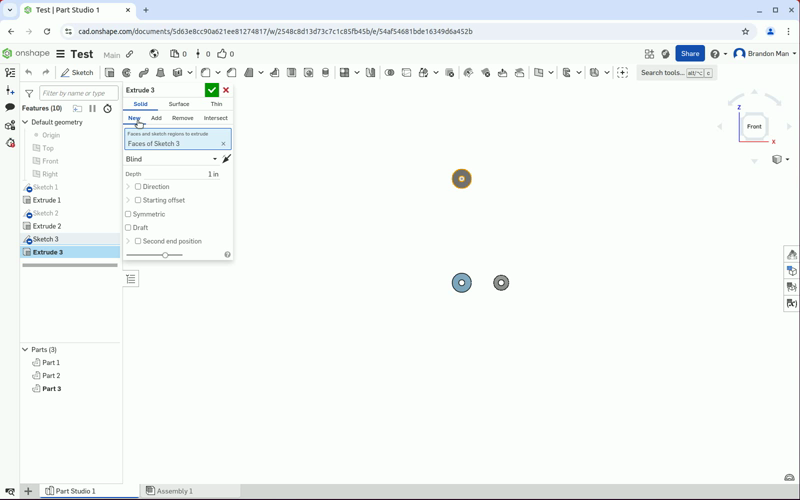
click(137, 120)
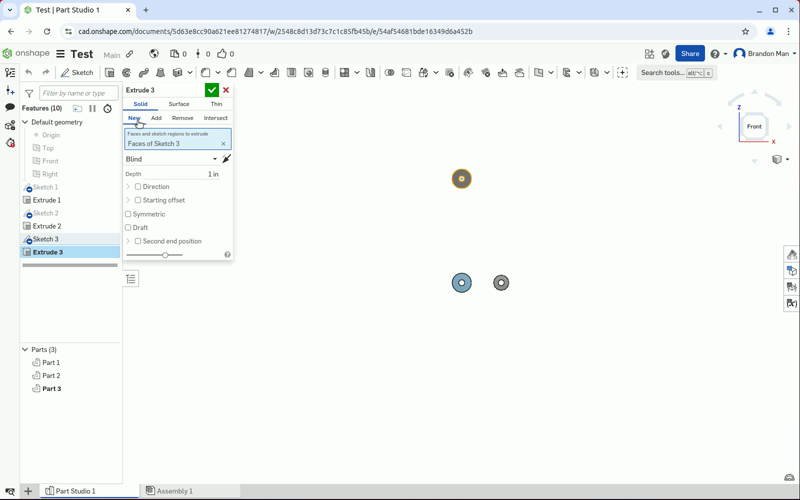
key(tab, 4)
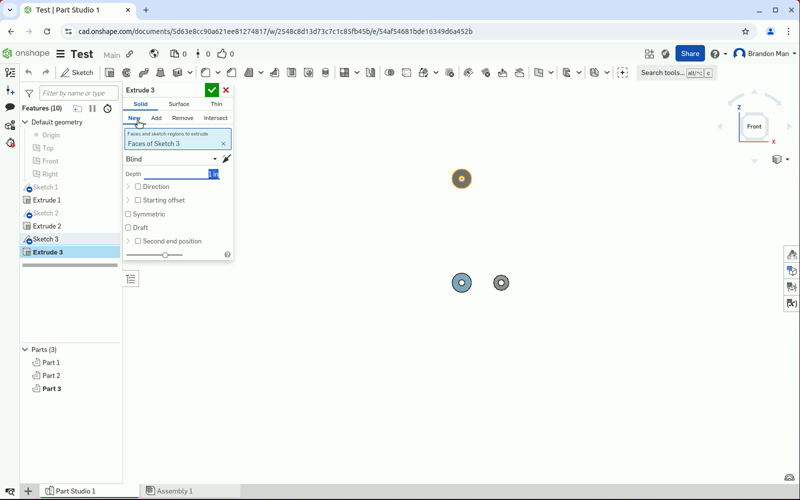
text(0.481)
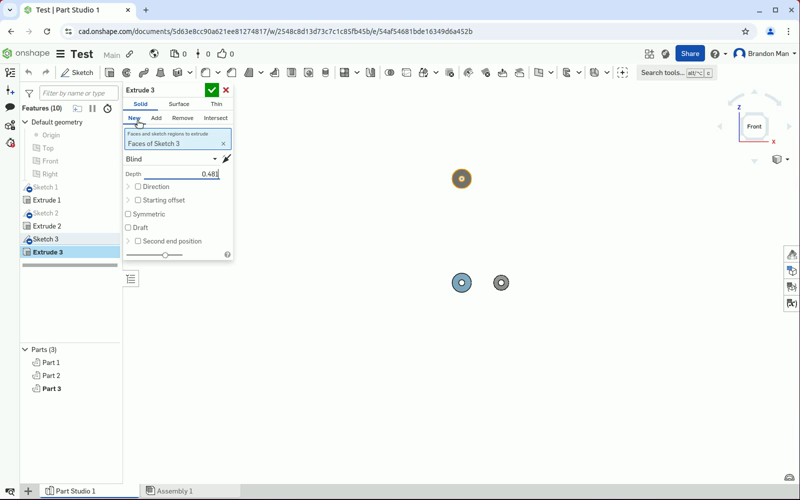
key(enter)
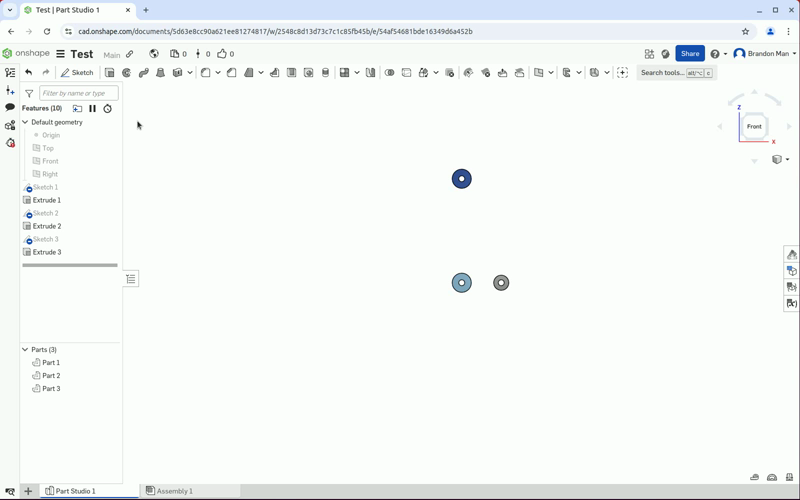
key(shift+h)
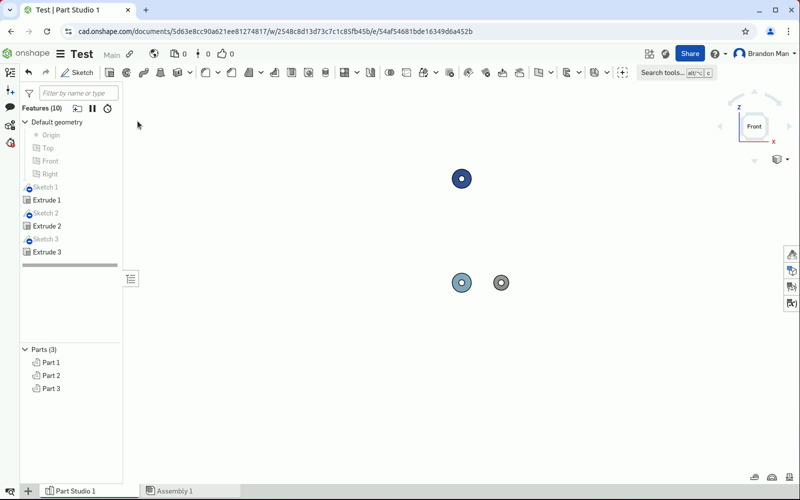
key(shift+h)
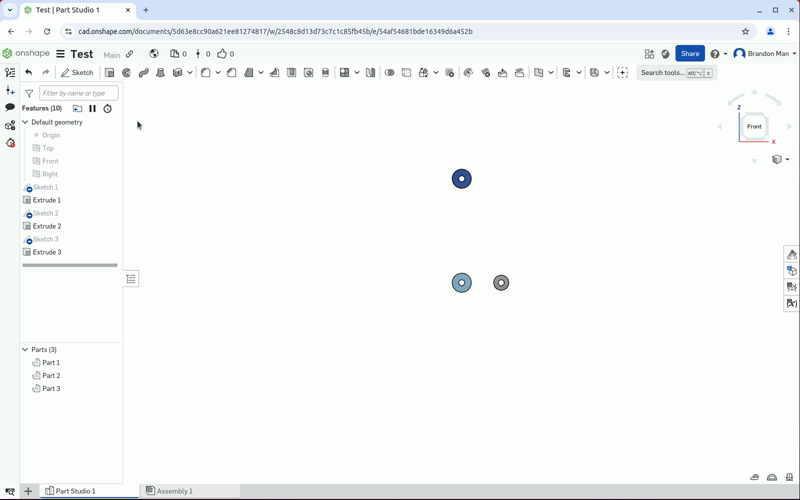
mouse_move(73, 189)
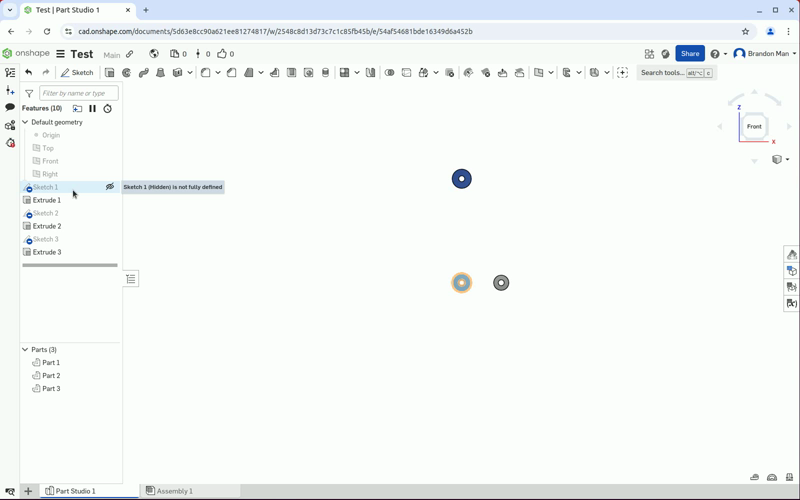
click(73, 189)
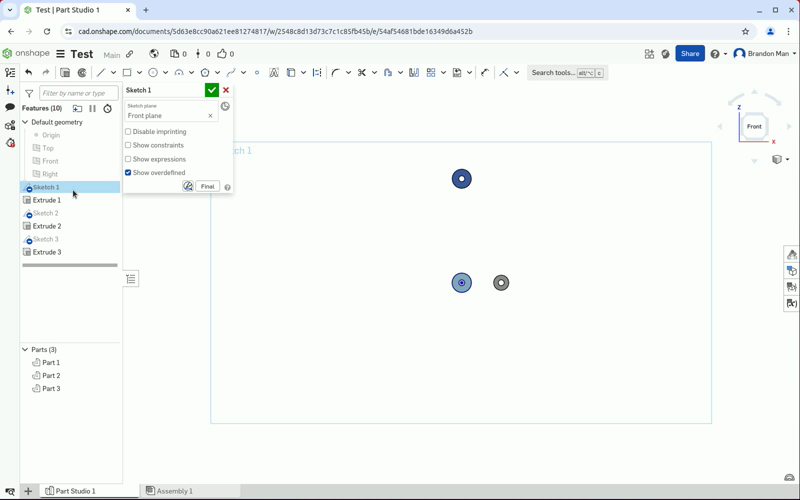
mouse_move(229, 92)
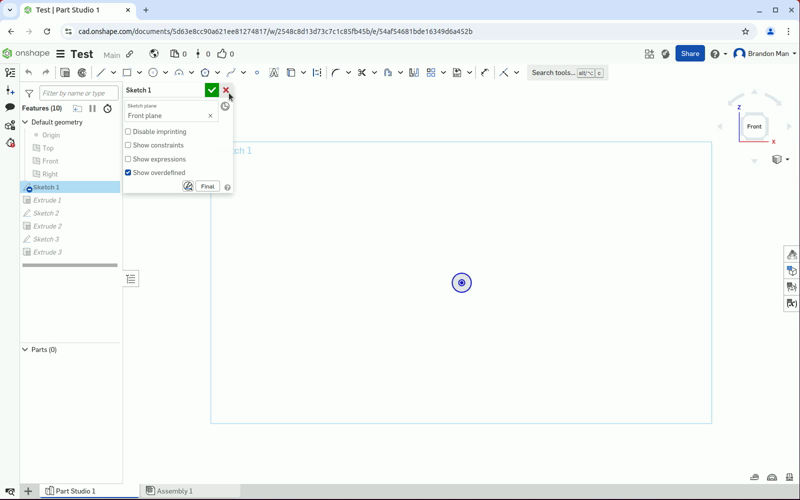
click(229, 92)
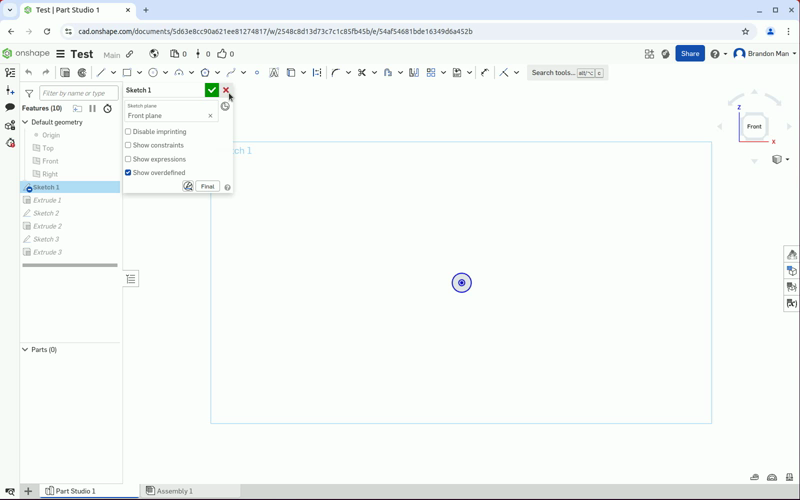
key(shift+s)
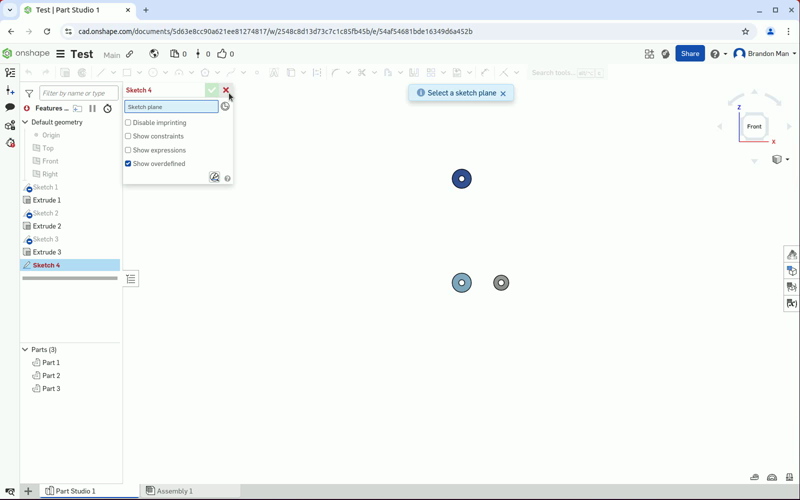
mouse_move(73, 163)
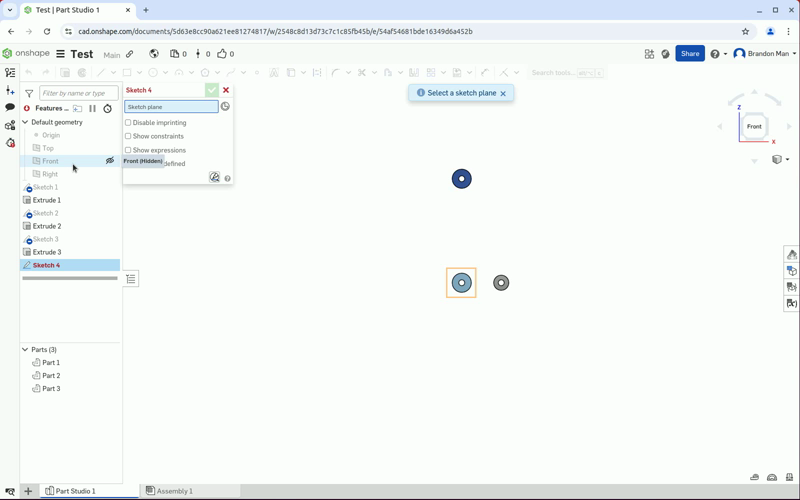
click(73, 163)
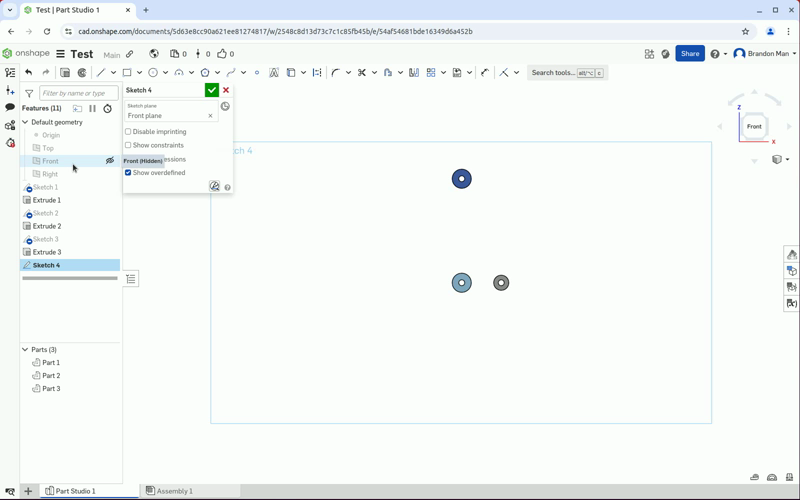
mouse_move(73, 352)
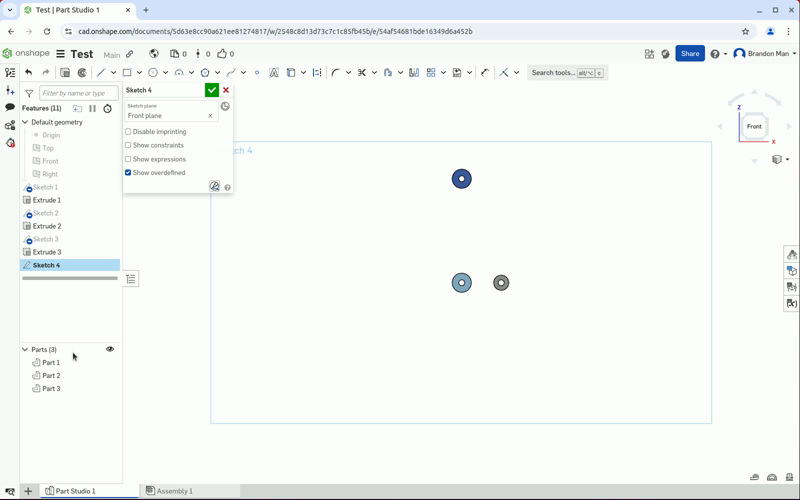
key(y)
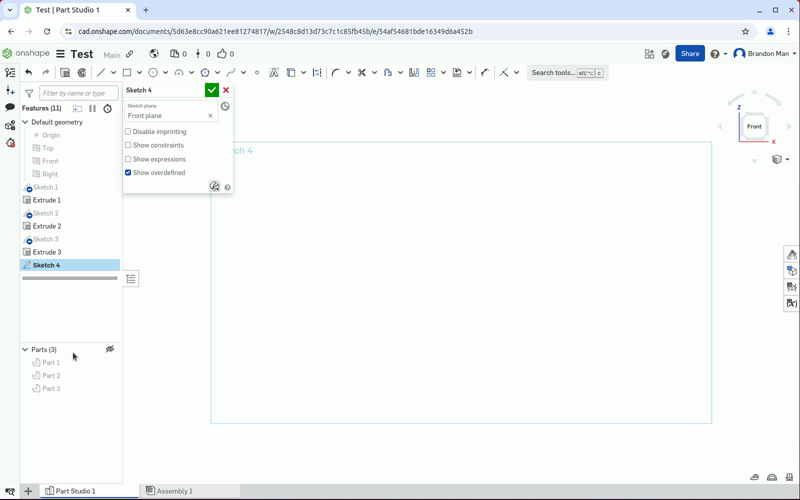
key(l)
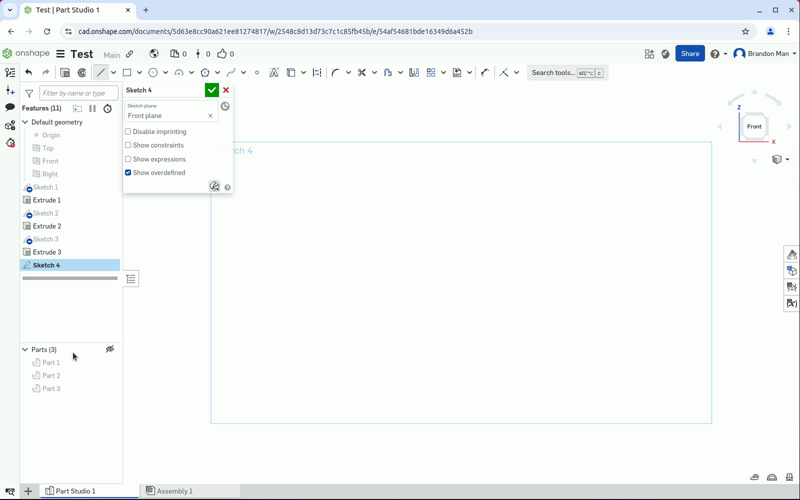
key_down(shift)
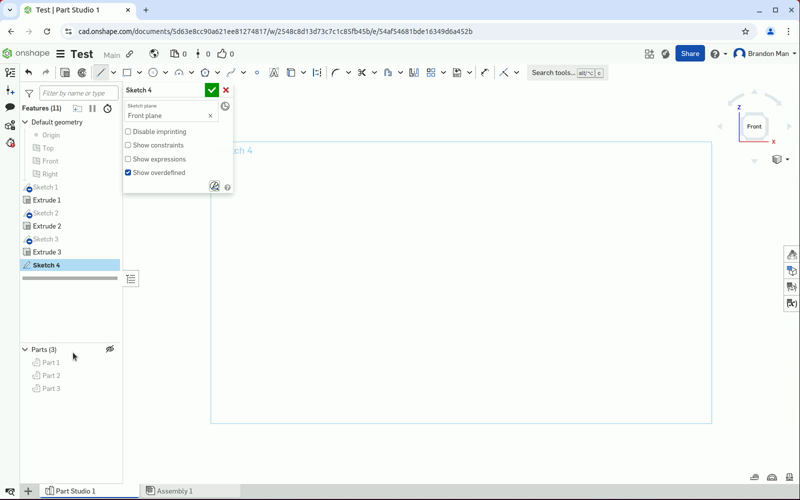
mouse_move(446, 226)
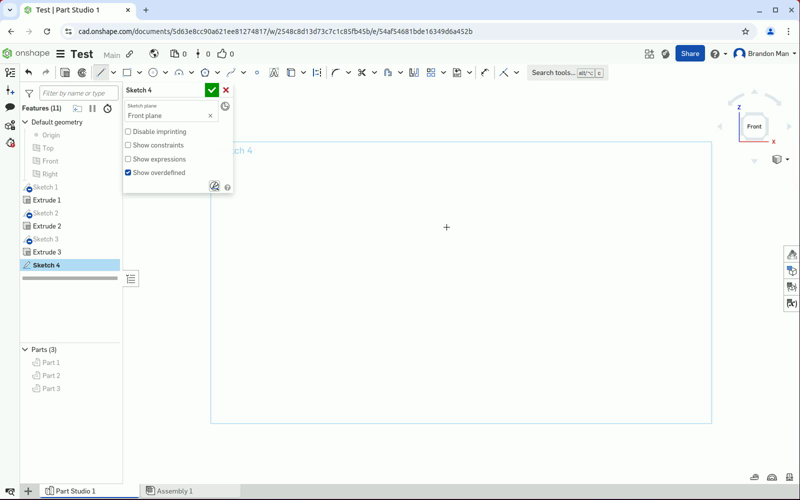
click(446, 226)
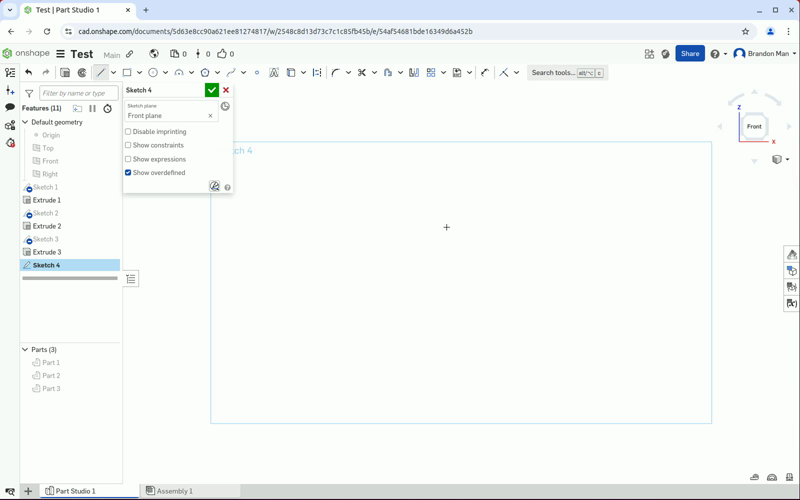
key_up(shift)
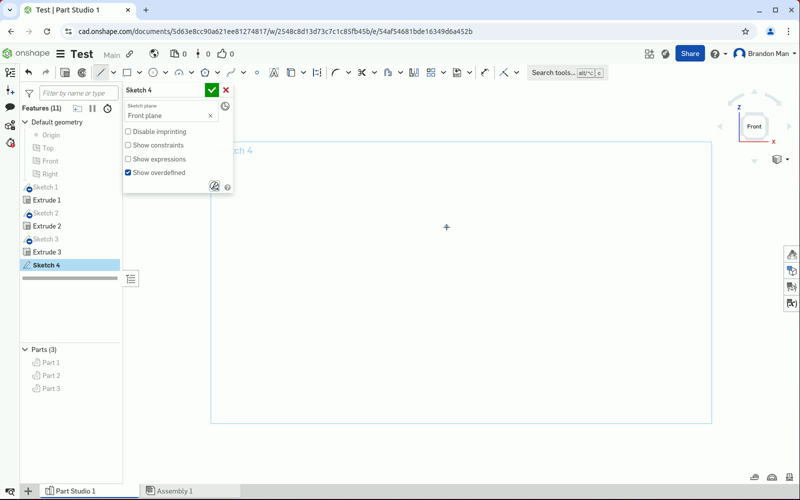
key_down(shift)
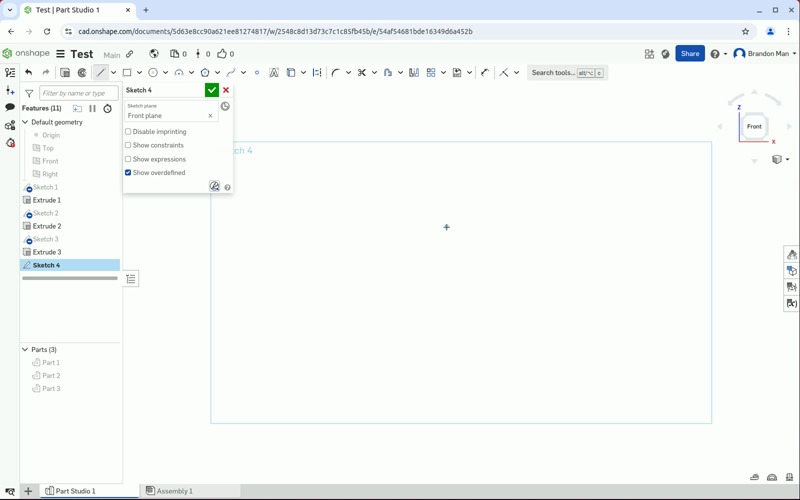
mouse_move(476, 226)
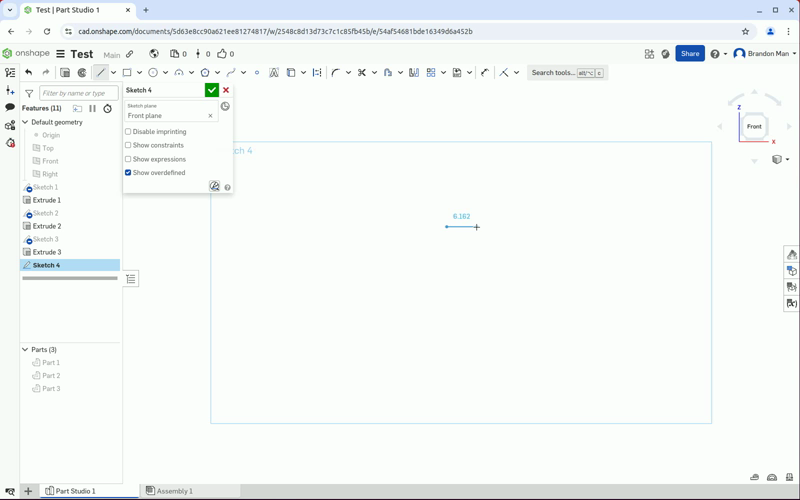
mouse_move(452, 284)
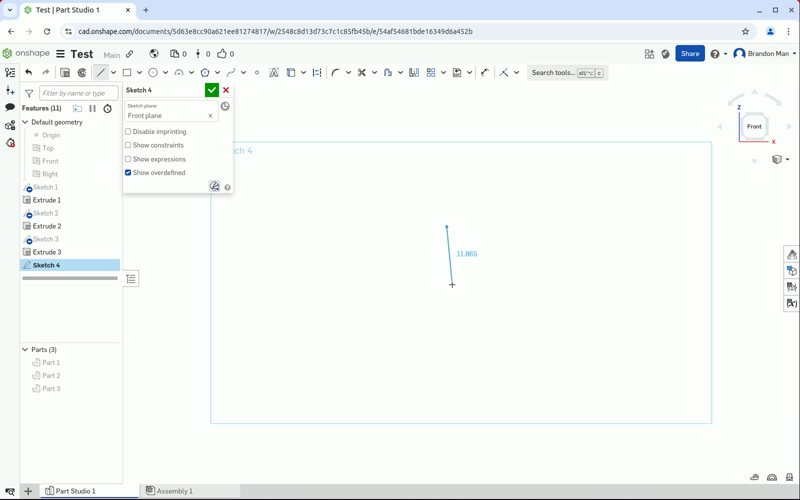
click(452, 284)
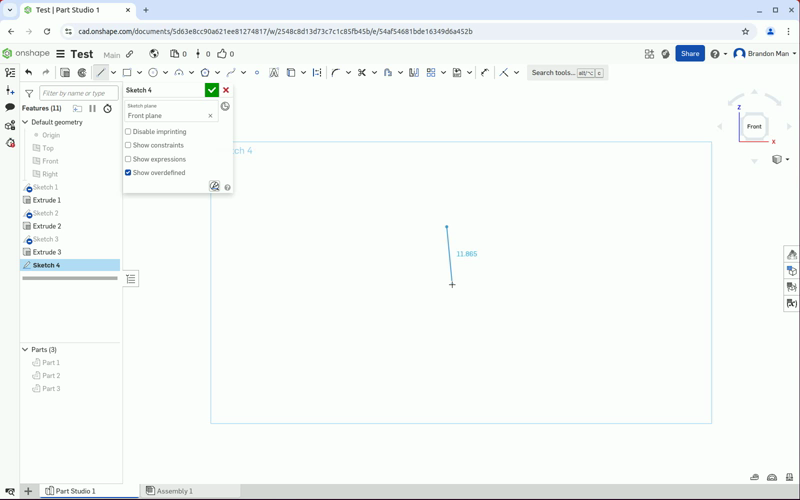
key_up(shift)
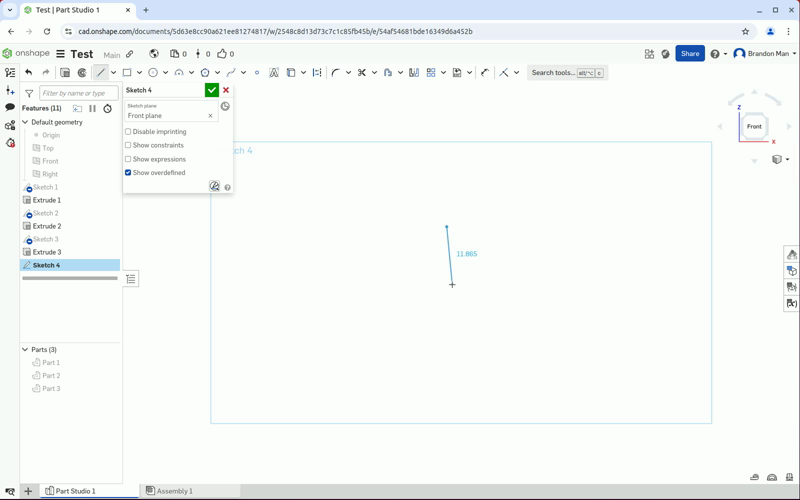
key(esc)
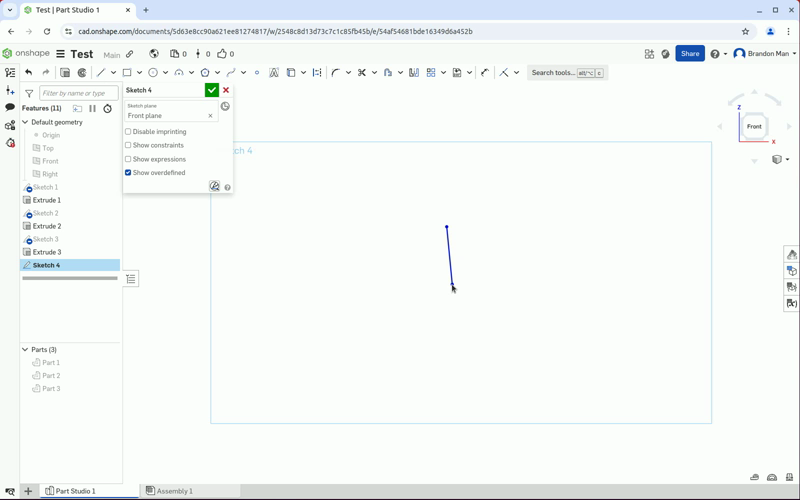
key(a)
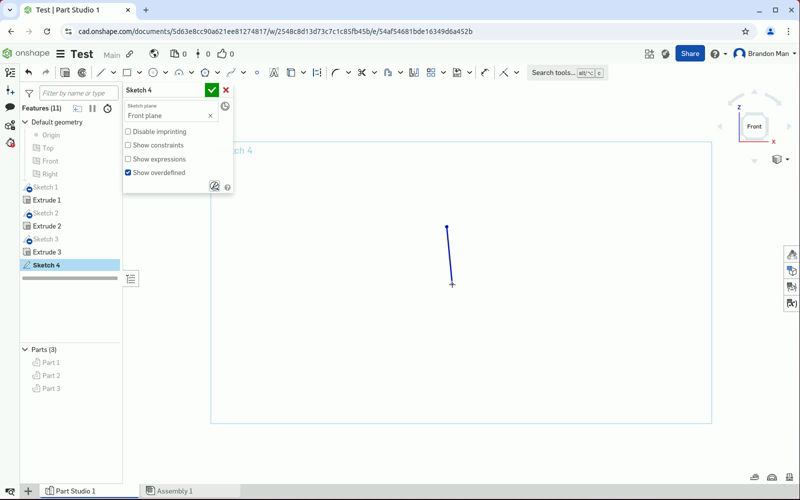
mouse_move(452, 284)
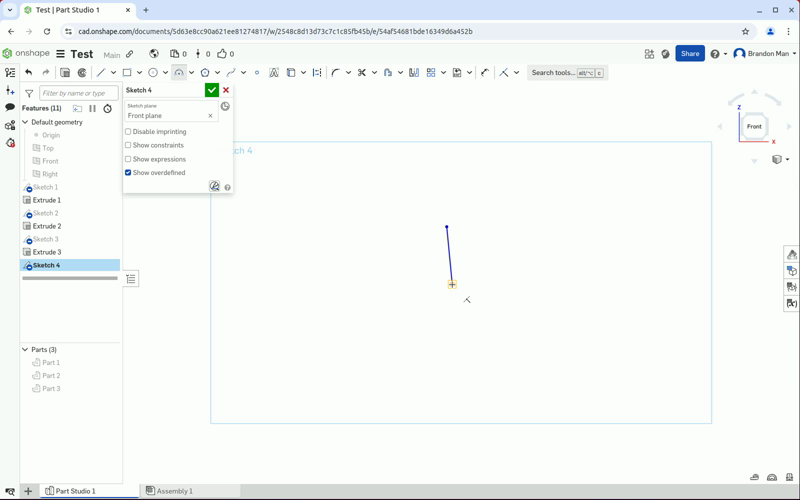
click(452, 284)
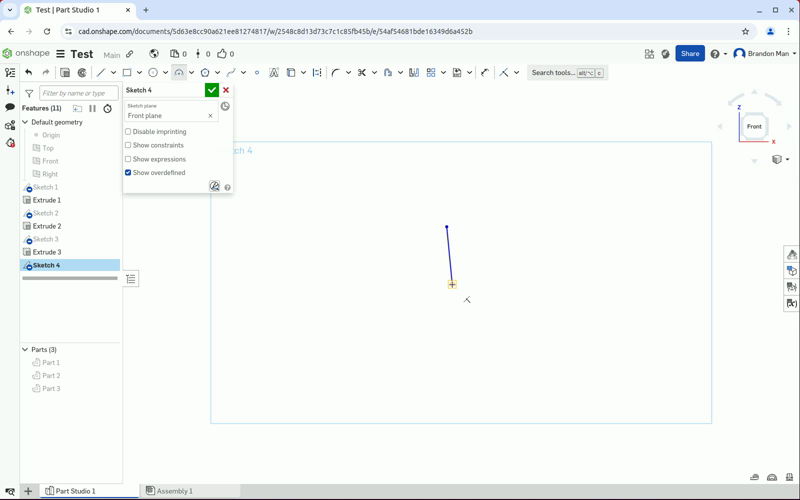
key_down(shift)
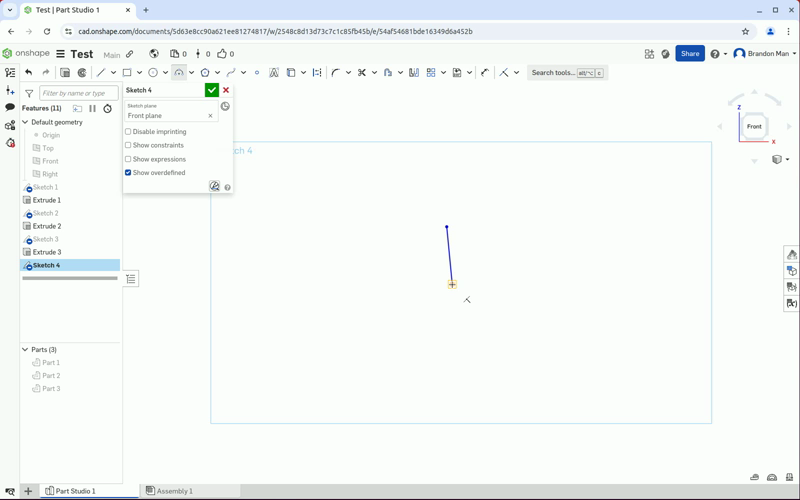
mouse_move(461, 291)
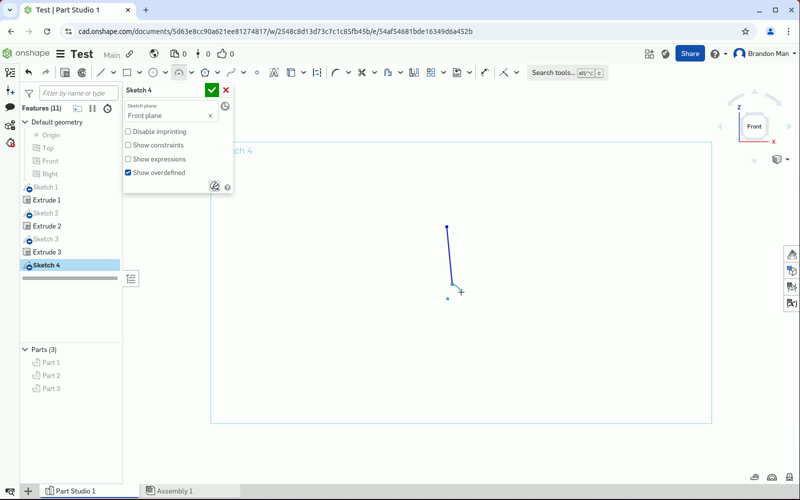
click(461, 291)
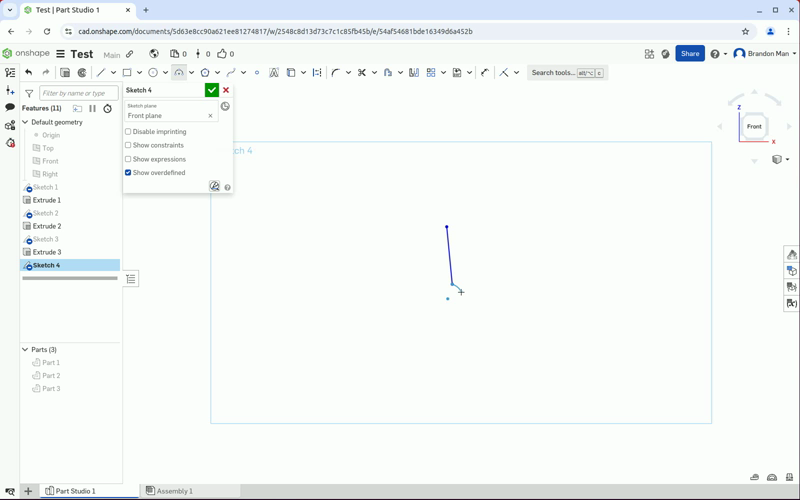
mouse_move(466, 276)
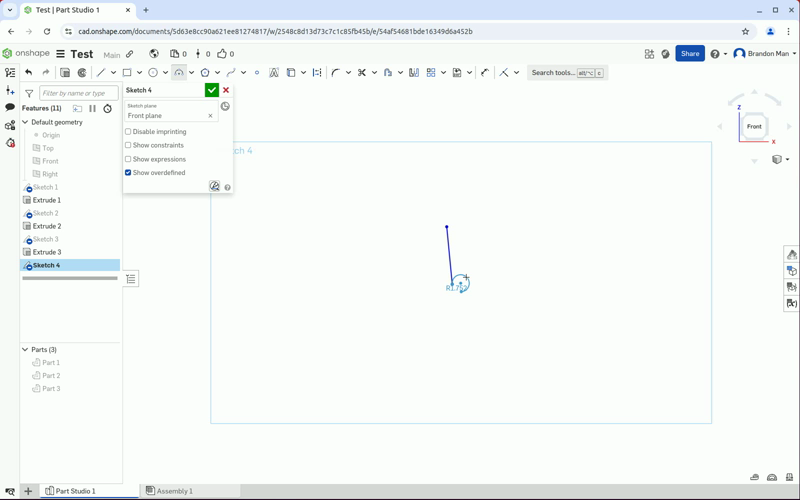
click(466, 276)
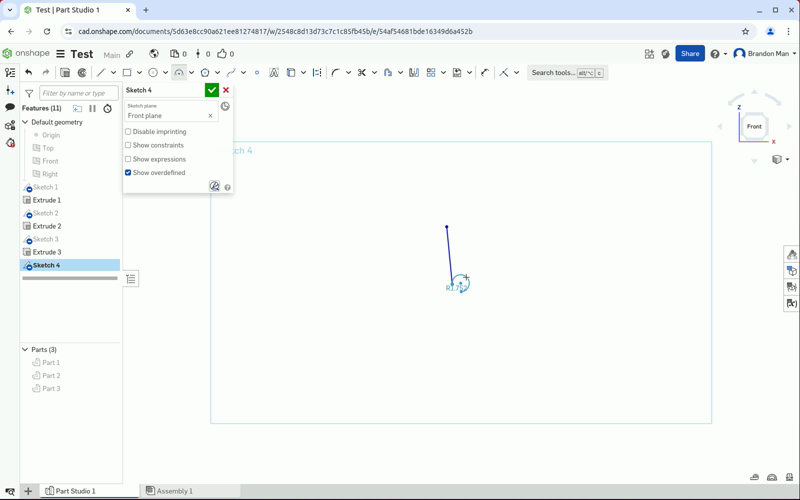
key_up(shift)
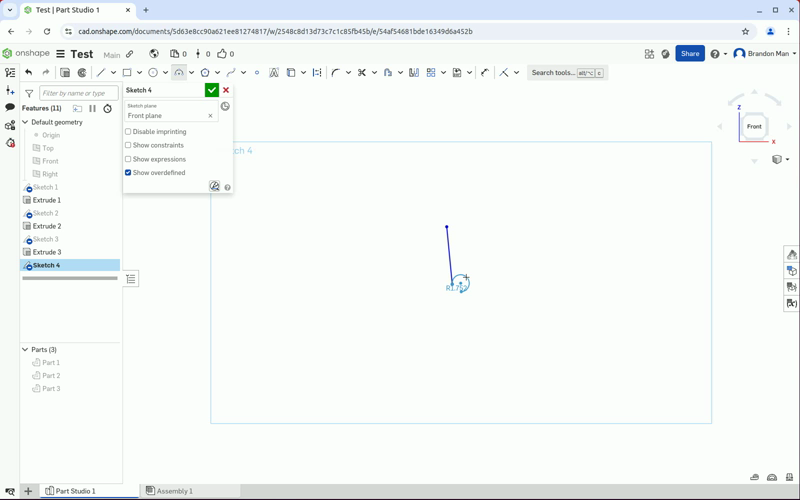
key(esc)
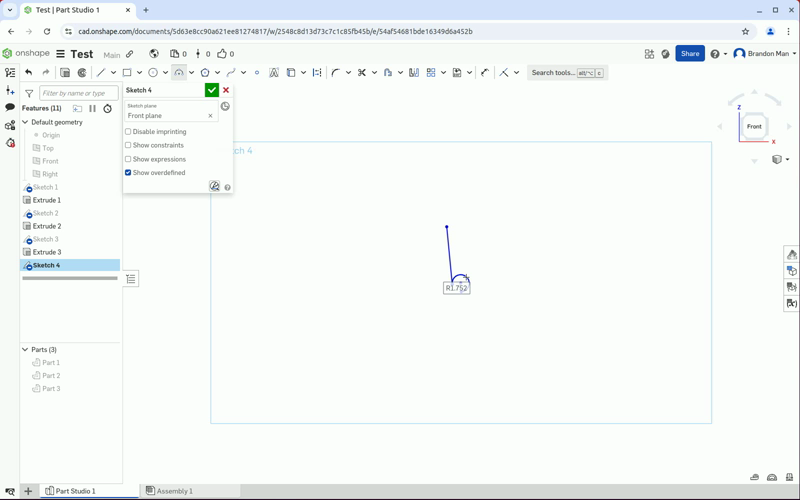
key(l)
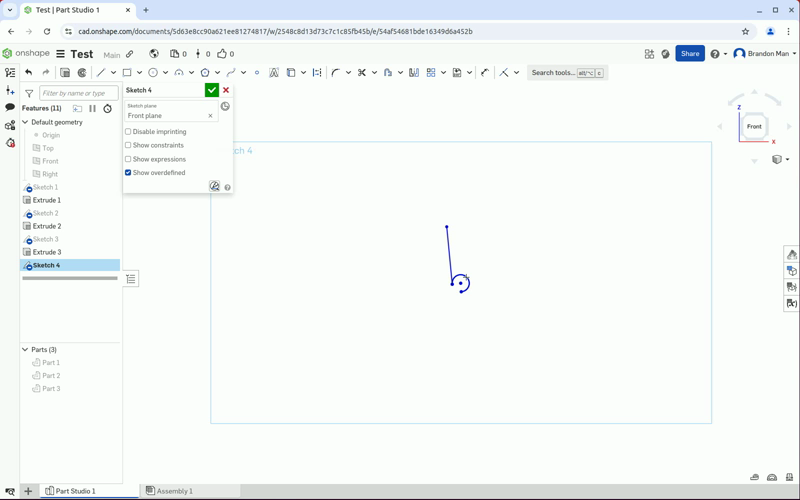
mouse_move(461, 291)
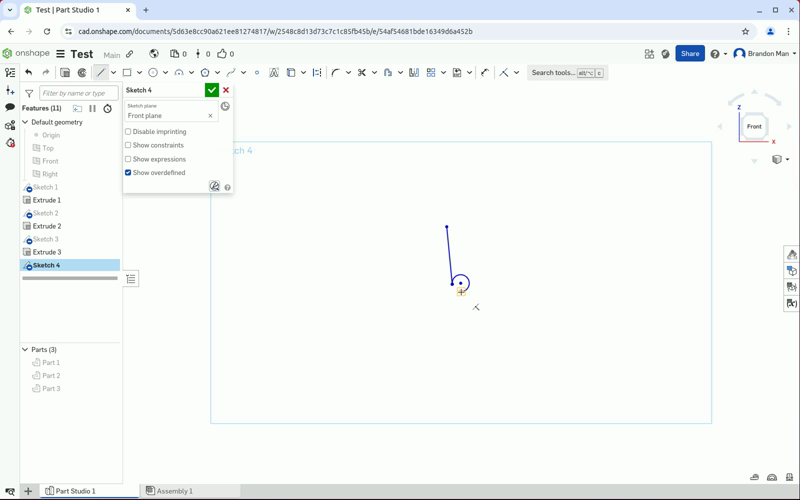
click(461, 291)
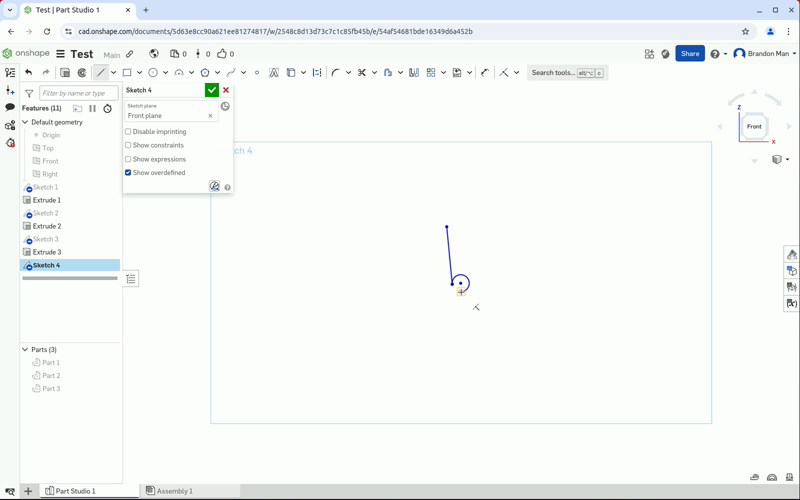
key_down(shift)
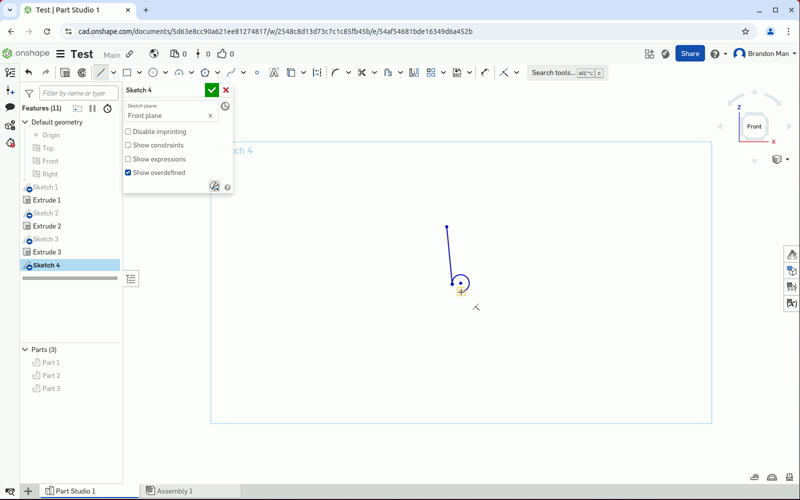
mouse_move(491, 291)
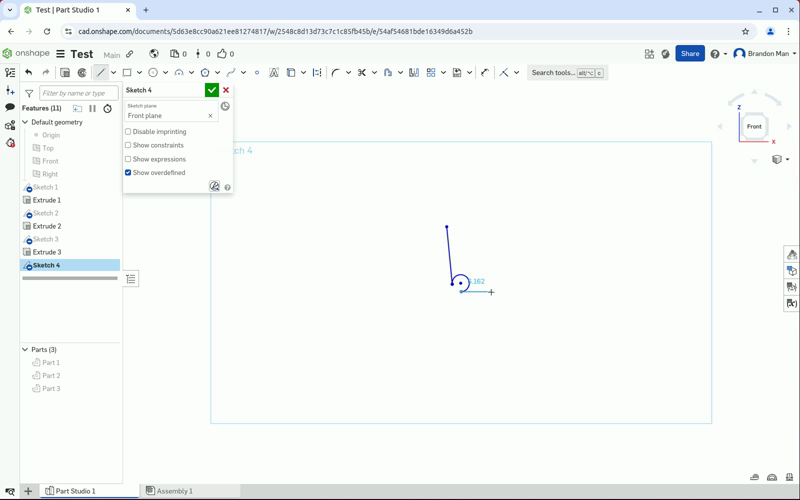
mouse_move(502, 290)
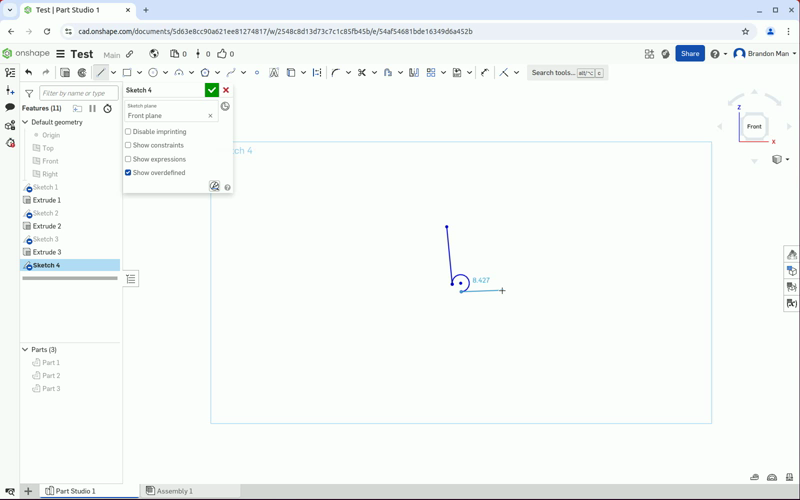
click(502, 290)
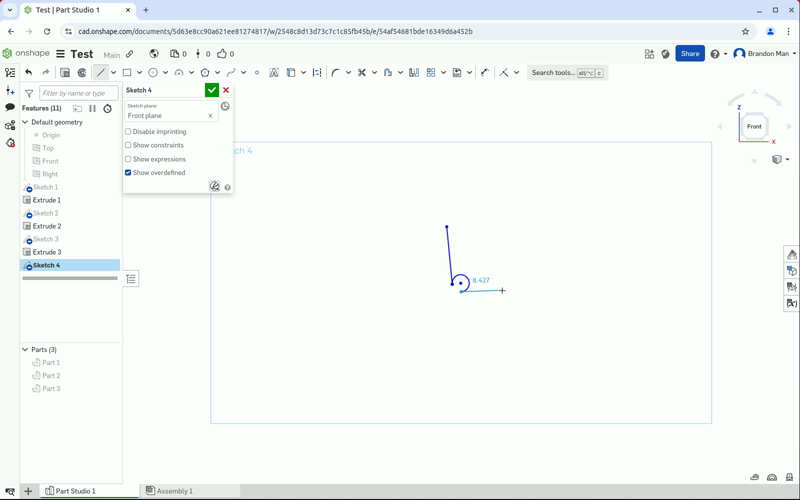
key_up(shift)
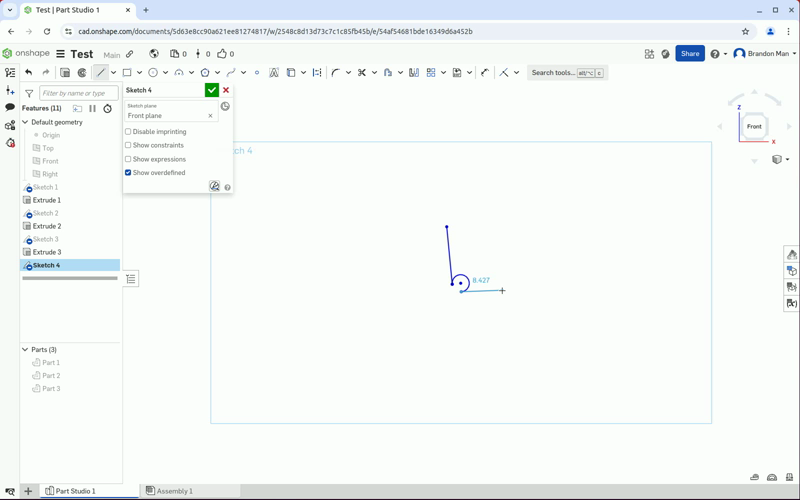
key(esc)
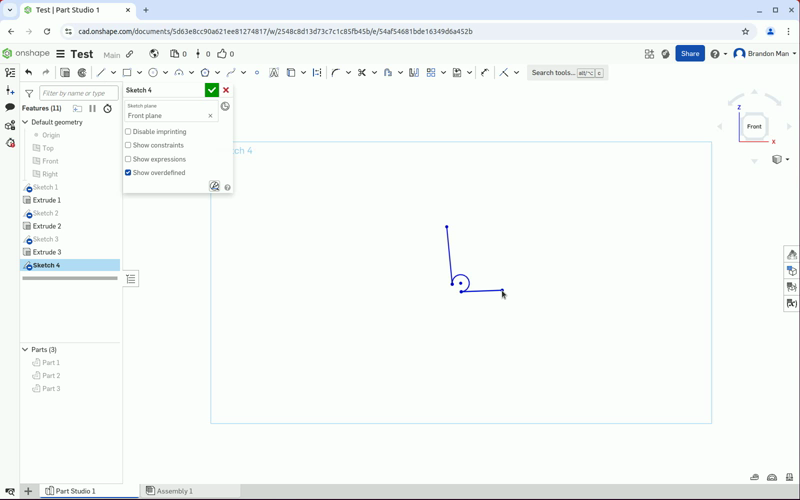
key(a)
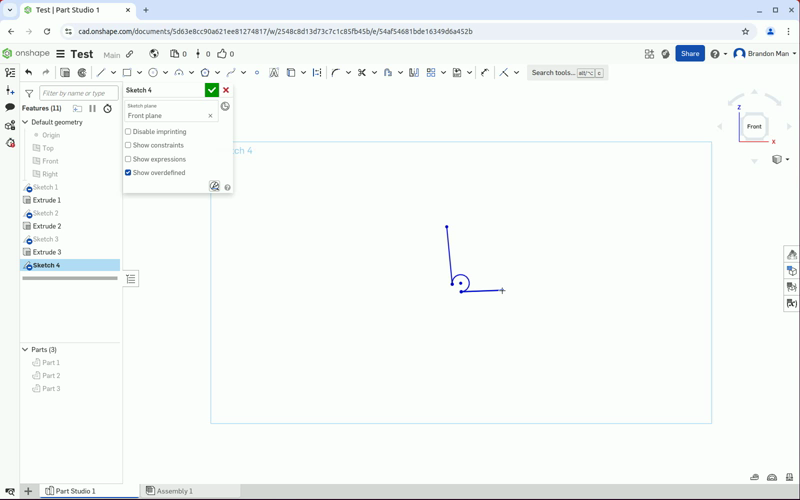
mouse_move(502, 290)
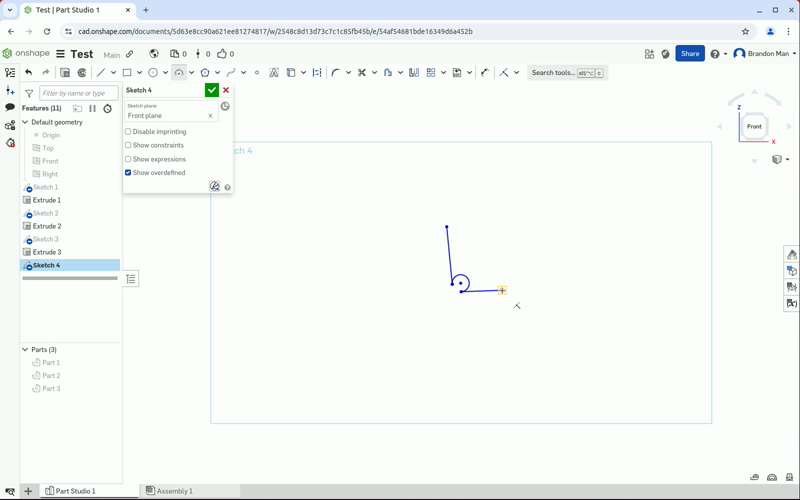
click(502, 290)
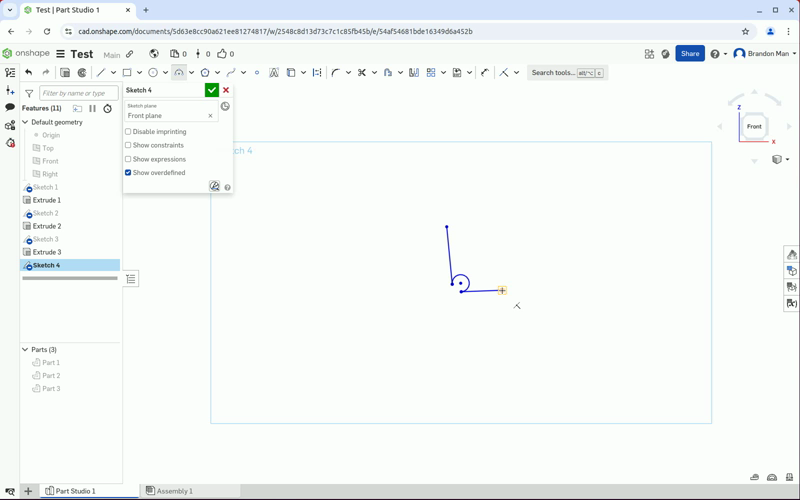
key_down(shift)
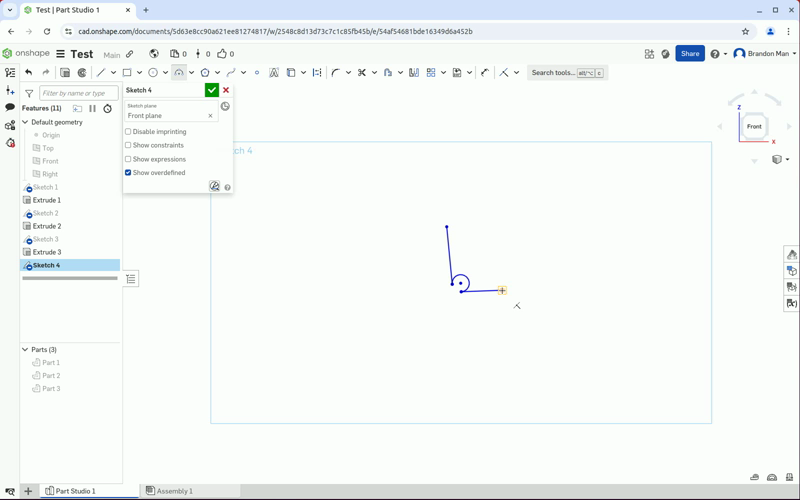
mouse_move(502, 276)
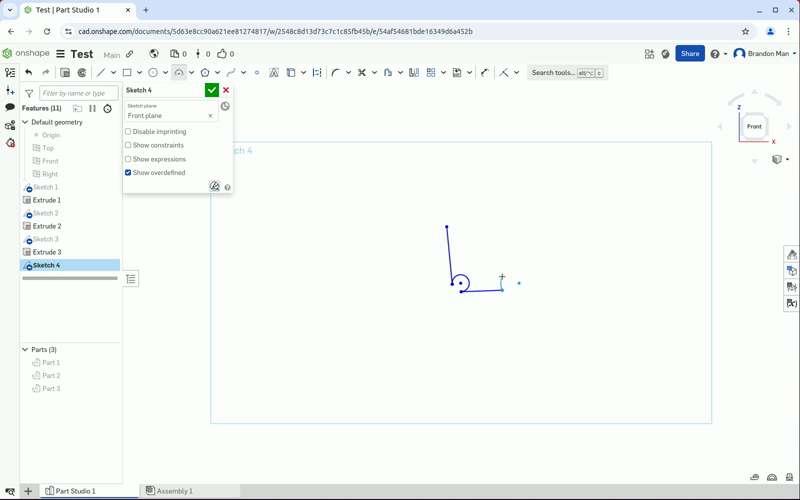
click(502, 276)
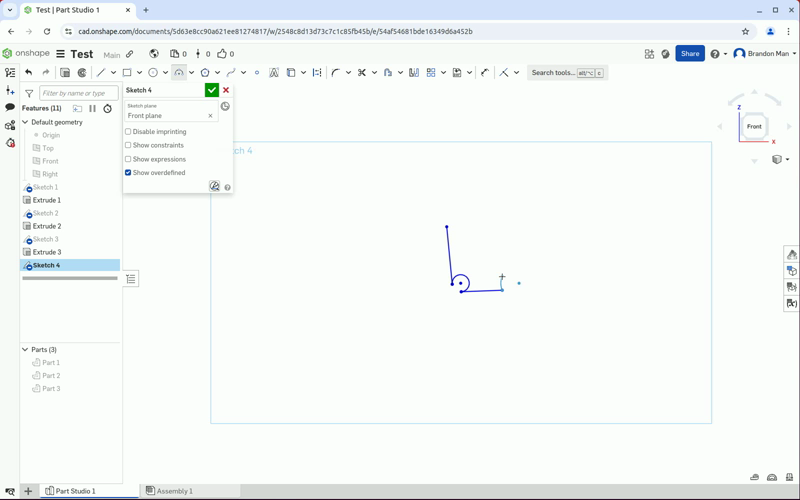
mouse_move(494, 282)
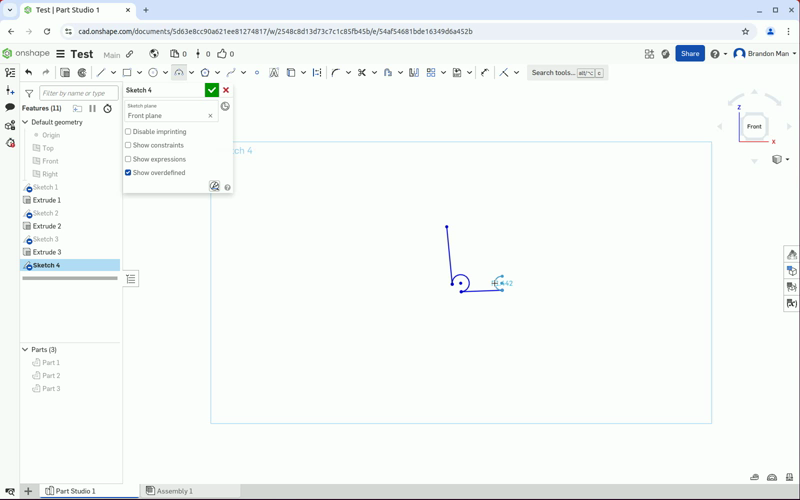
click(494, 282)
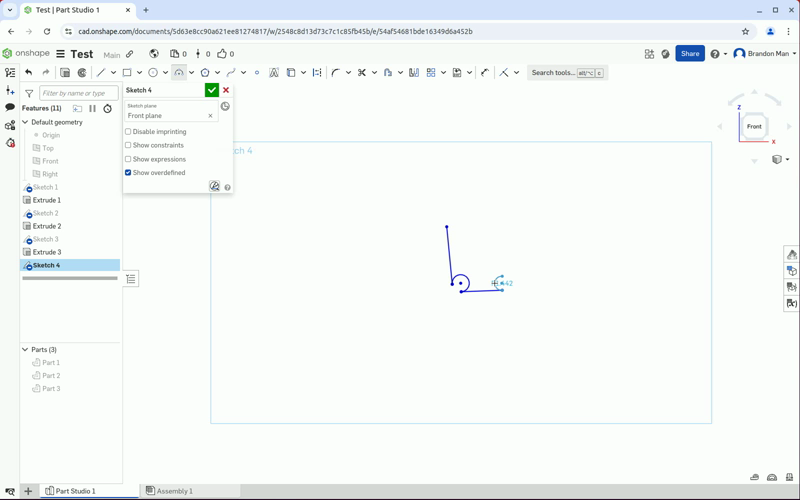
key_up(shift)
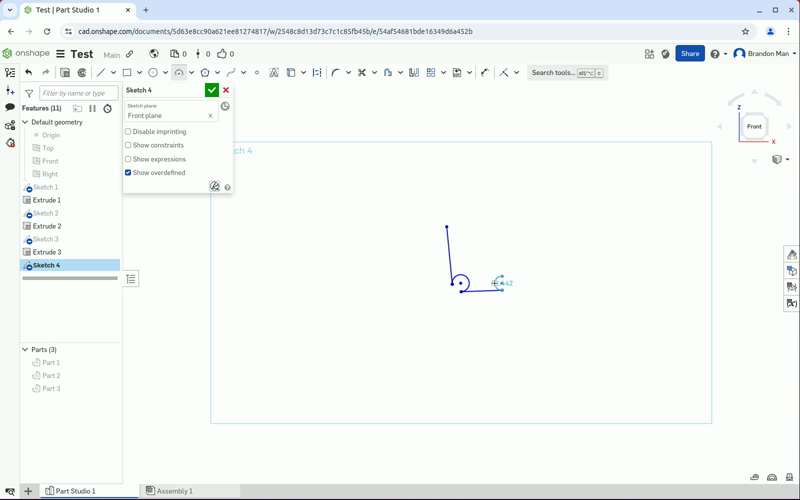
key(esc)
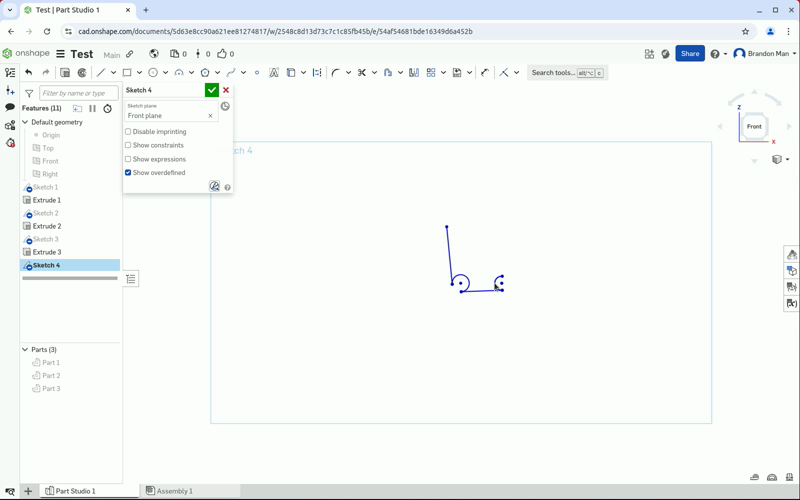
key(l)
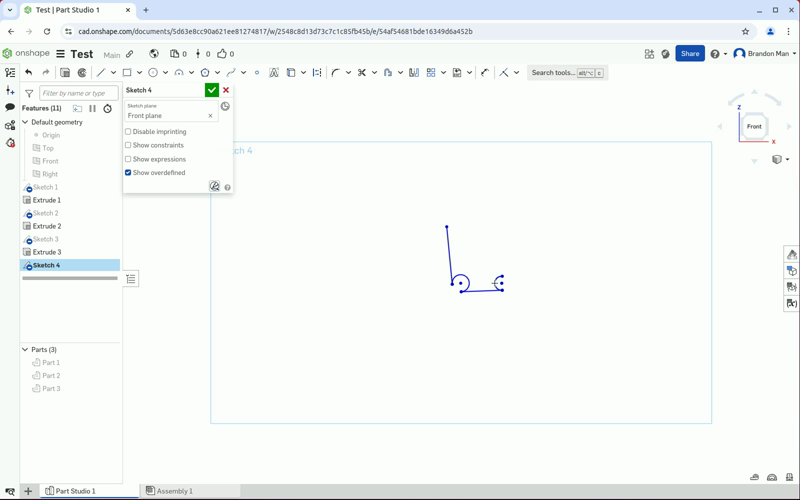
mouse_move(502, 276)
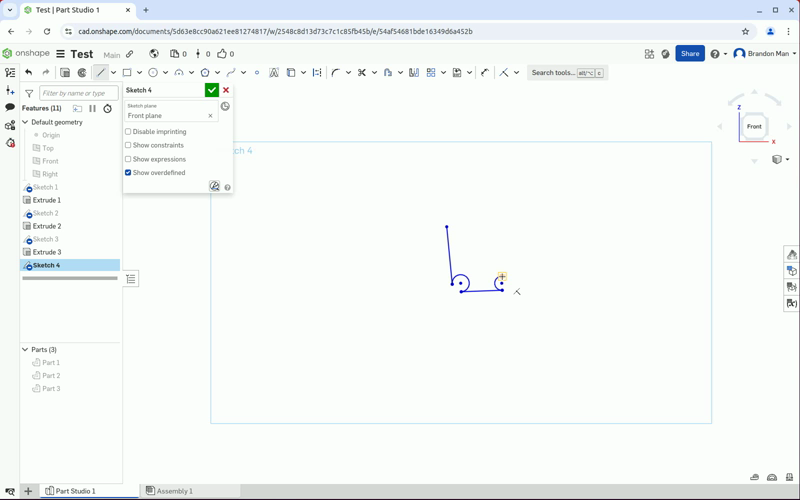
click(502, 276)
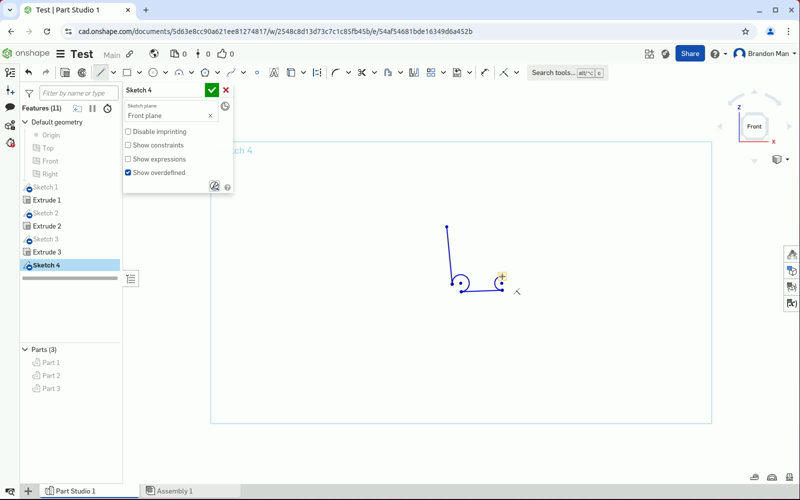
key_down(shift)
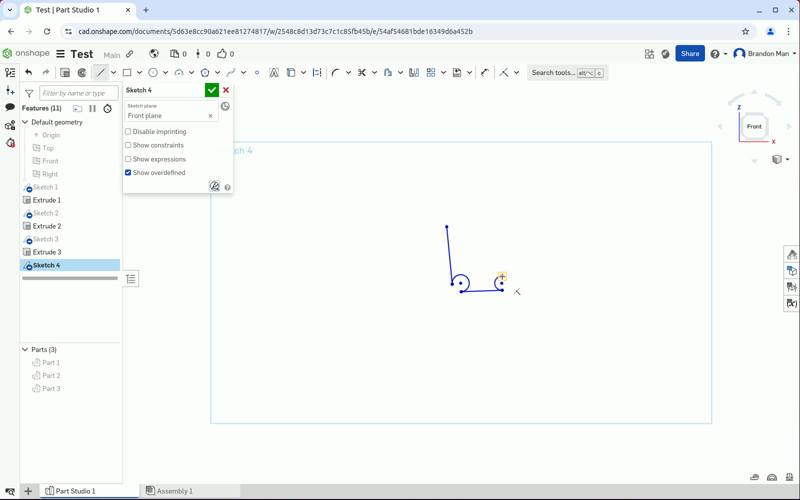
mouse_move(532, 276)
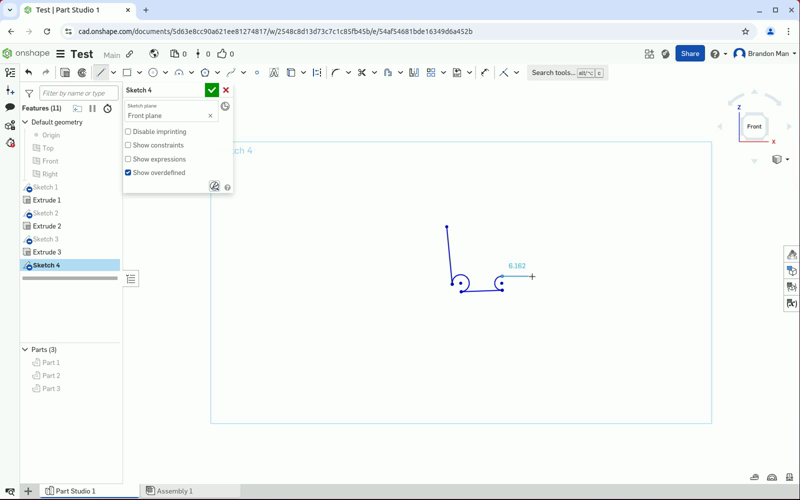
mouse_move(478, 275)
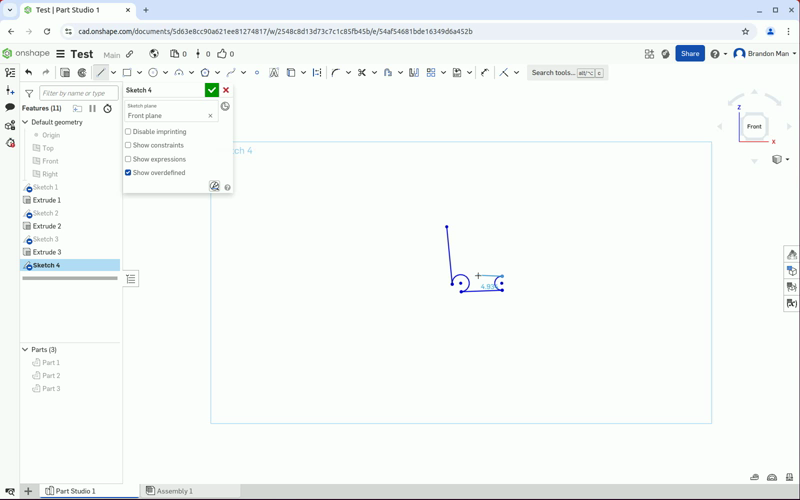
click(478, 275)
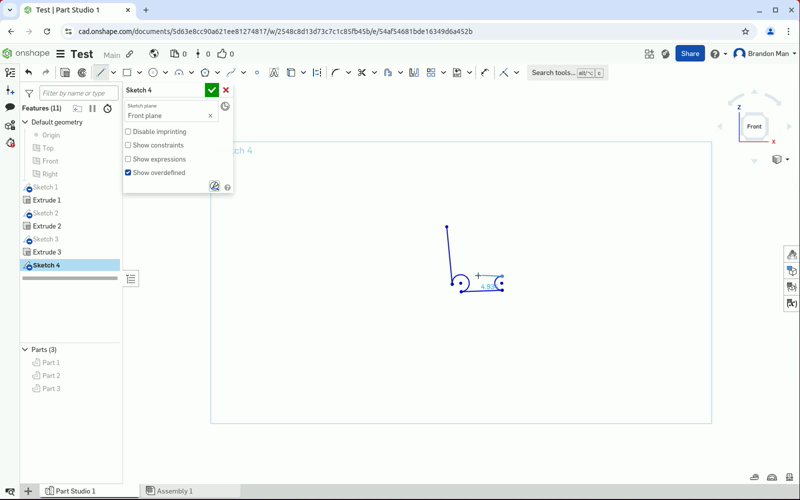
key_up(shift)
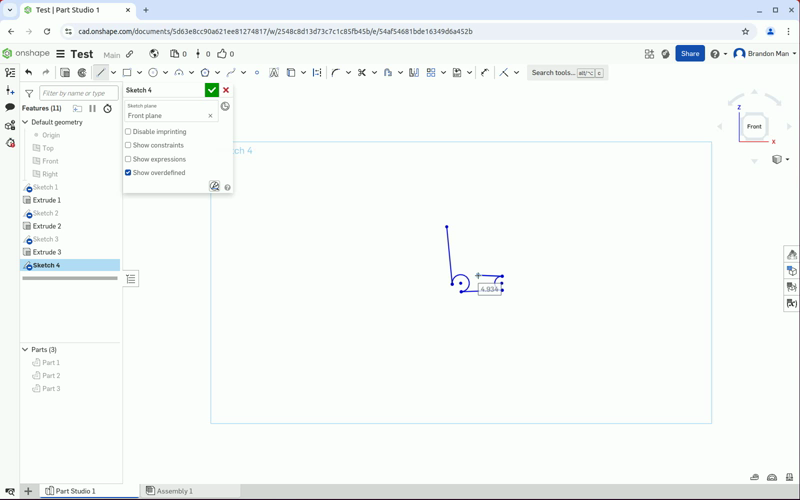
key(esc)
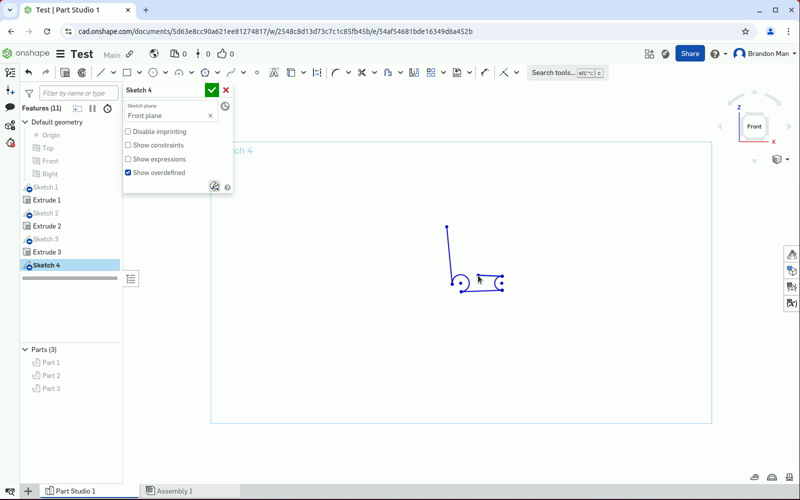
key(a)
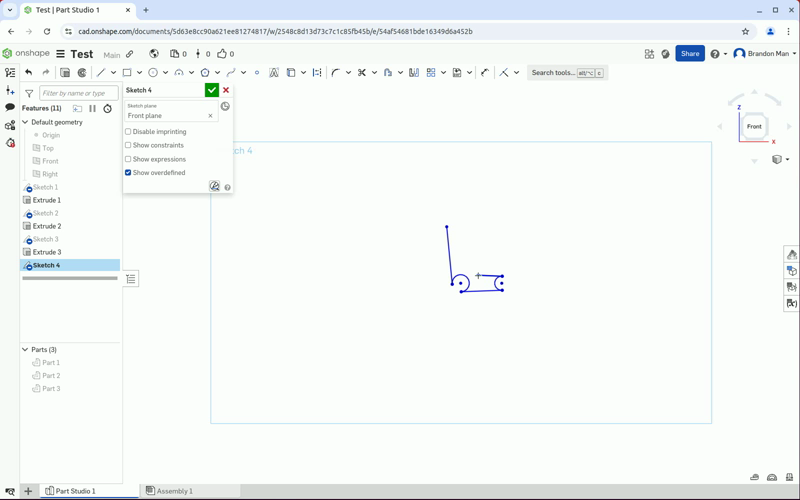
mouse_move(478, 275)
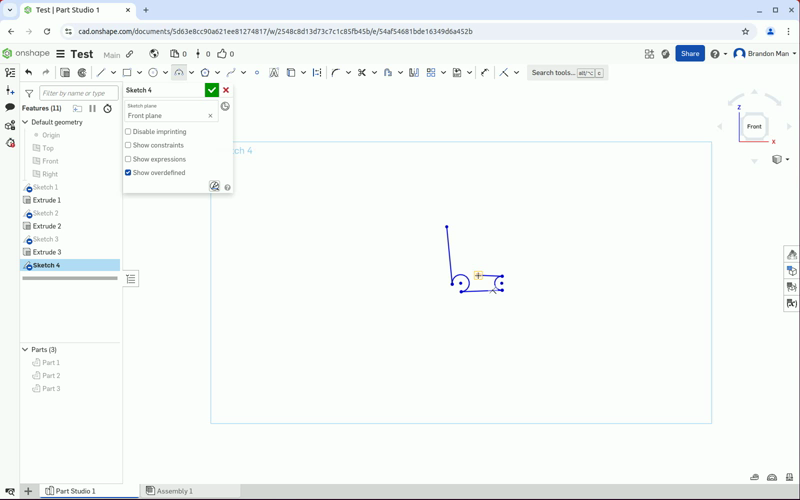
click(478, 275)
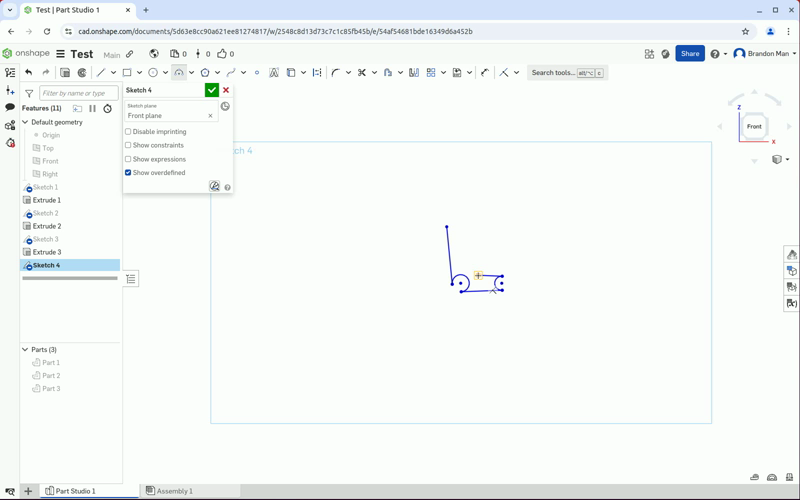
key_down(shift)
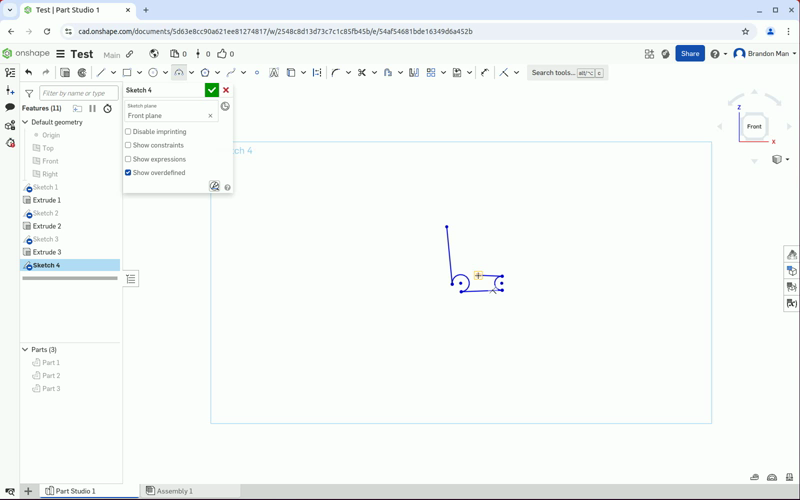
mouse_move(471, 267)
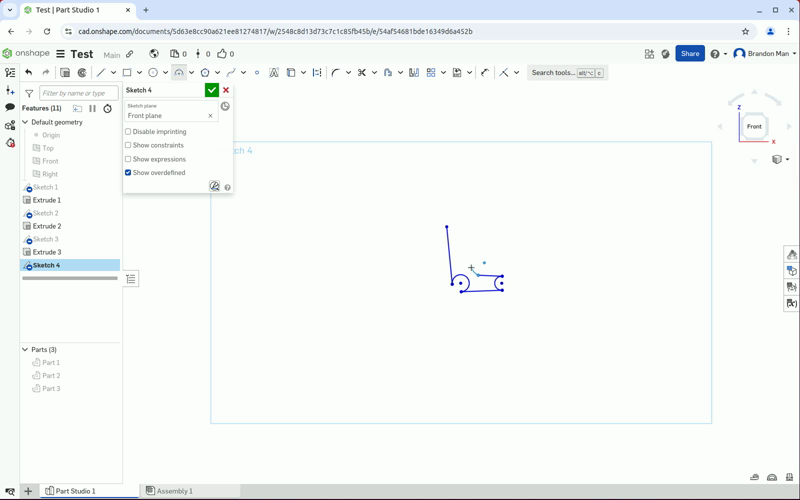
click(471, 267)
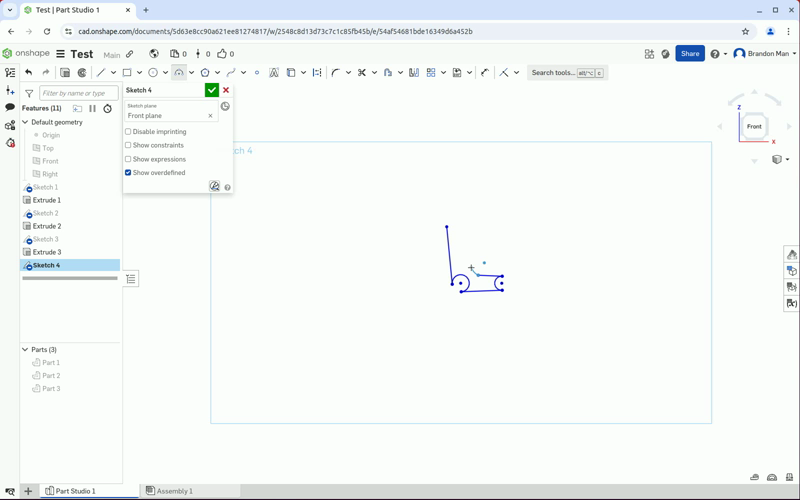
mouse_move(472, 272)
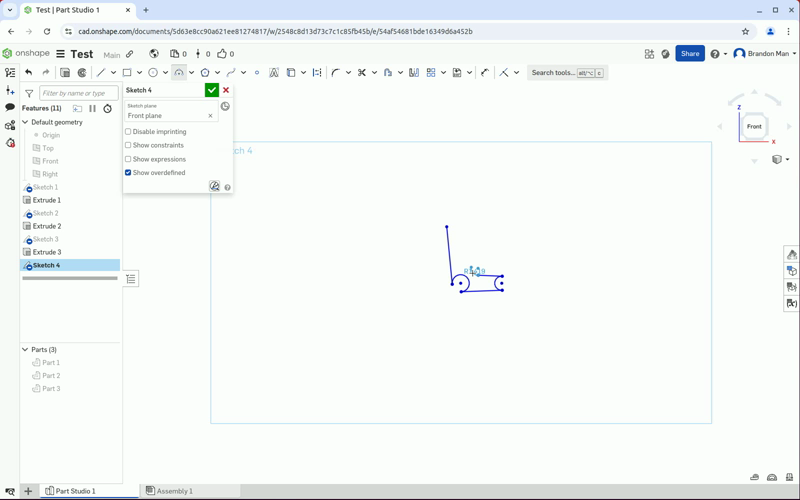
click(472, 272)
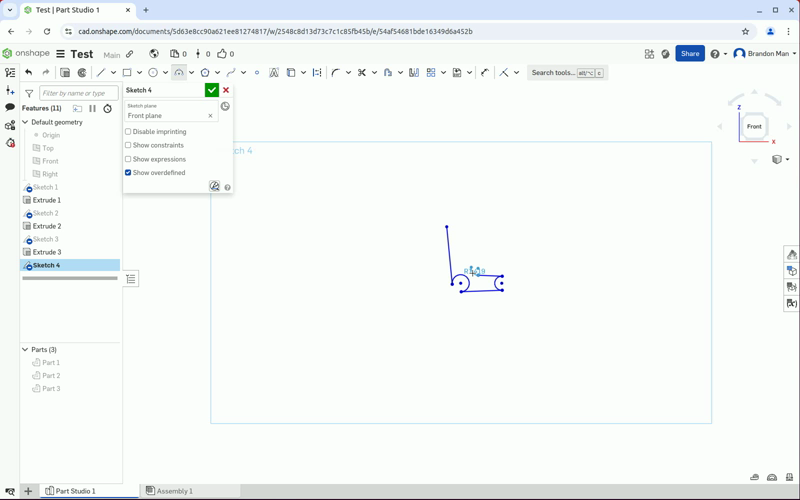
key_up(shift)
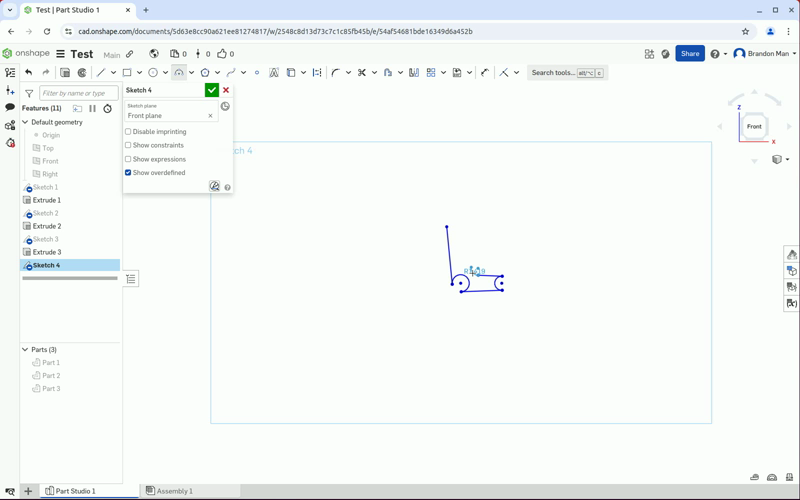
key(esc)
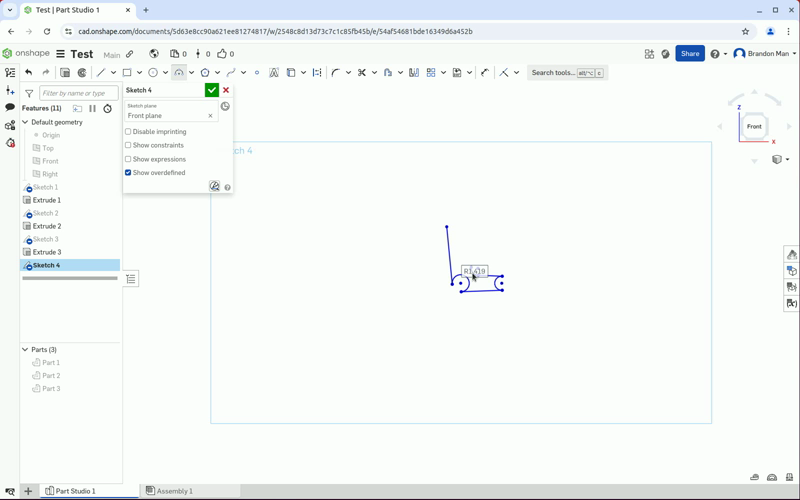
key(l)
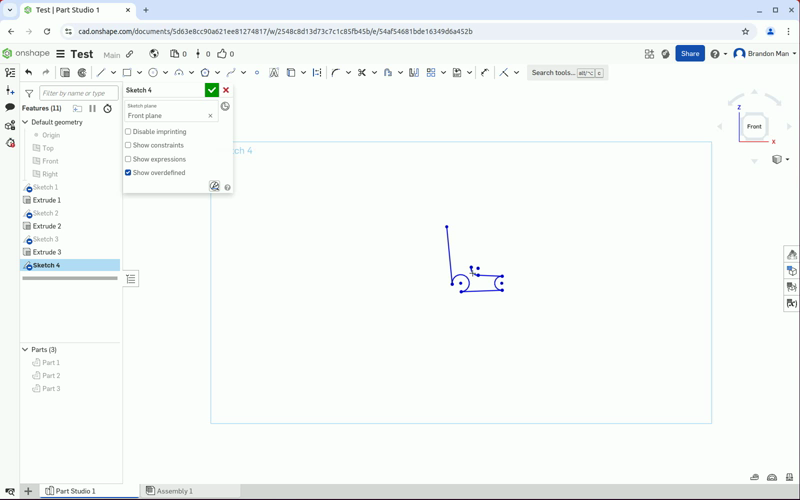
mouse_move(471, 267)
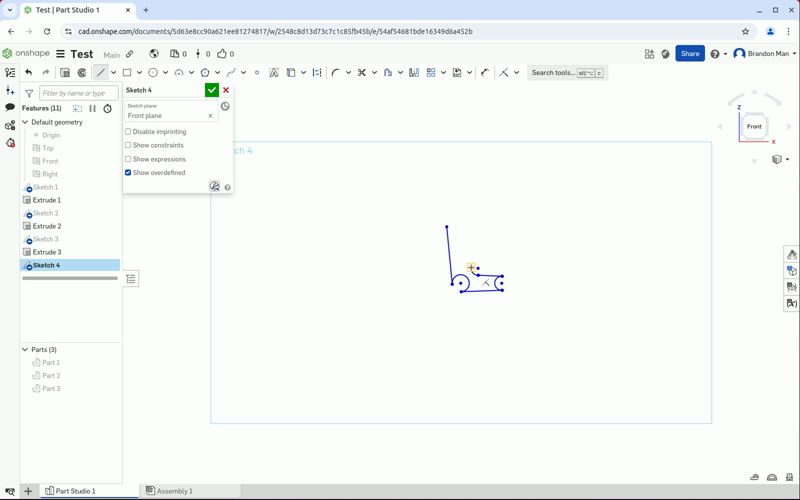
click(471, 267)
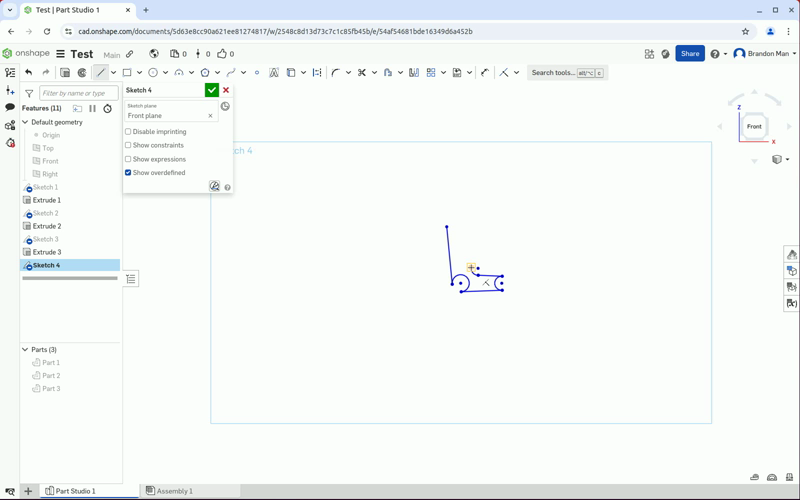
key_down(shift)
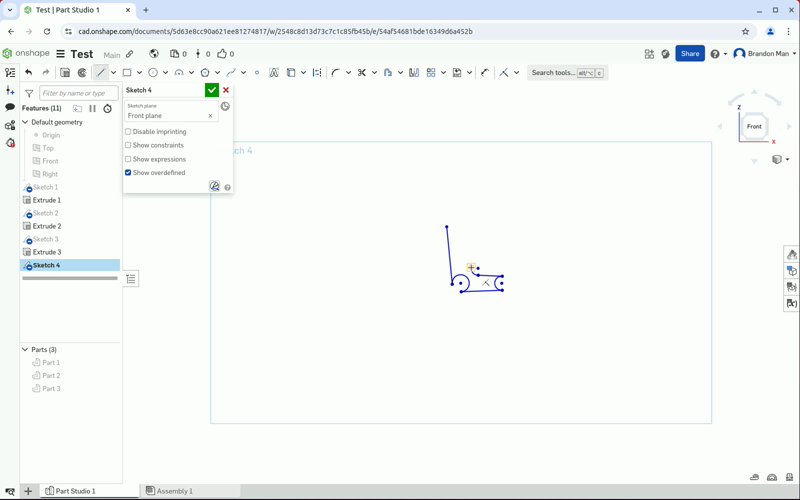
mouse_move(501, 267)
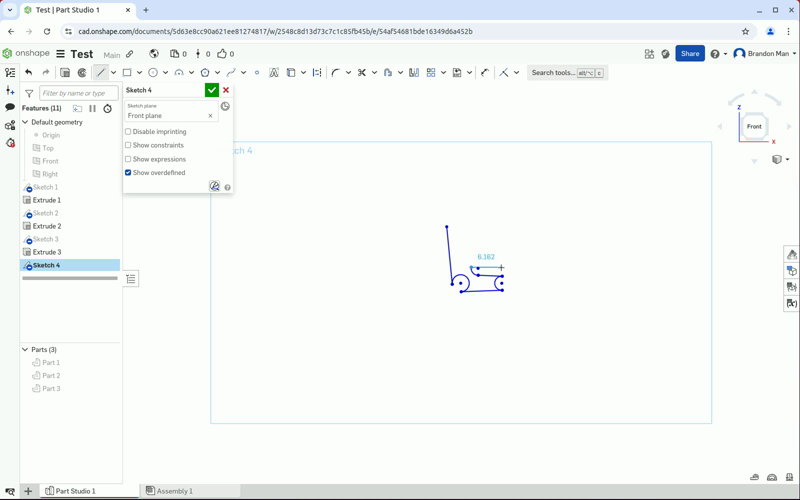
mouse_move(475, 226)
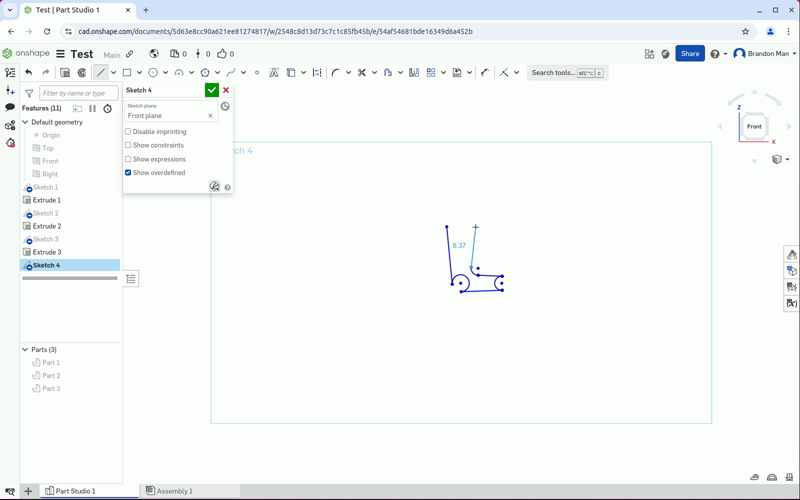
click(475, 226)
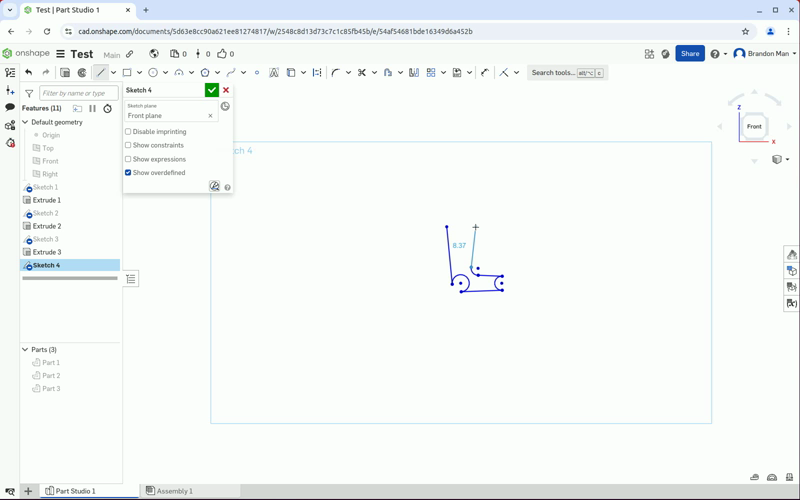
key_up(shift)
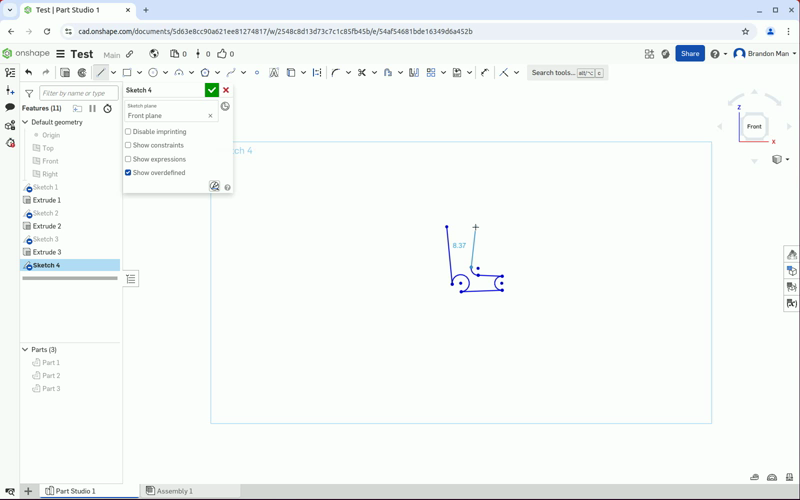
key(esc)
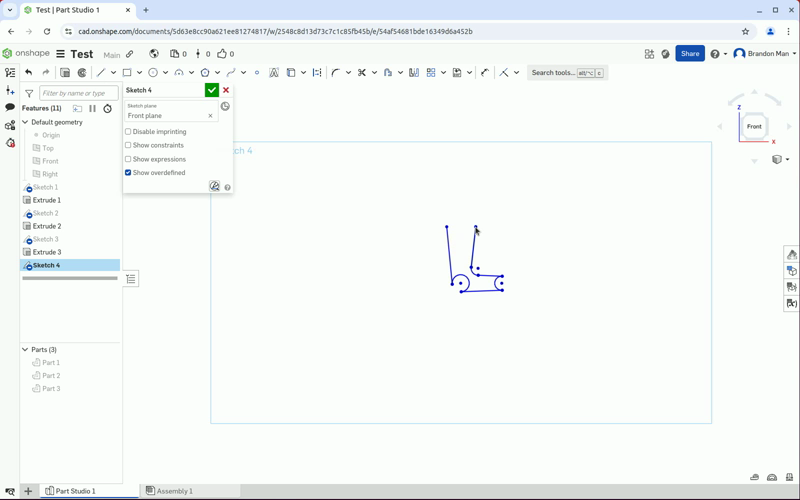
key(a)
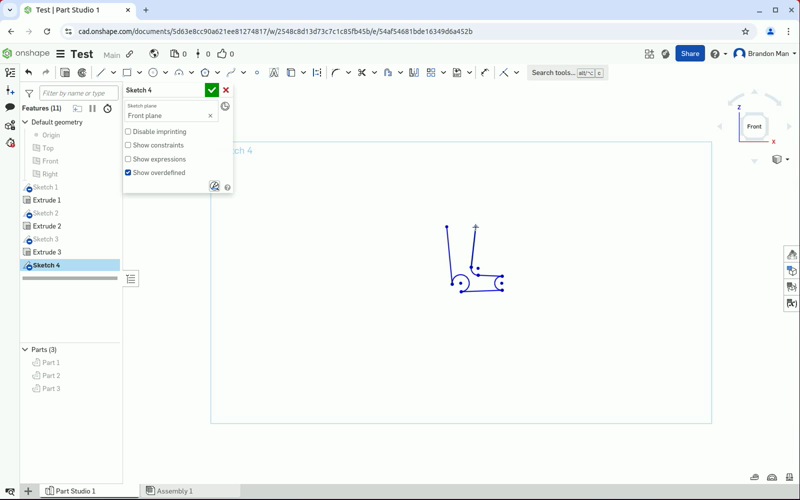
mouse_move(475, 226)
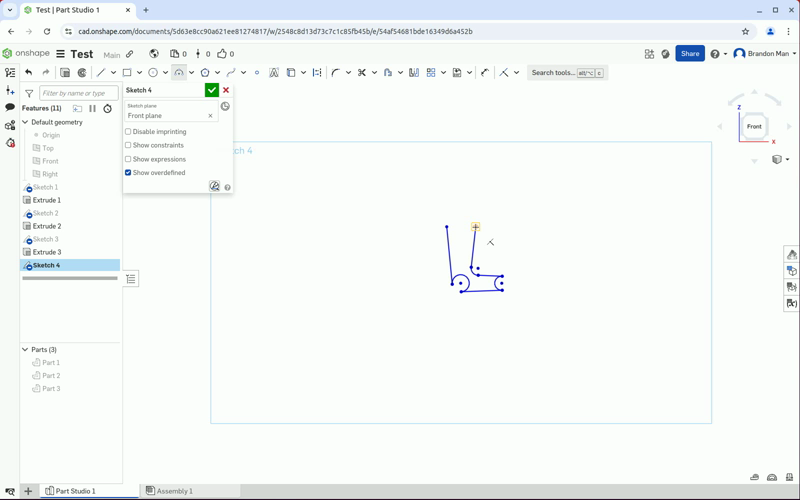
click(475, 226)
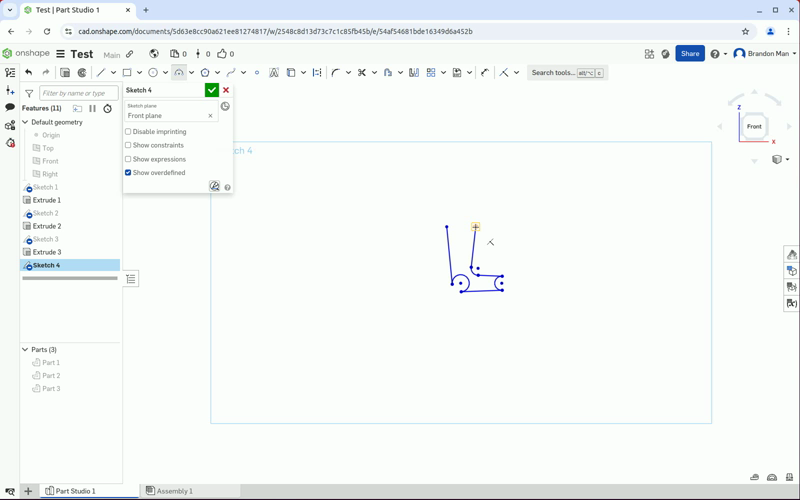
mouse_move(446, 226)
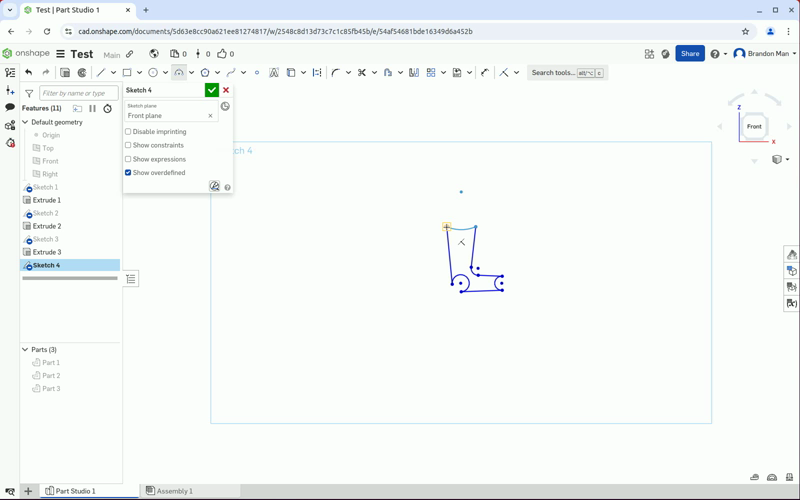
click(446, 226)
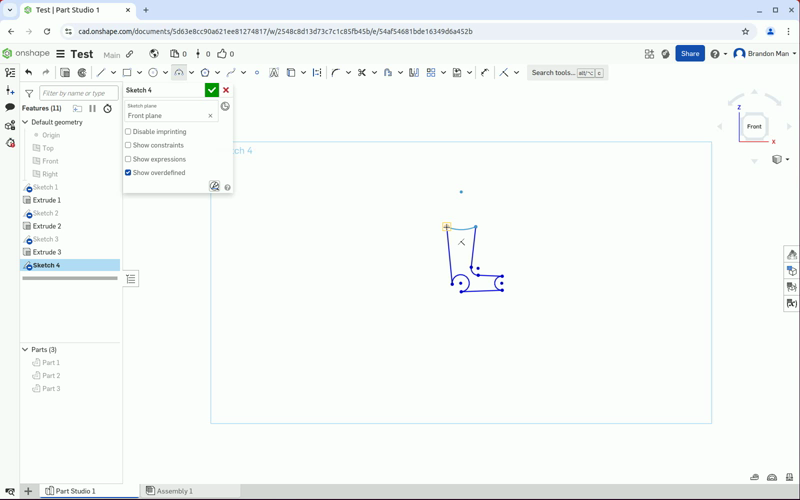
key_down(shift)
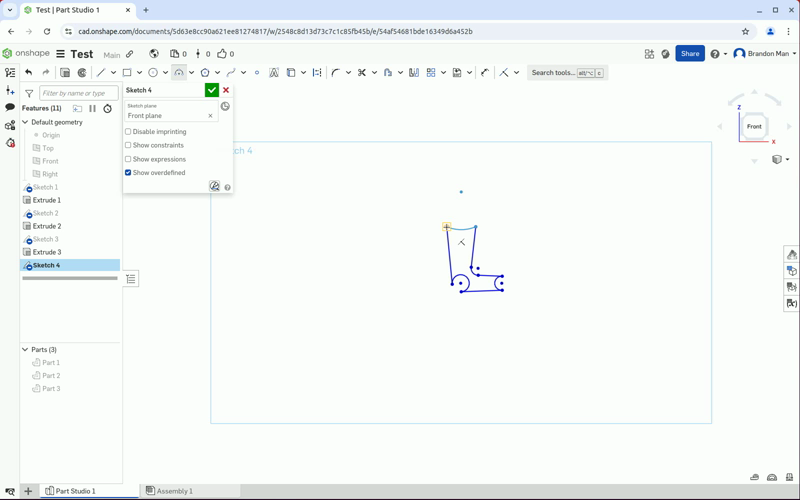
mouse_move(461, 239)
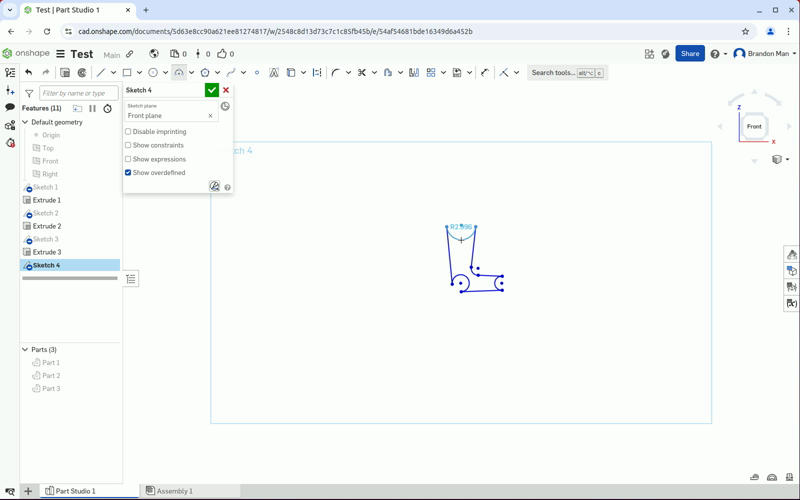
click(461, 239)
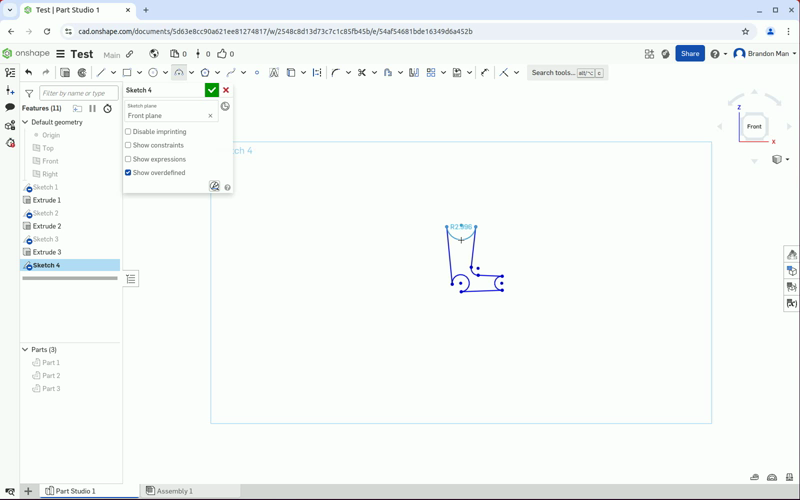
key_up(shift)
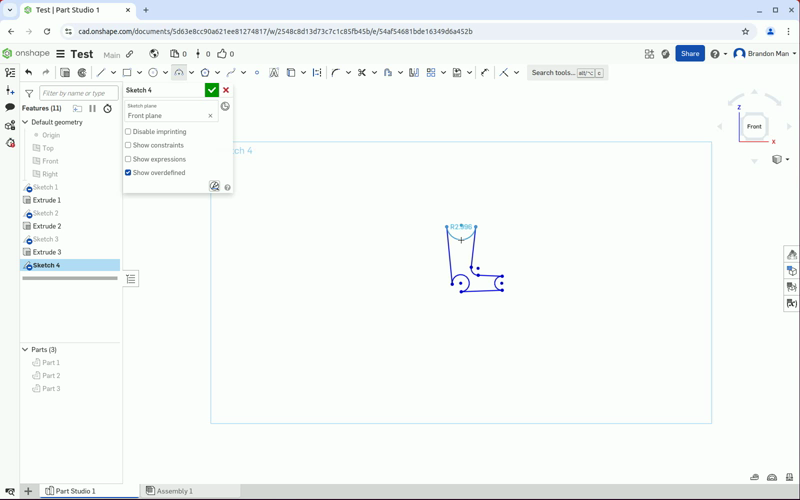
key(esc)
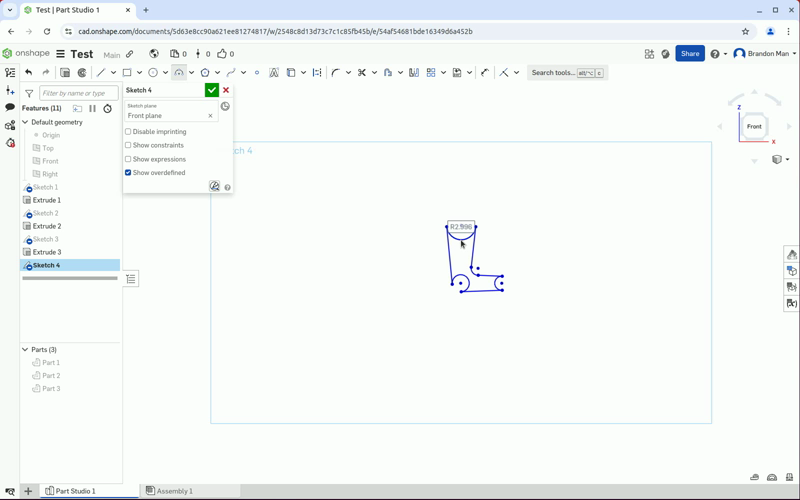
mouse_move(468, 261)
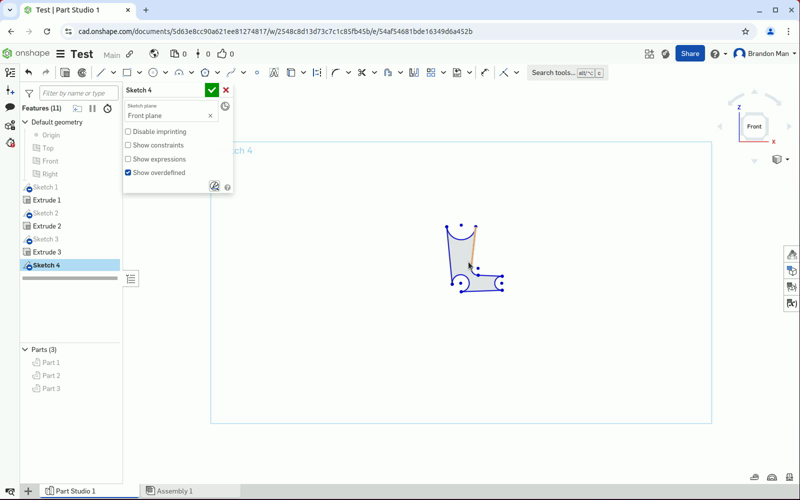
scroll(6)
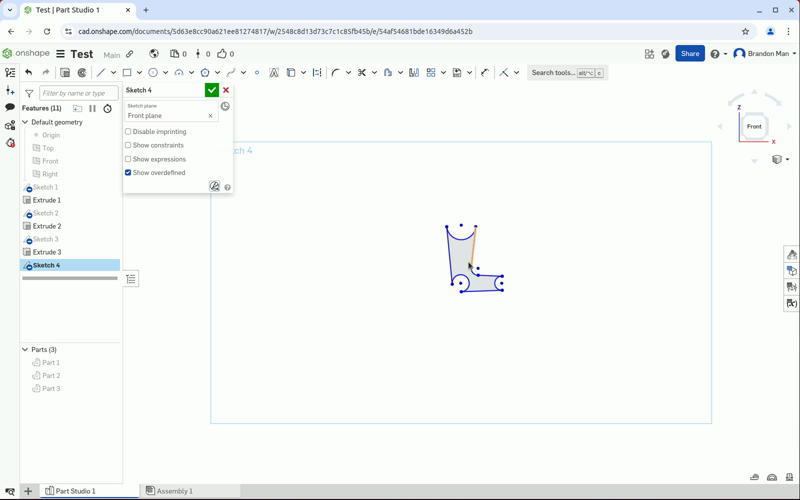
scroll(6)
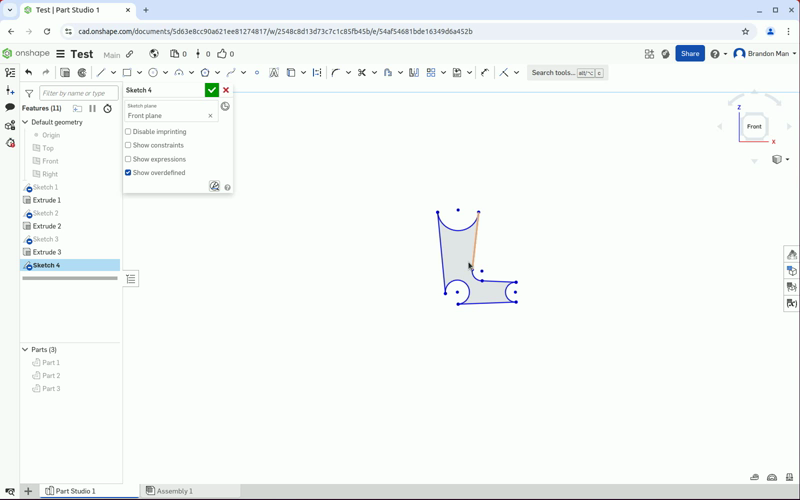
scroll(6)
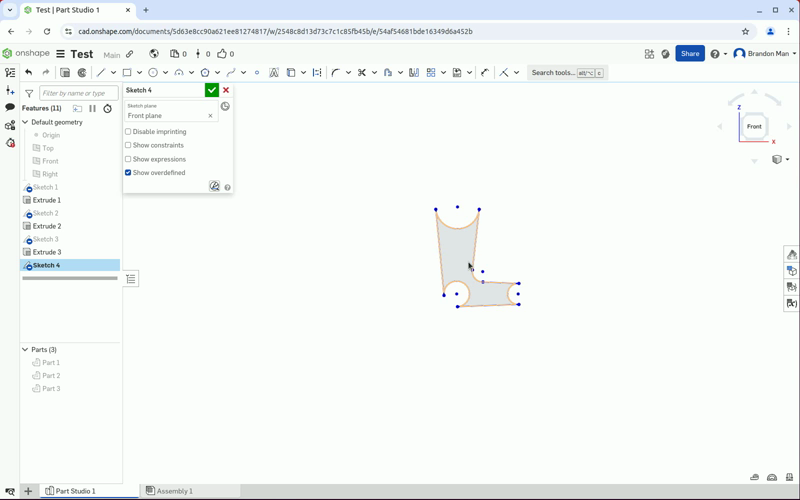
scroll(6)
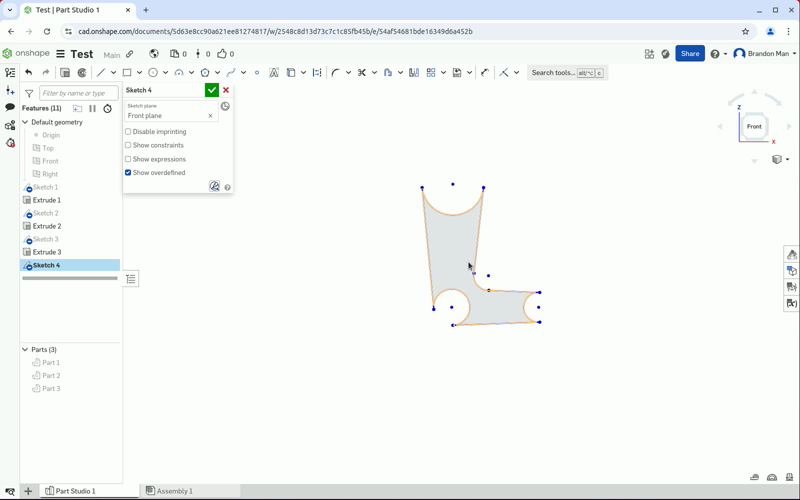
scroll(6)
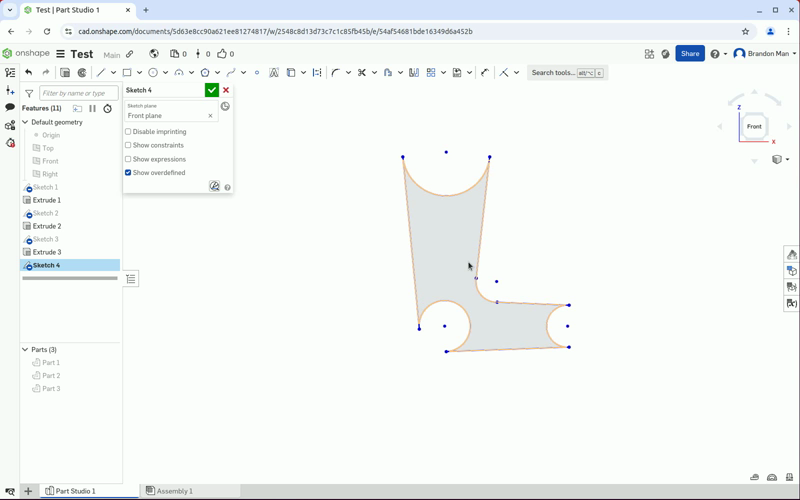
scroll(6)
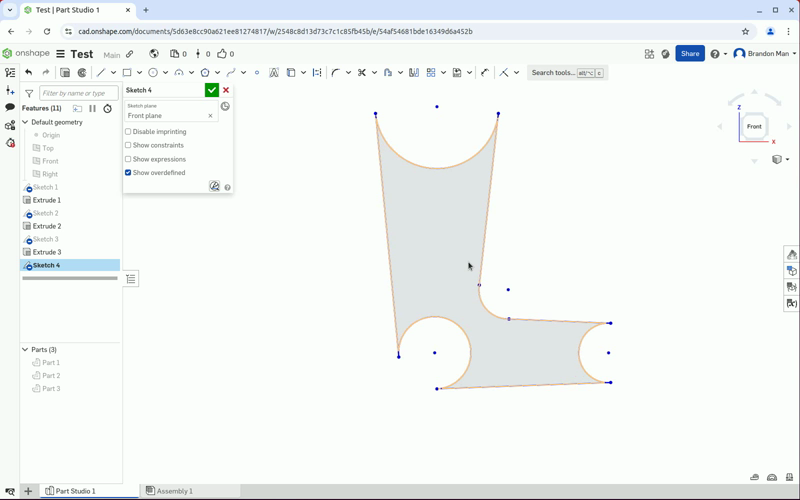
scroll(6)
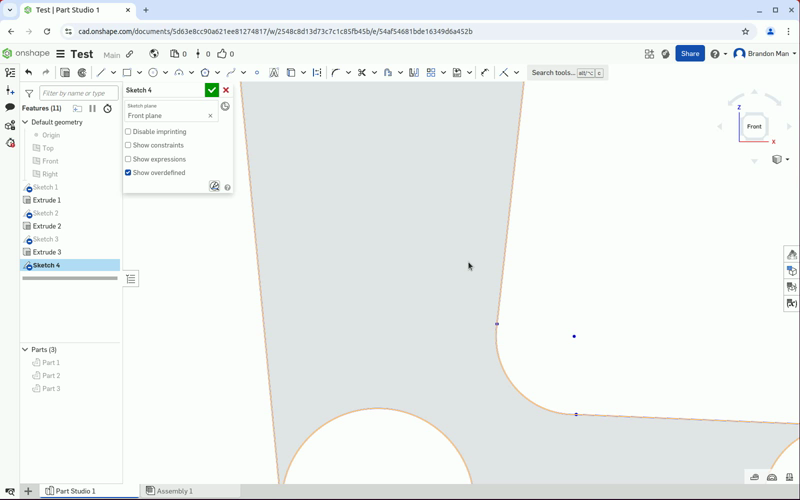
click(468, 261)
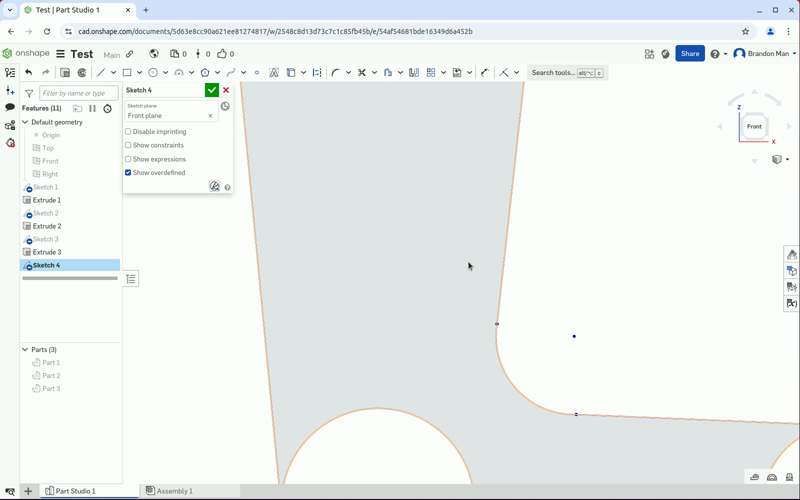
scroll(-6)
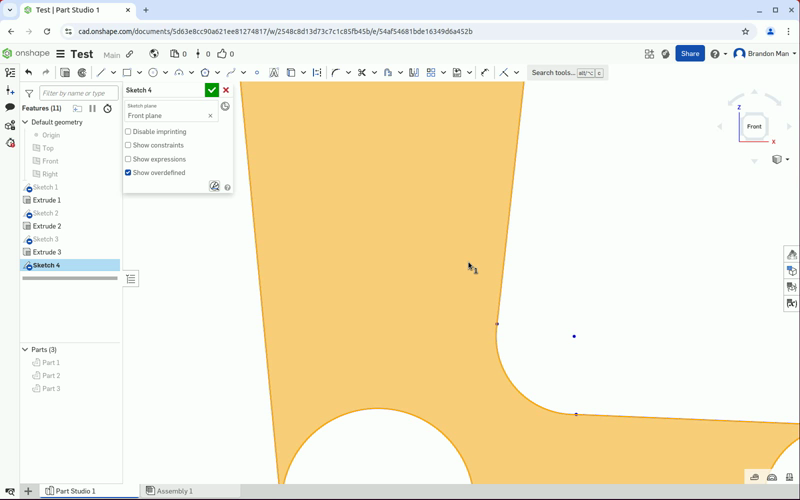
scroll(-6)
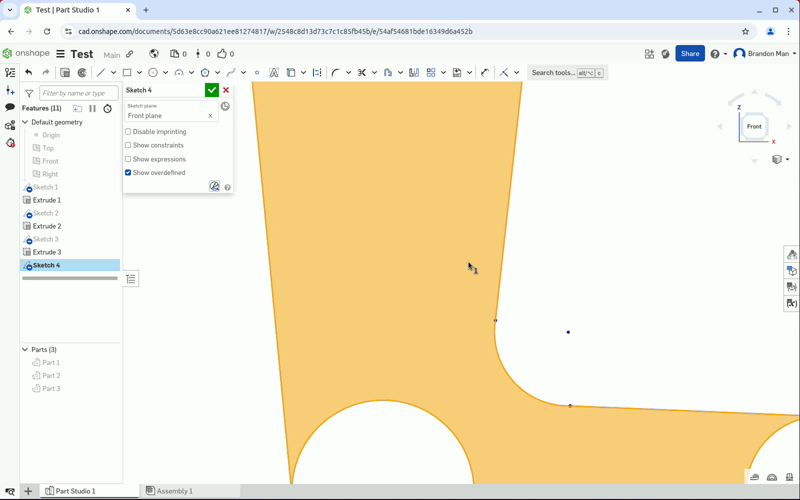
scroll(-6)
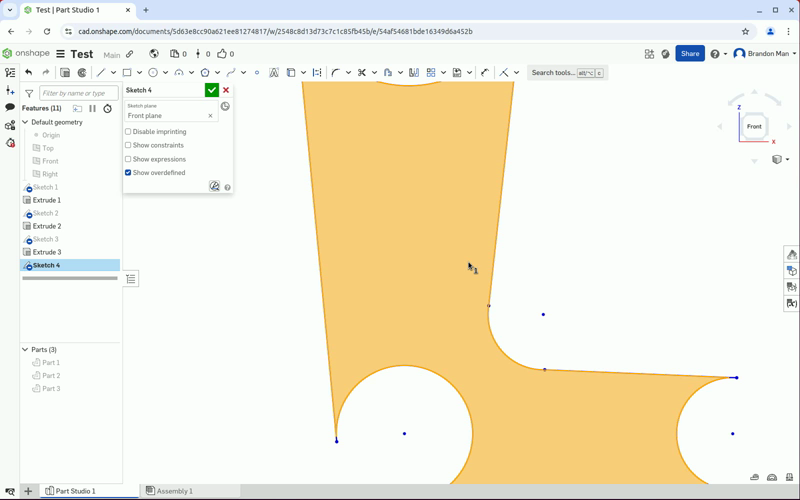
scroll(-6)
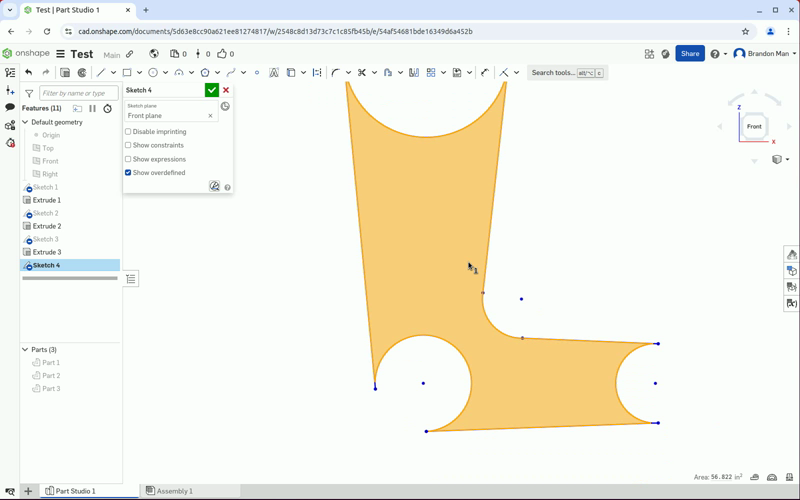
scroll(-6)
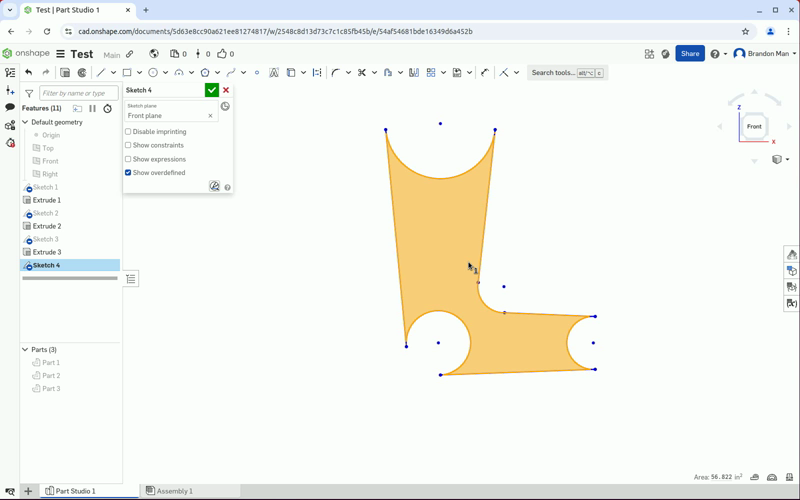
scroll(-6)
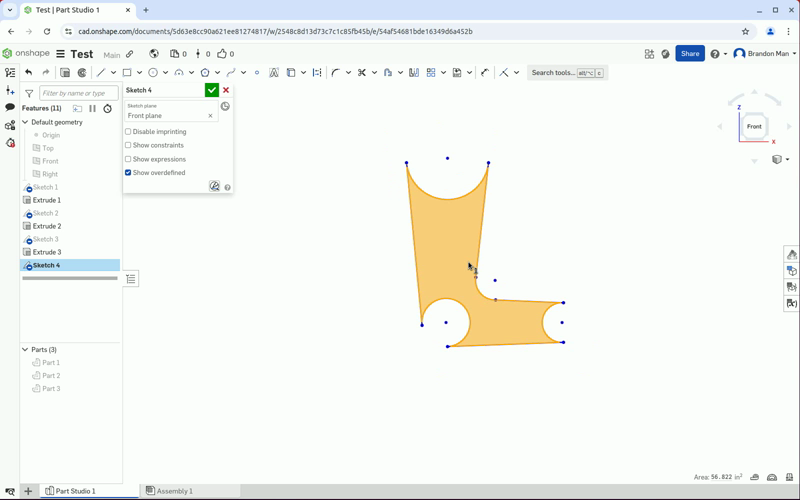
scroll(-6)
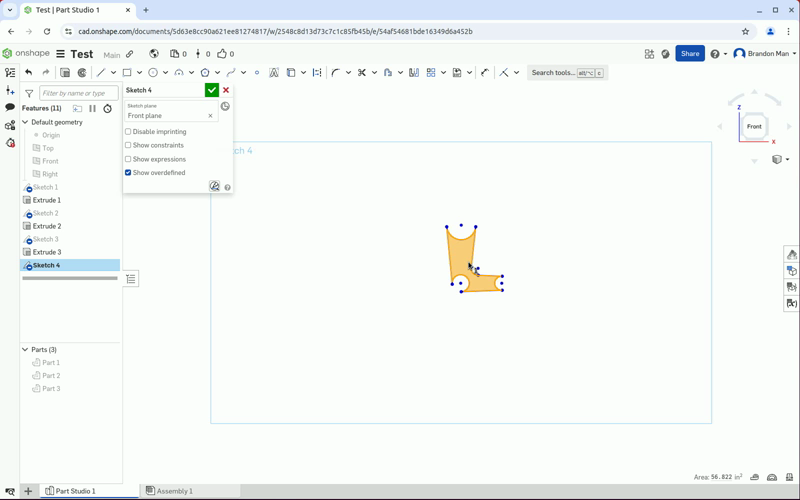
mouse_move(73, 352)
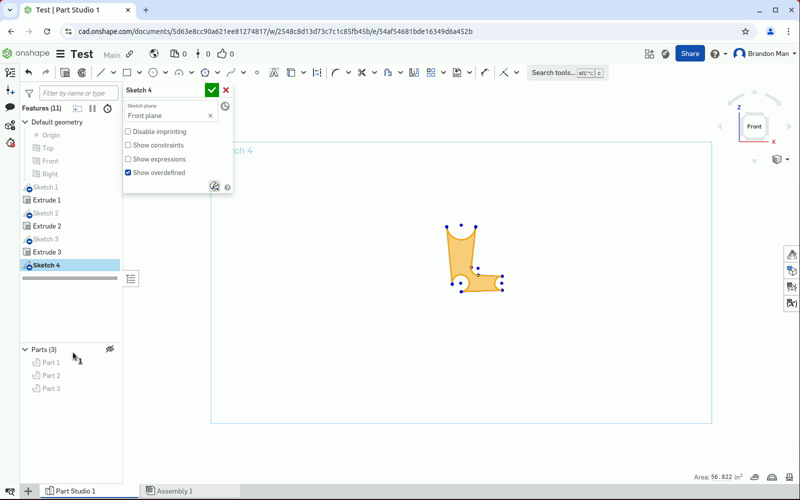
key(shift+y)
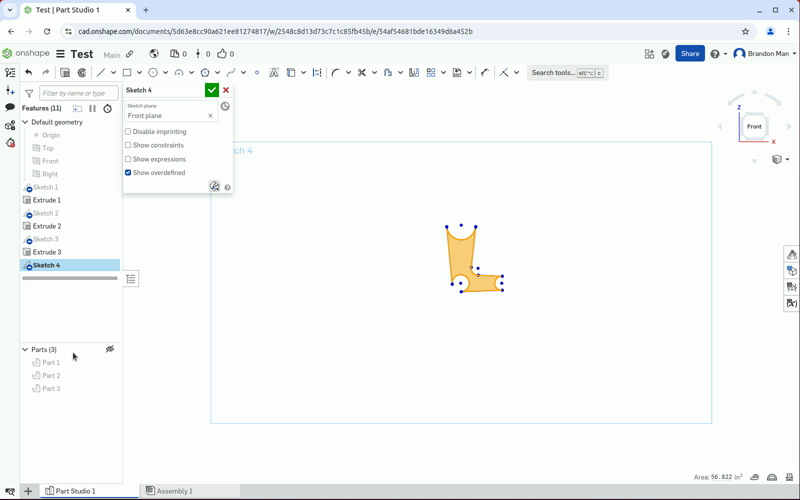
key(shift+e)
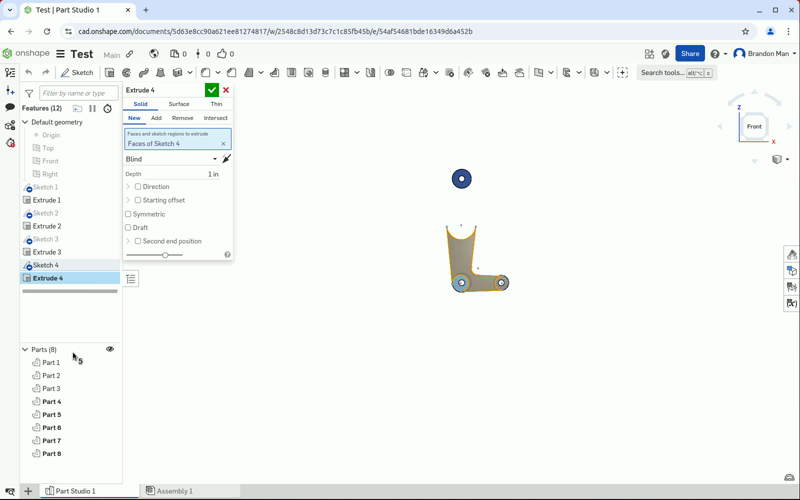
mouse_move(143, 106)
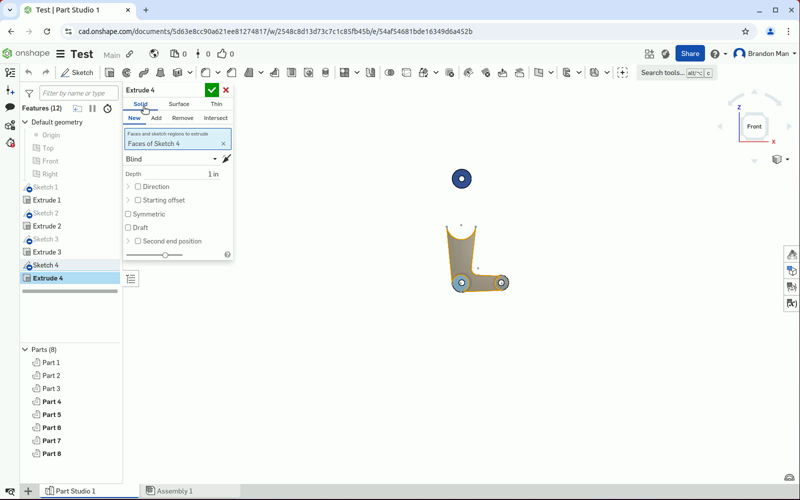
click(143, 106)
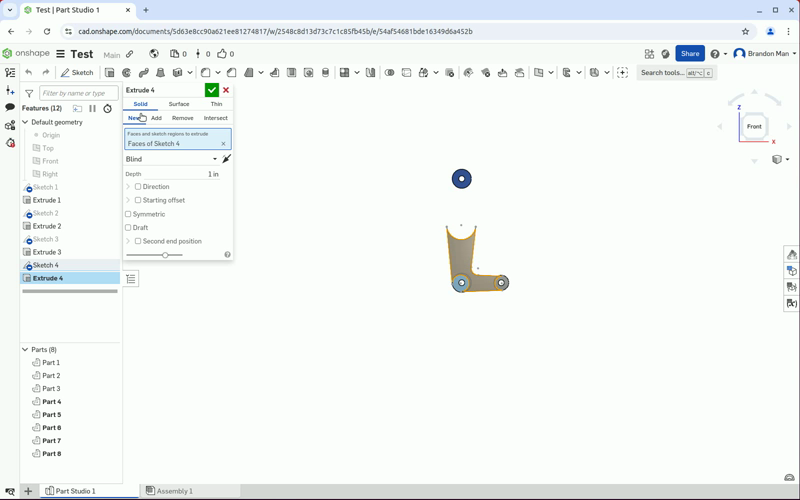
mouse_move(137, 120)
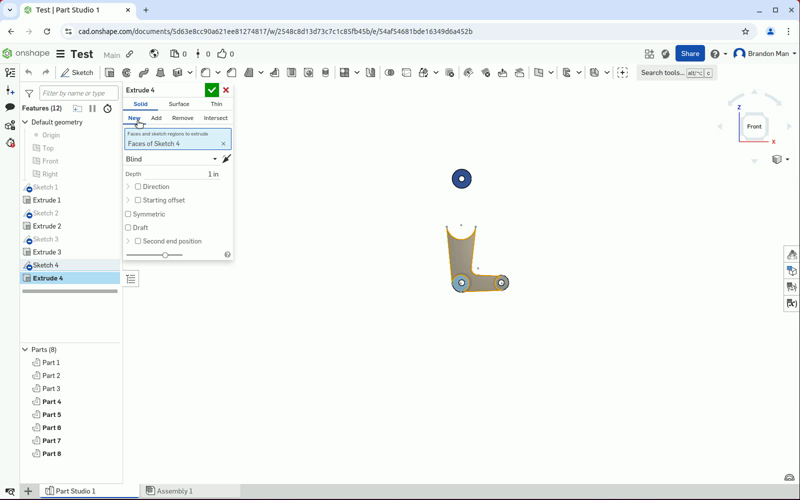
click(137, 120)
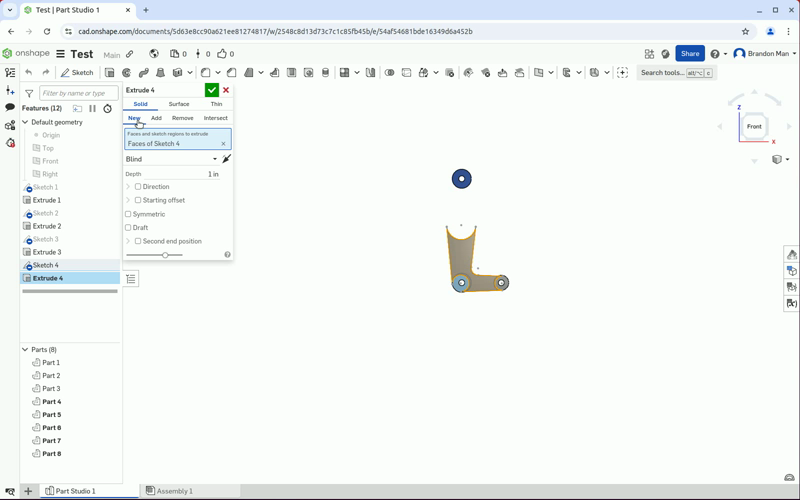
key(tab, 4)
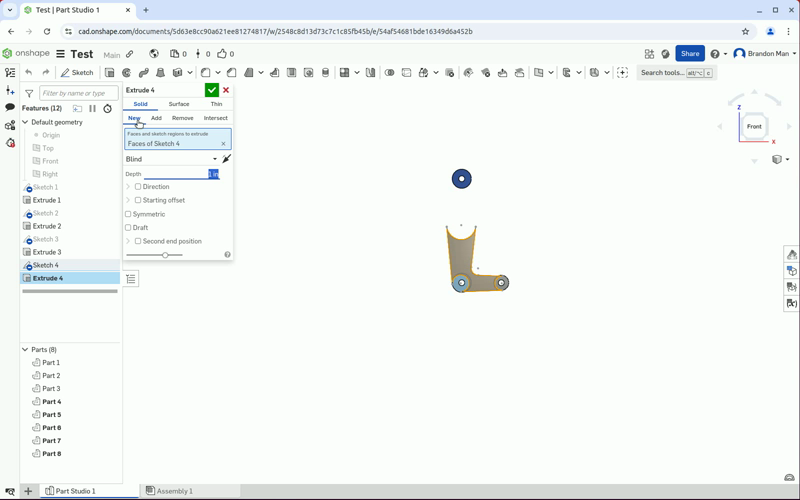
text(0.481)
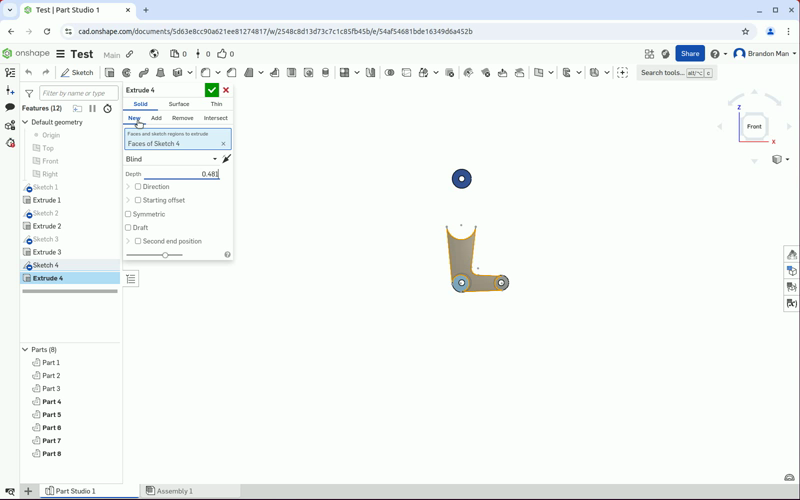
key(enter)
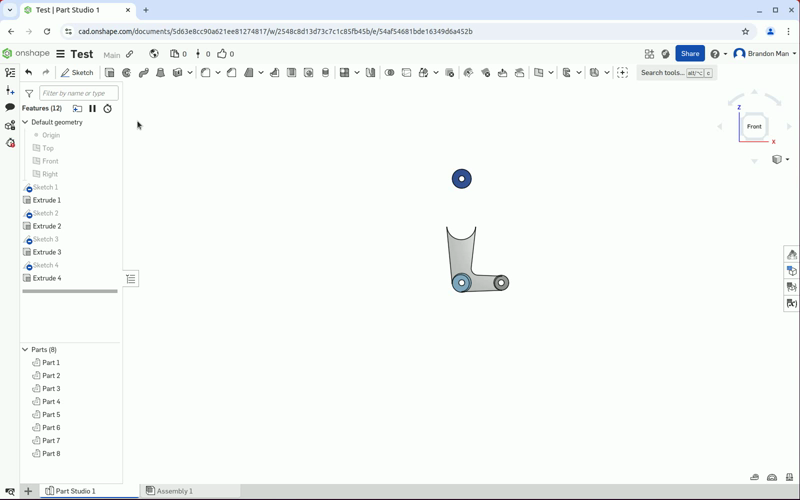
key(shift+h)
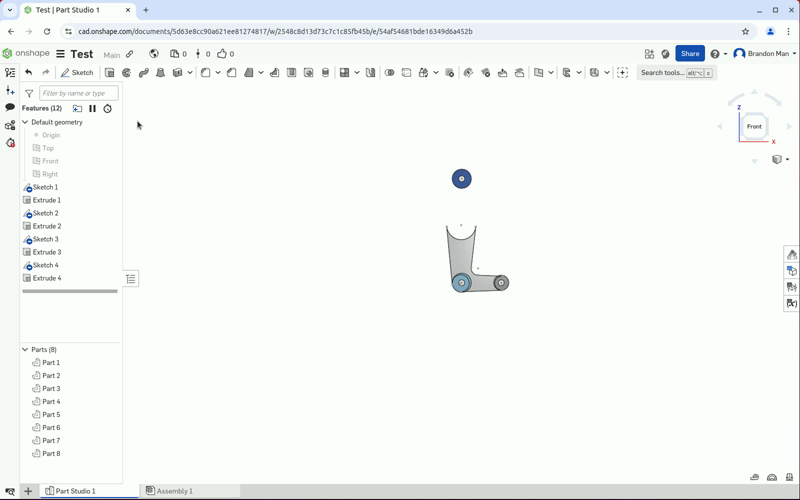
key(shift+h)
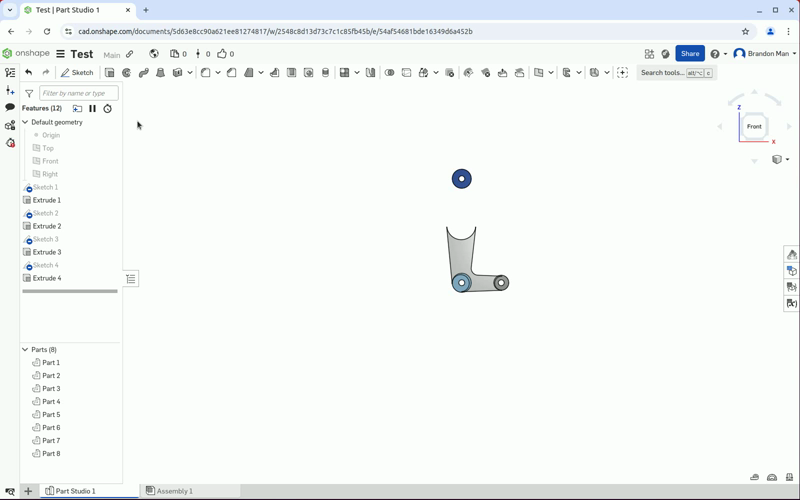
mouse_move(73, 189)
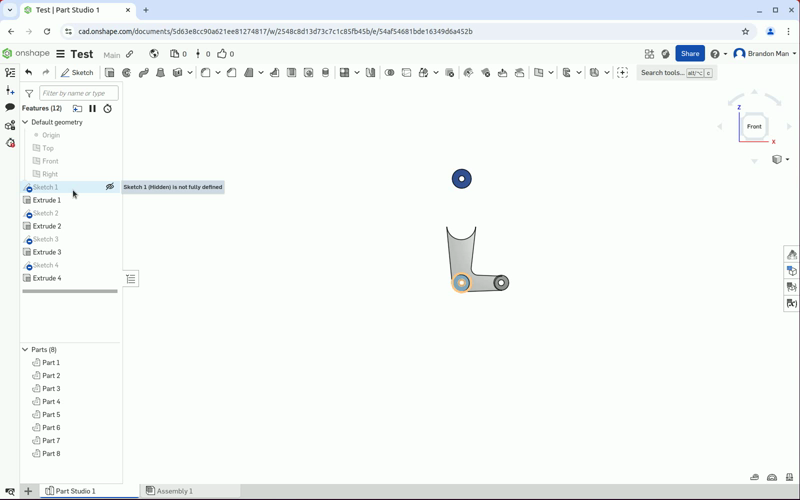
click(73, 189)
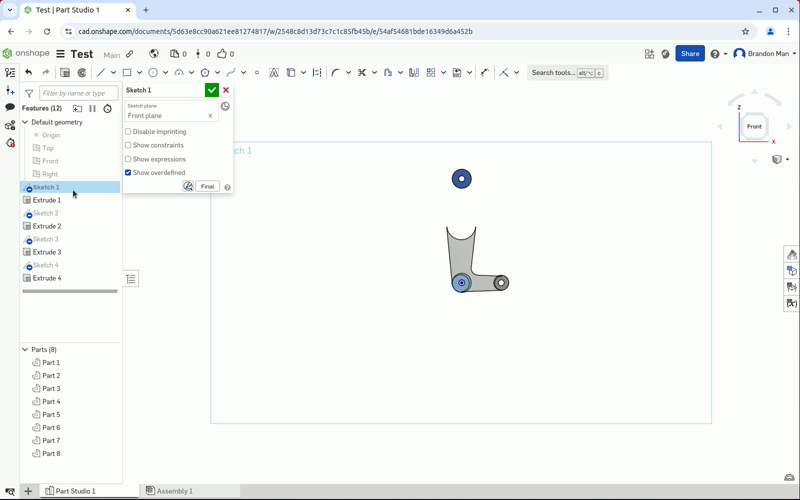
mouse_move(229, 92)
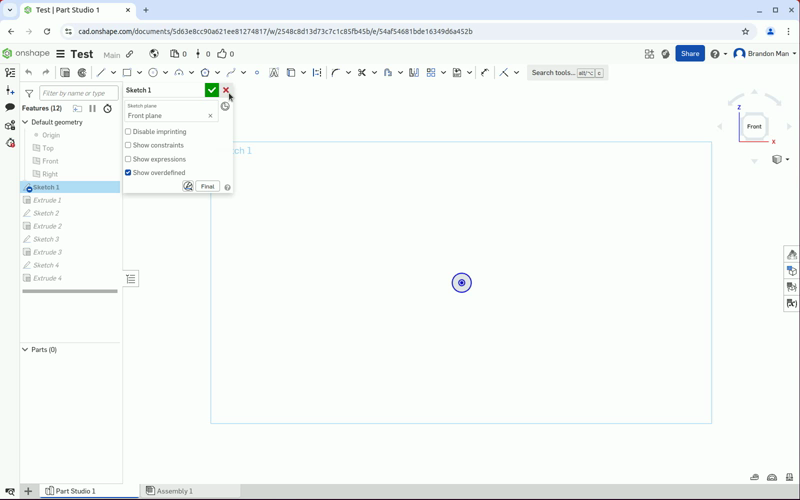
click(229, 92)
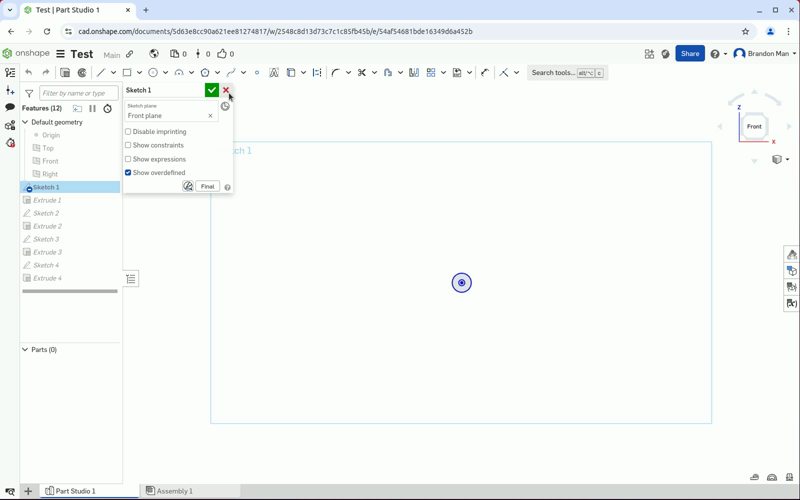
key(shift+s)
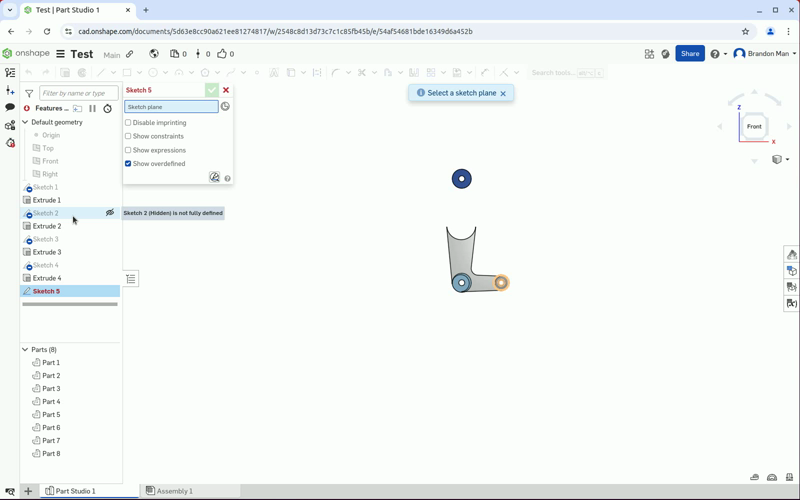
scroll(3)
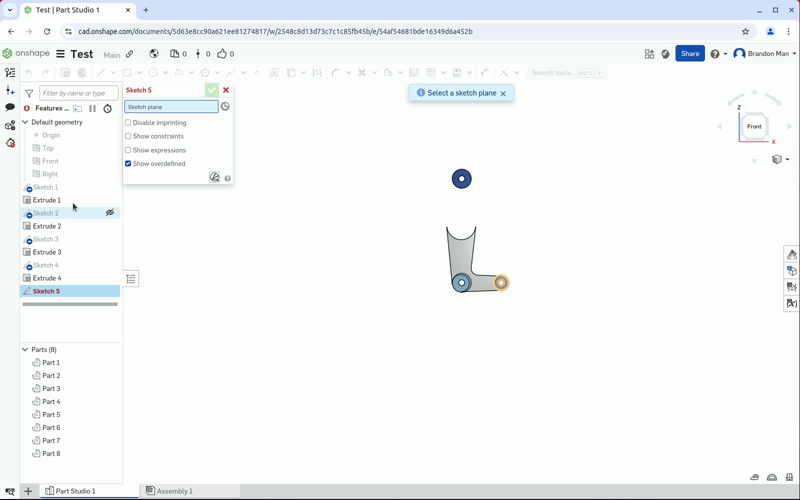
mouse_move(73, 163)
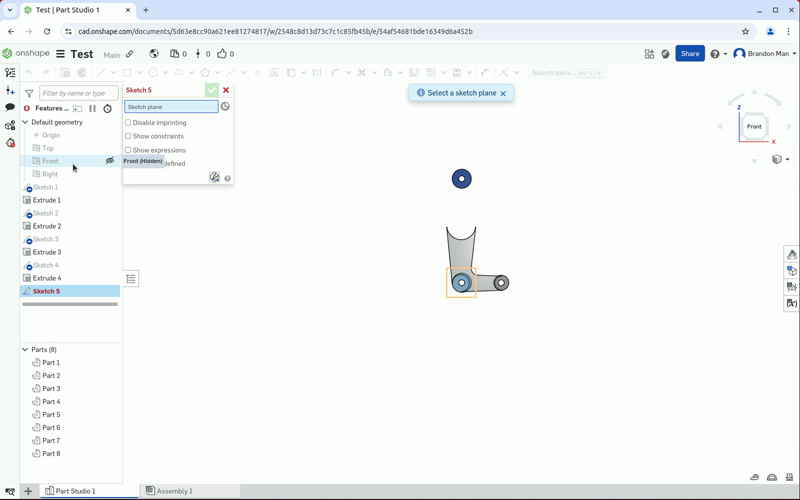
click(73, 163)
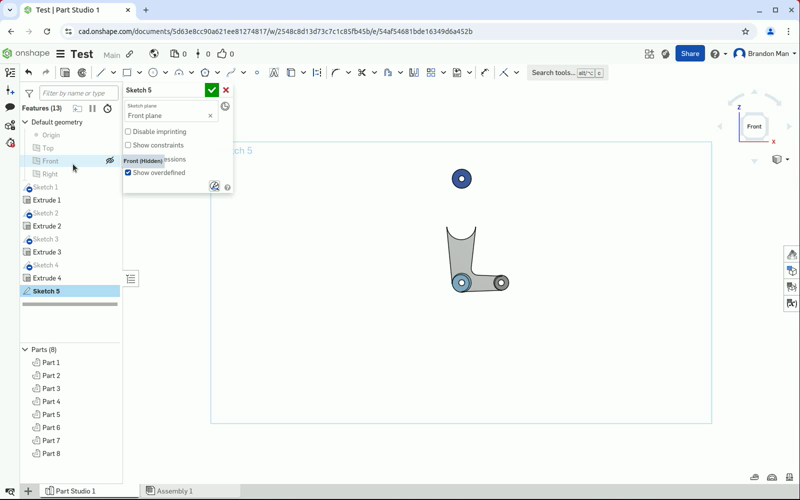
mouse_move(73, 352)
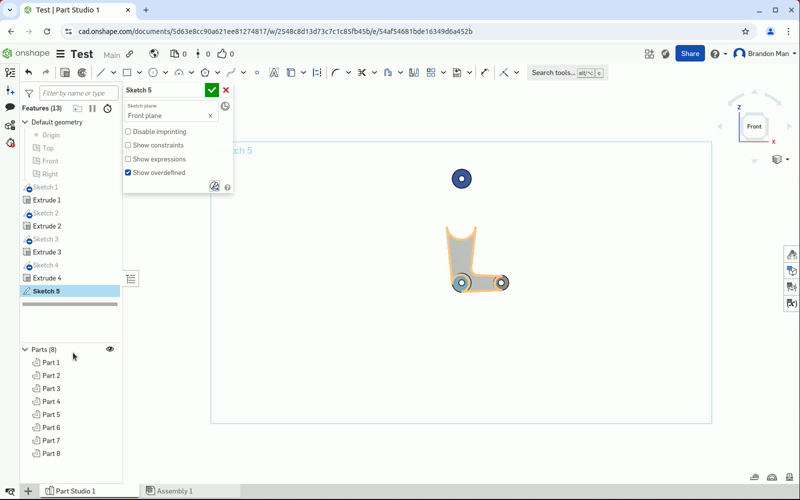
key(y)
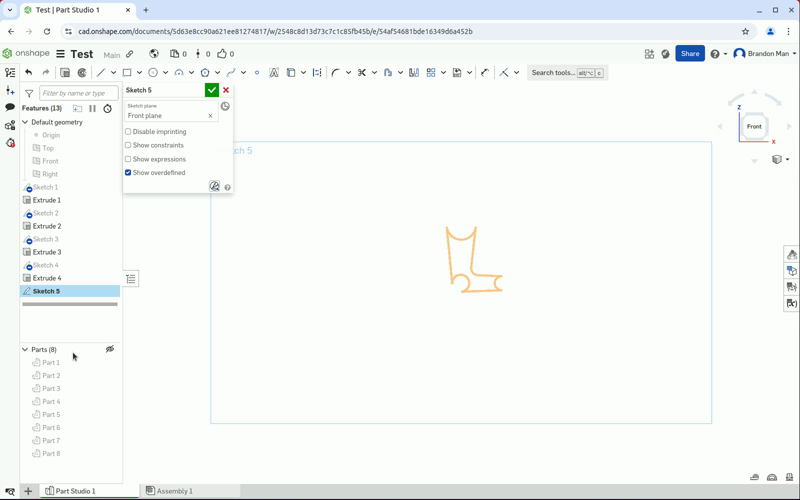
key(c)
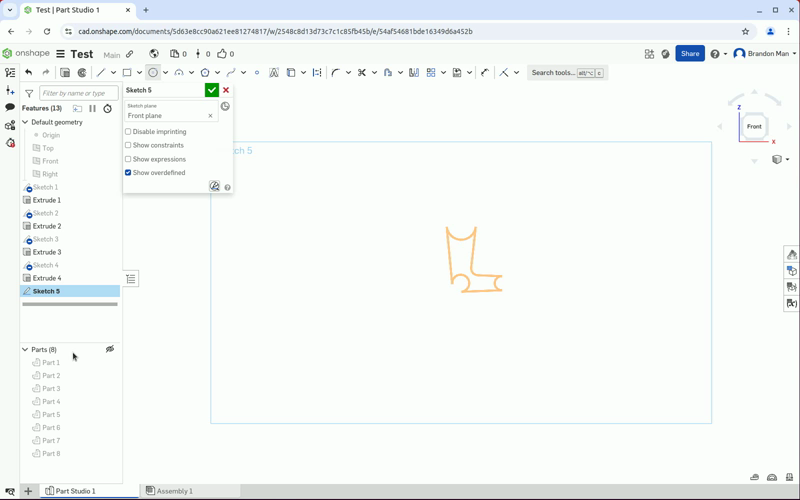
key_down(shift)
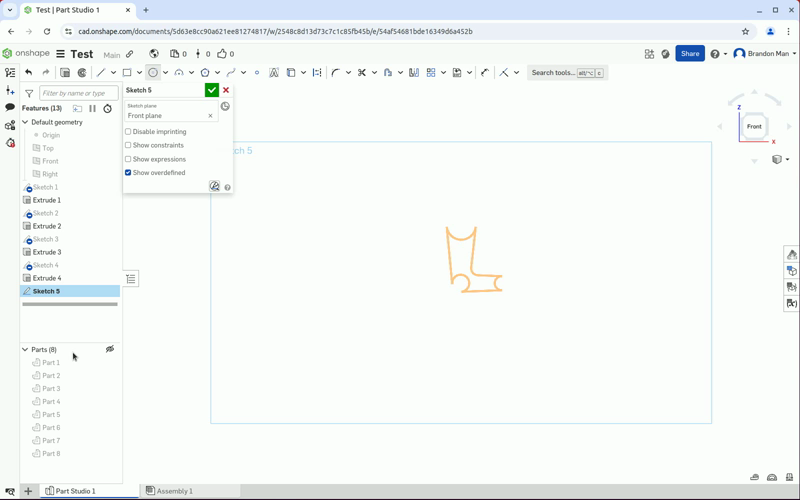
mouse_move(461, 225)
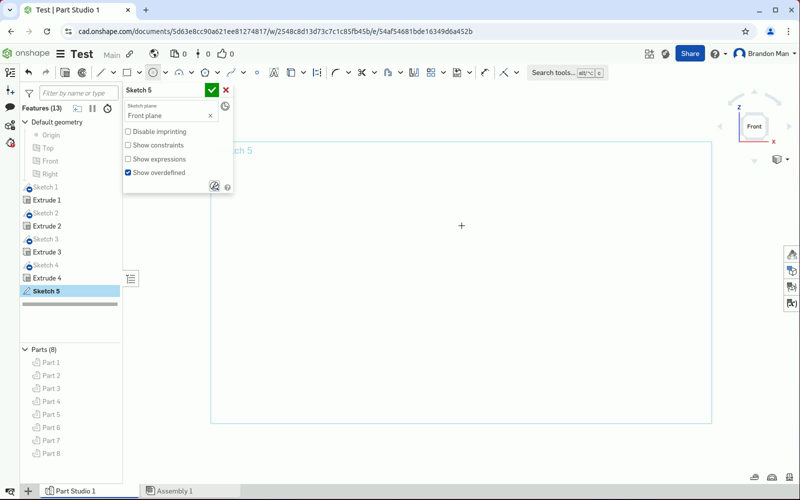
click(461, 225)
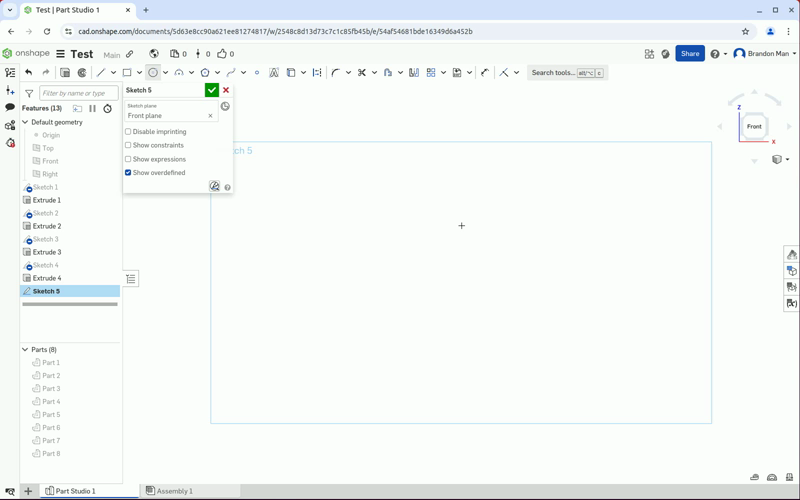
key_up(shift)
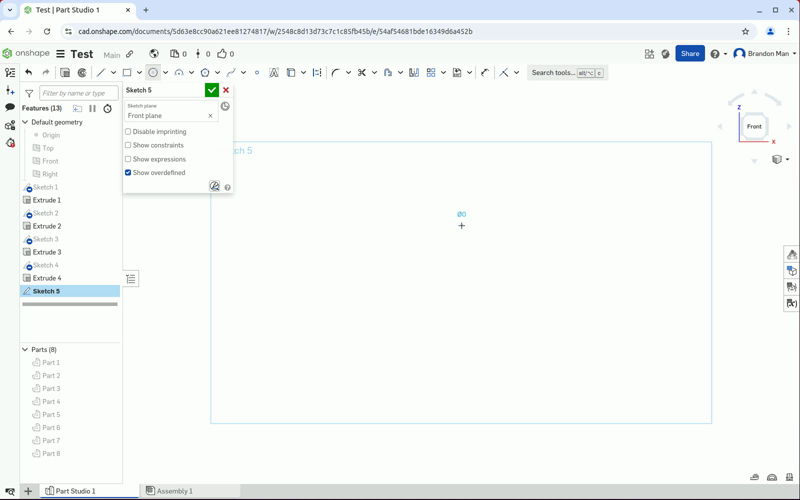
mouse_move(477, 225)
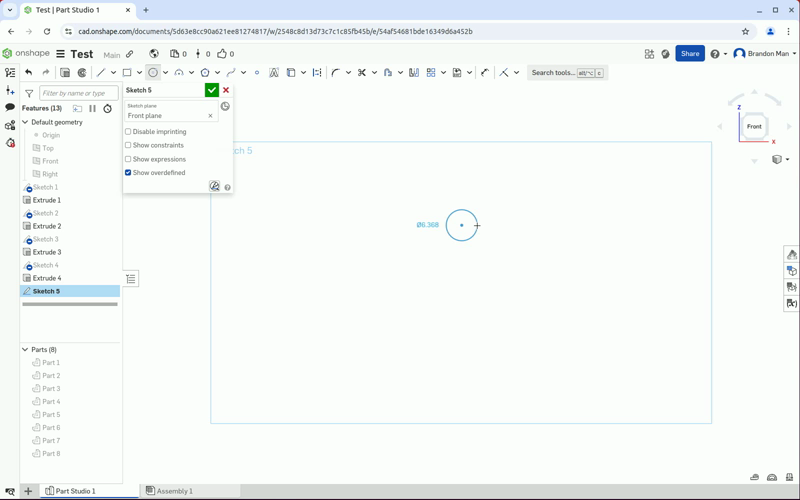
click(477, 225)
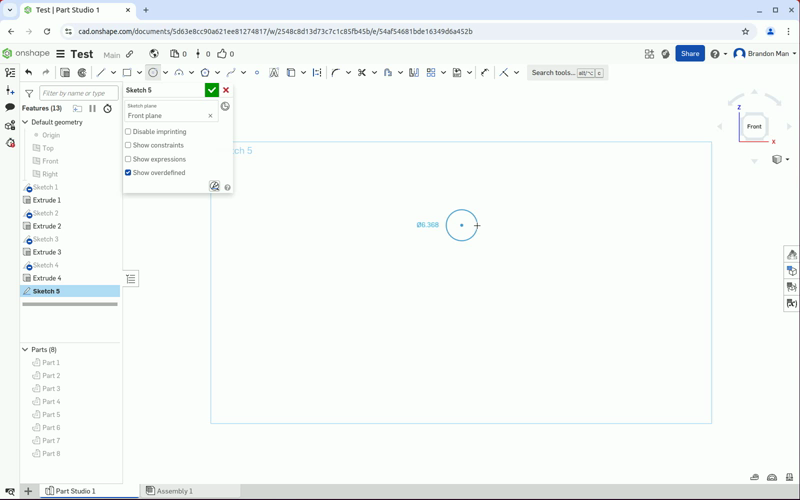
key(esc)
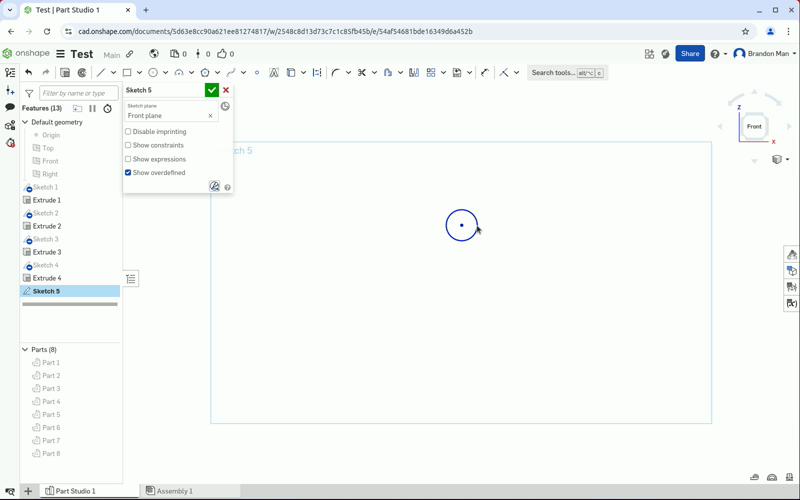
key(c)
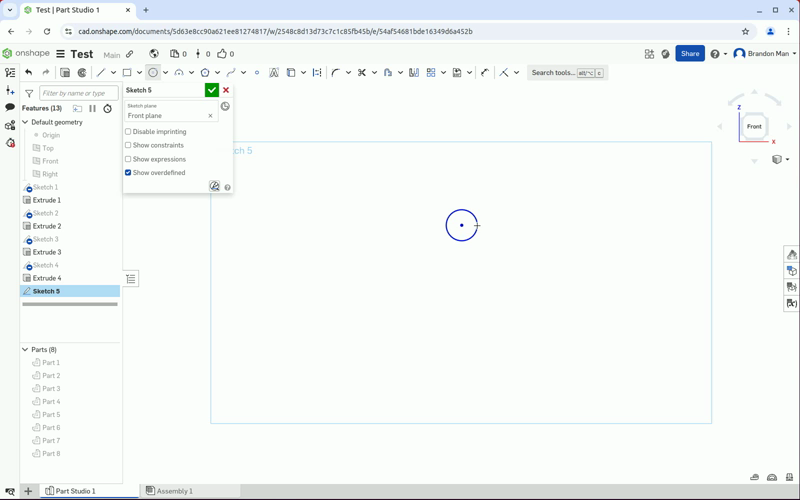
key_down(shift)
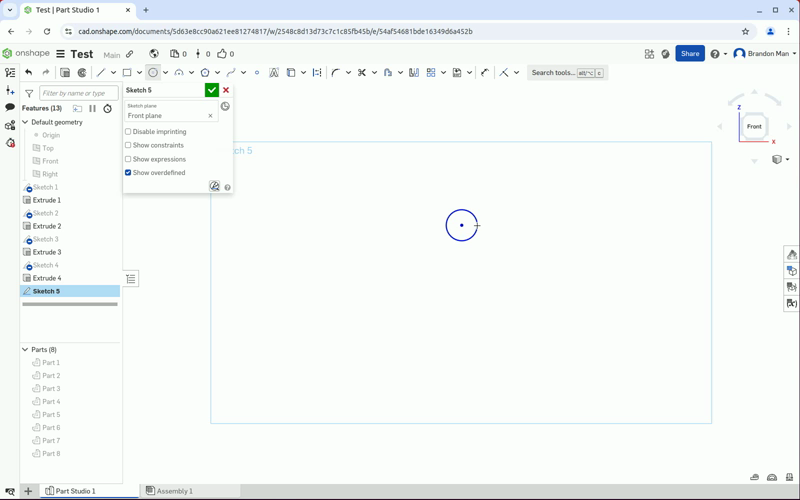
mouse_move(461, 225)
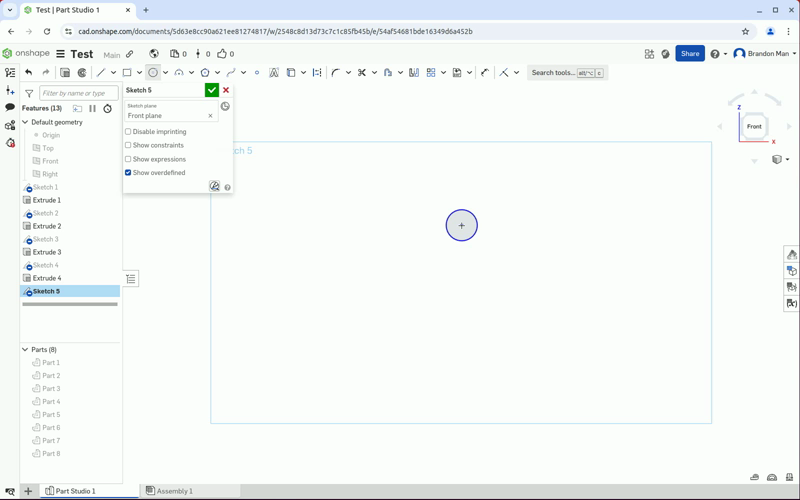
click(461, 225)
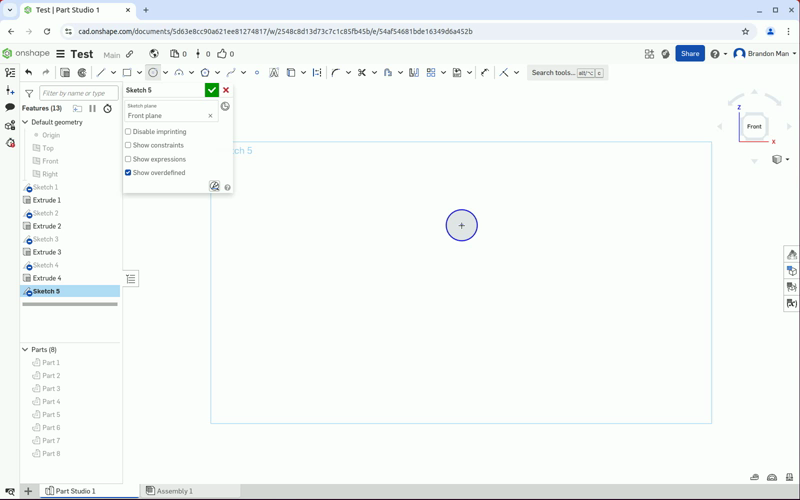
key_up(shift)
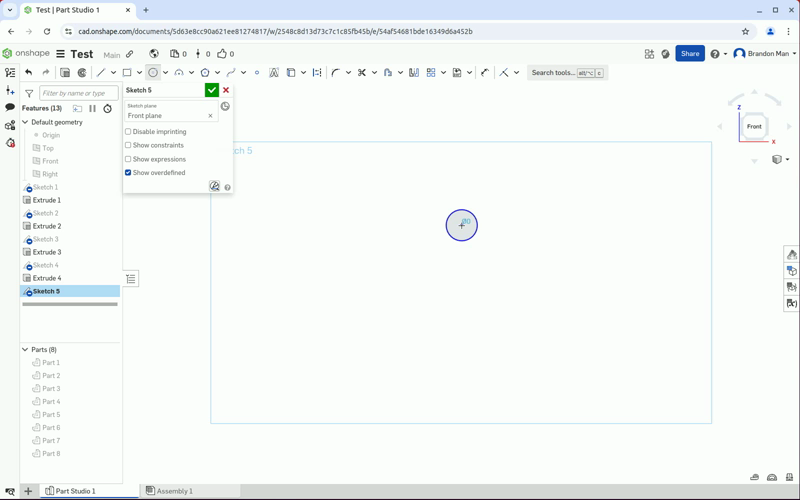
mouse_move(465, 225)
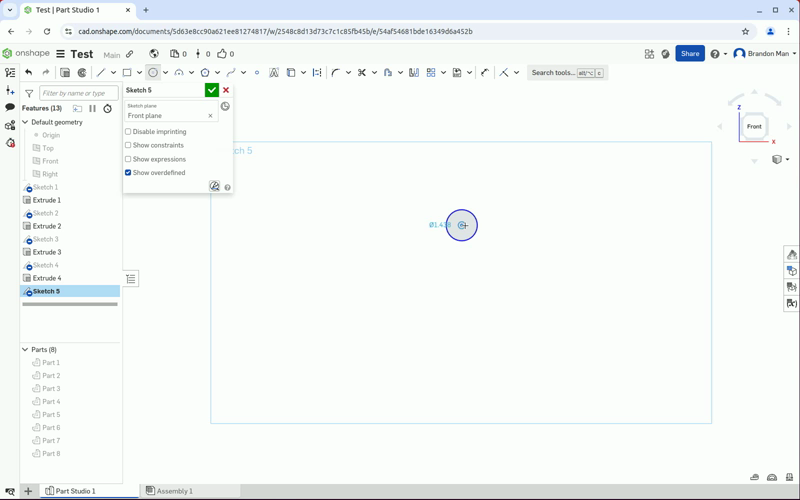
scroll(6)
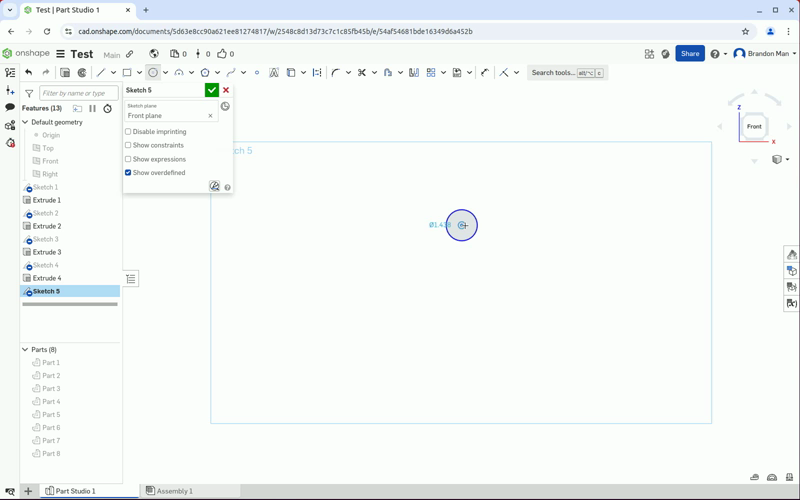
scroll(6)
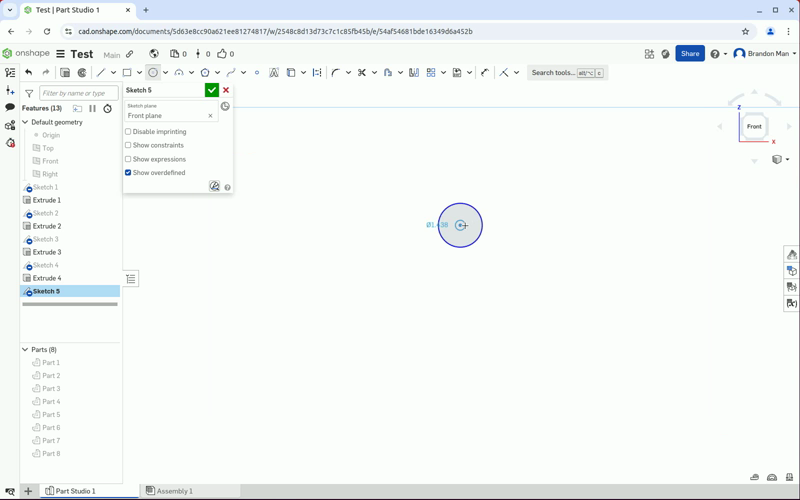
scroll(6)
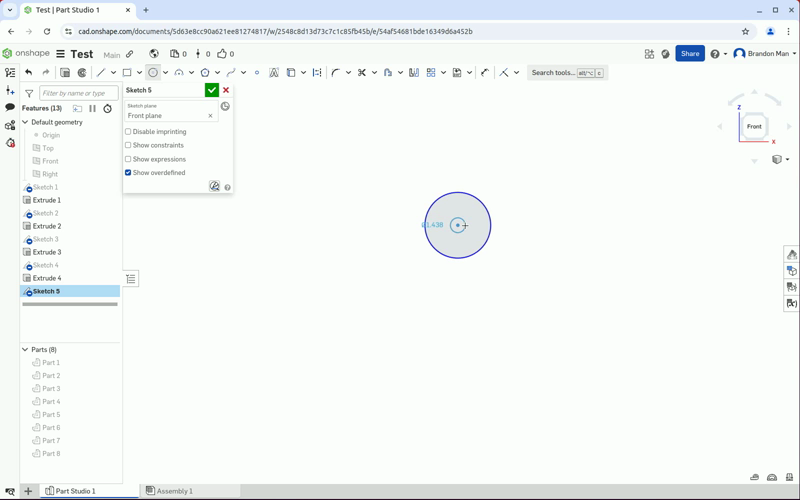
scroll(6)
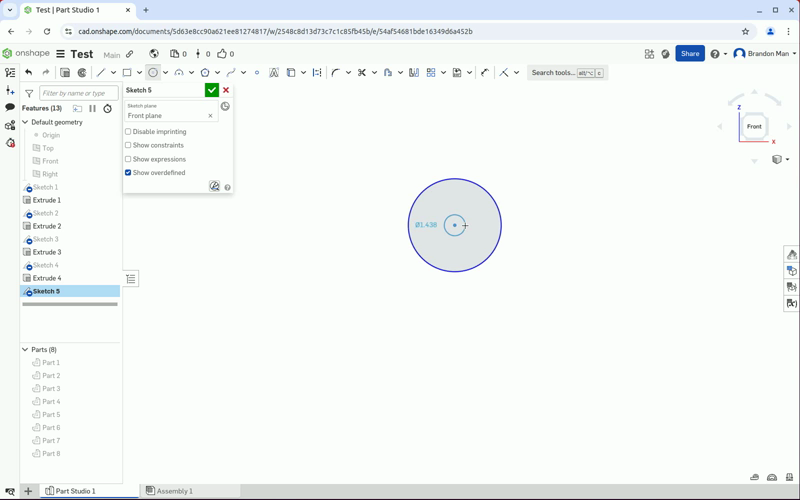
scroll(6)
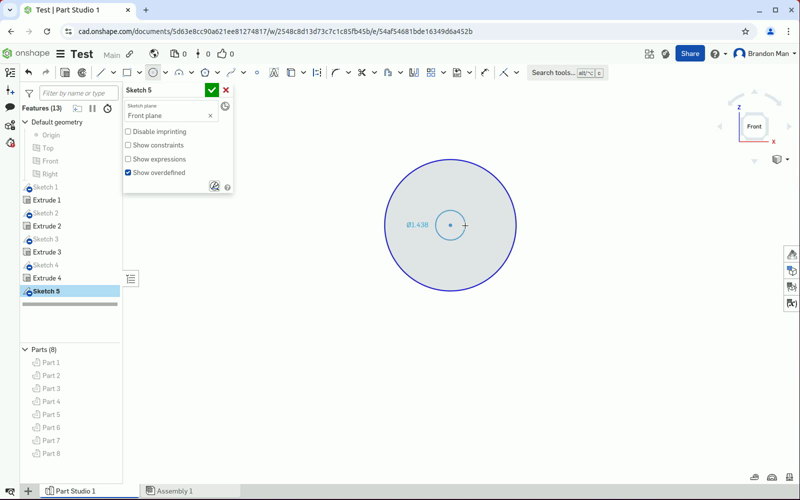
scroll(6)
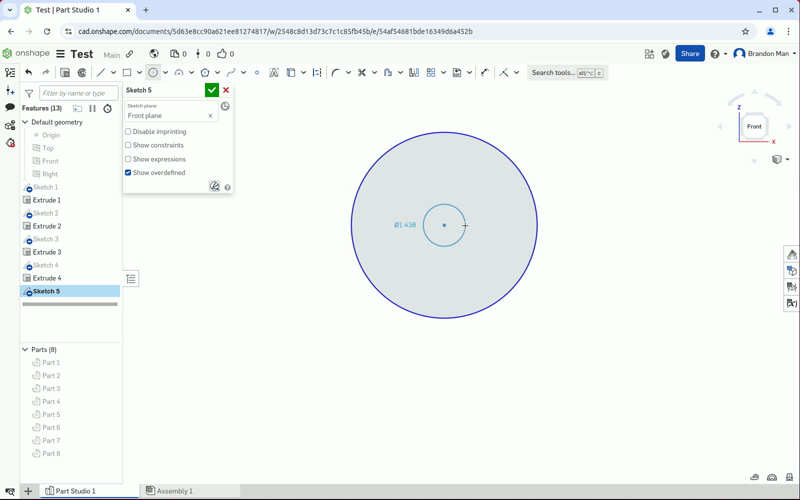
scroll(6)
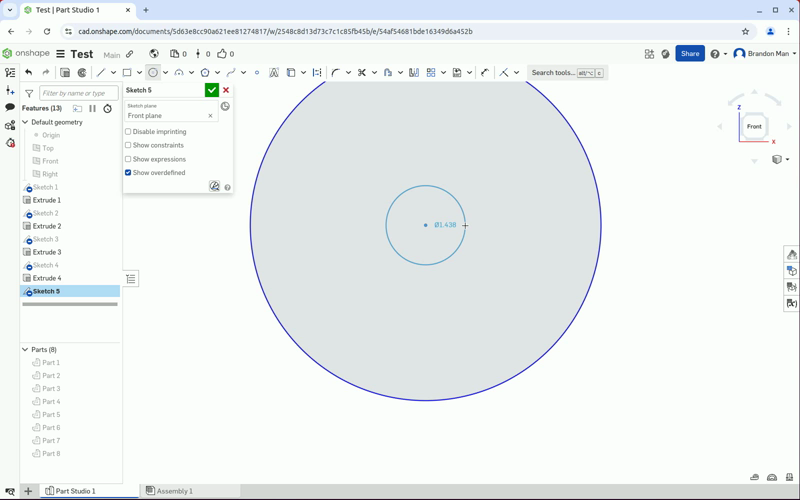
click(465, 225)
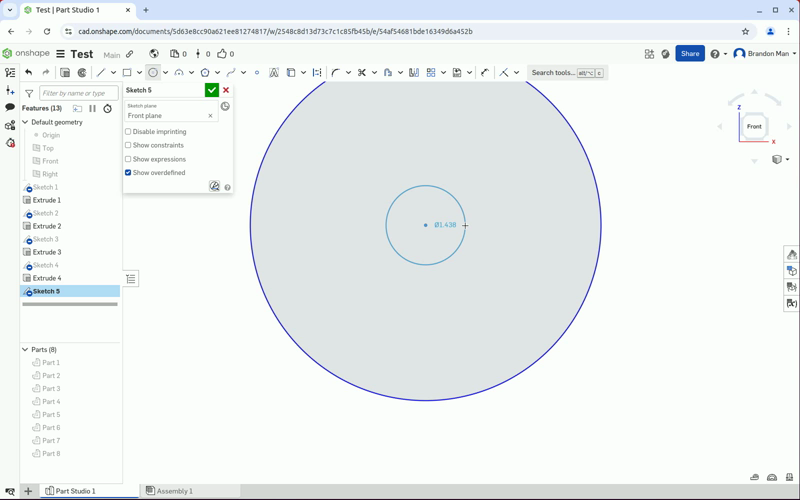
scroll(-6)
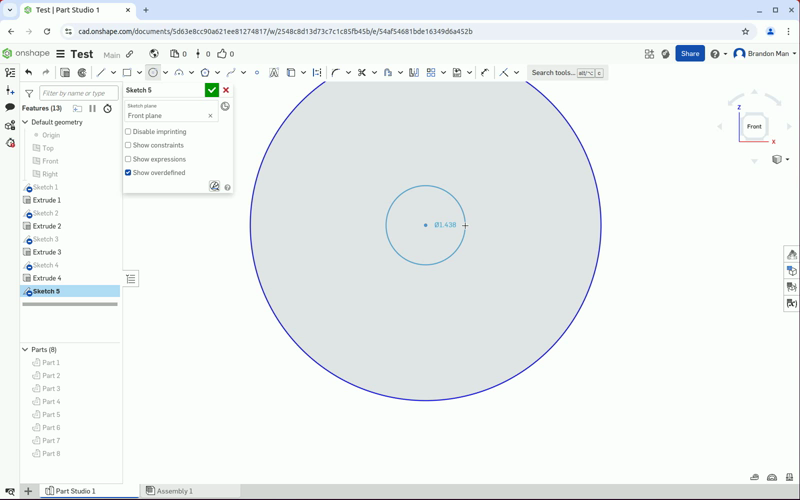
scroll(-6)
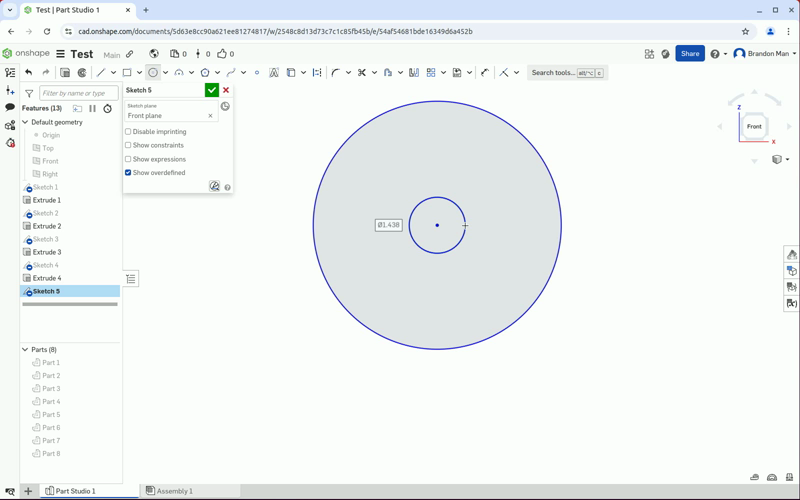
scroll(-6)
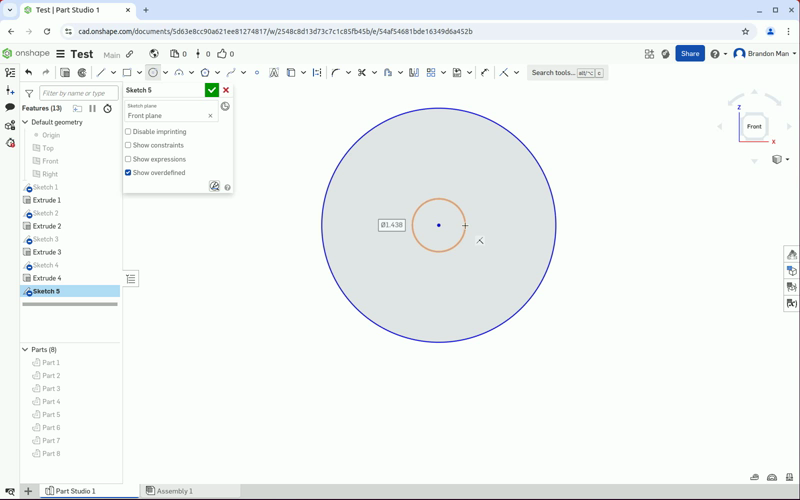
scroll(-6)
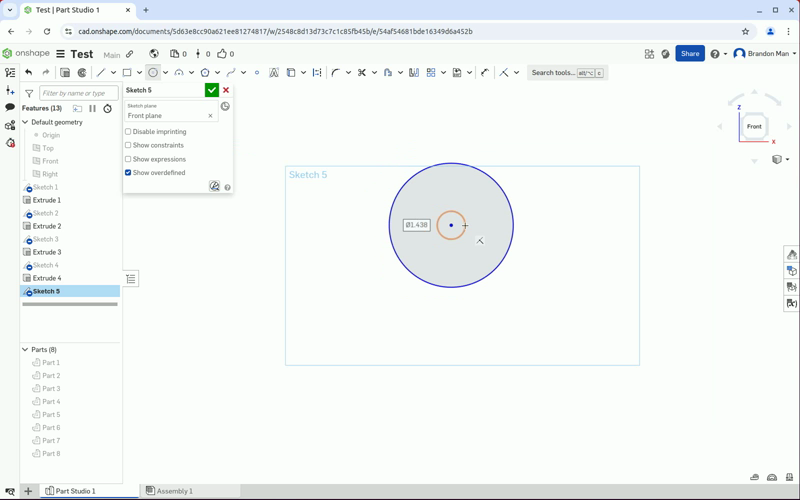
scroll(-6)
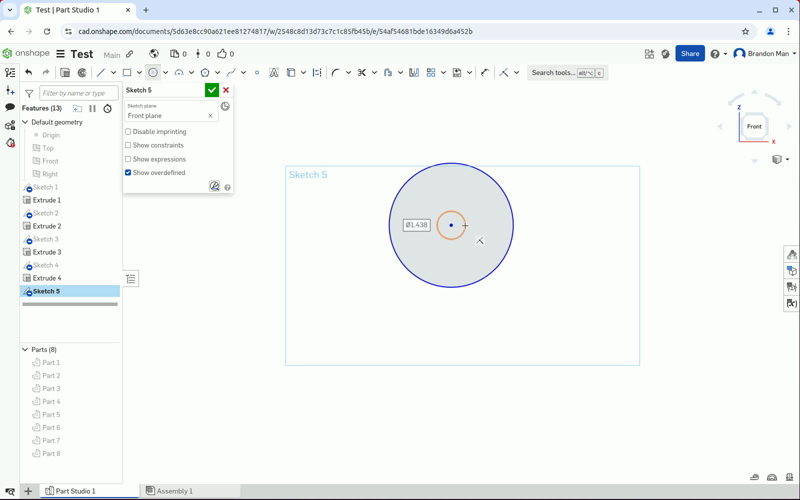
scroll(-6)
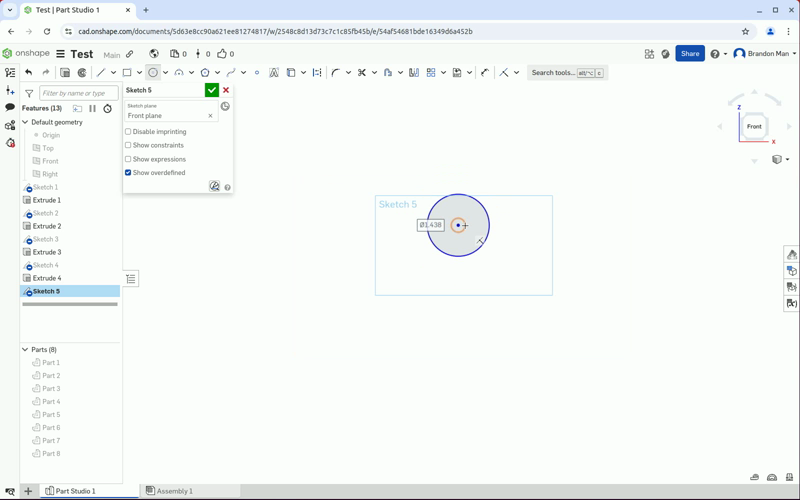
scroll(-6)
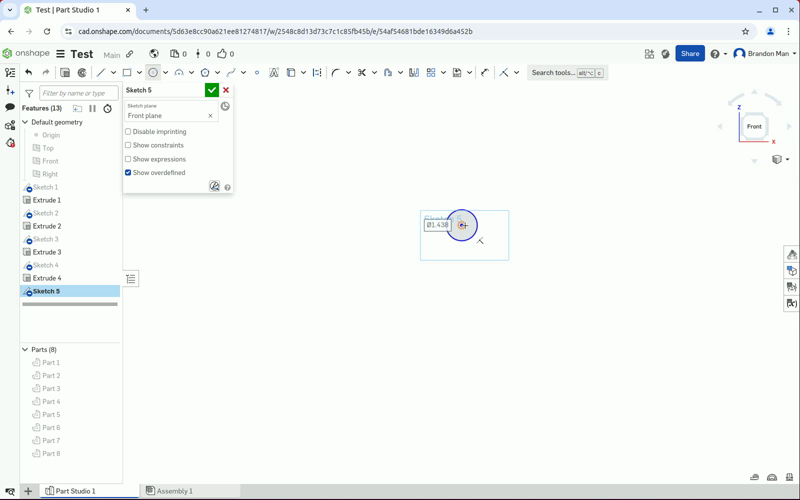
key(esc)
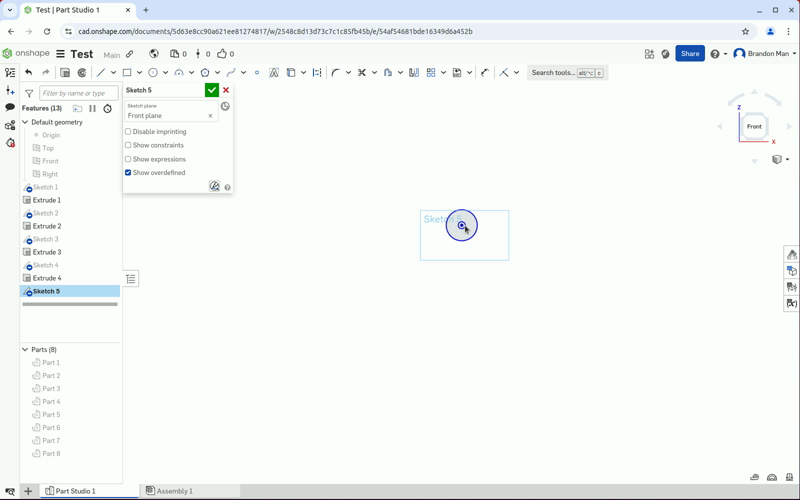
mouse_move(476, 224)
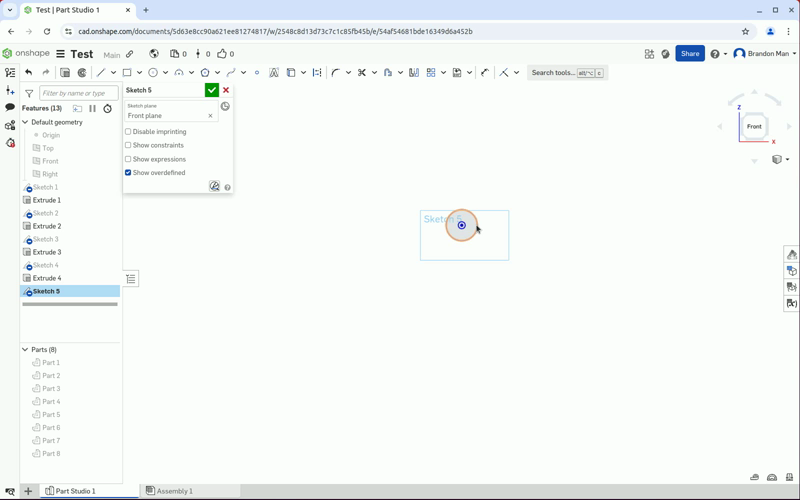
scroll(6)
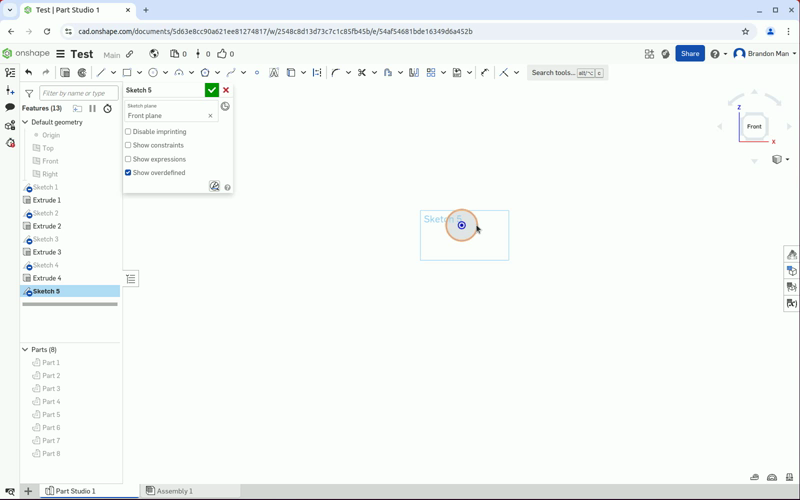
scroll(6)
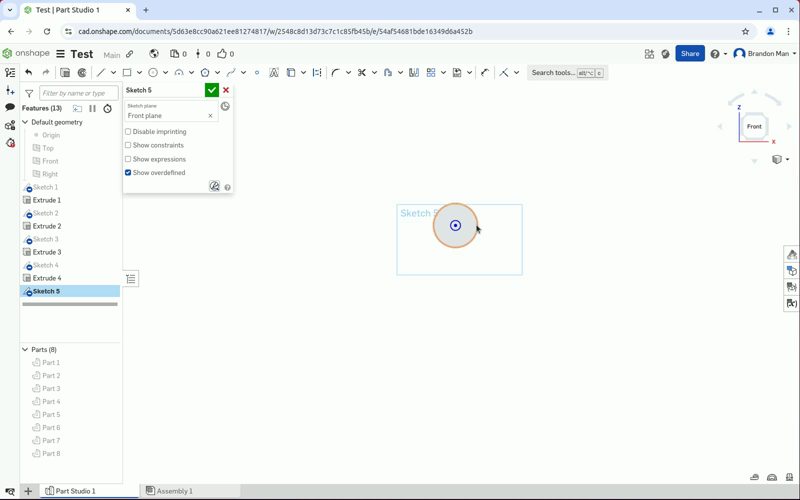
scroll(6)
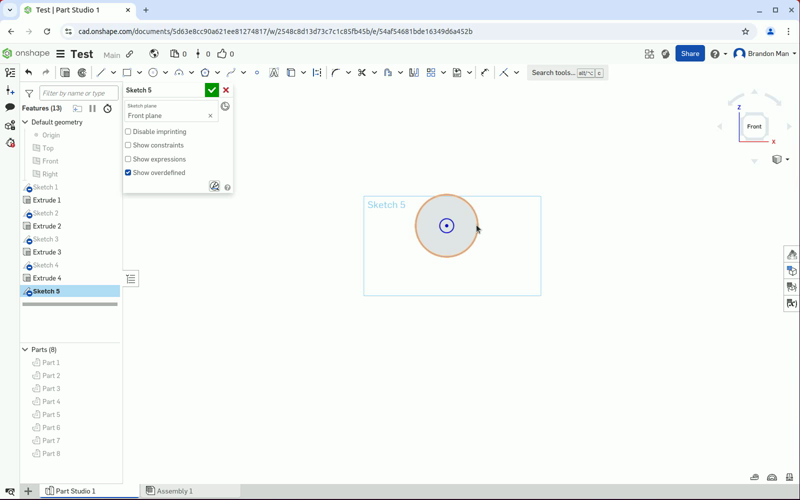
scroll(6)
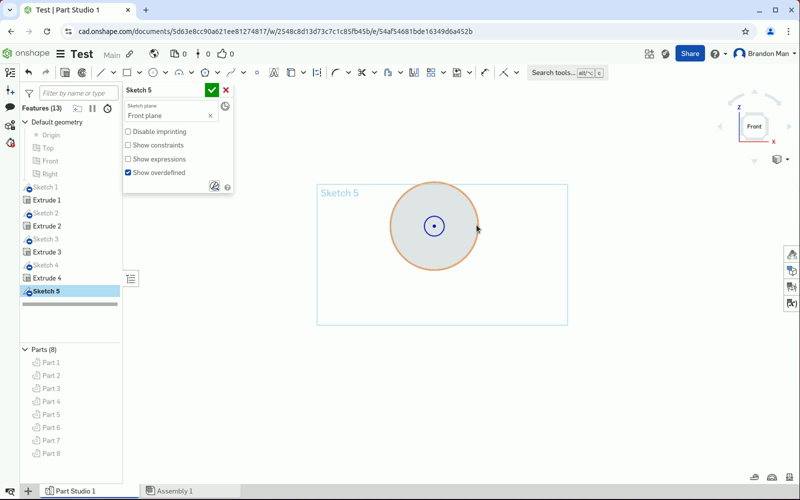
scroll(6)
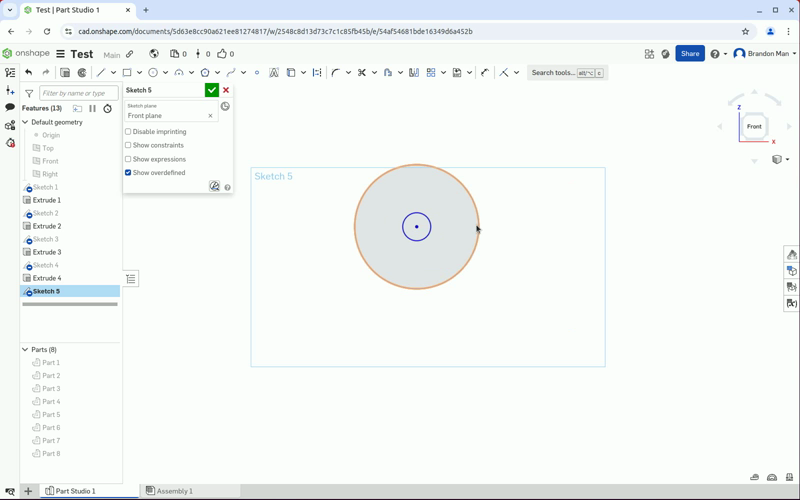
scroll(6)
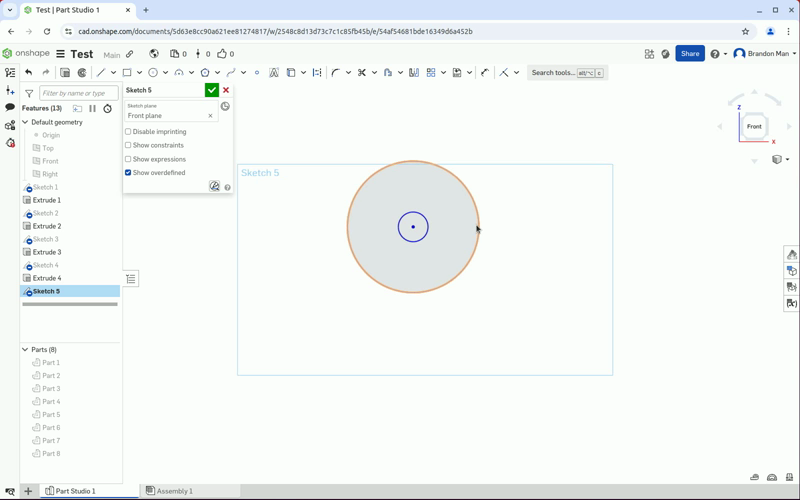
scroll(6)
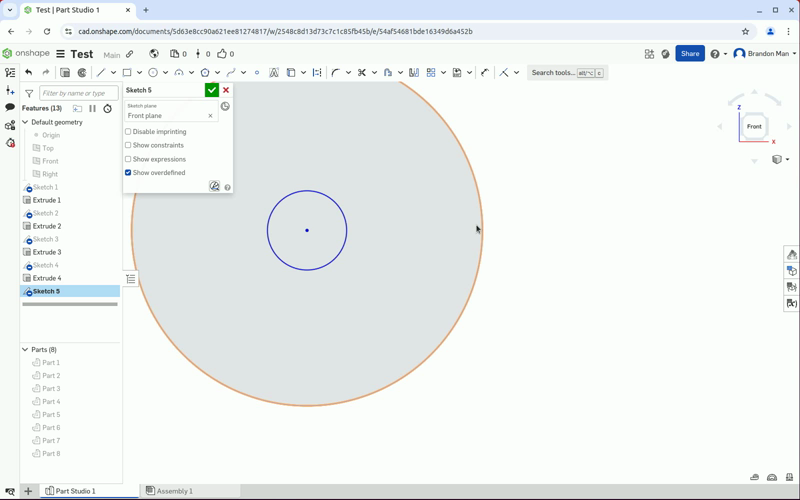
click(476, 224)
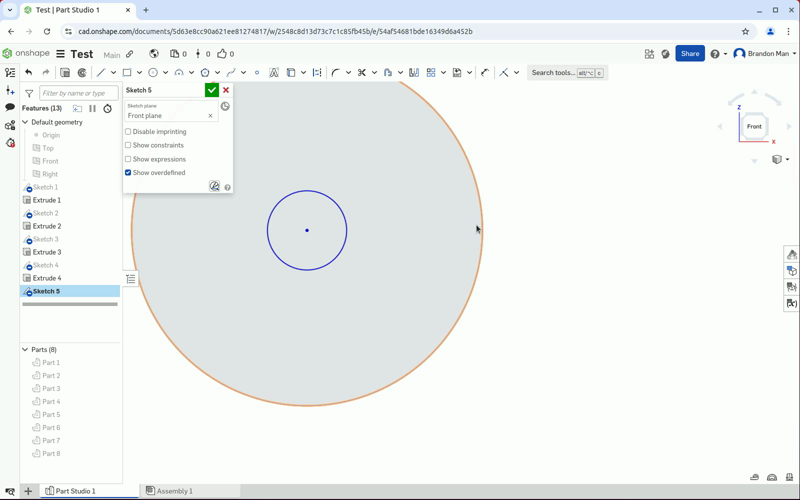
scroll(-6)
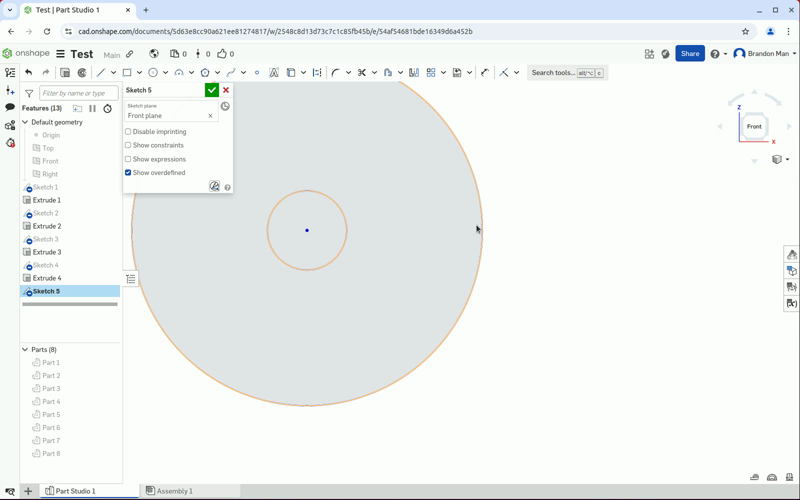
scroll(-6)
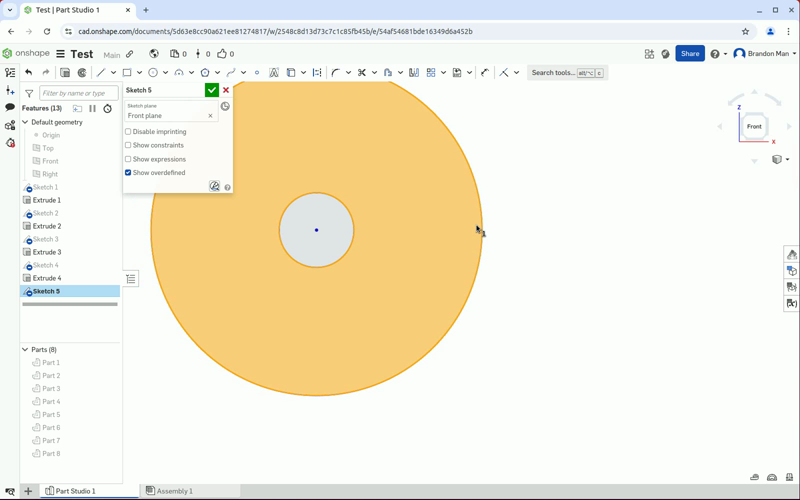
scroll(-6)
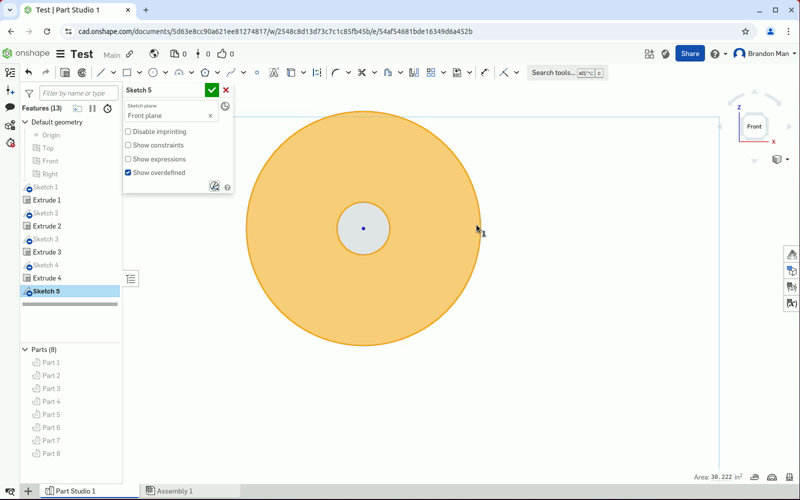
scroll(-6)
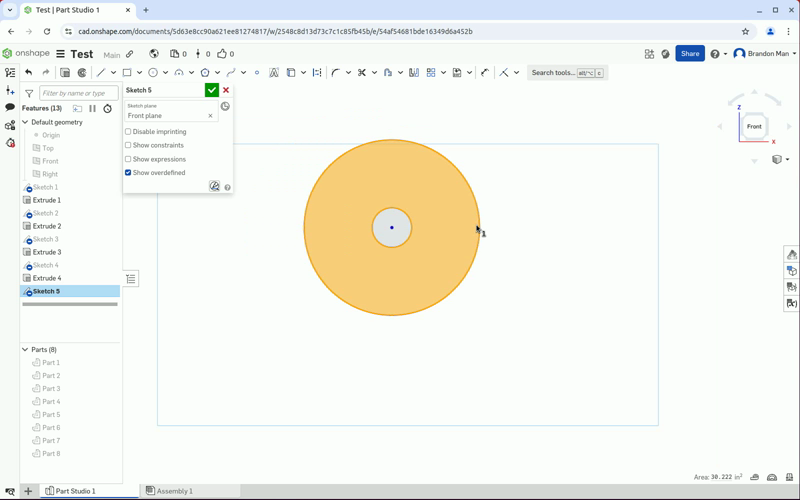
scroll(-6)
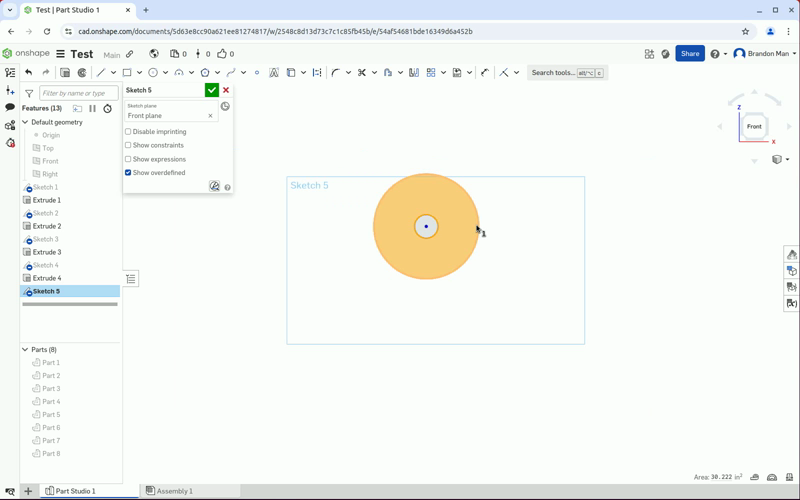
scroll(-6)
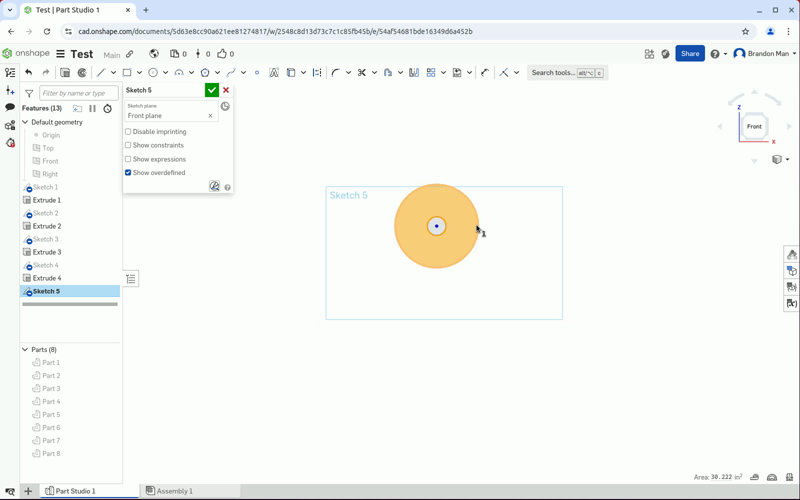
scroll(-6)
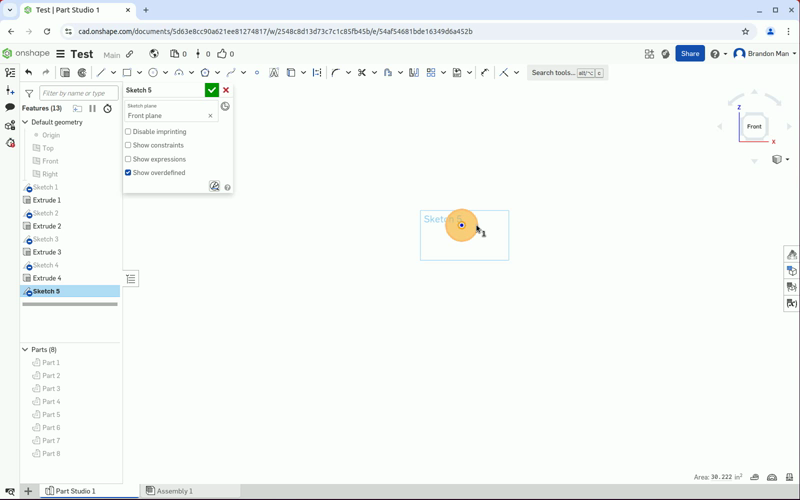
mouse_move(73, 352)
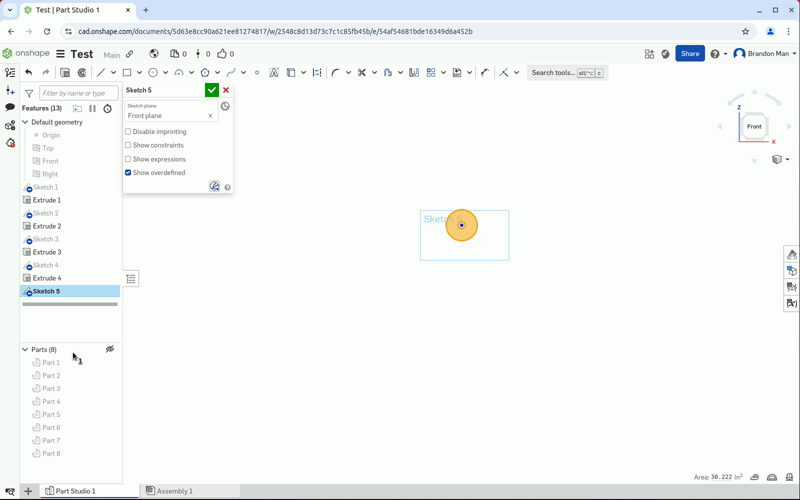
key(shift+y)
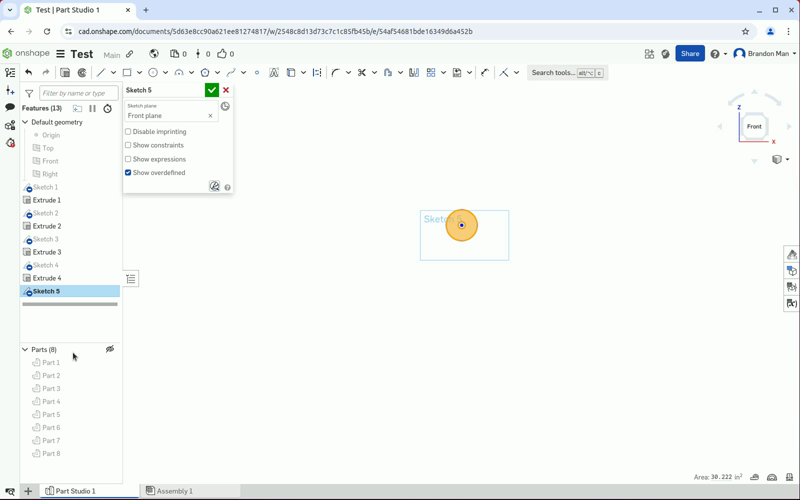
key(shift+e)
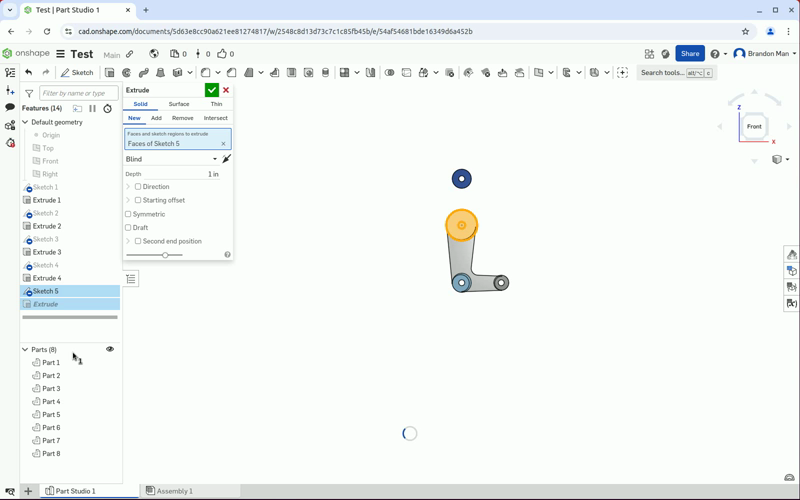
mouse_move(143, 106)
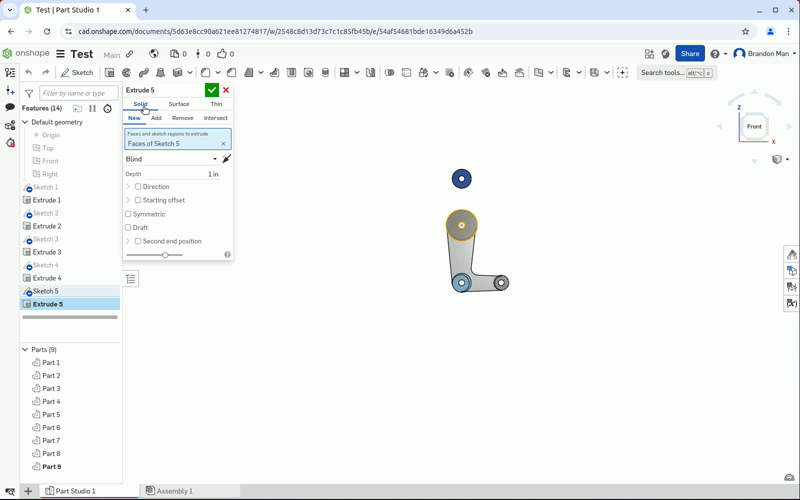
click(143, 106)
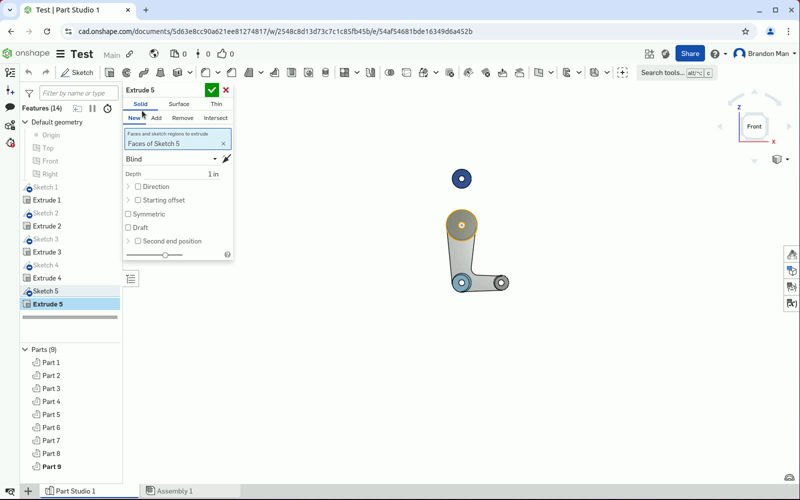
mouse_move(137, 120)
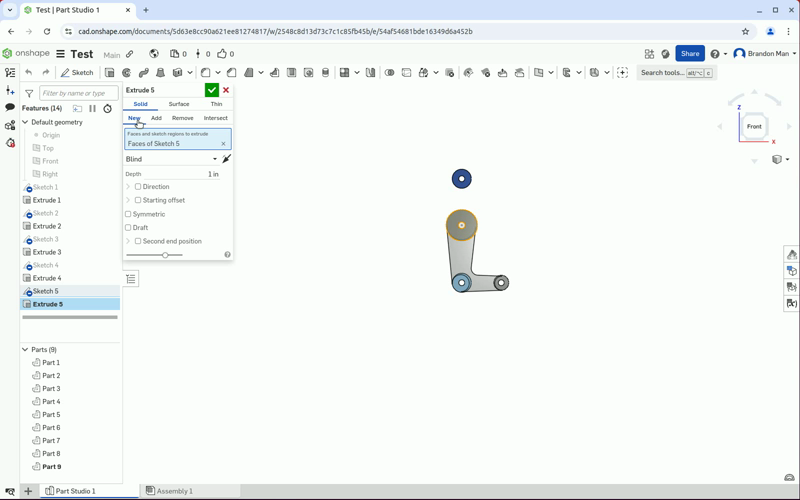
click(137, 120)
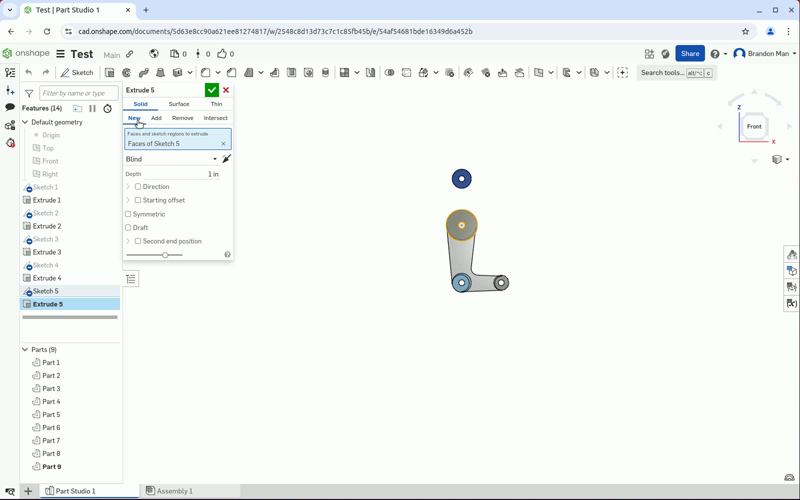
key(tab, 4)
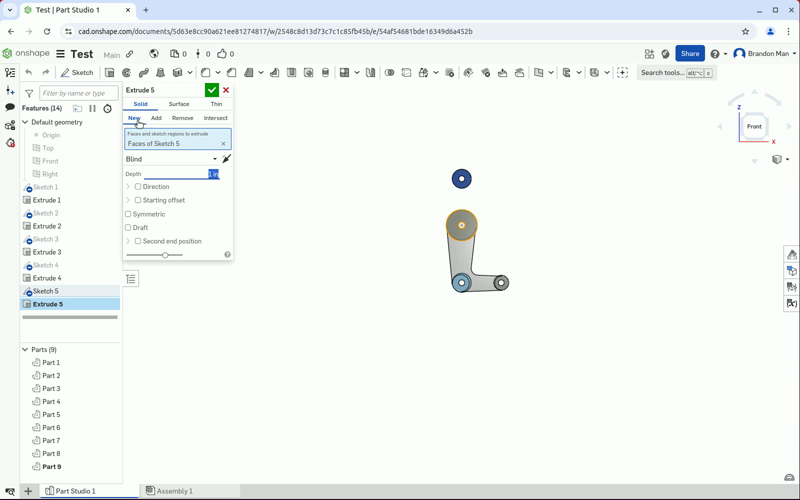
text(0.481)
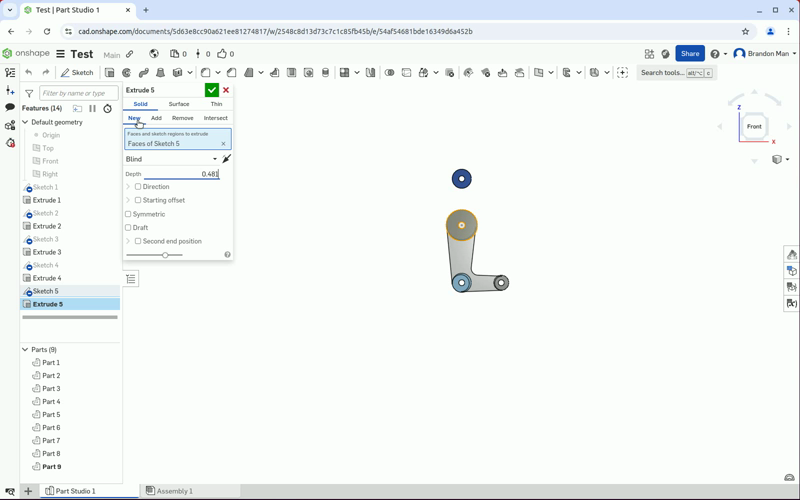
key(enter)
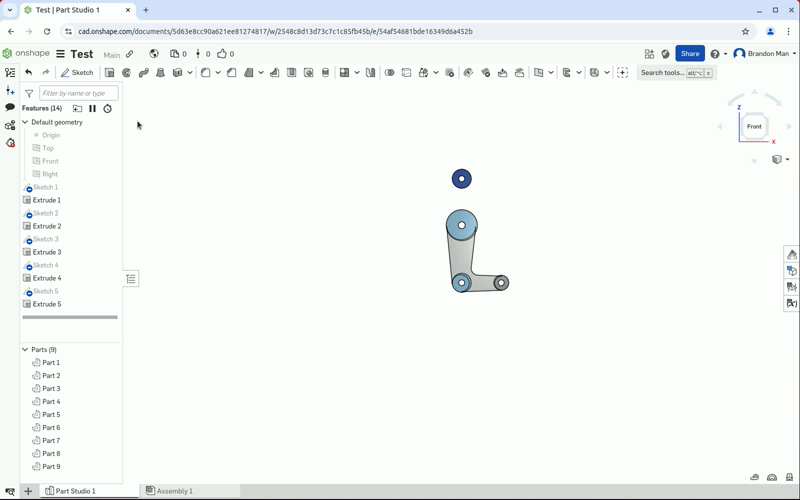
key(shift+h)
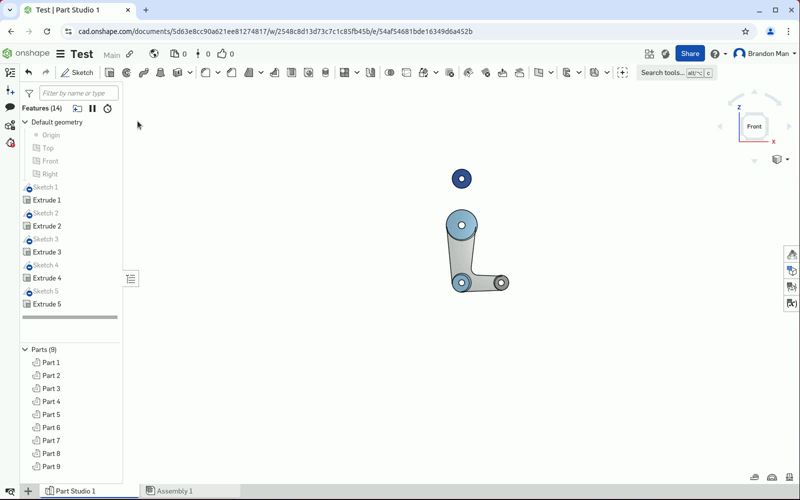
key(shift+h)
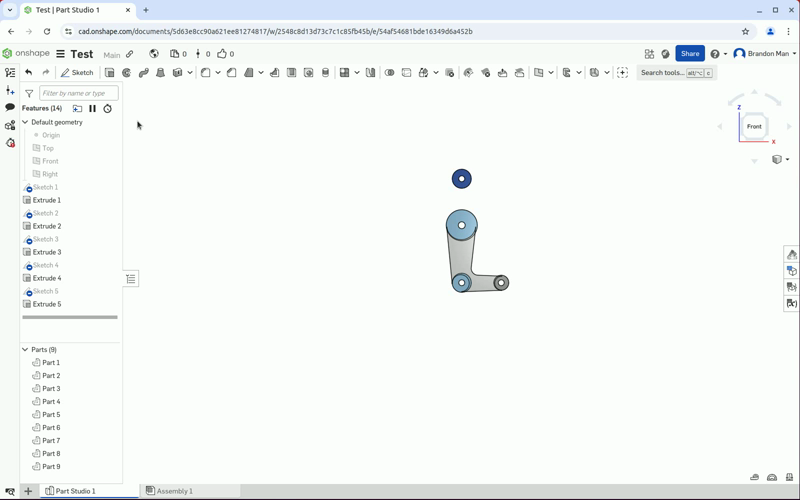
mouse_move(73, 189)
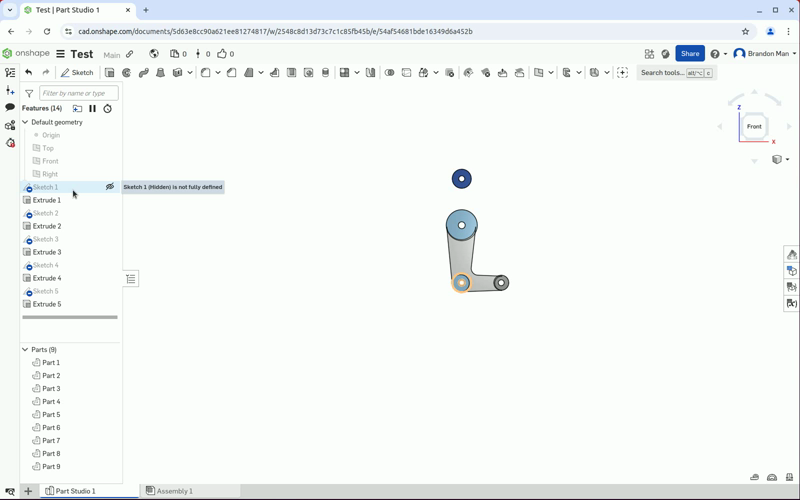
click(73, 189)
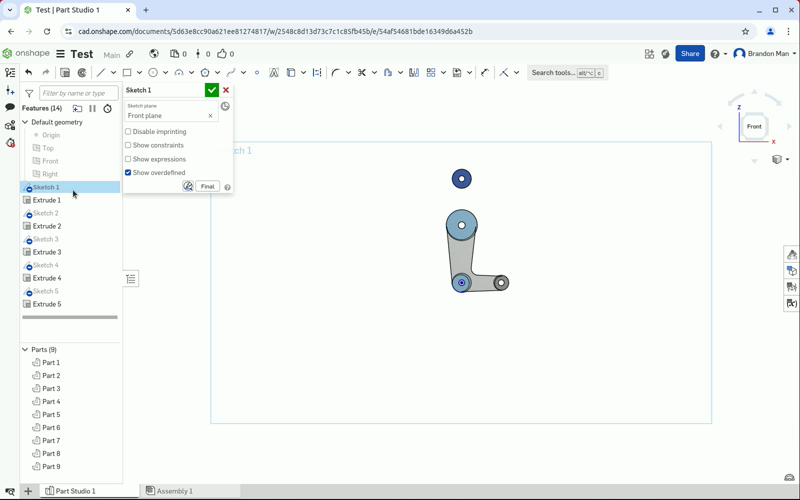
mouse_move(229, 92)
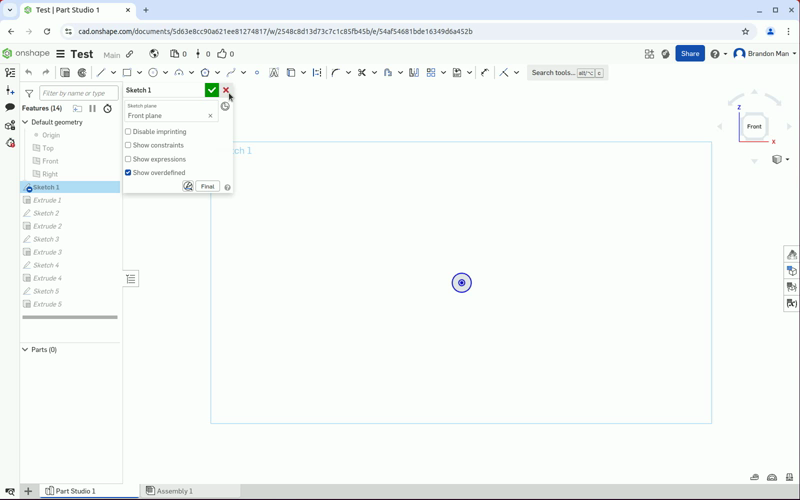
click(229, 92)
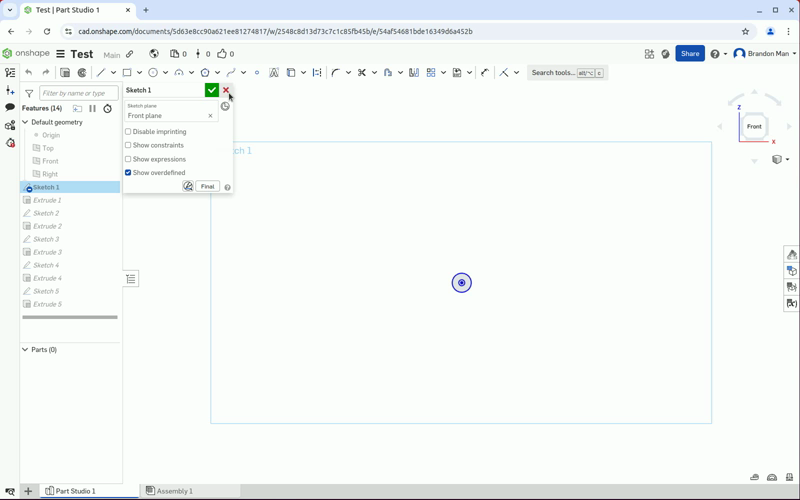
key(shift+s)
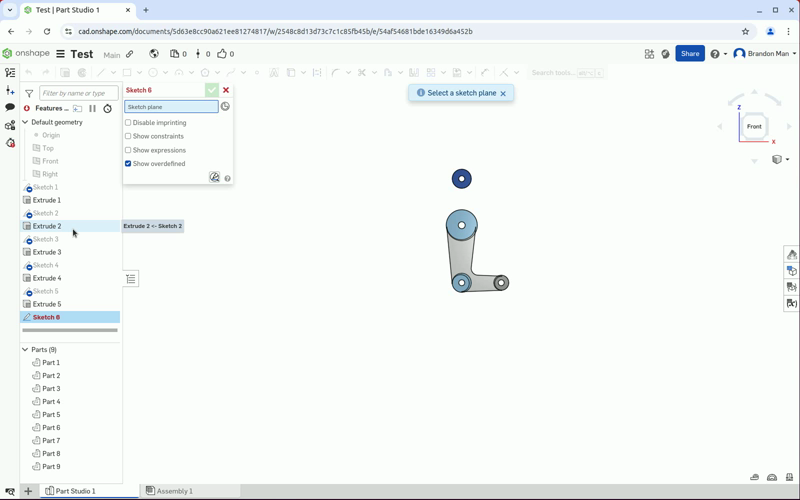
scroll(3)
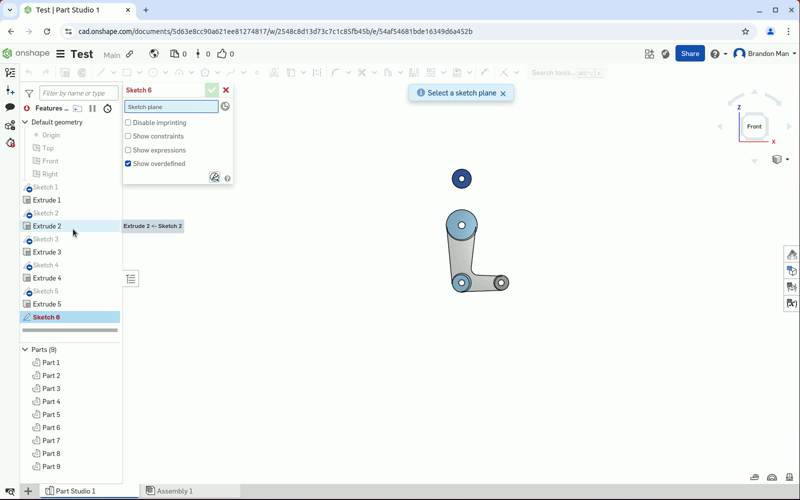
mouse_move(73, 163)
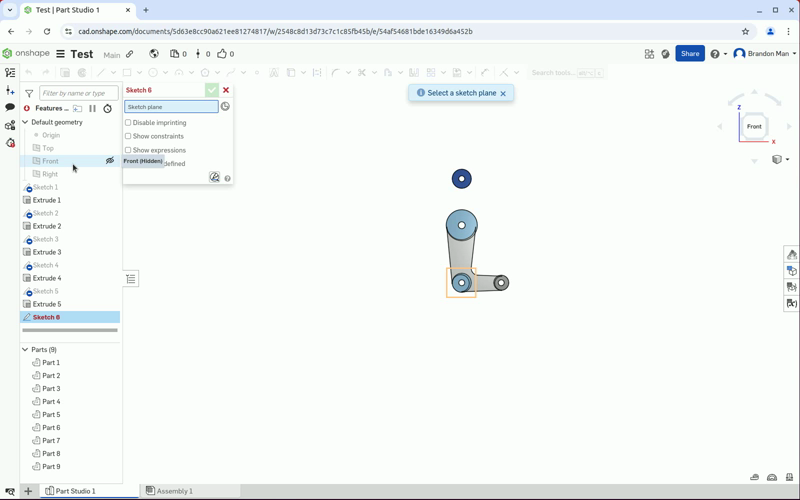
click(73, 163)
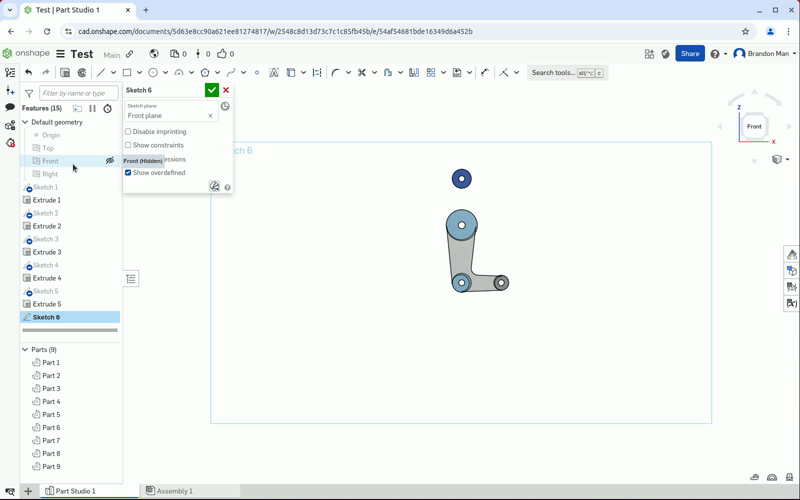
mouse_move(73, 352)
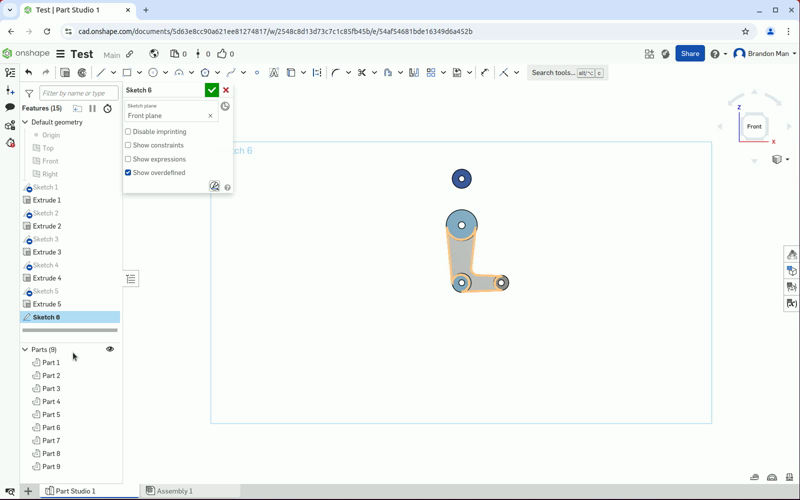
key(y)
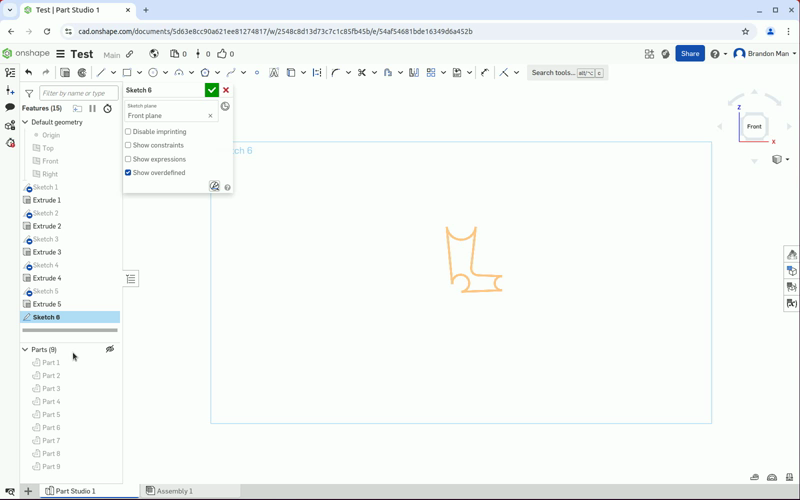
key(a)
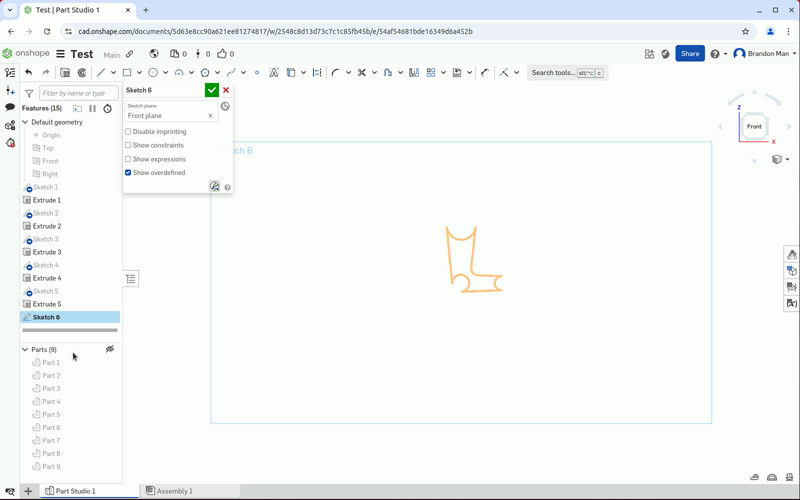
key_down(shift)
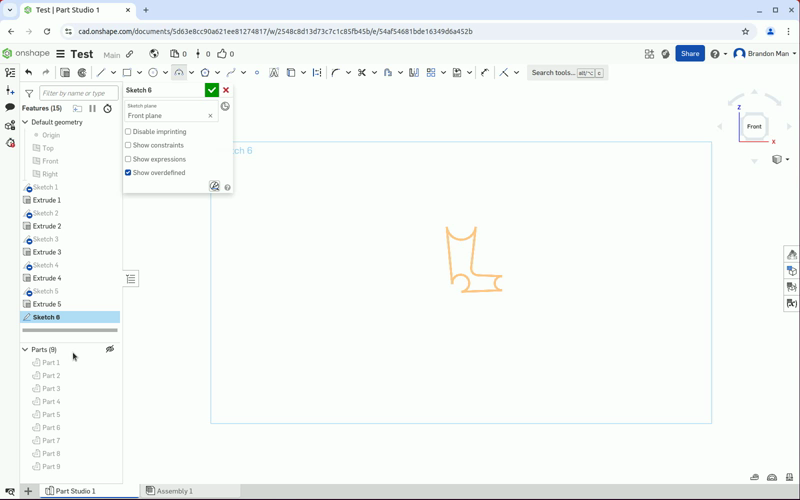
mouse_move(446, 223)
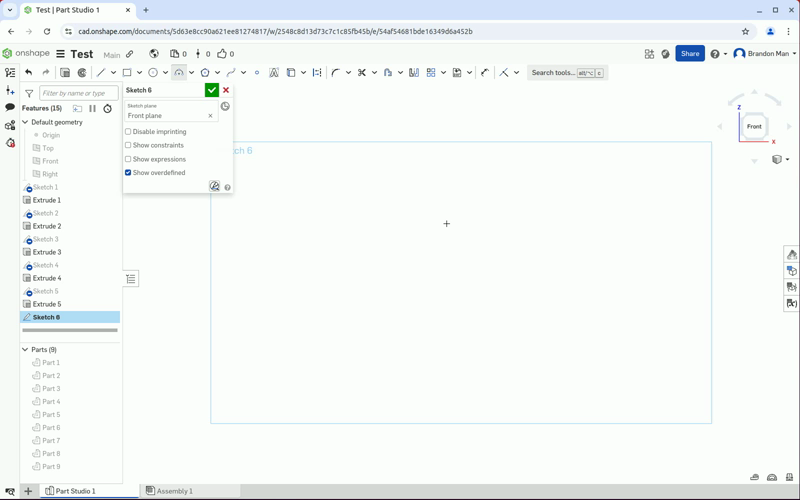
click(446, 223)
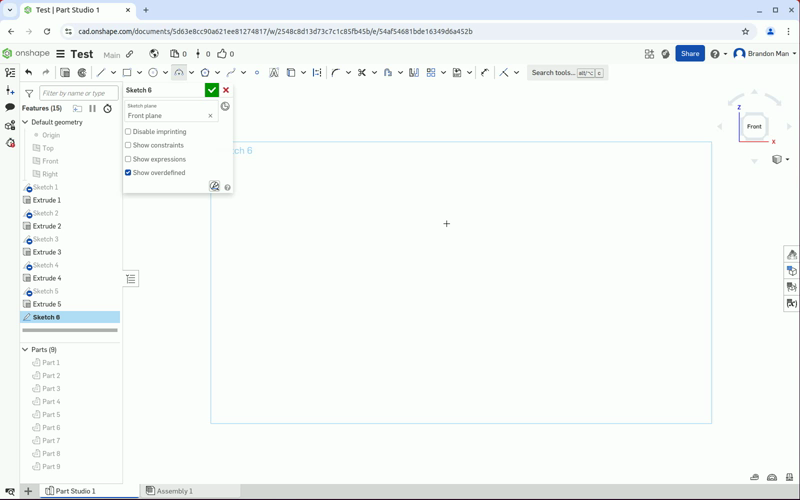
key_up(shift)
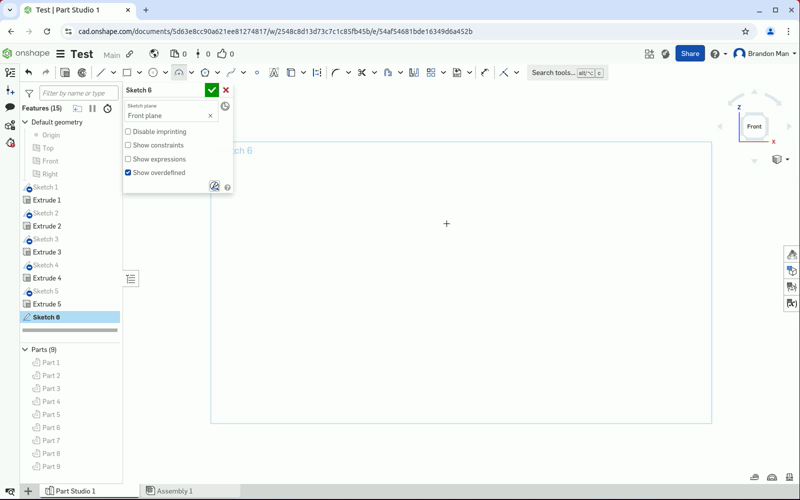
key_down(shift)
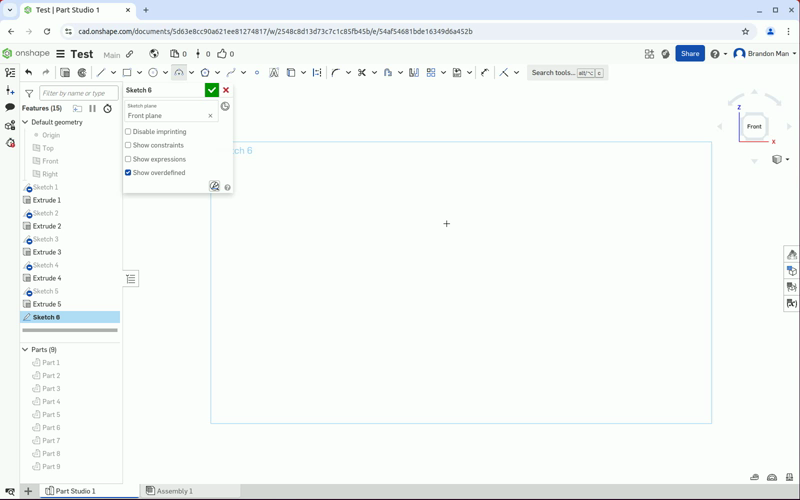
mouse_move(476, 223)
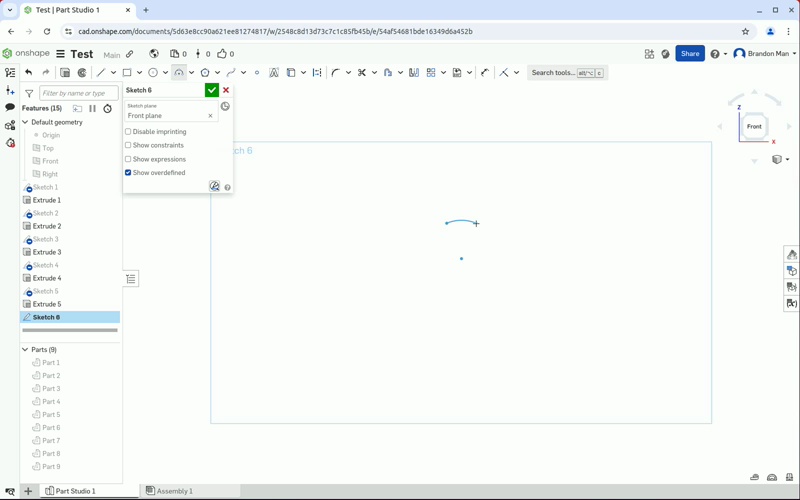
click(476, 223)
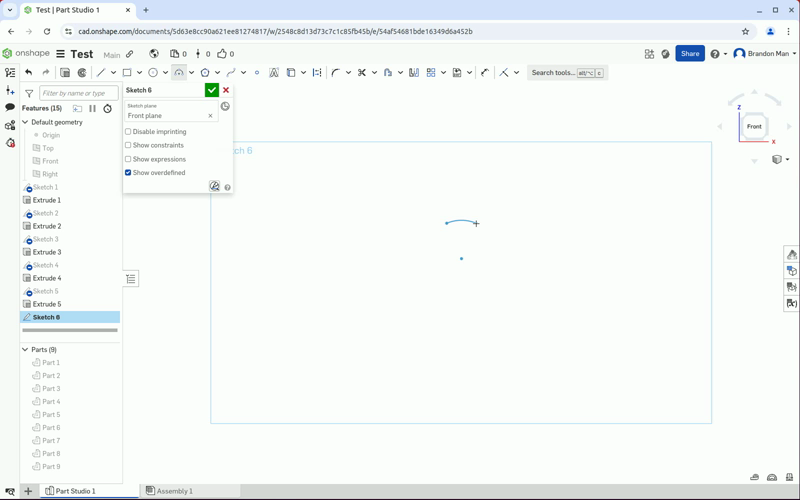
mouse_move(461, 210)
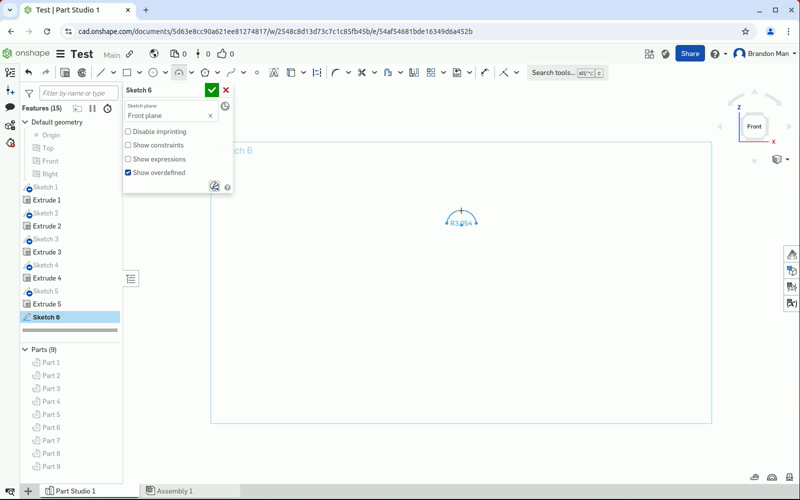
click(461, 210)
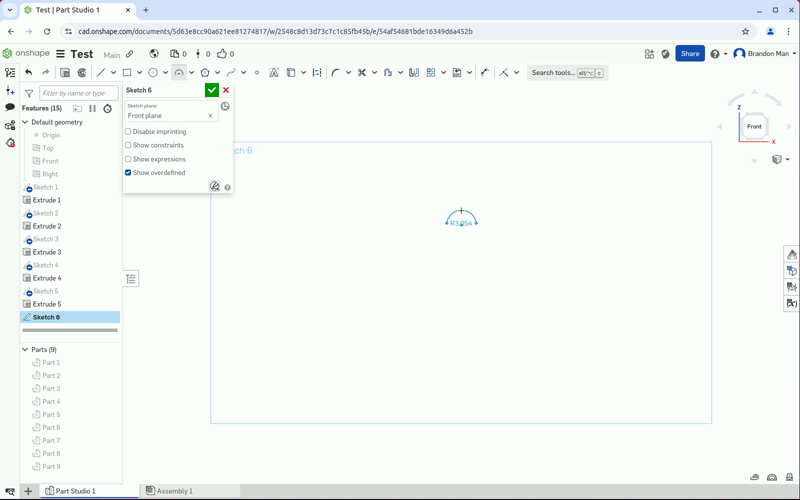
key_up(shift)
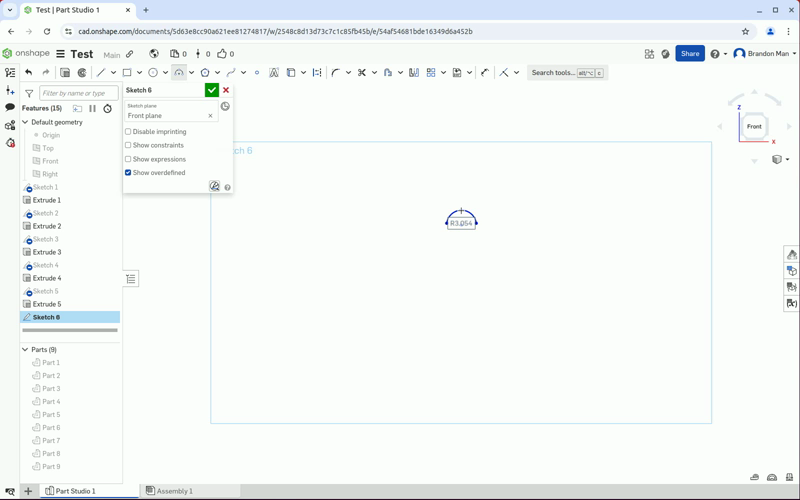
key(esc)
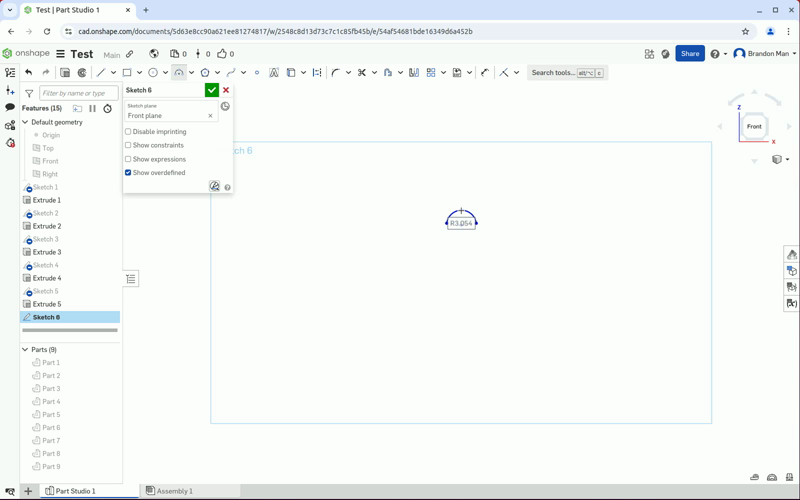
key(l)
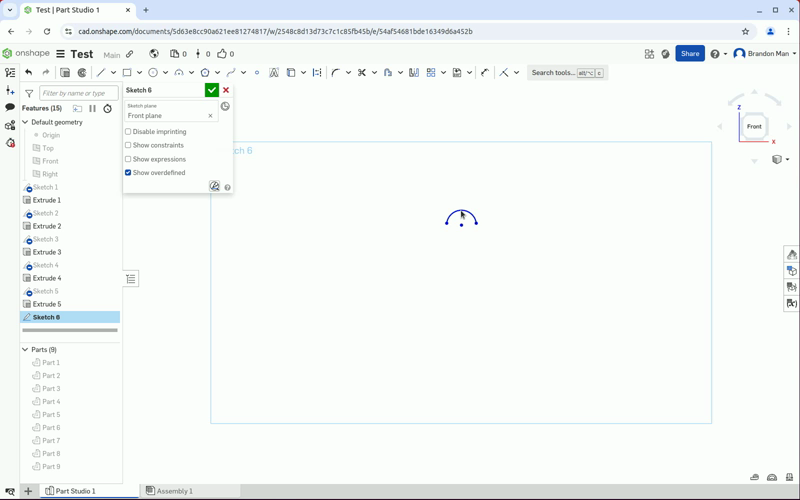
mouse_move(476, 223)
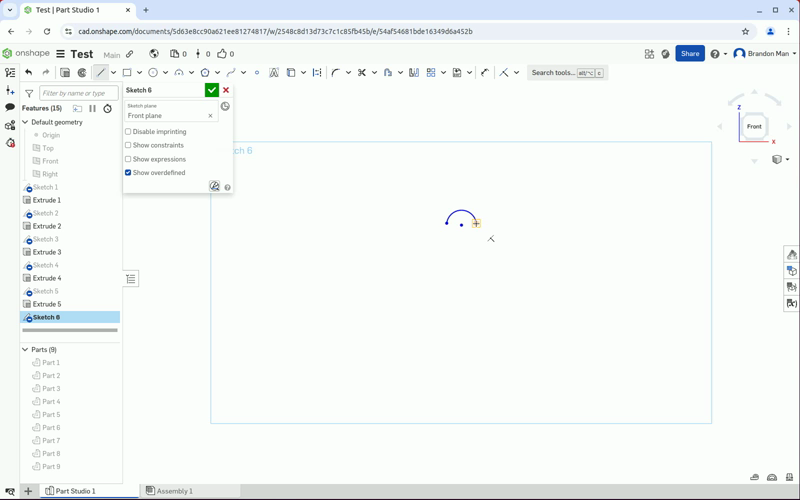
click(476, 223)
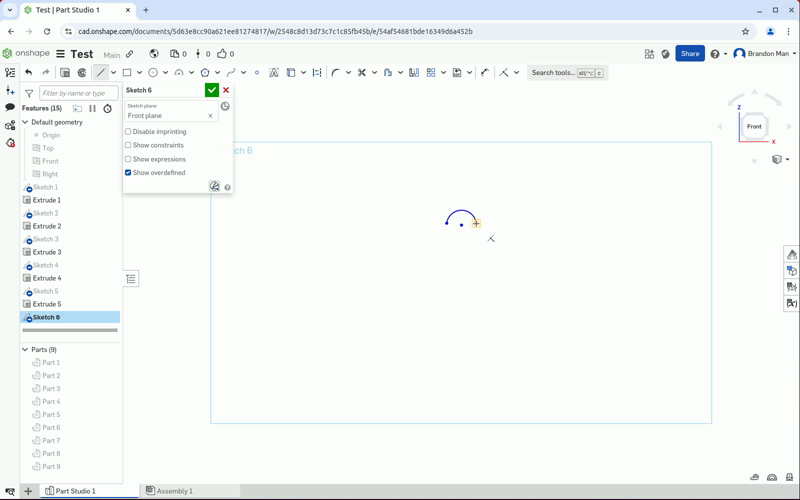
key_down(shift)
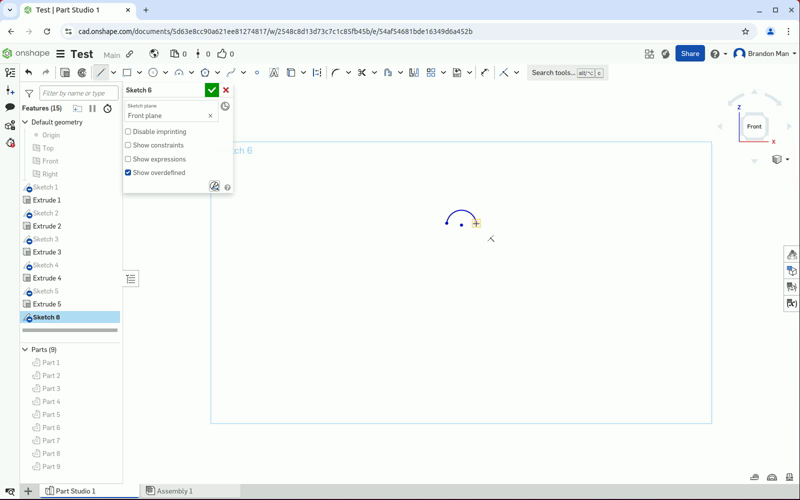
mouse_move(506, 223)
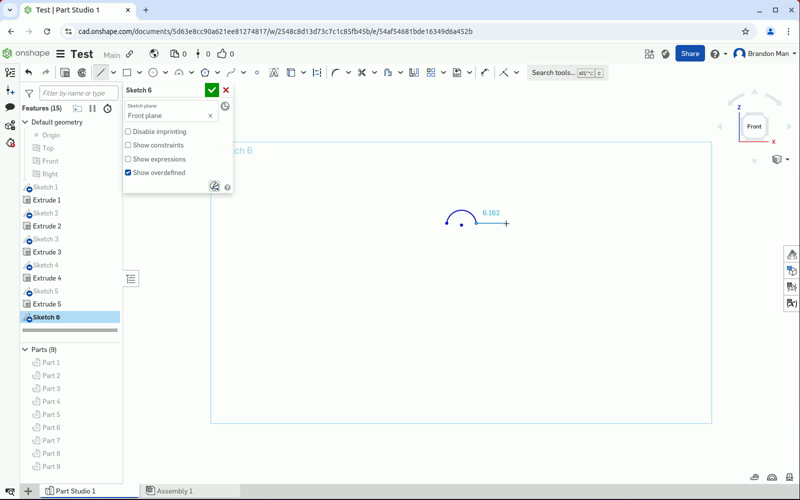
mouse_move(470, 176)
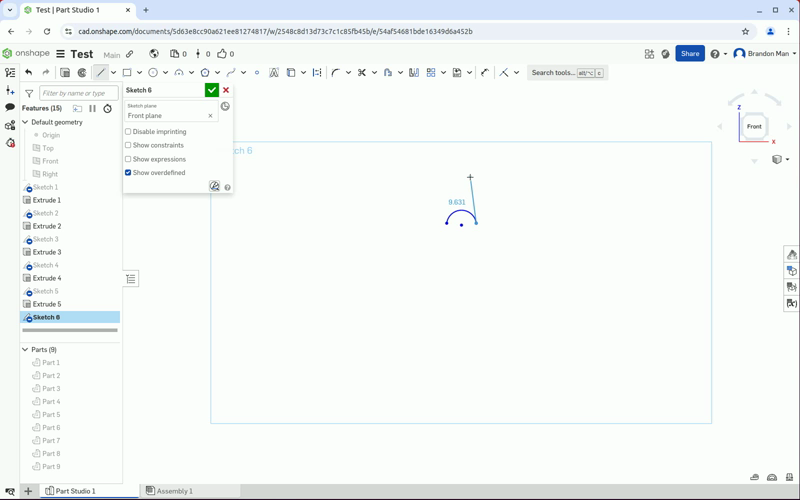
click(470, 176)
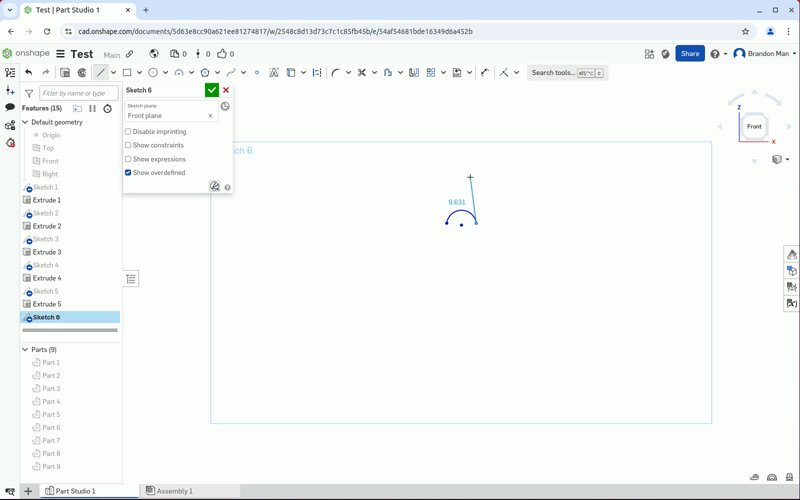
key_up(shift)
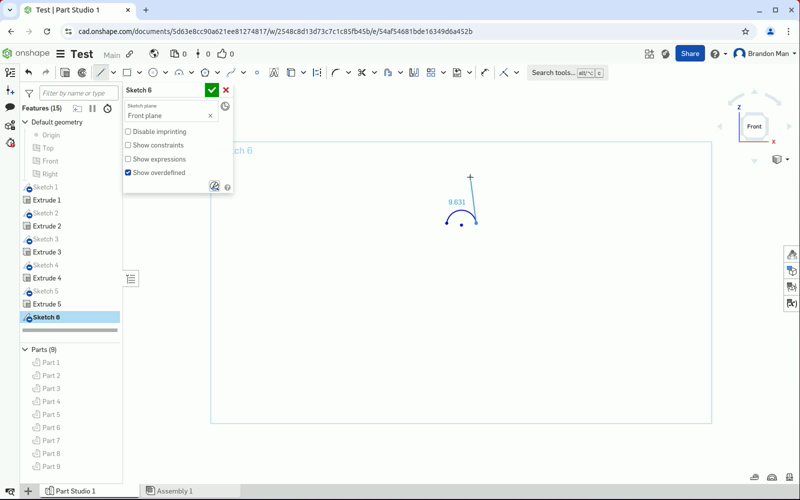
key(esc)
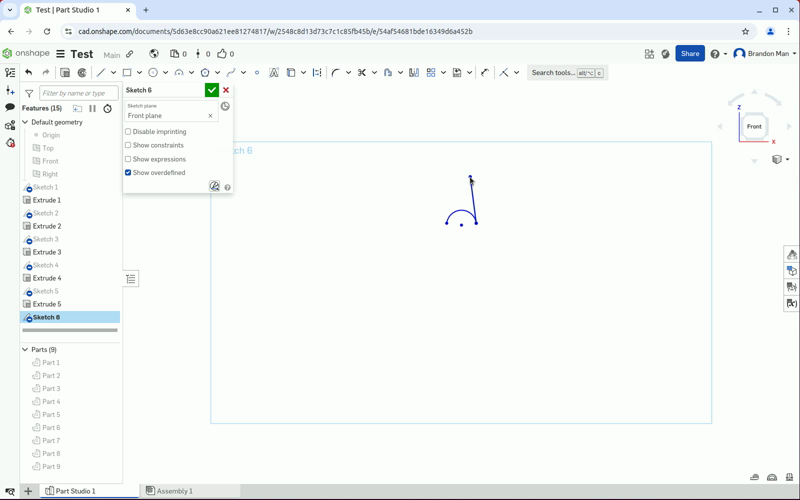
key(a)
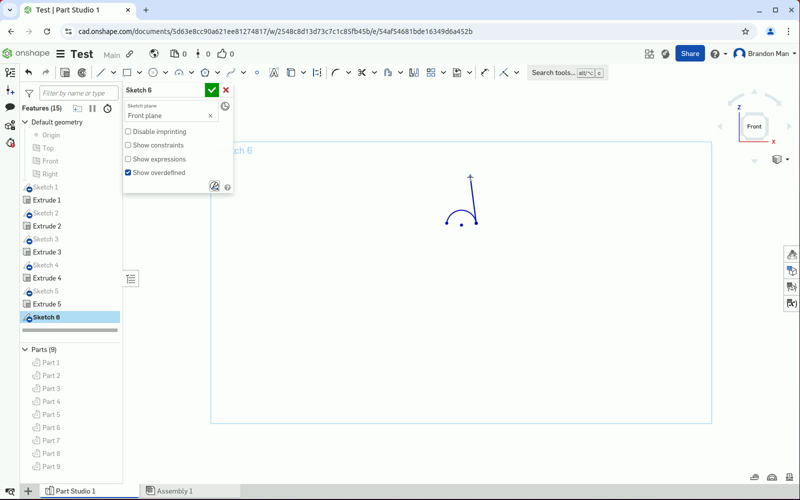
mouse_move(470, 176)
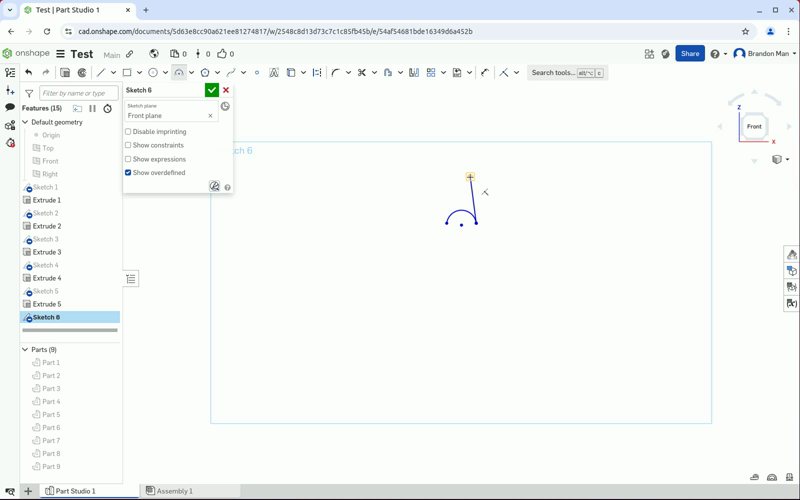
click(470, 176)
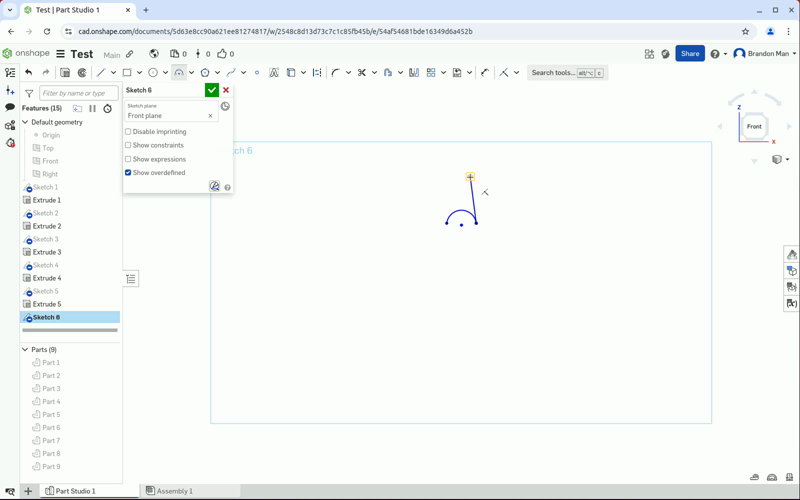
key_down(shift)
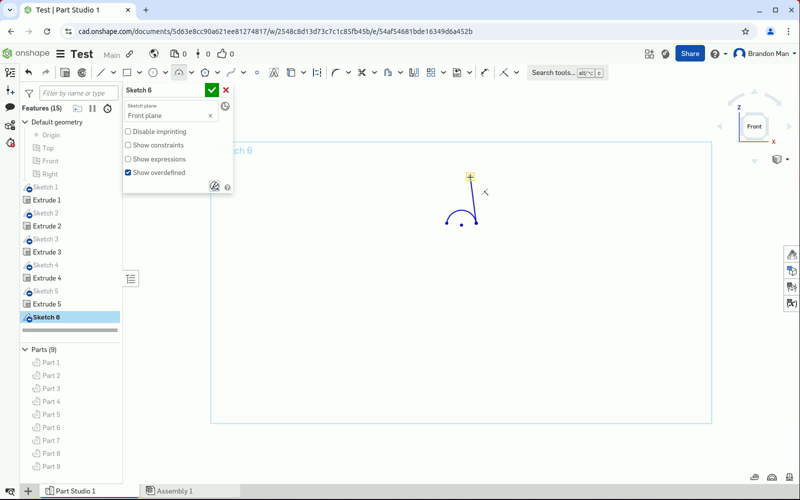
mouse_move(452, 176)
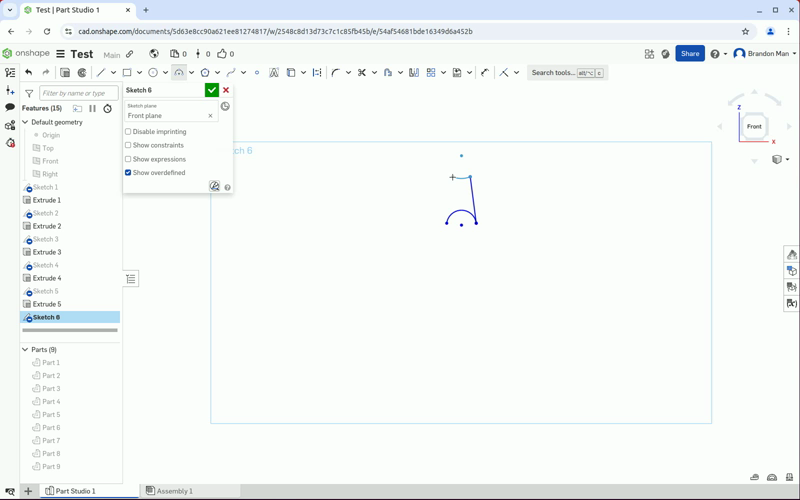
click(452, 176)
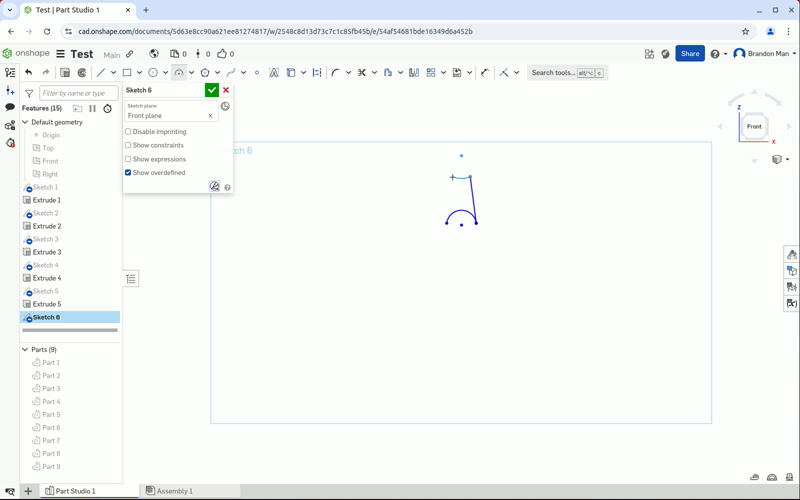
mouse_move(461, 186)
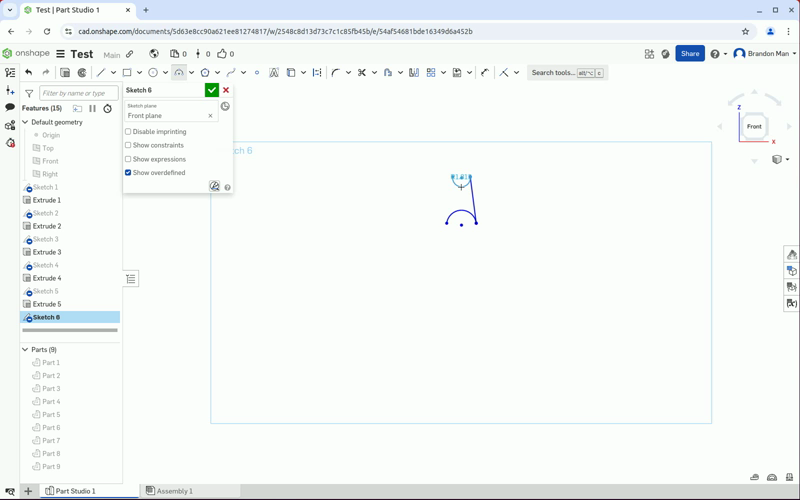
click(461, 186)
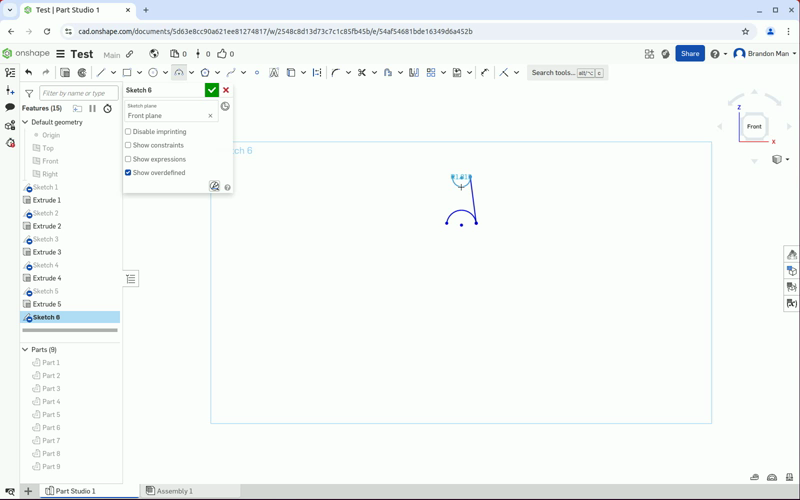
key_up(shift)
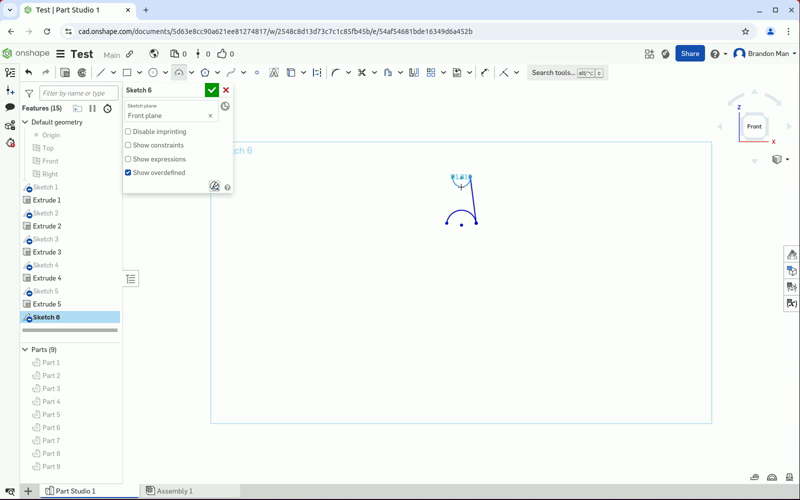
key(esc)
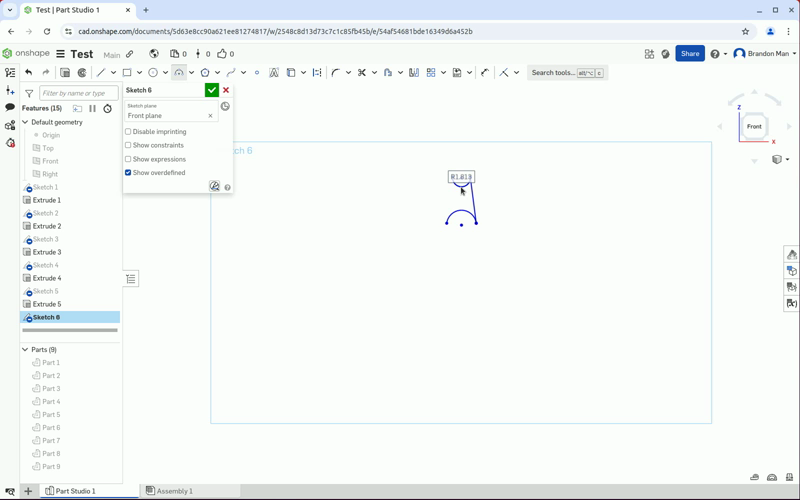
key(l)
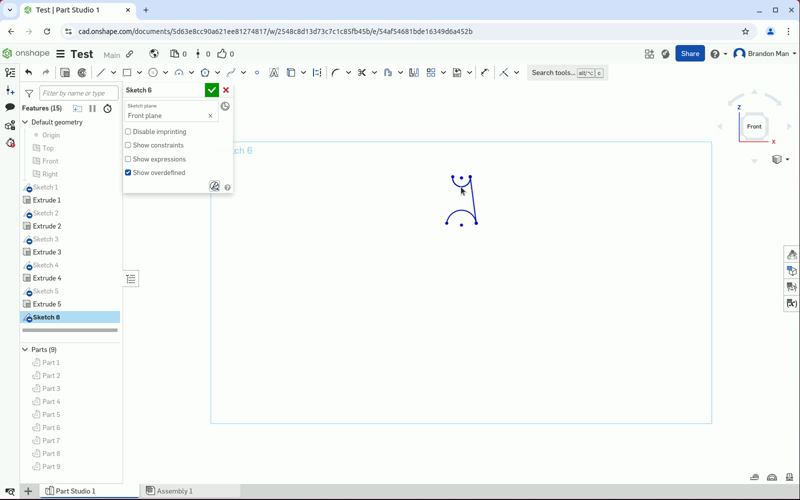
mouse_move(452, 176)
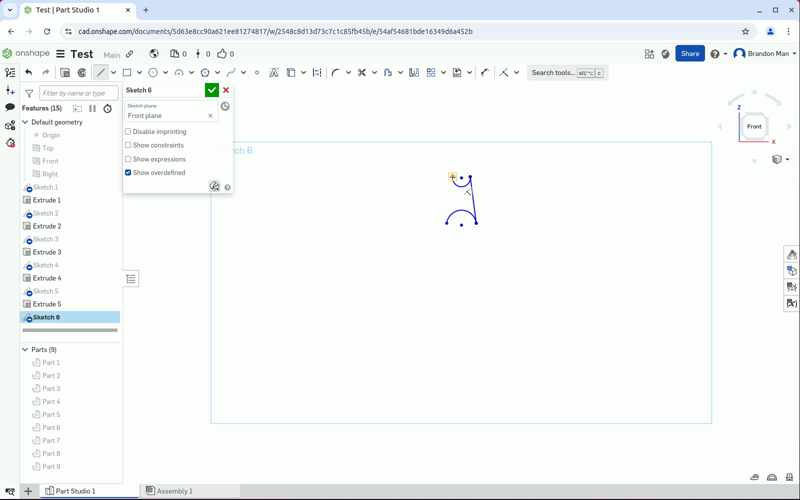
click(452, 176)
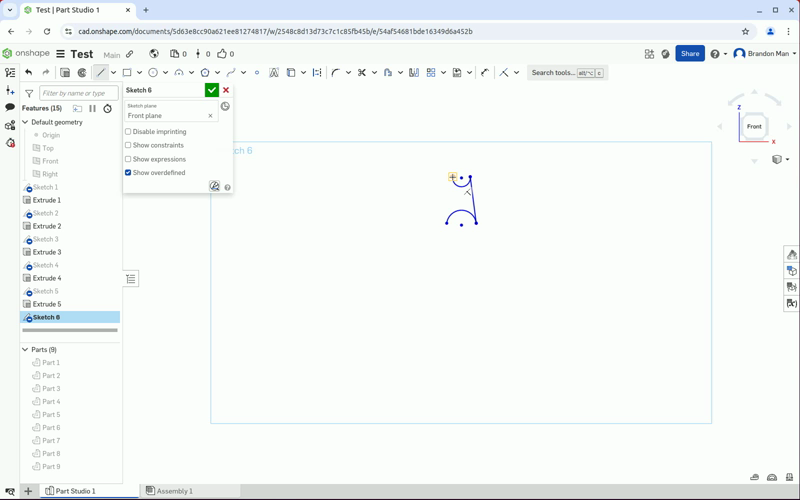
mouse_move(482, 176)
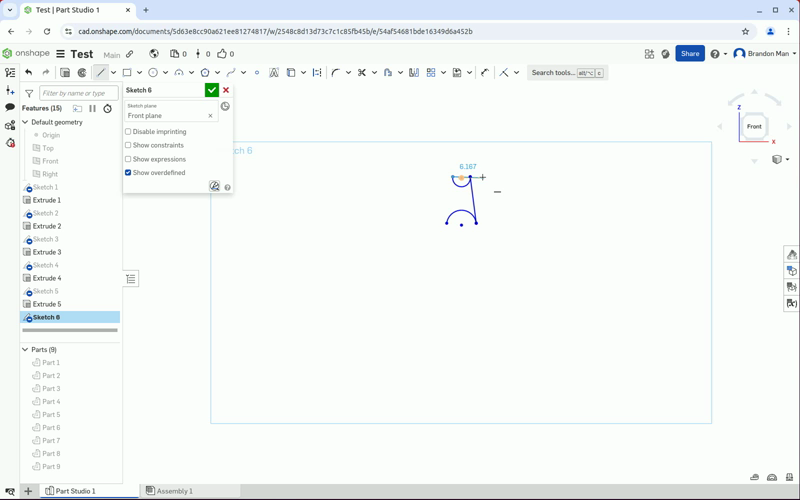
key_down(shift)
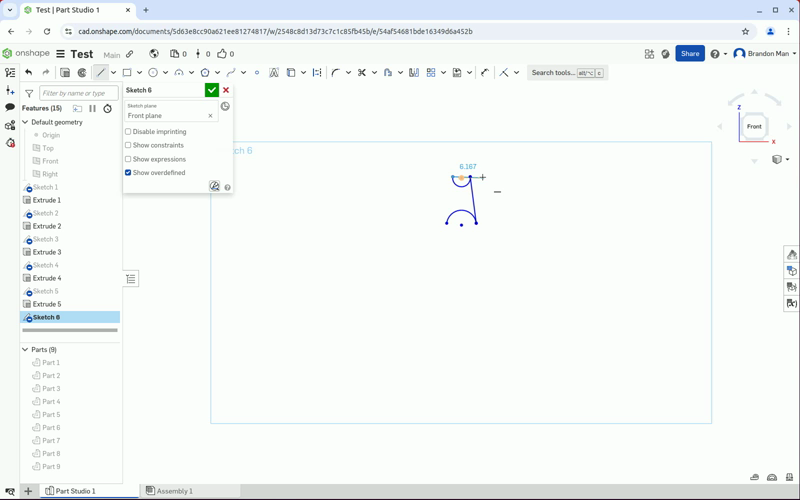
mouse_move(446, 223)
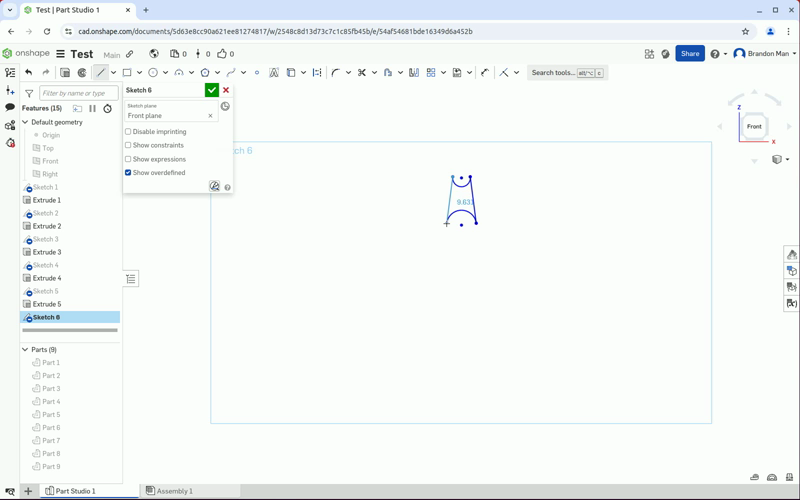
key_up(shift)
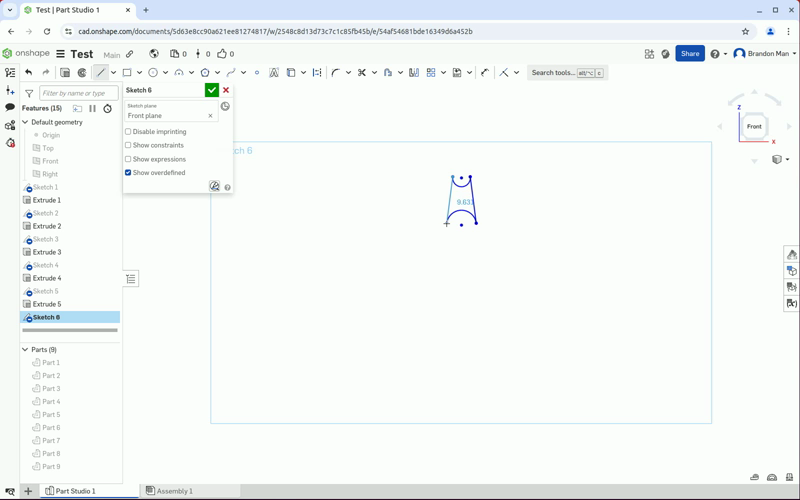
click(446, 223)
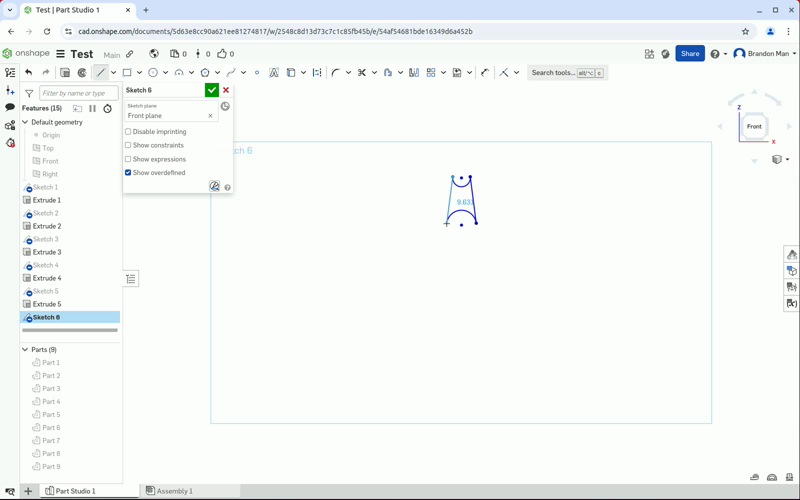
key(esc)
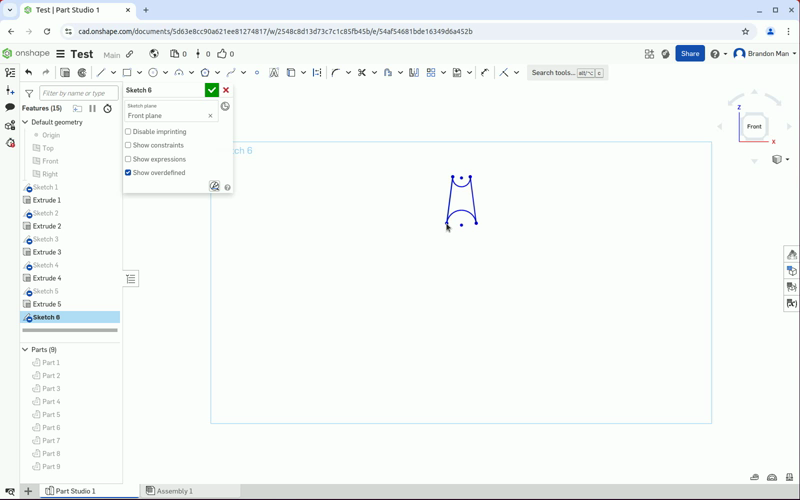
key(c)
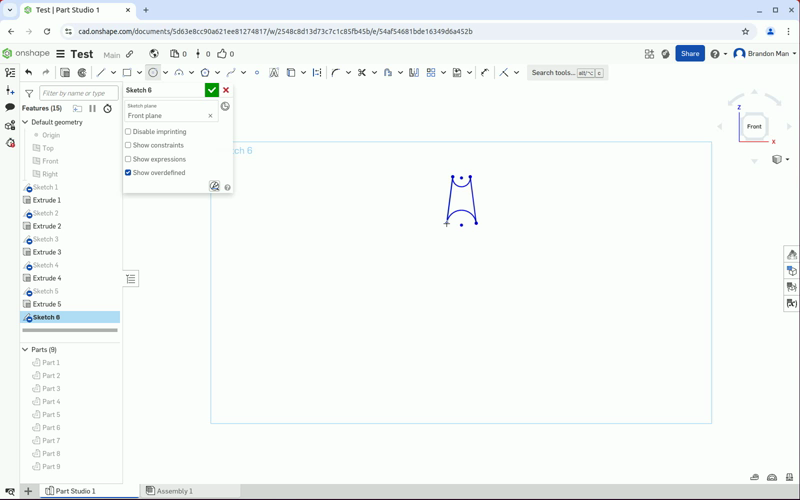
key_down(shift)
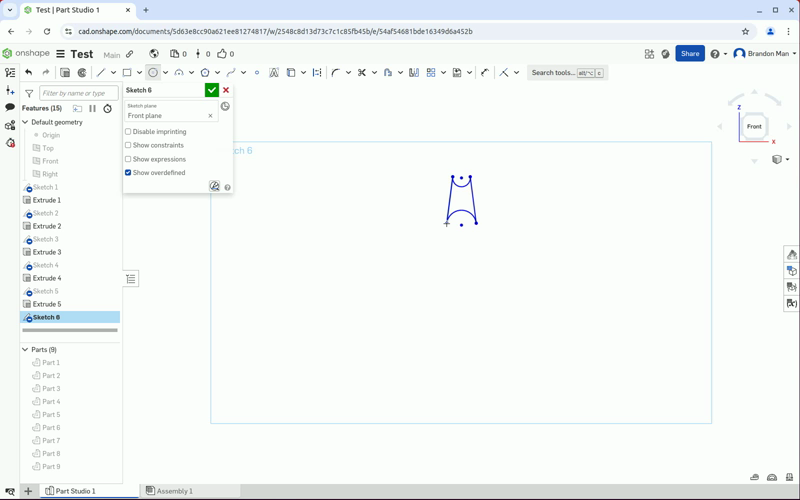
mouse_move(458, 191)
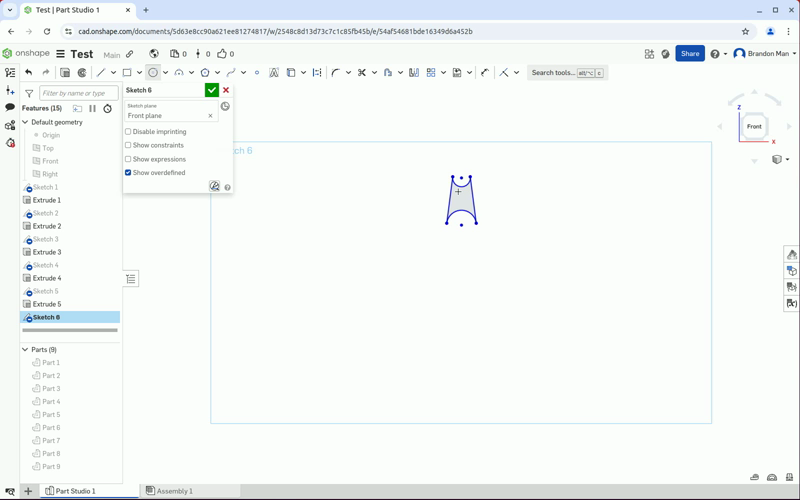
click(458, 191)
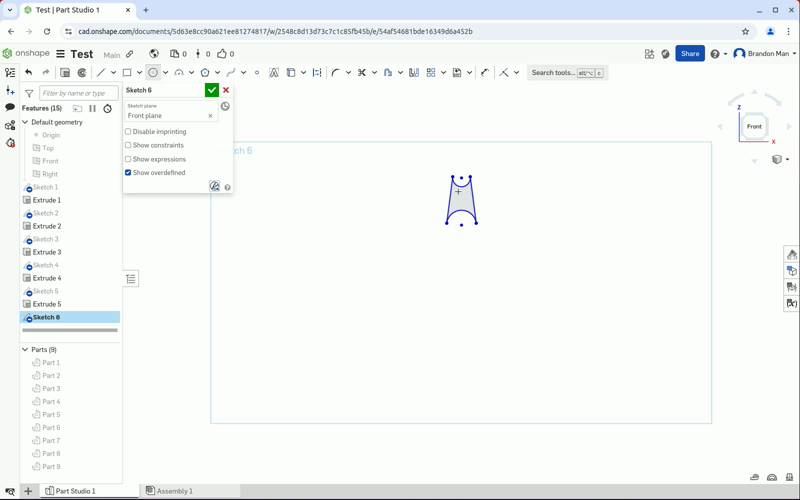
key_up(shift)
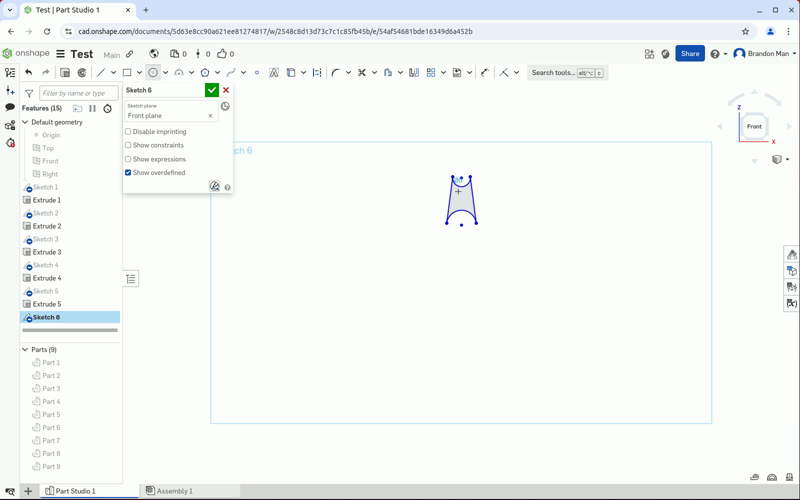
mouse_move(461, 191)
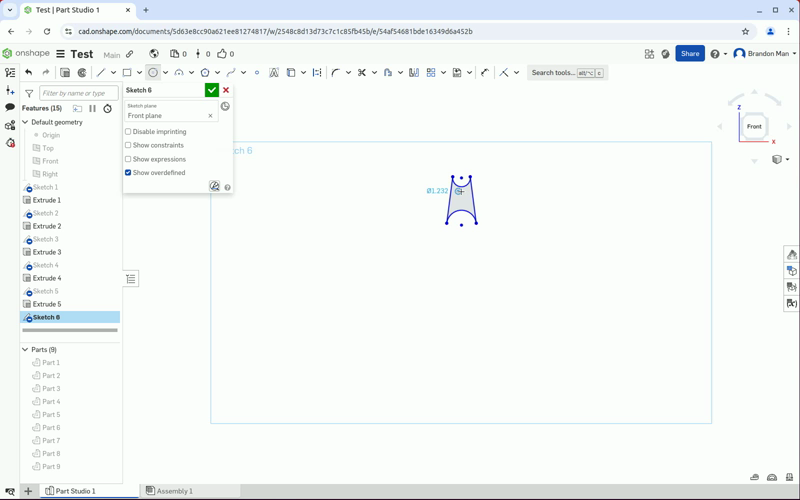
scroll(6)
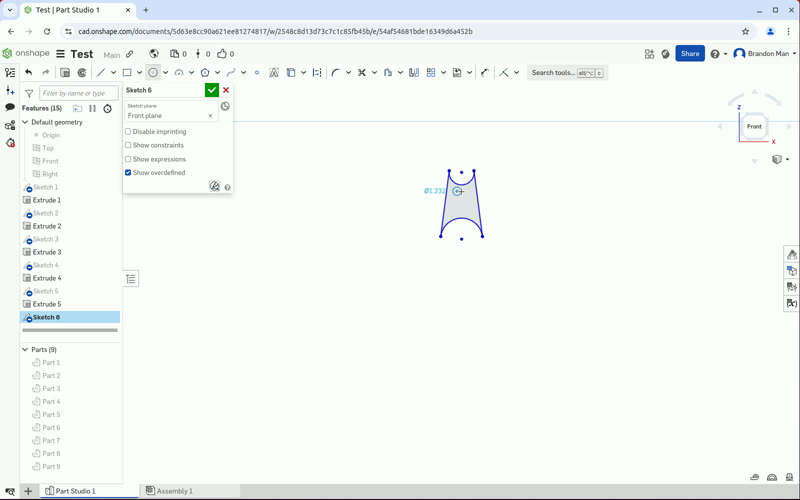
scroll(6)
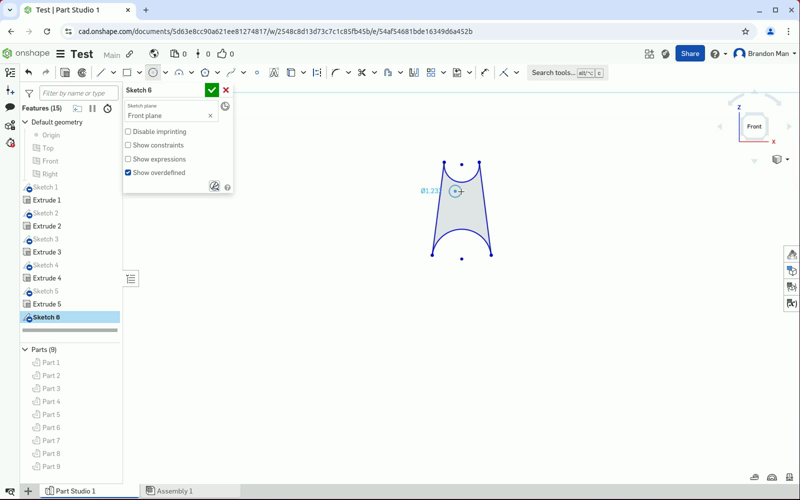
scroll(6)
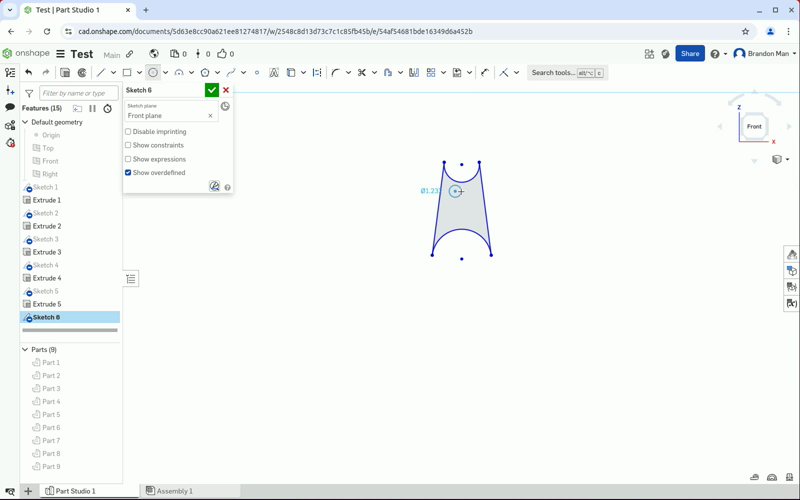
scroll(6)
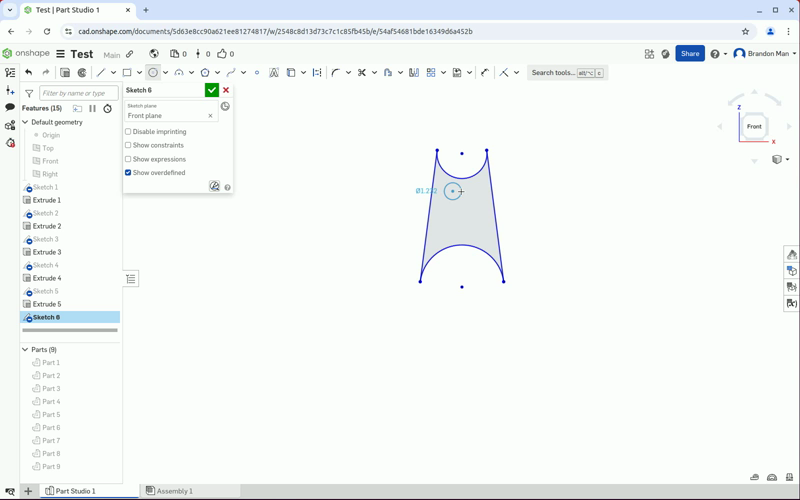
scroll(6)
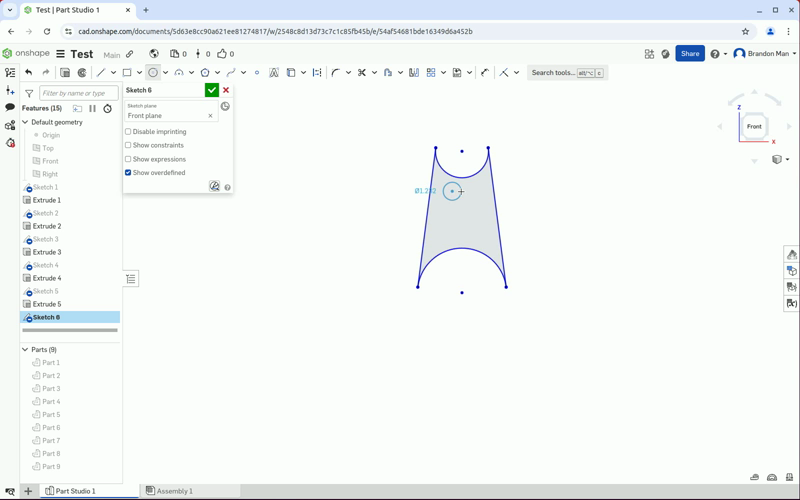
scroll(6)
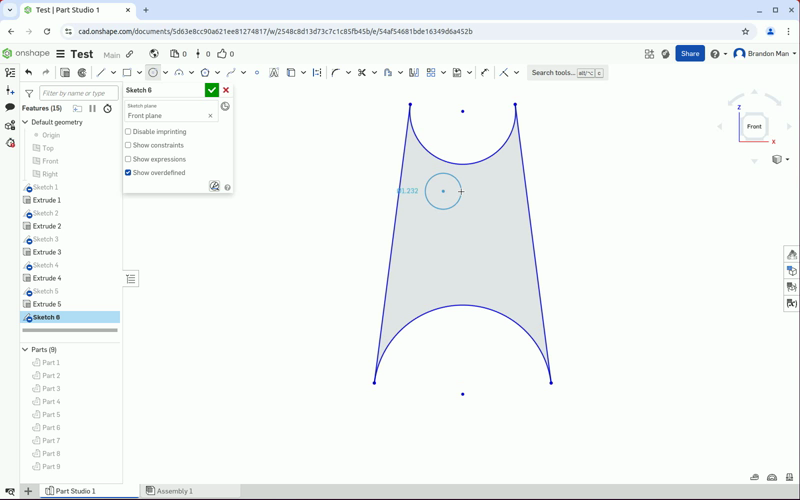
scroll(6)
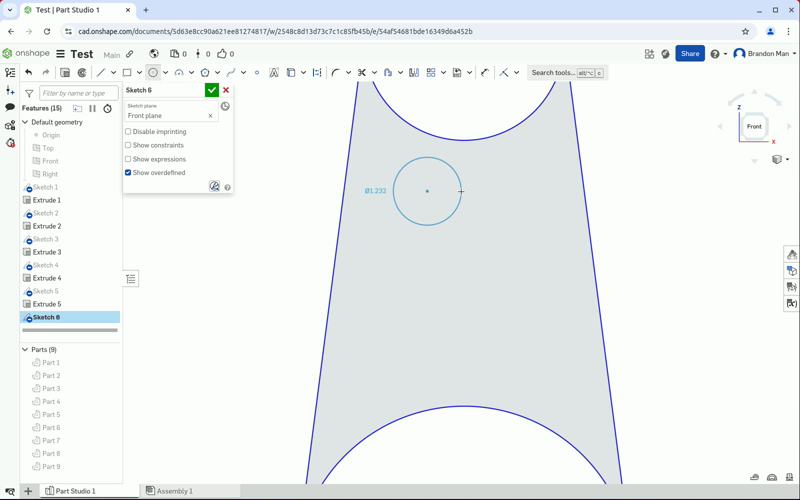
click(461, 191)
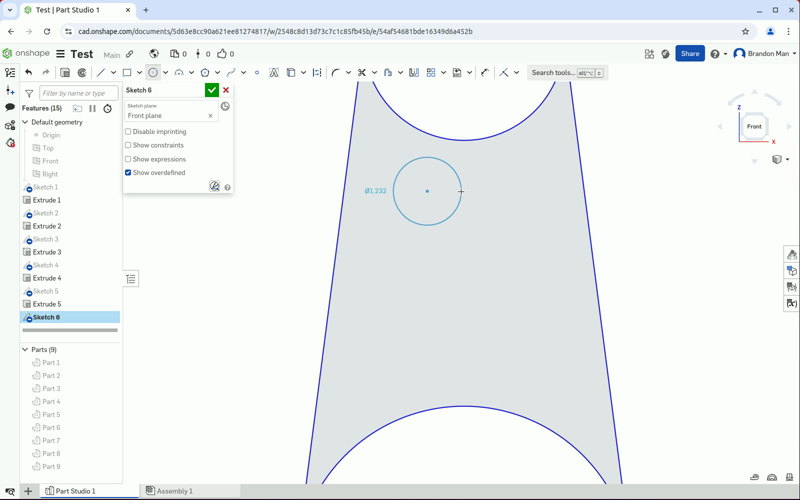
scroll(-6)
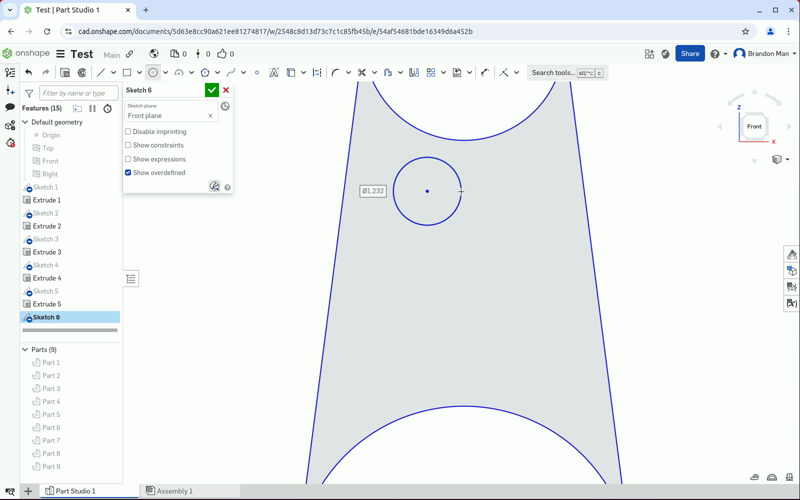
scroll(-6)
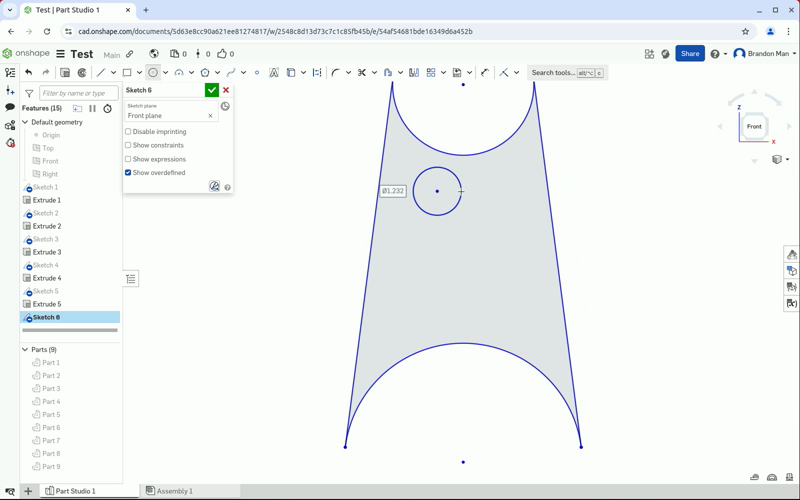
scroll(-6)
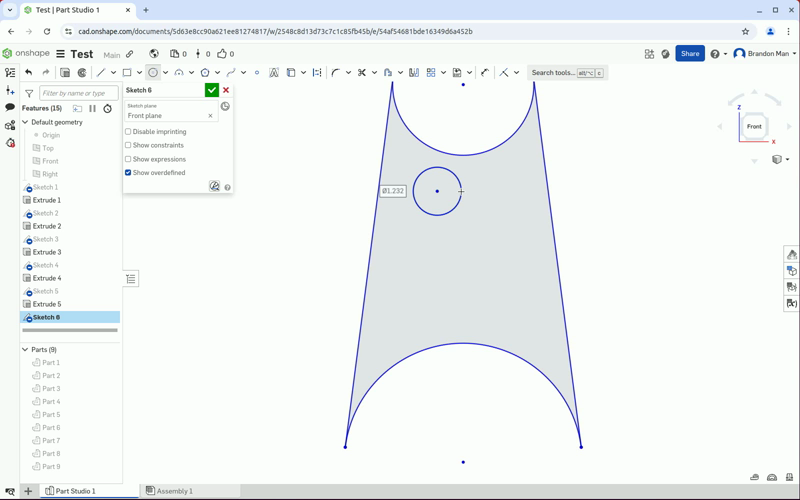
scroll(-6)
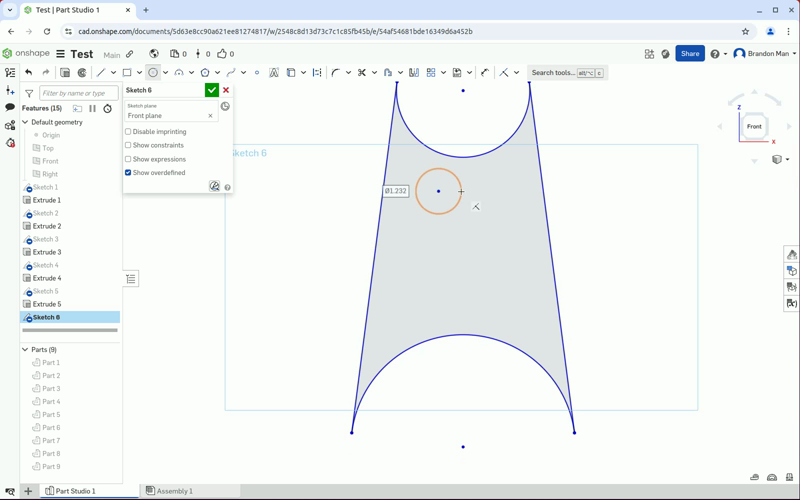
scroll(-6)
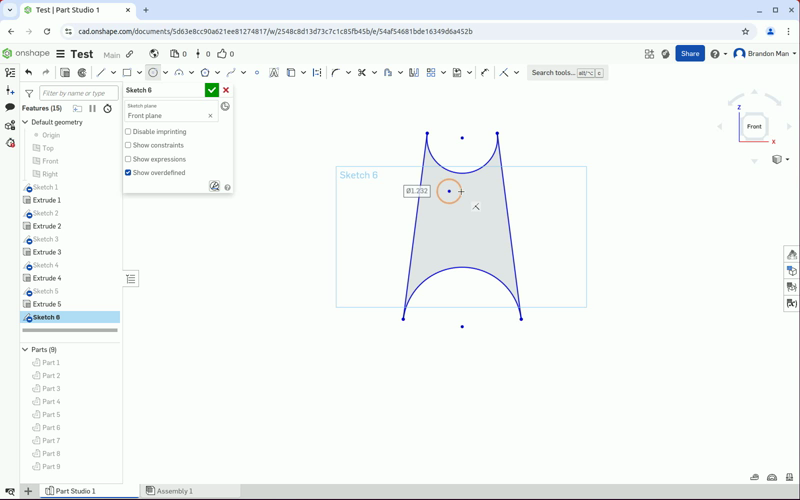
scroll(-6)
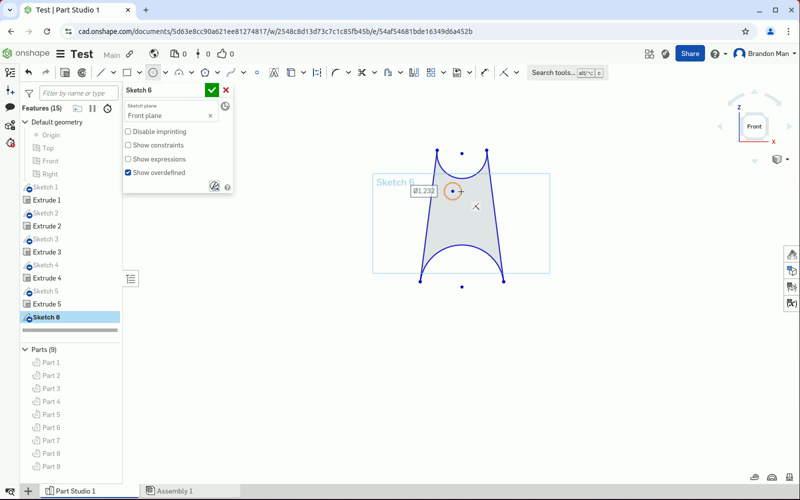
scroll(-6)
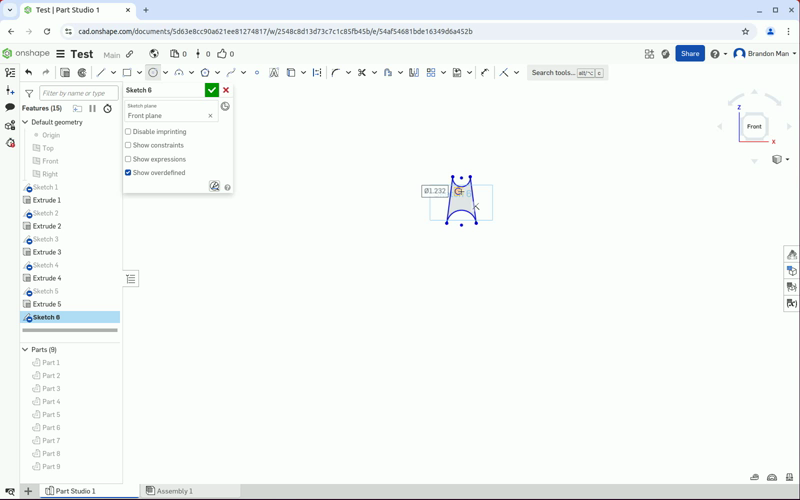
key(esc)
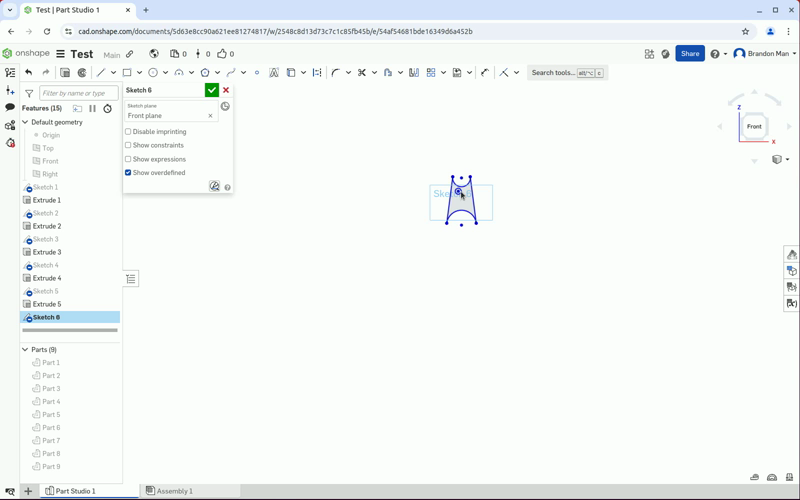
mouse_move(459, 201)
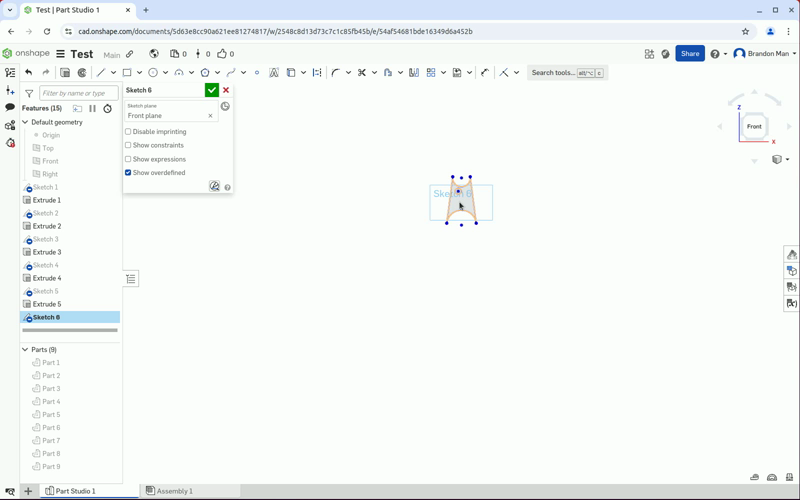
scroll(6)
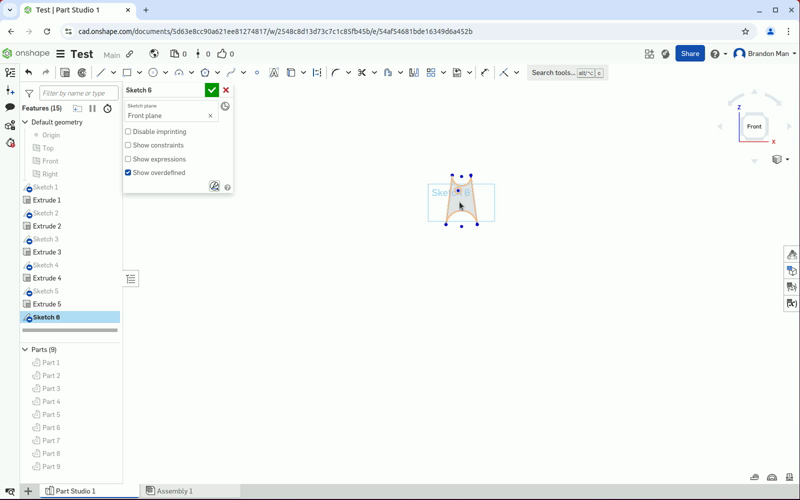
scroll(6)
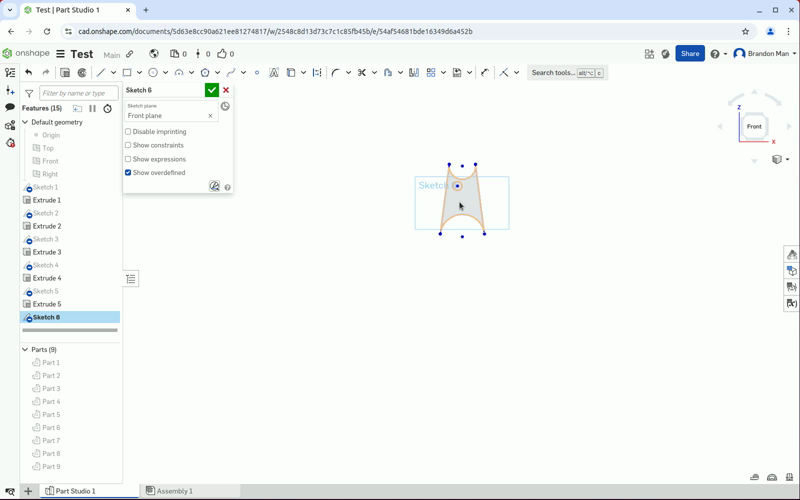
scroll(6)
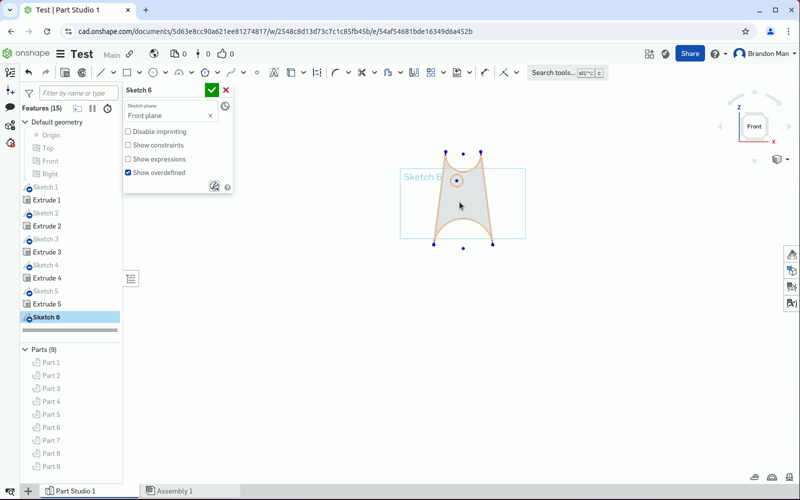
scroll(6)
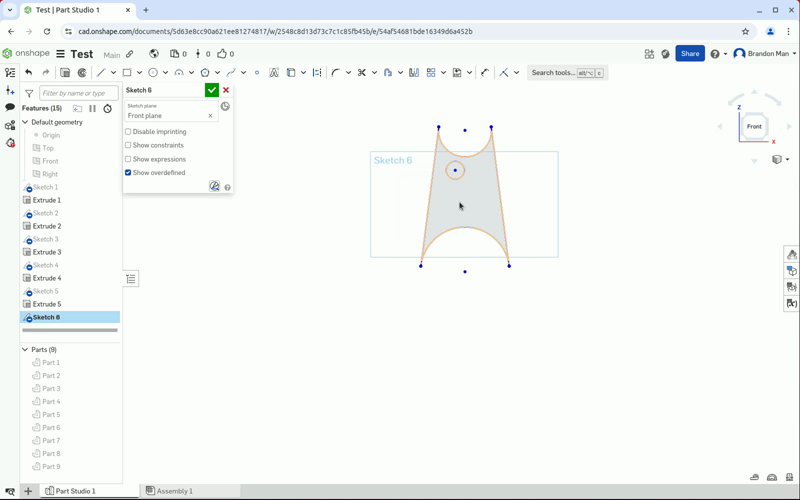
scroll(6)
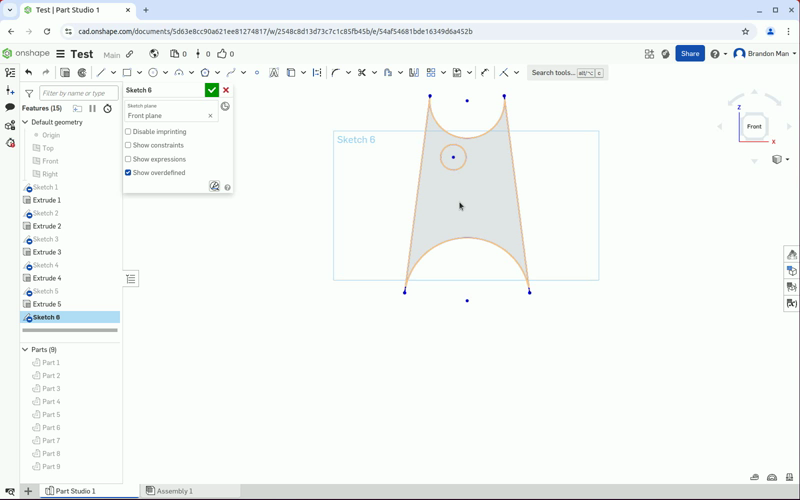
scroll(6)
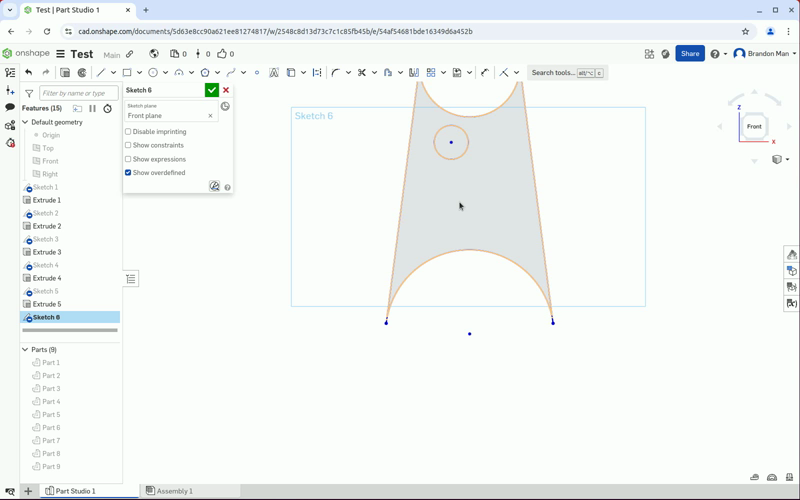
scroll(6)
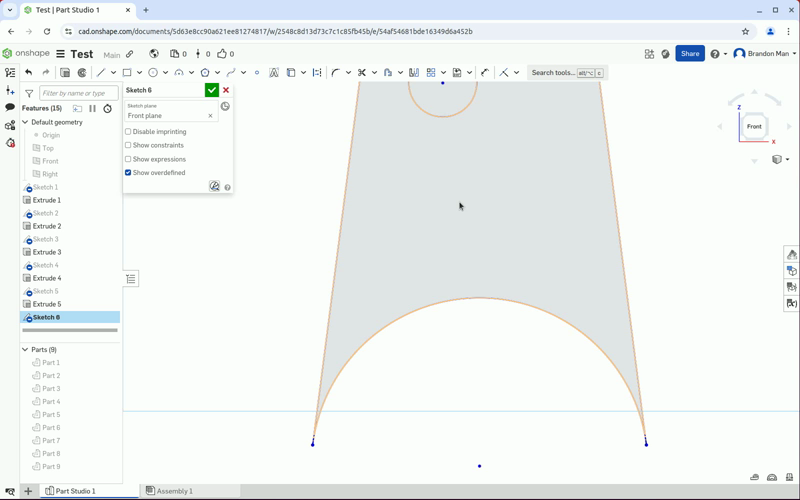
click(459, 201)
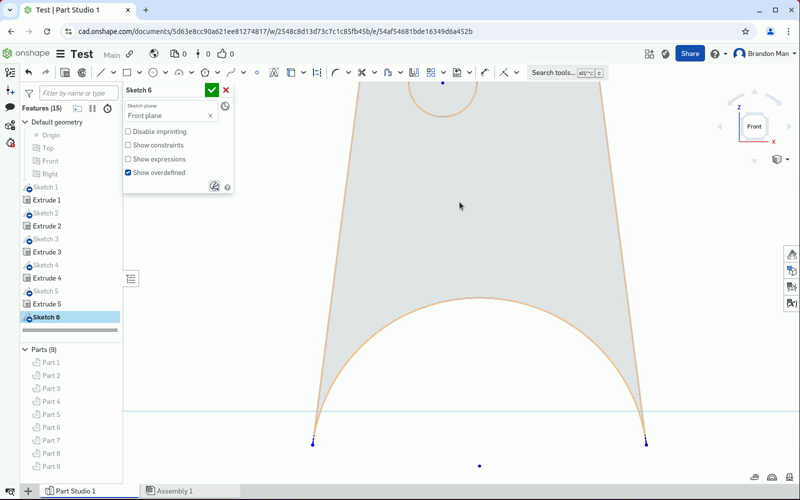
scroll(-6)
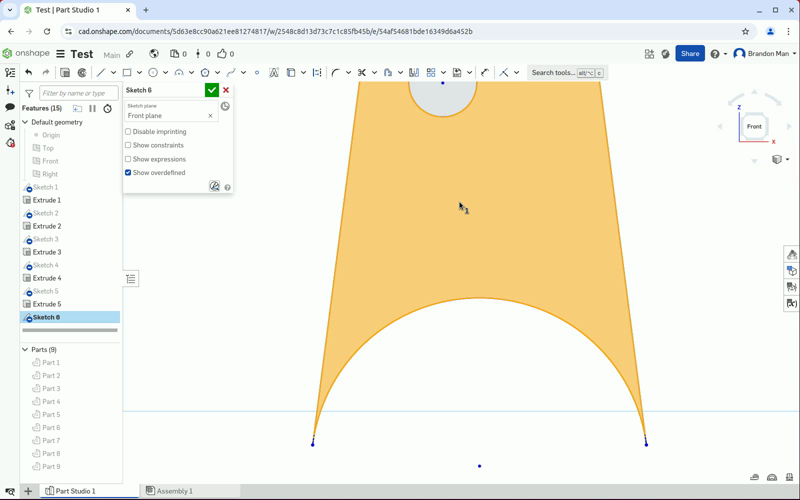
scroll(-6)
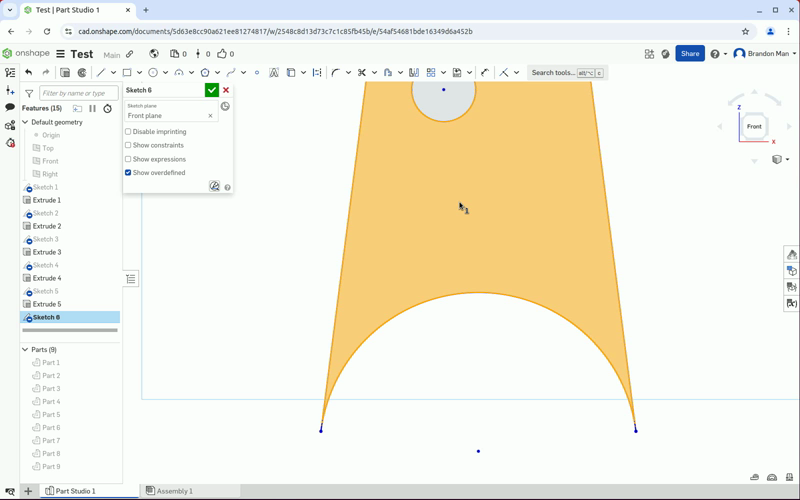
scroll(-6)
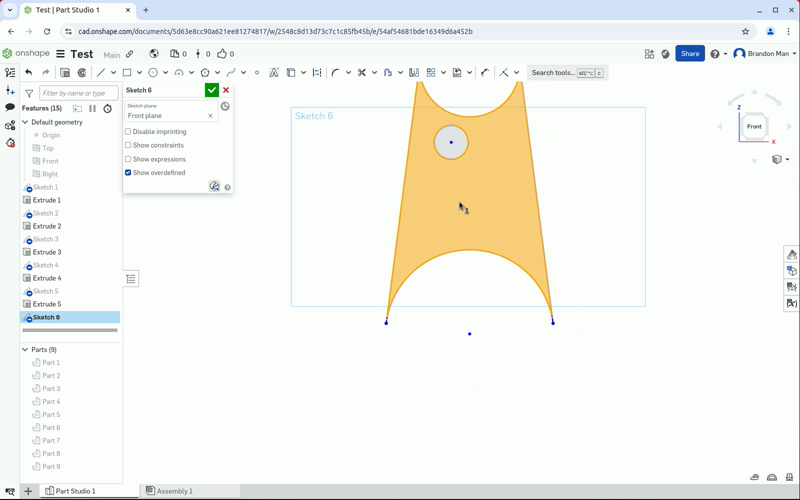
scroll(-6)
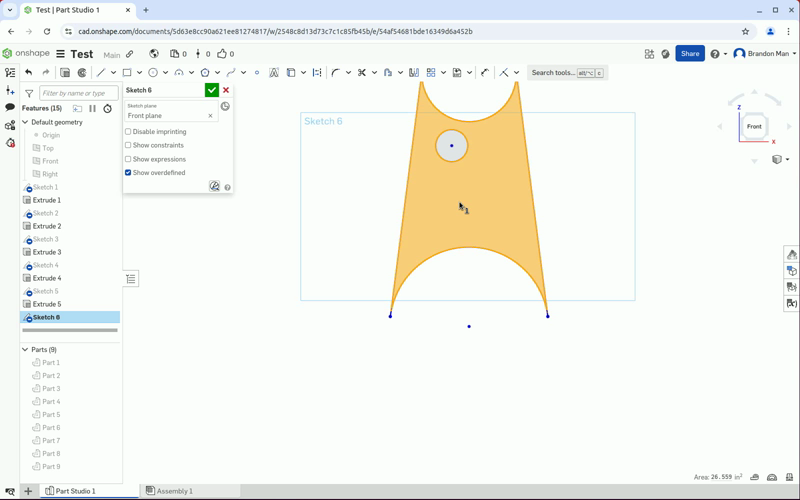
scroll(-6)
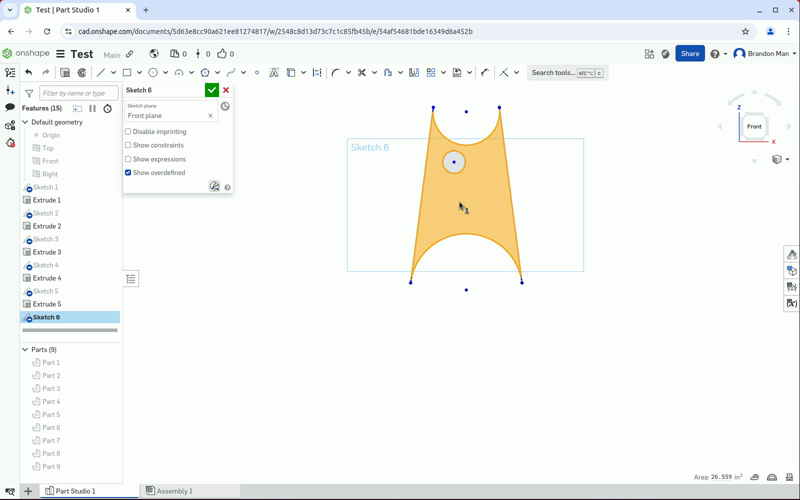
scroll(-6)
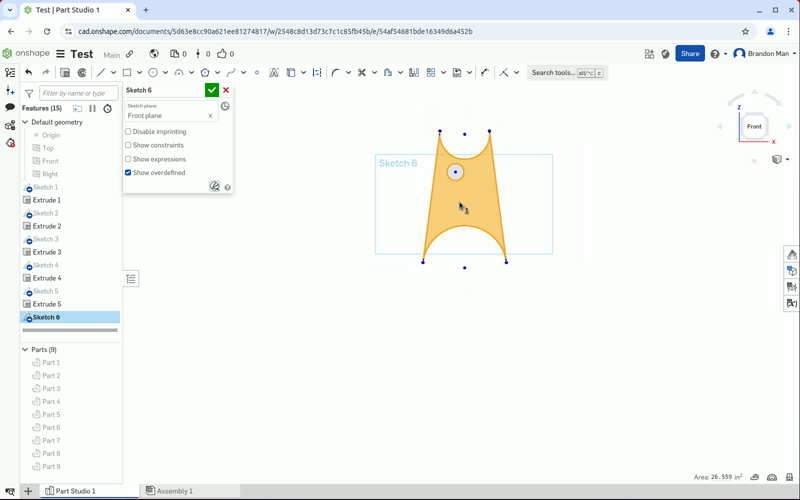
scroll(-6)
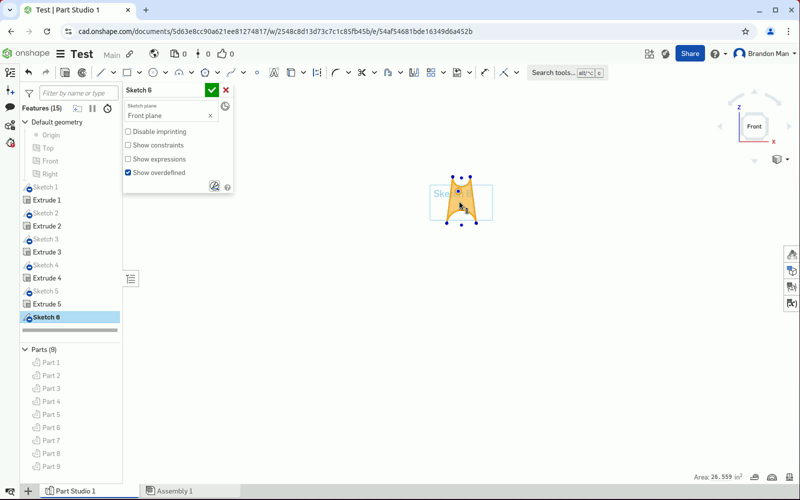
mouse_move(73, 352)
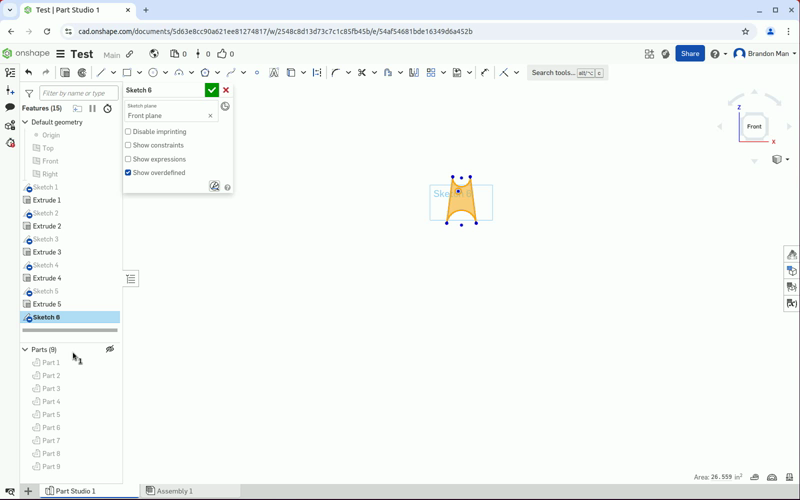
key(shift+y)
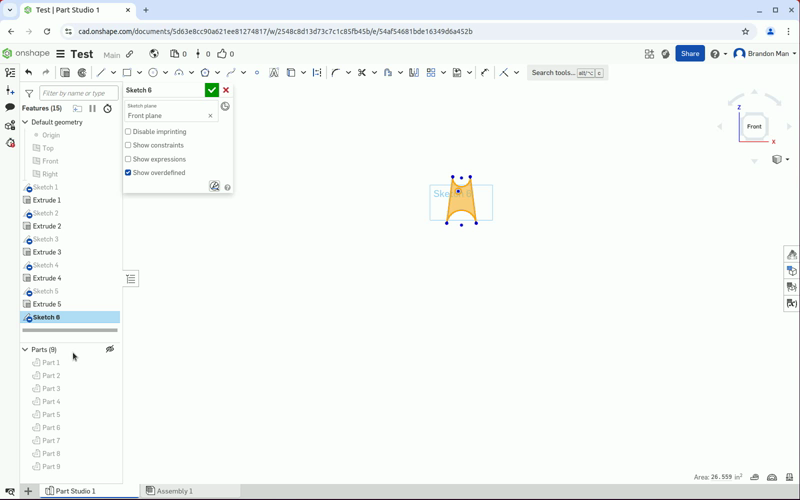
key(shift+e)
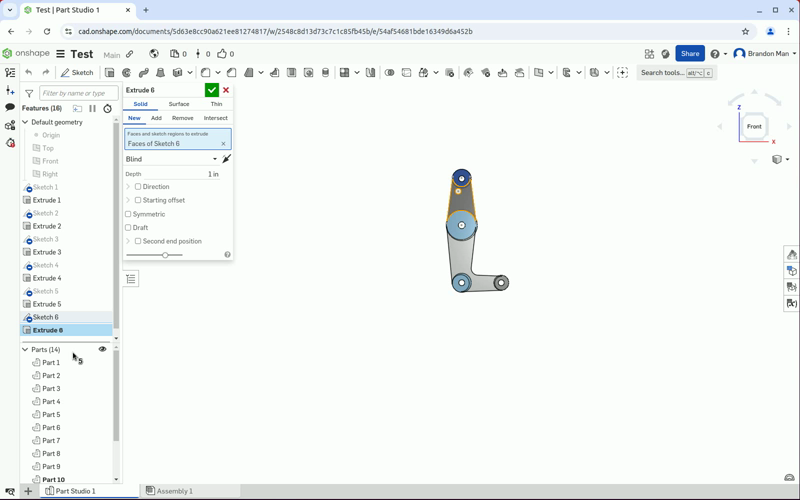
mouse_move(143, 106)
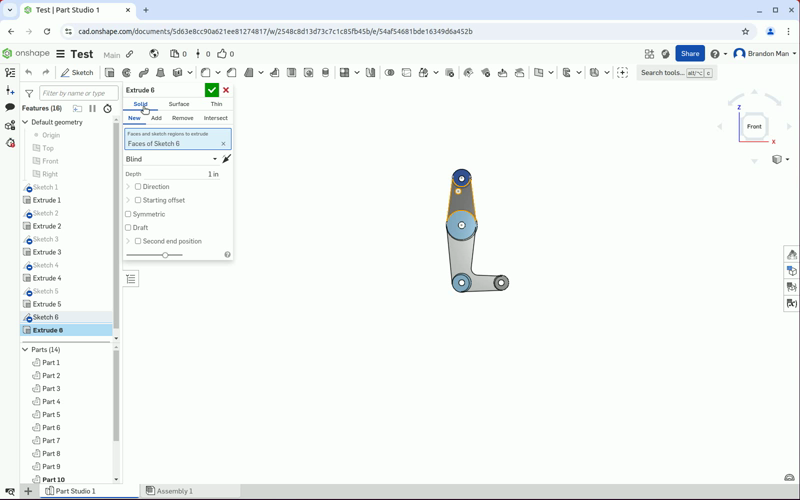
click(143, 106)
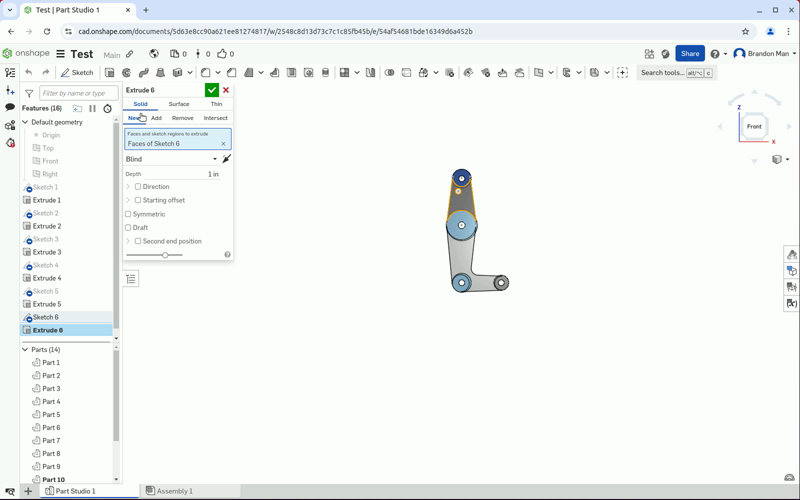
mouse_move(137, 120)
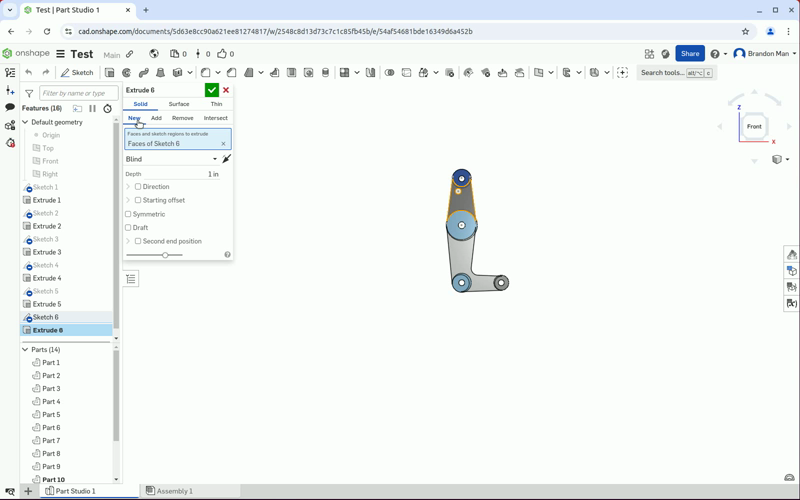
click(137, 120)
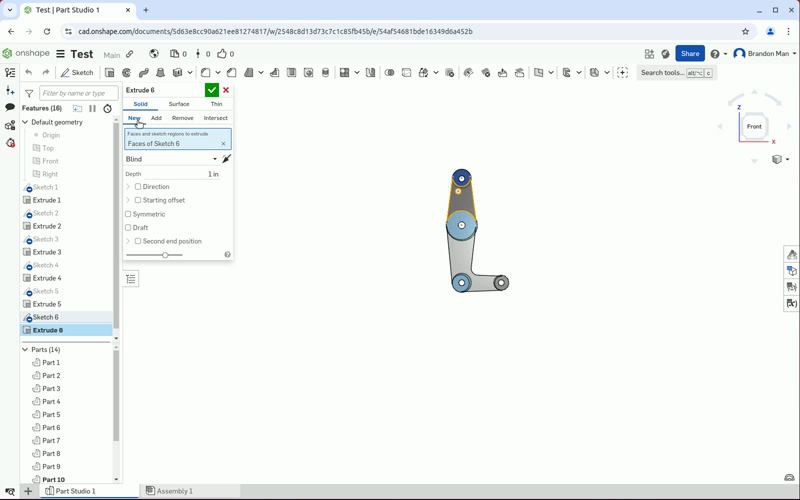
key(tab, 4)
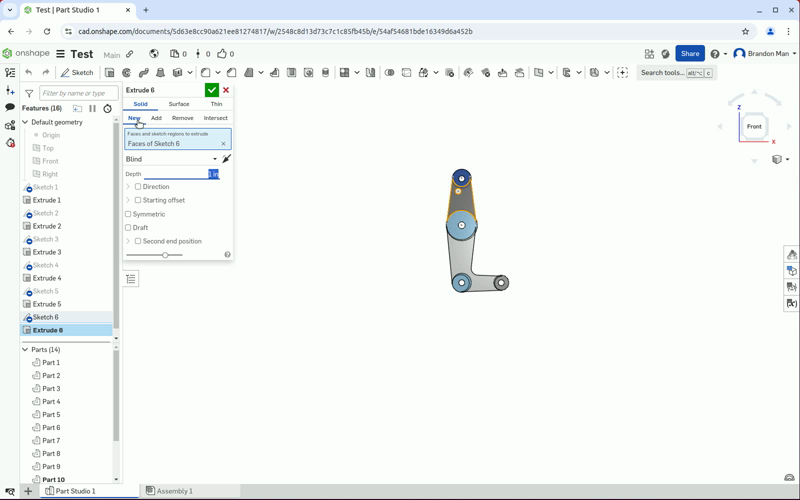
text(0.481)
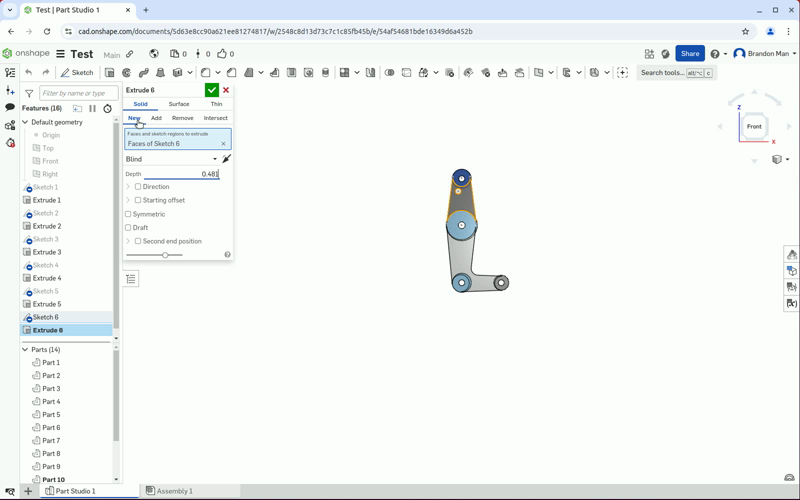
key(enter)
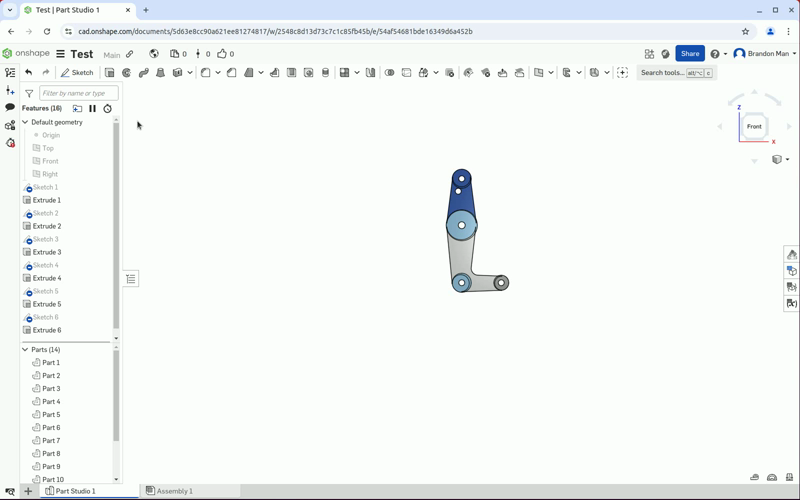
key(shift+h)
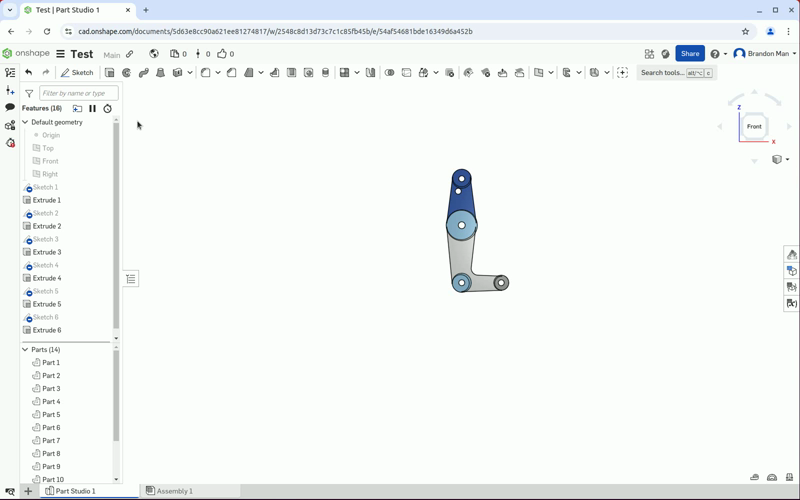
key(shift+h)
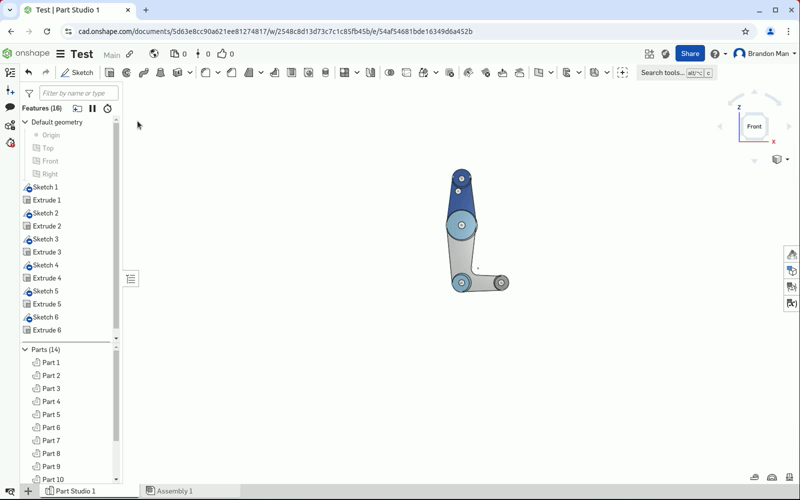
key(shift+7)
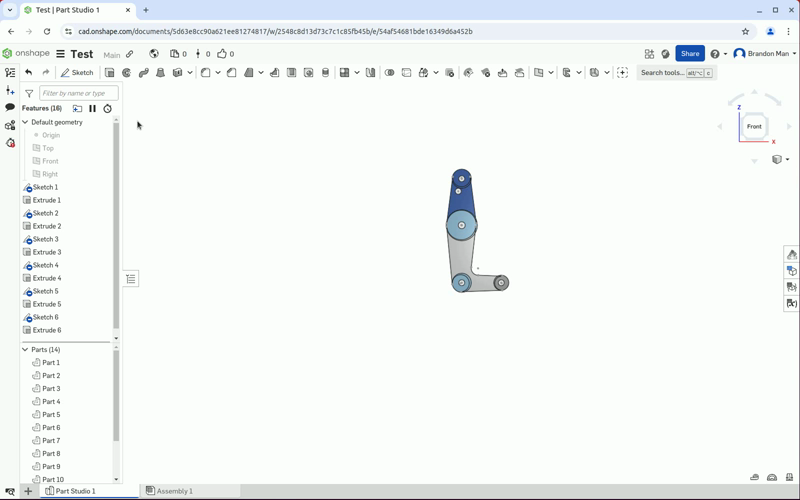
key(left, 2)
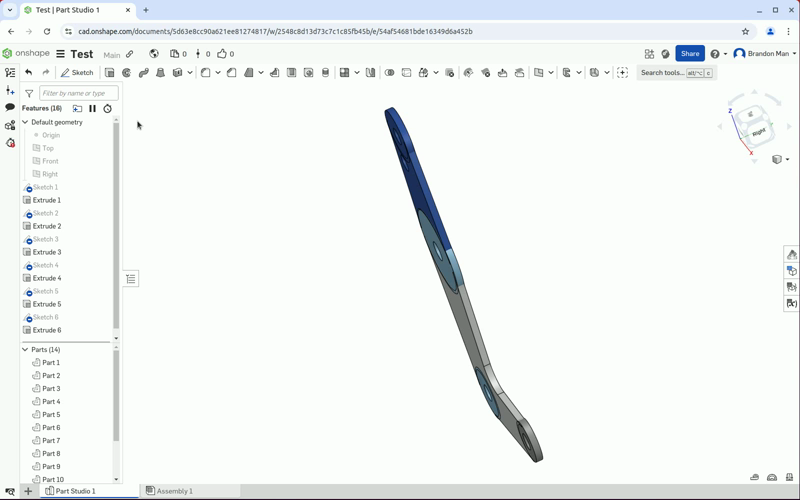
key(down, 2)
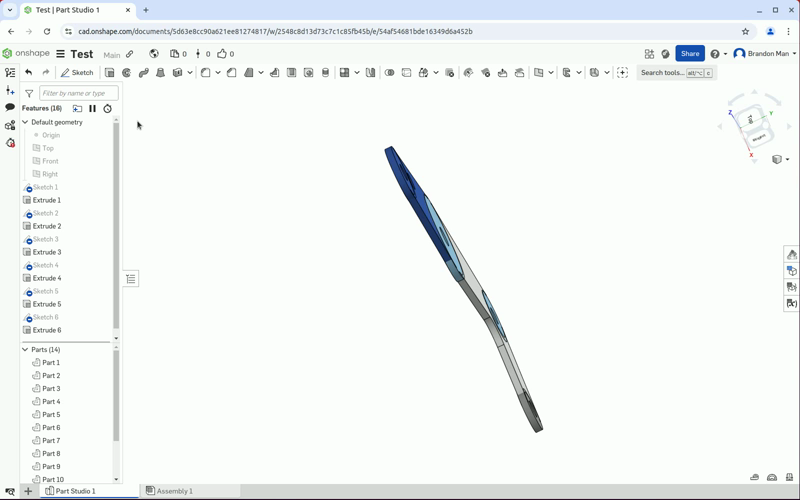
key(up, 2)
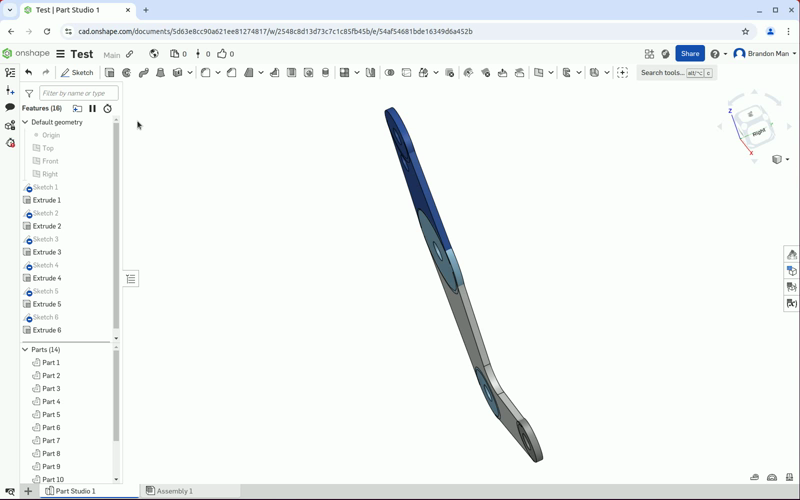
key(right, 2)
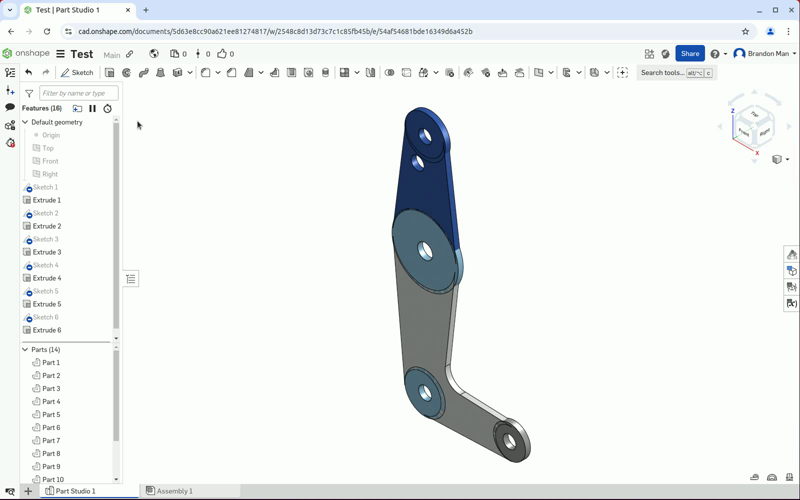
mouse_move(69, 189)
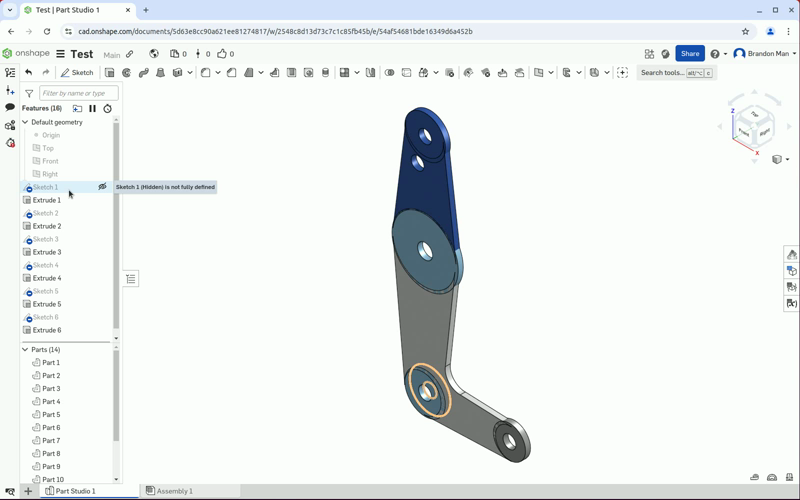
click(69, 189)